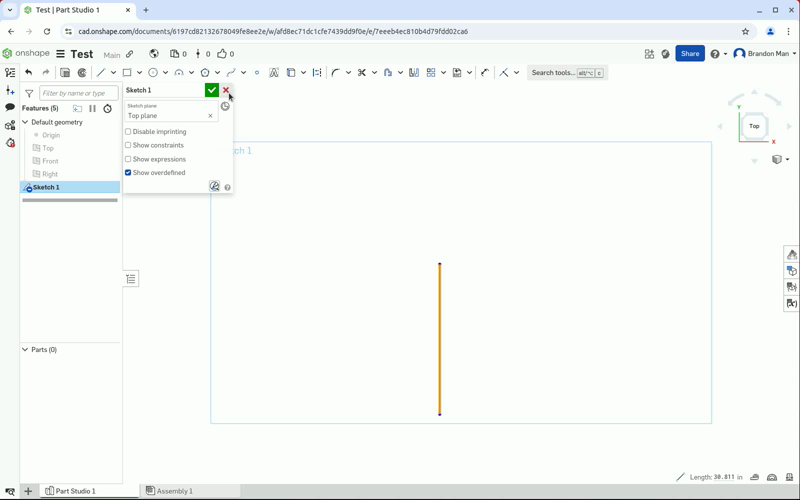
key(shift+h)
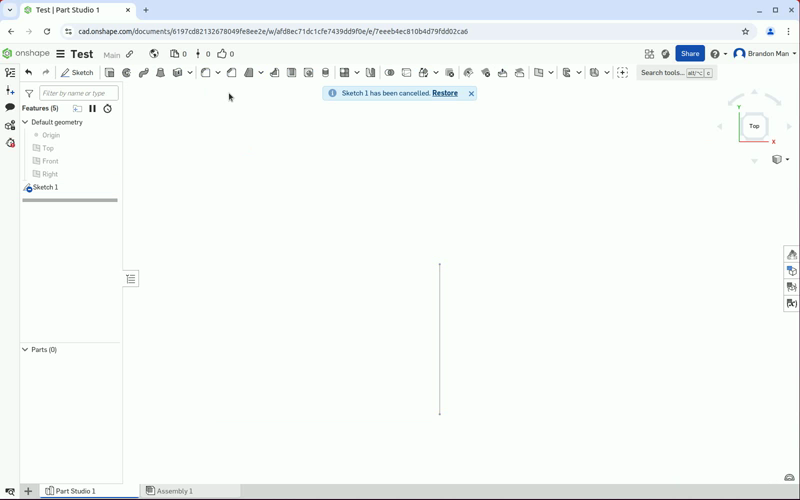
key(shift+s)
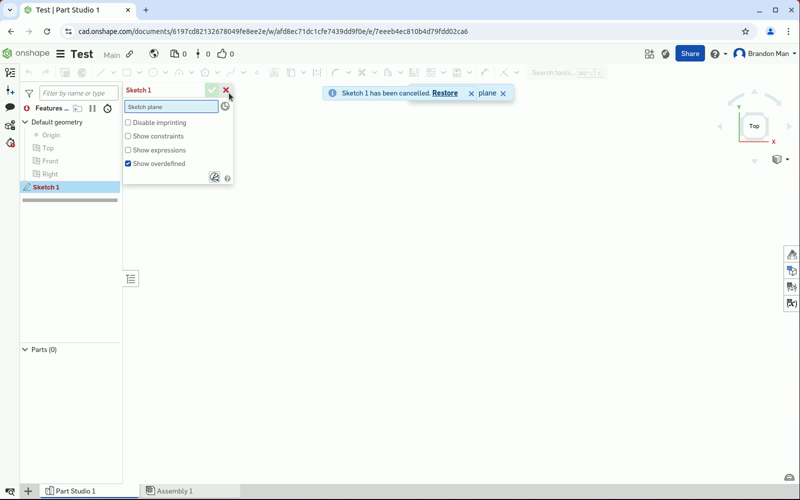
mouse_move(73, 150)
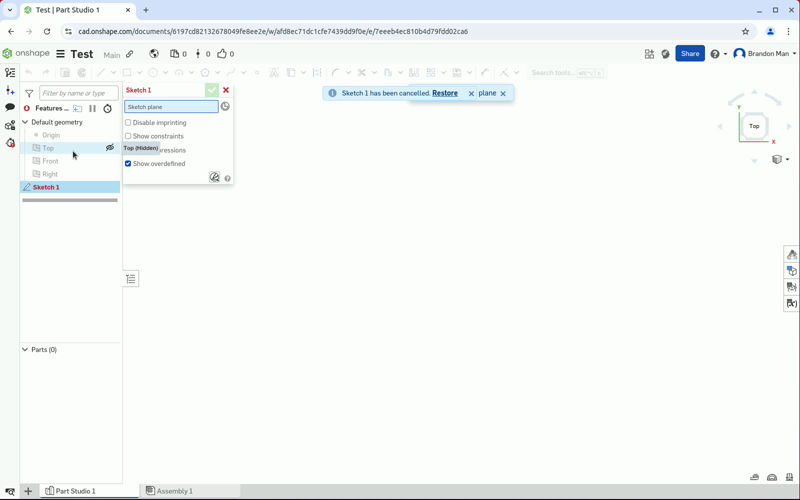
click(73, 150)
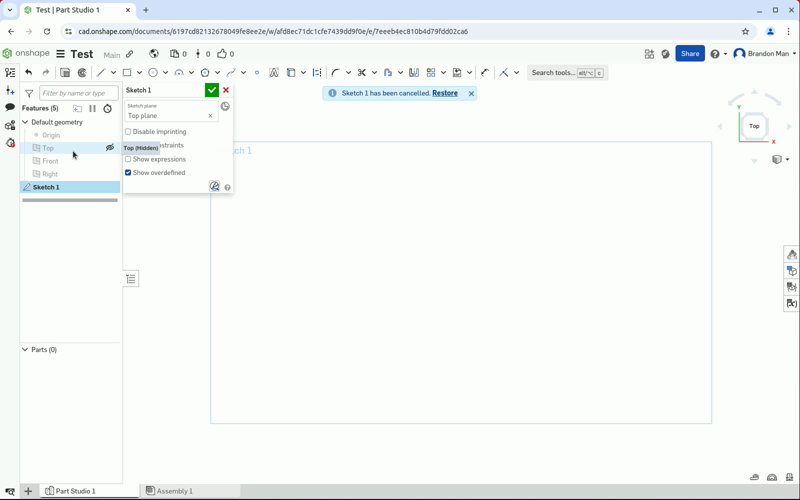
mouse_move(73, 352)
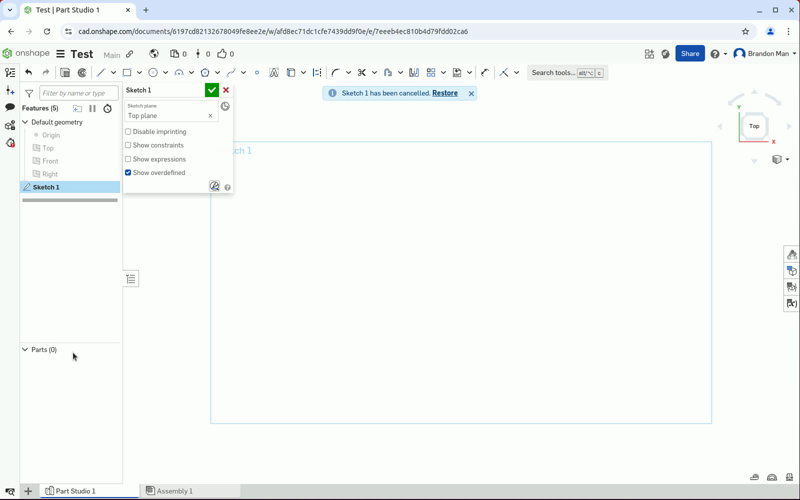
key(y)
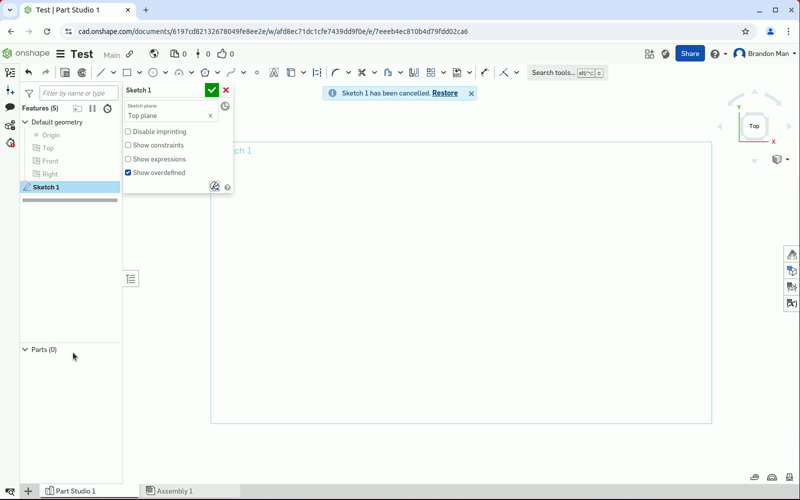
key(l)
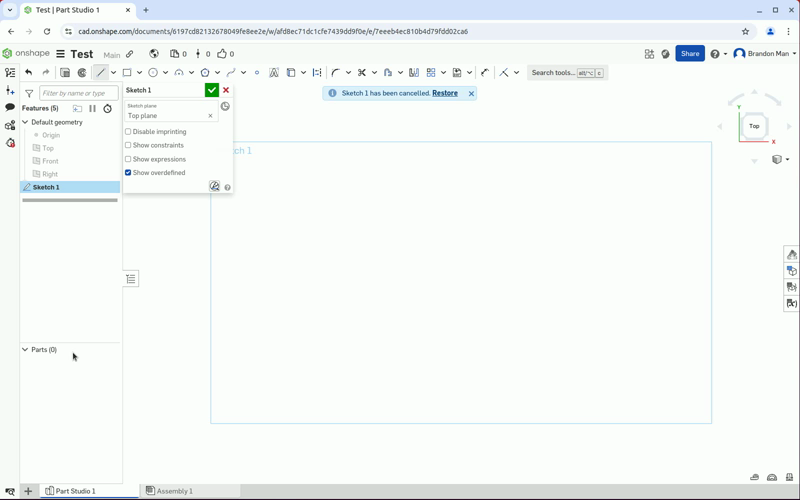
key_down(shift)
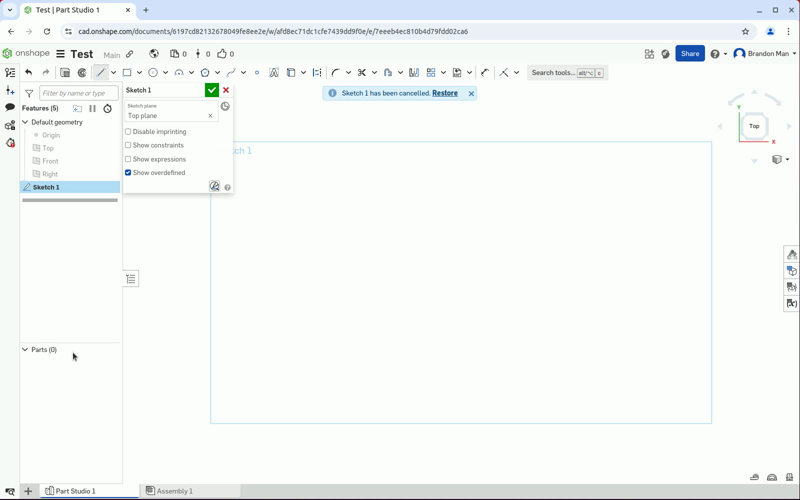
mouse_move(358, 308)
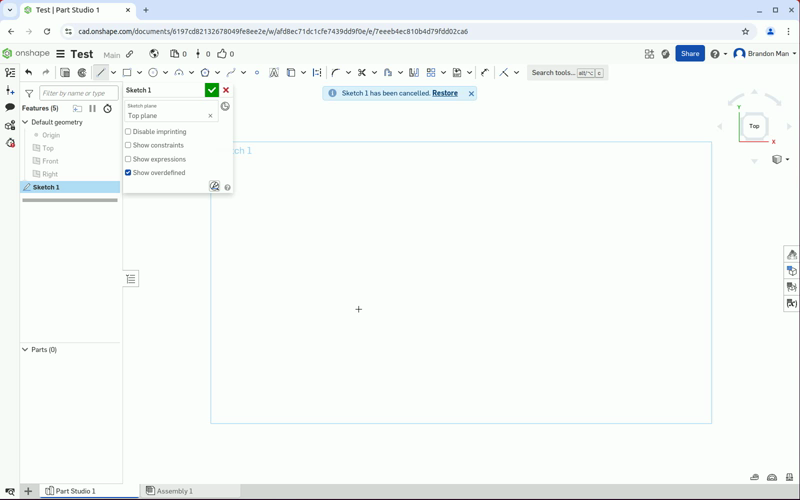
click(358, 308)
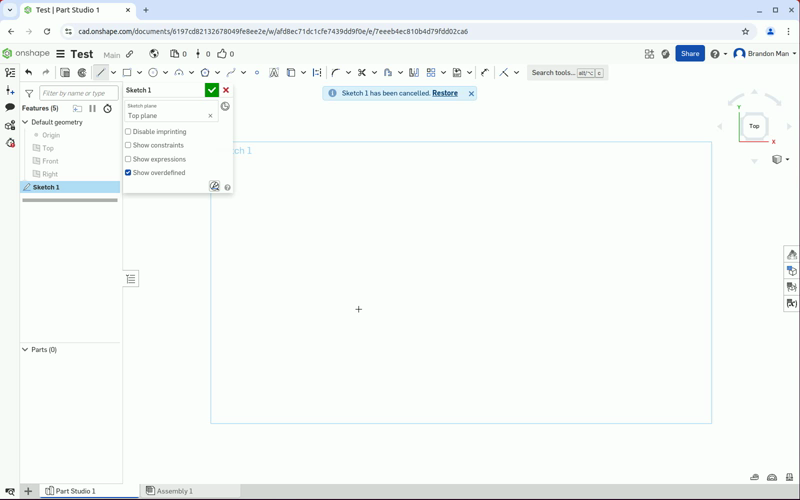
key_up(shift)
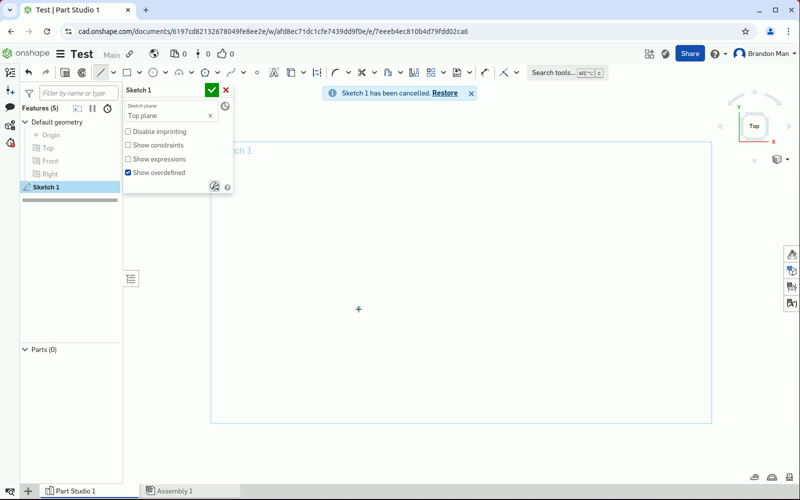
key_down(shift)
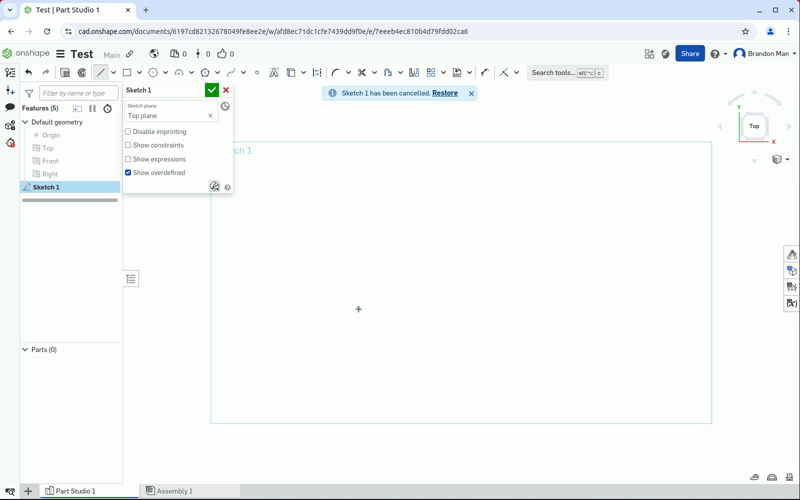
mouse_move(388, 308)
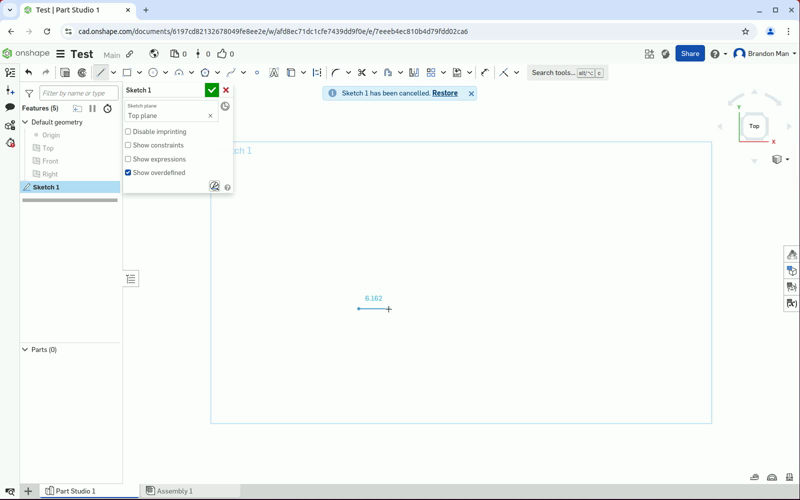
mouse_move(403, 308)
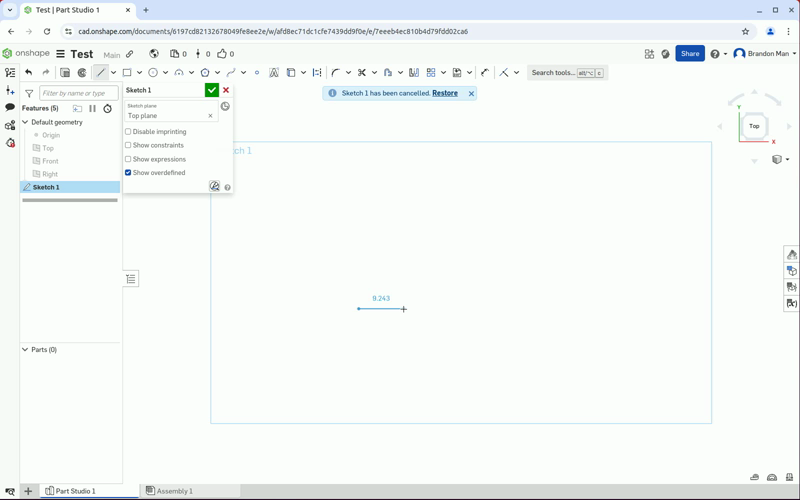
click(403, 308)
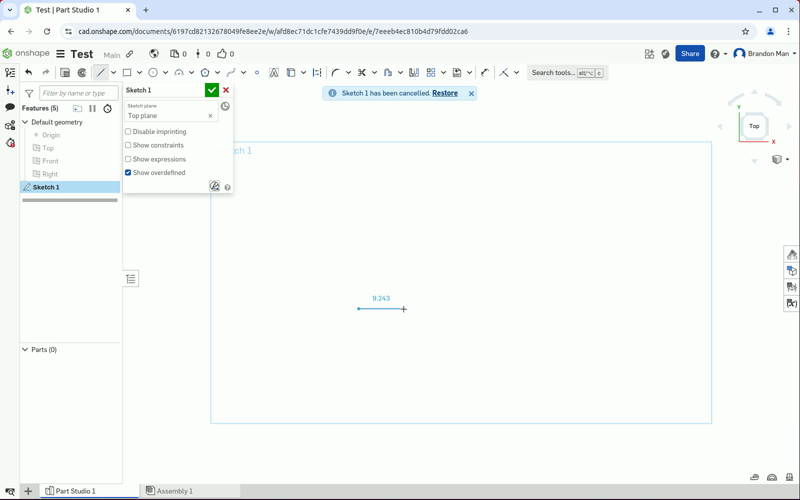
key_up(shift)
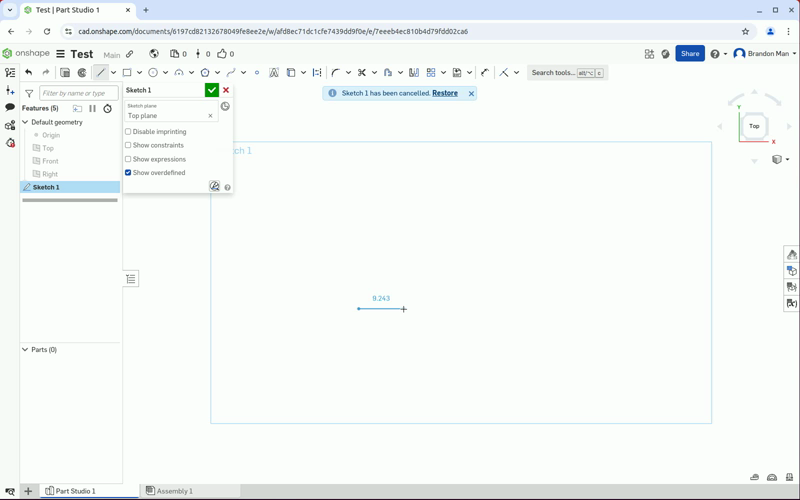
key_down(shift)
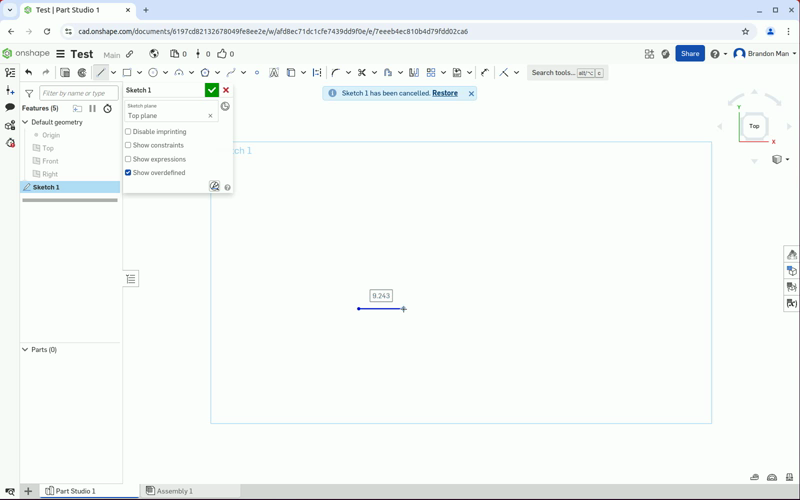
mouse_move(516, 308)
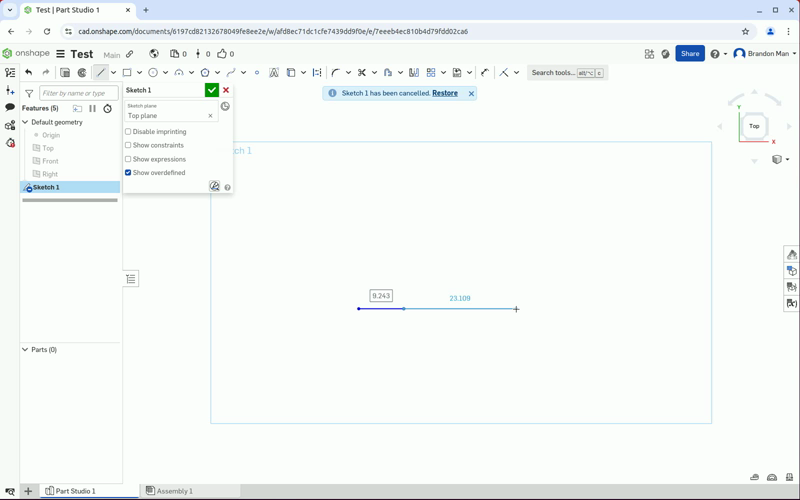
click(516, 308)
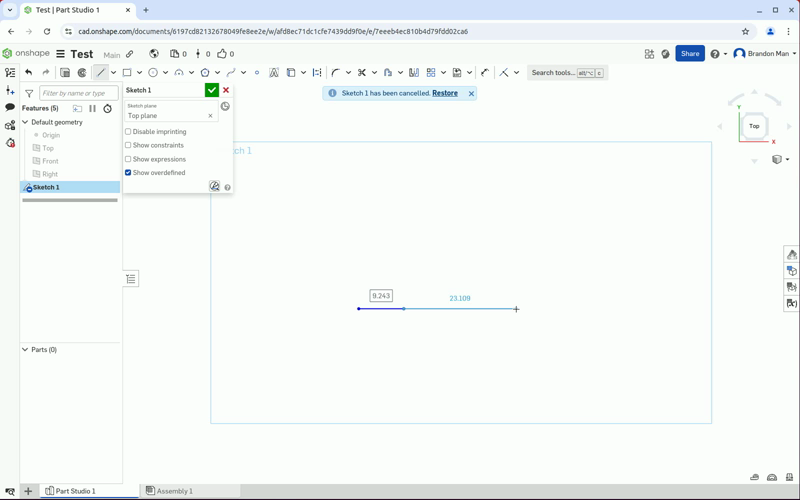
key_up(shift)
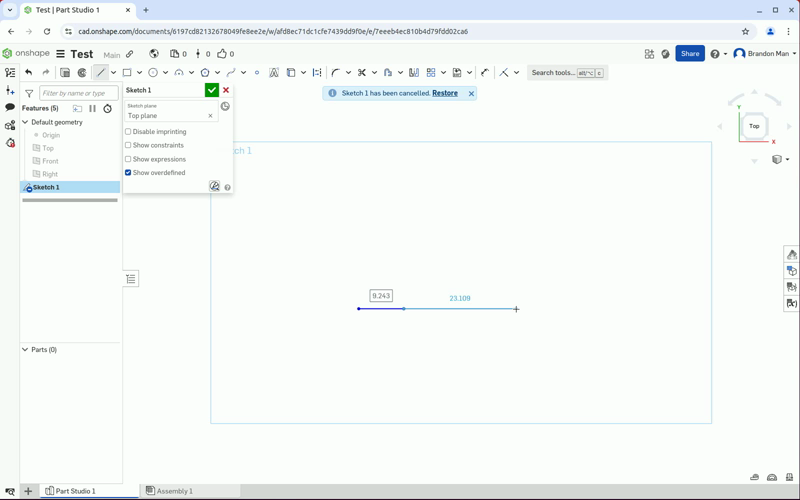
key_down(shift)
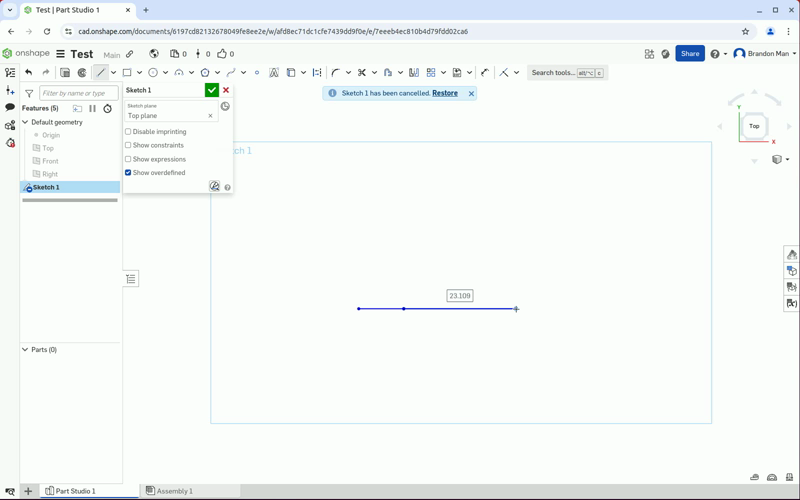
mouse_move(546, 308)
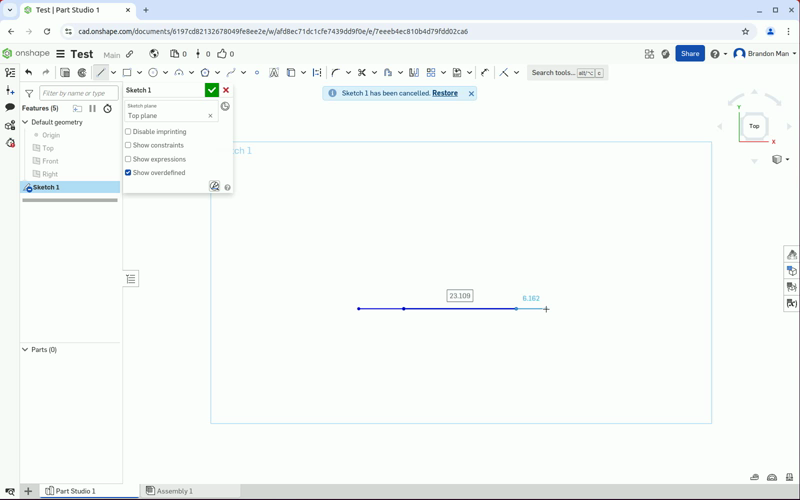
mouse_move(563, 308)
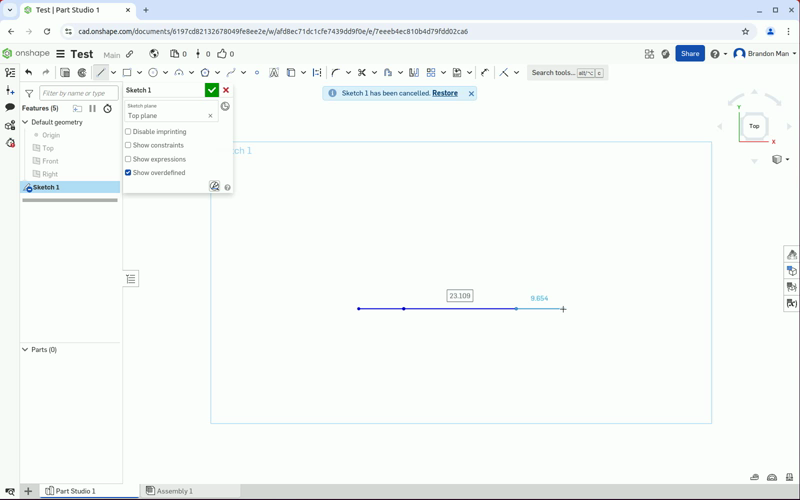
click(563, 308)
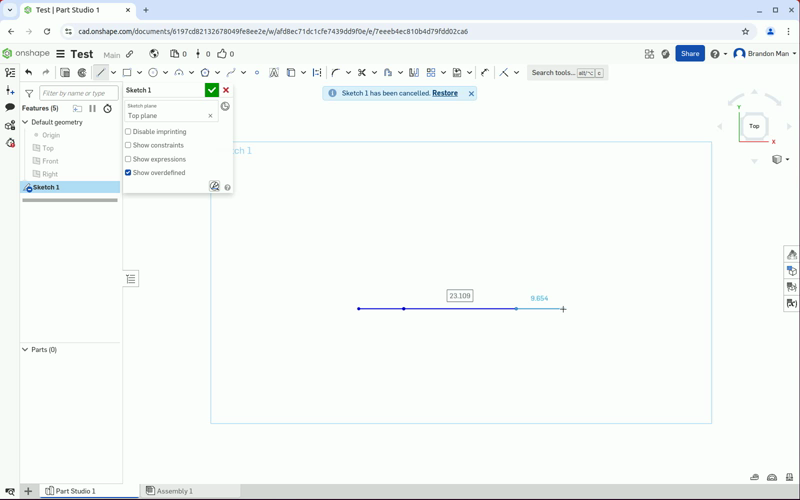
key_up(shift)
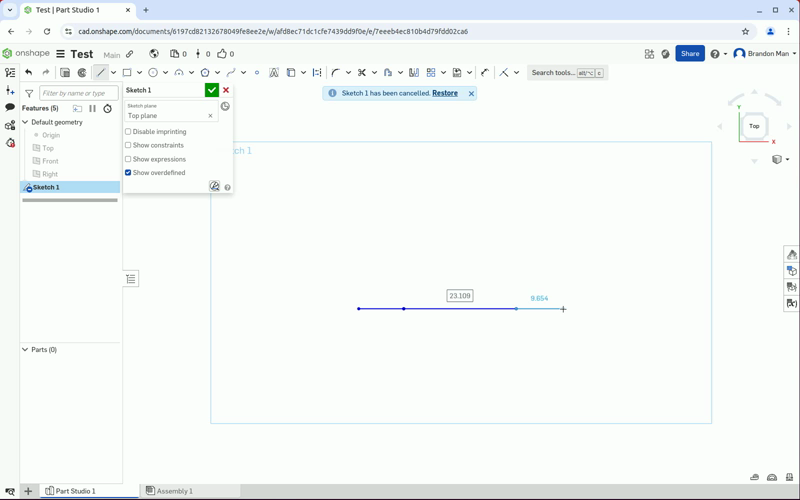
key(esc)
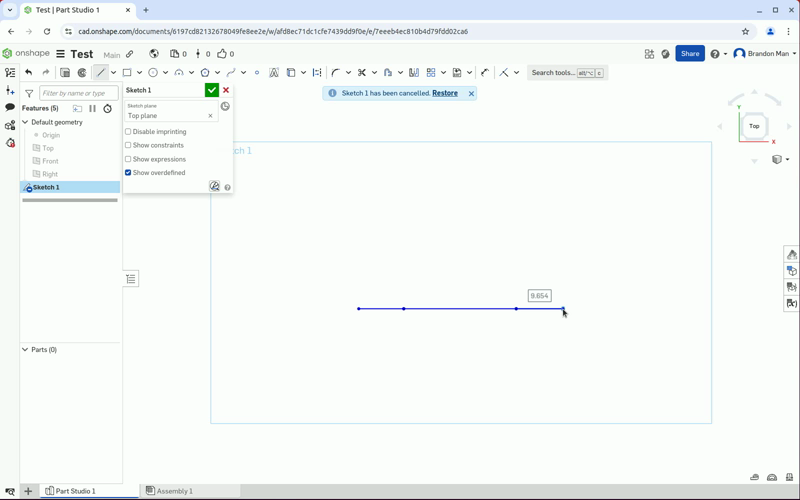
key(a)
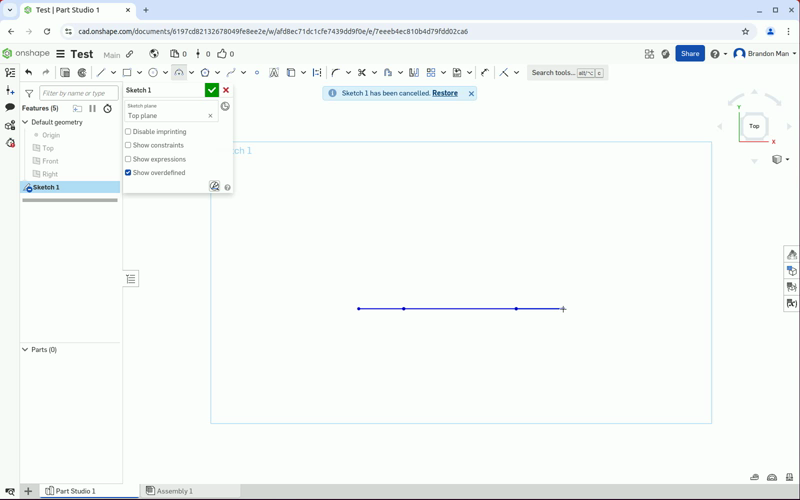
mouse_move(563, 308)
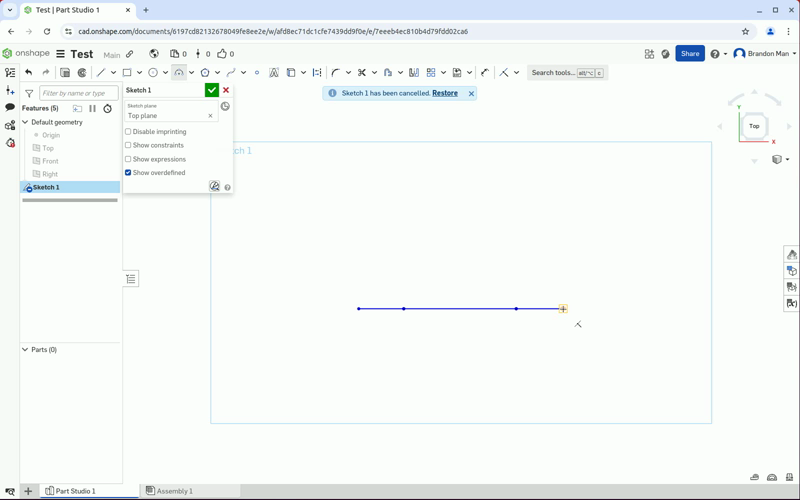
click(563, 308)
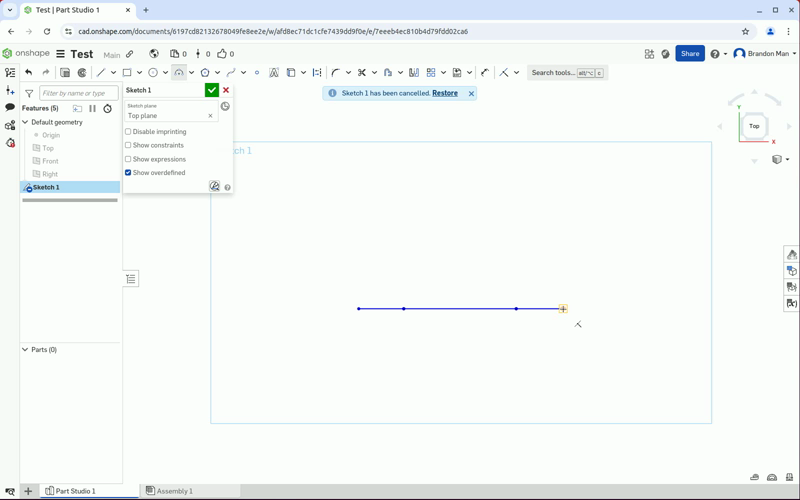
key_down(shift)
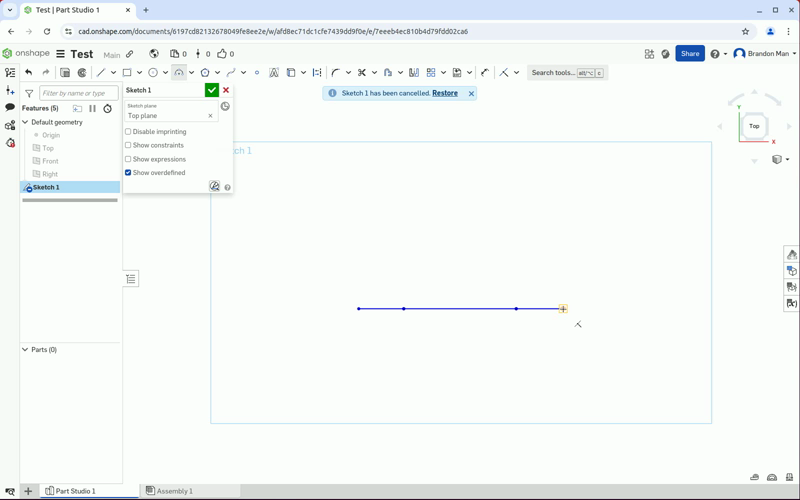
mouse_move(543, 257)
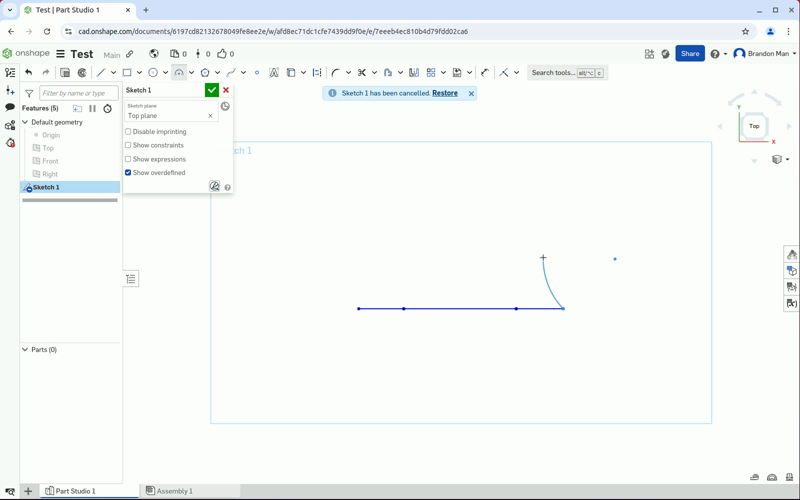
click(543, 257)
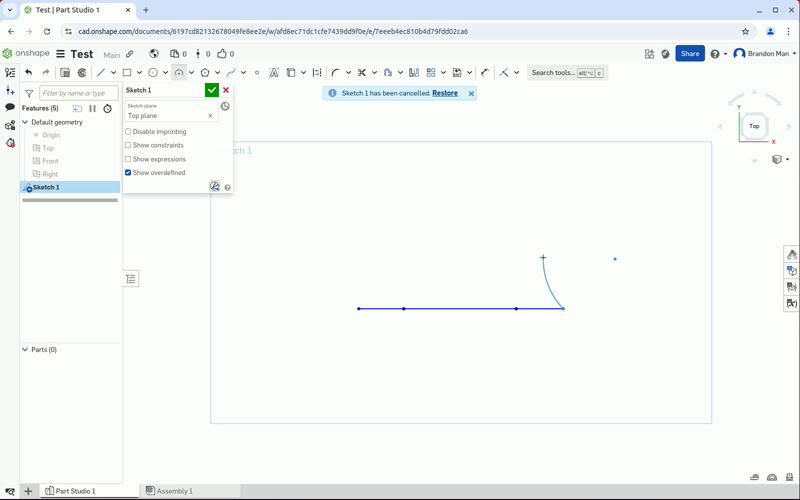
mouse_move(570, 275)
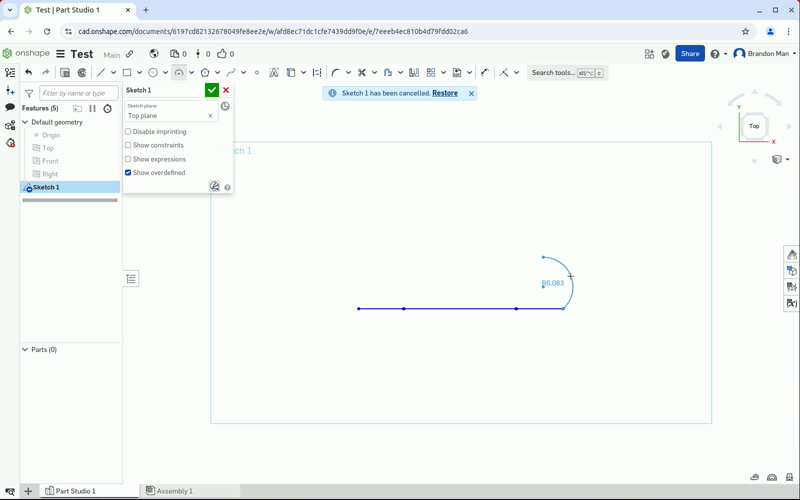
click(570, 275)
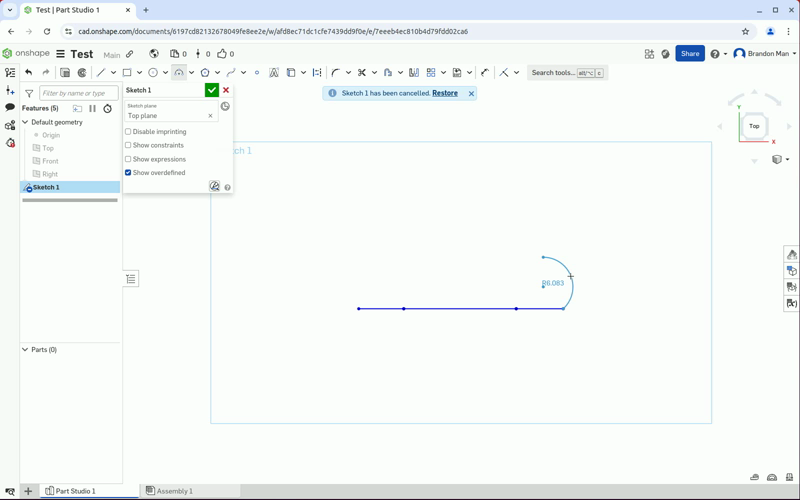
key_up(shift)
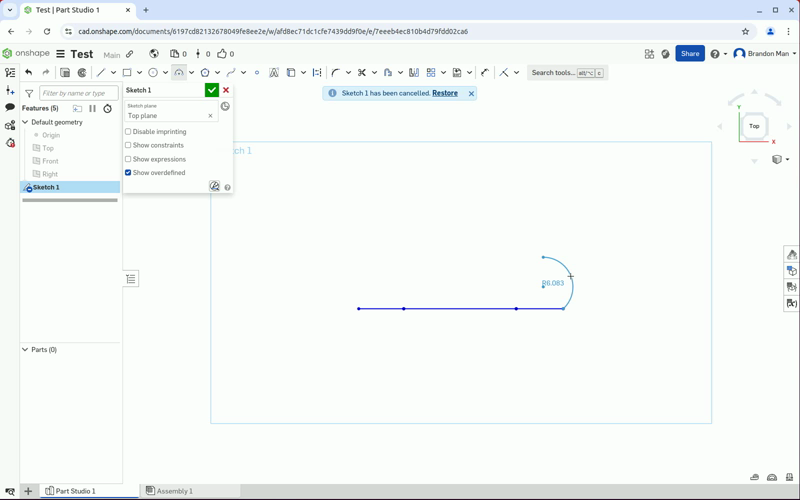
key(esc)
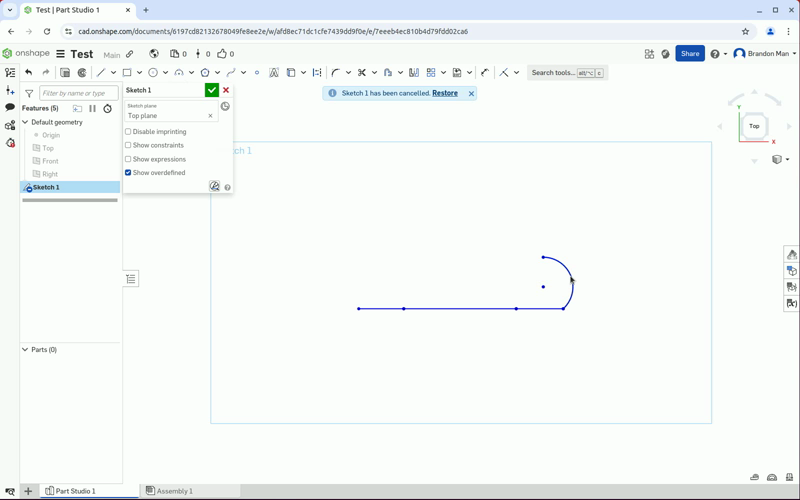
key(l)
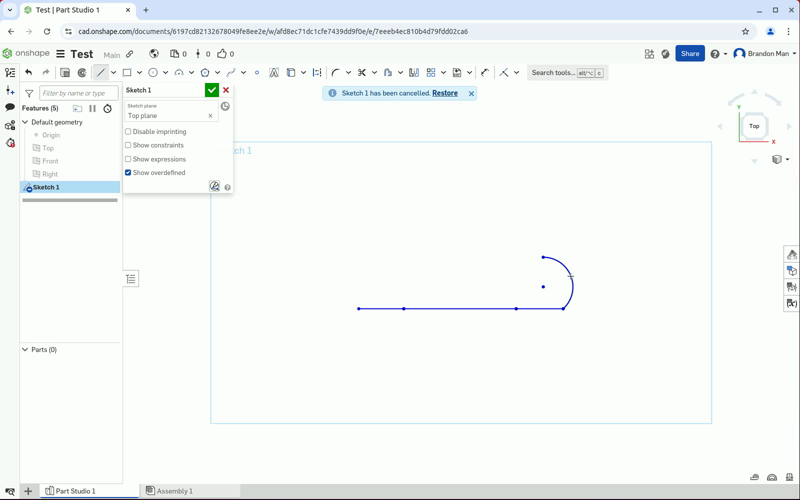
mouse_move(543, 257)
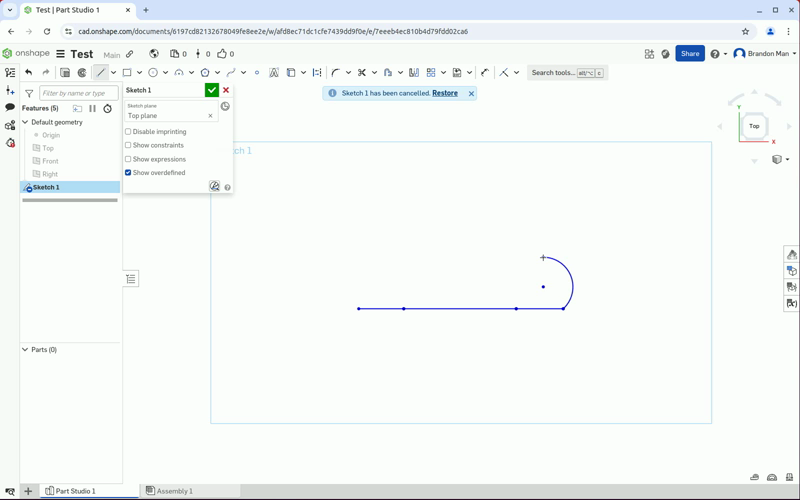
click(543, 257)
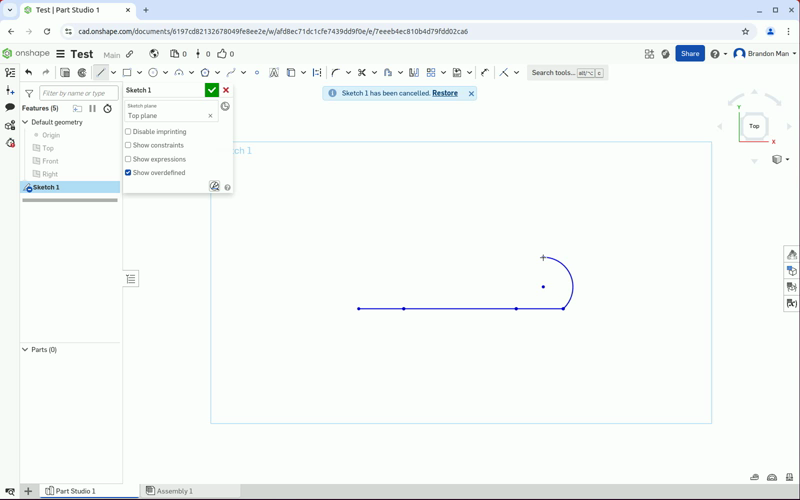
key_down(shift)
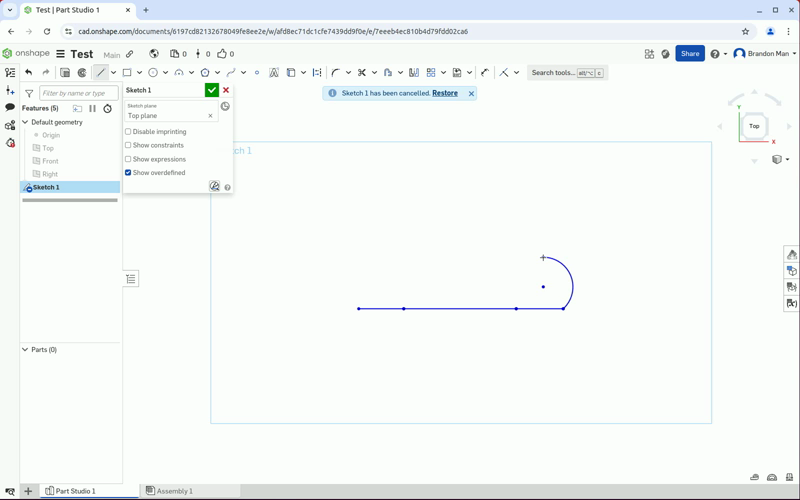
mouse_move(573, 257)
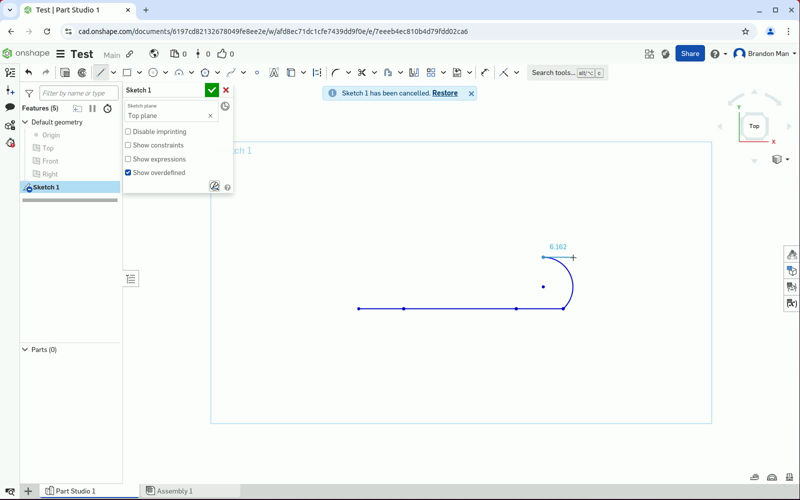
mouse_move(516, 257)
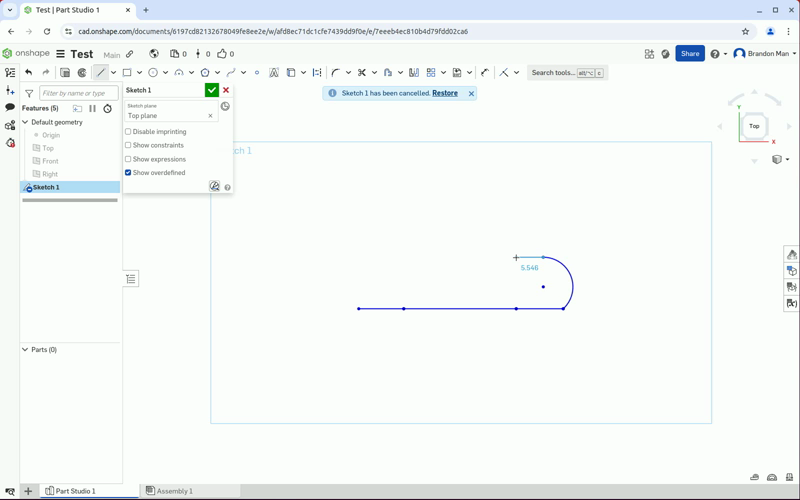
click(516, 257)
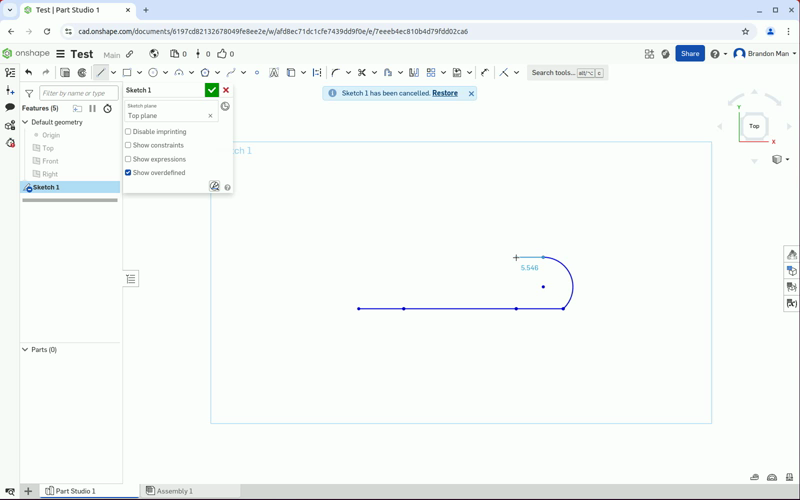
key_up(shift)
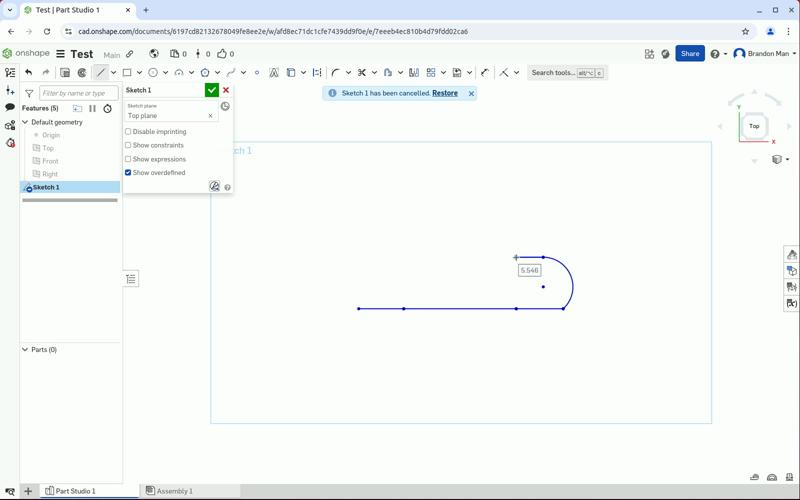
key_down(shift)
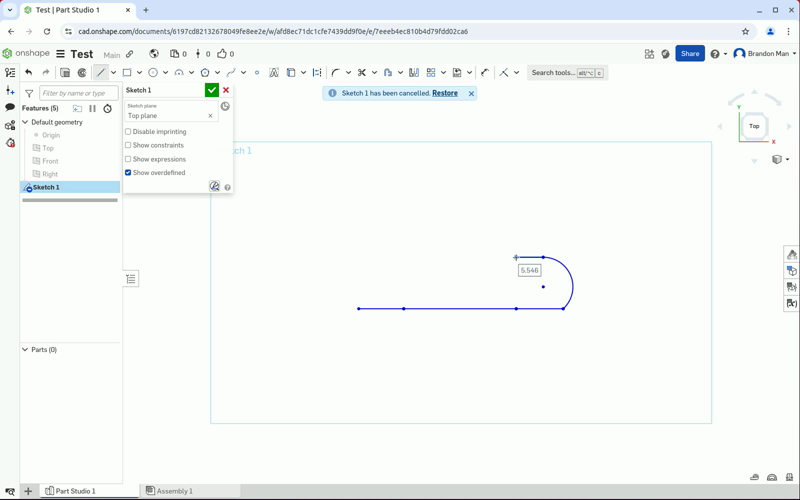
mouse_move(403, 257)
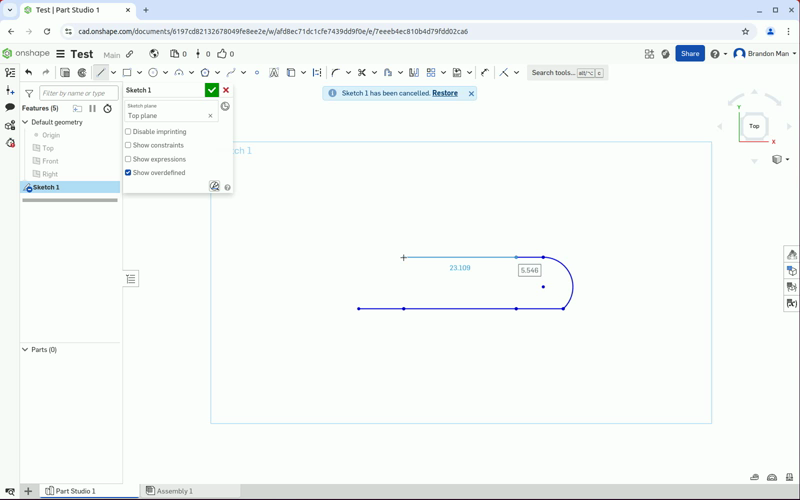
click(403, 257)
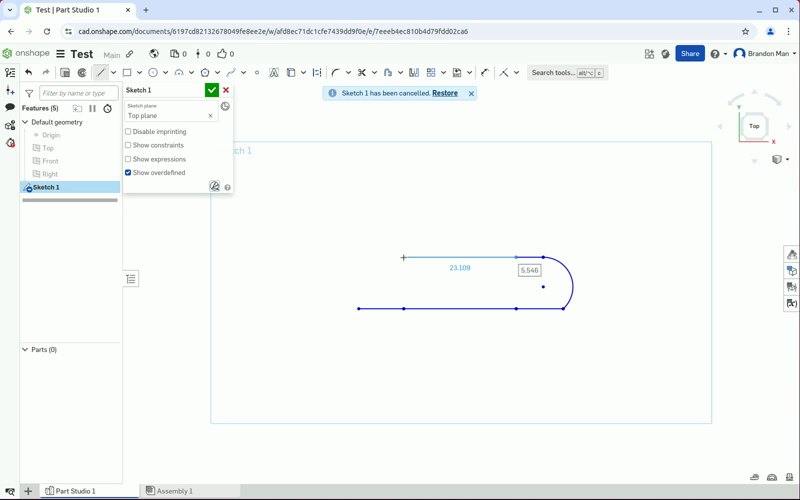
key_up(shift)
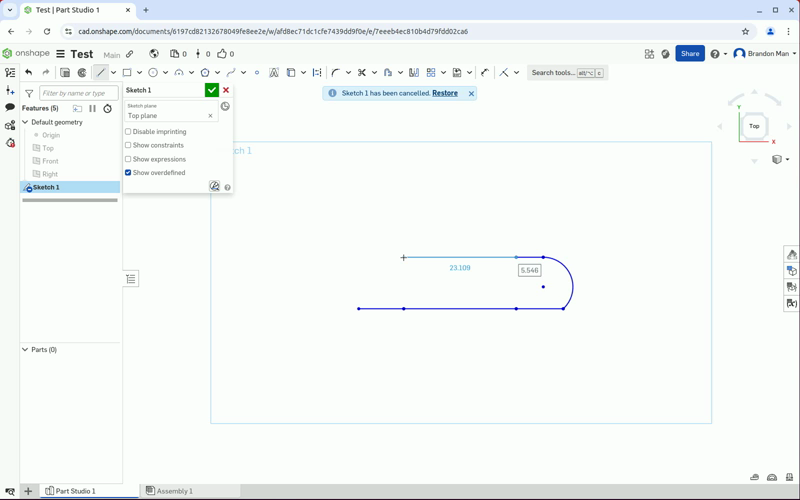
key_down(shift)
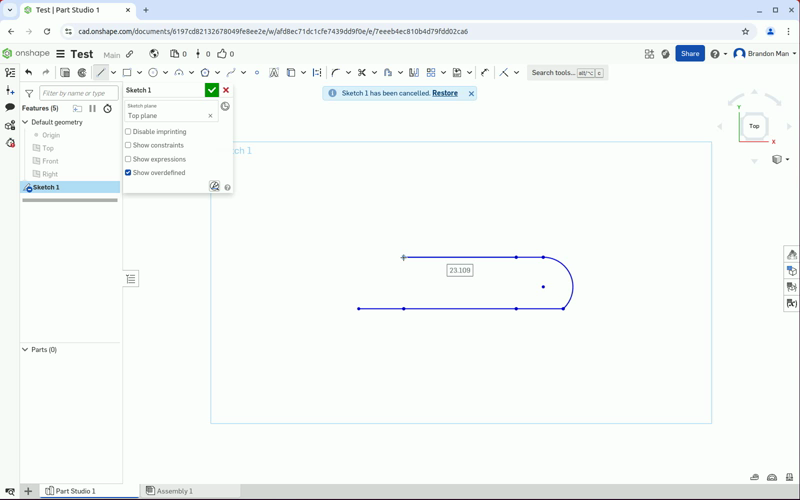
mouse_move(433, 257)
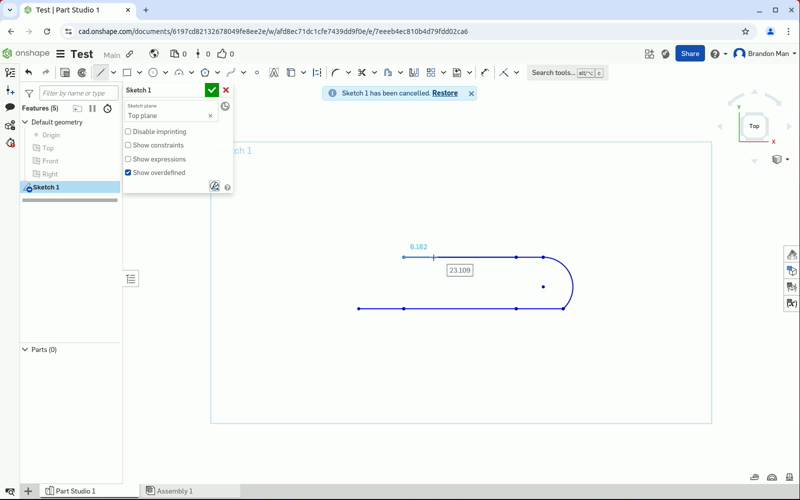
mouse_move(378, 257)
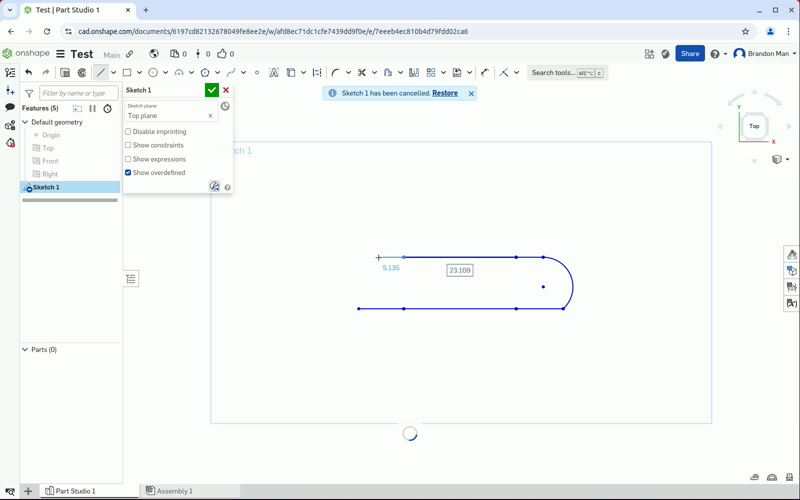
click(378, 257)
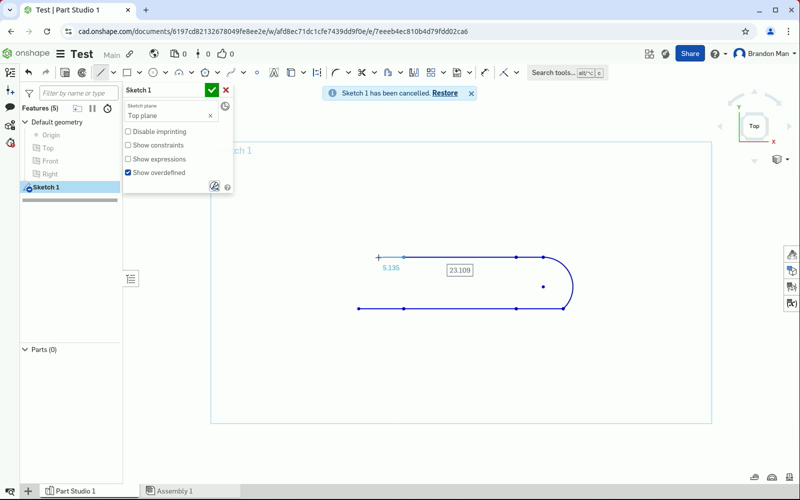
key_up(shift)
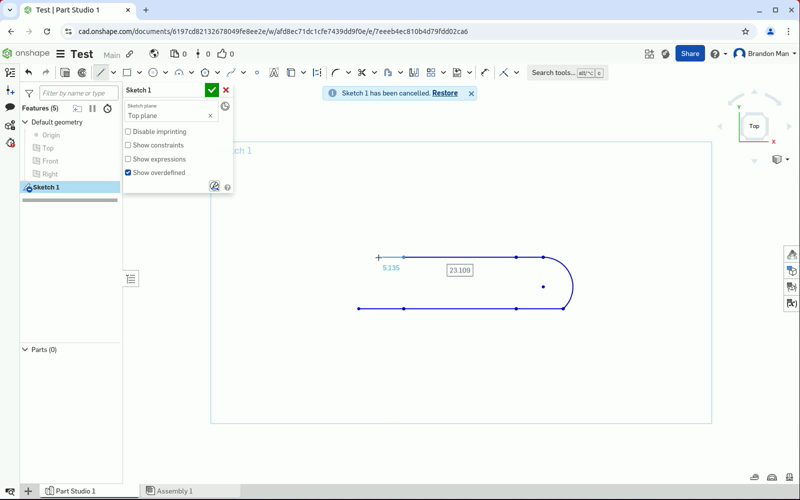
key(esc)
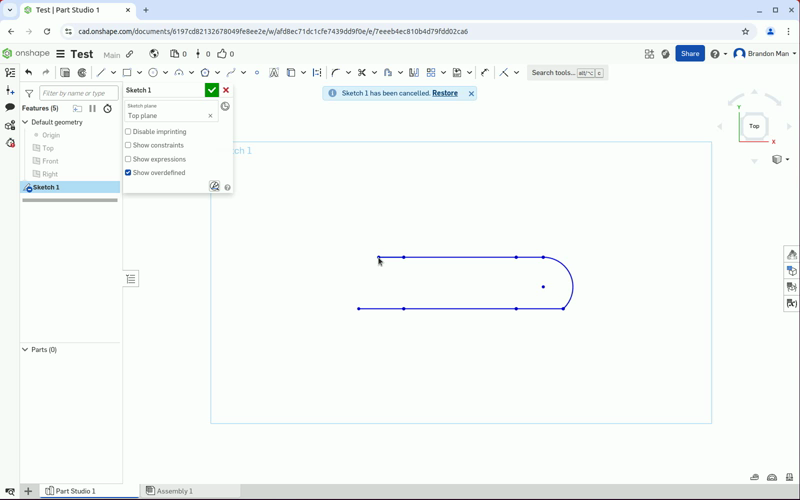
key(a)
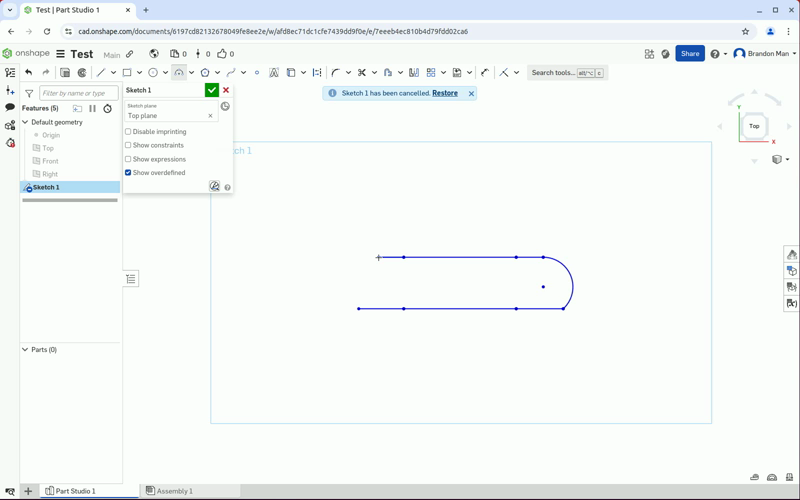
mouse_move(378, 257)
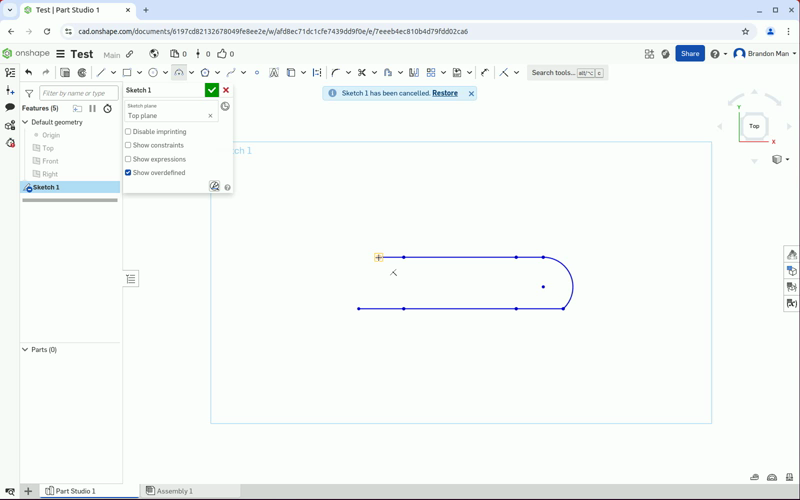
click(378, 257)
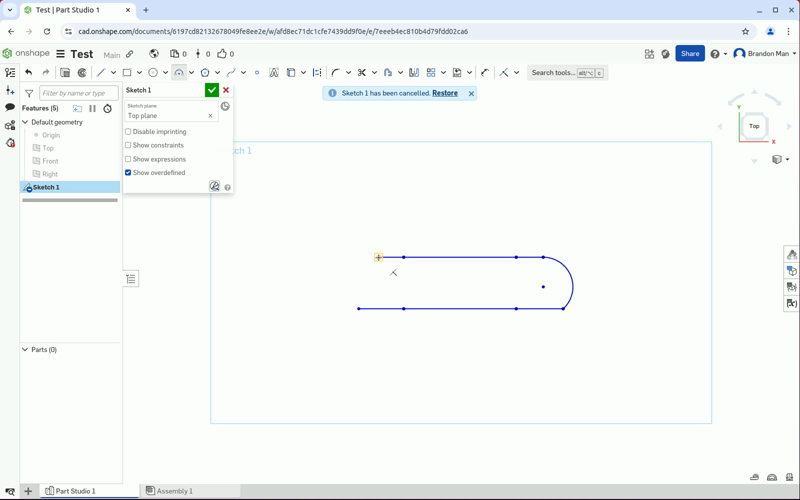
mouse_move(358, 308)
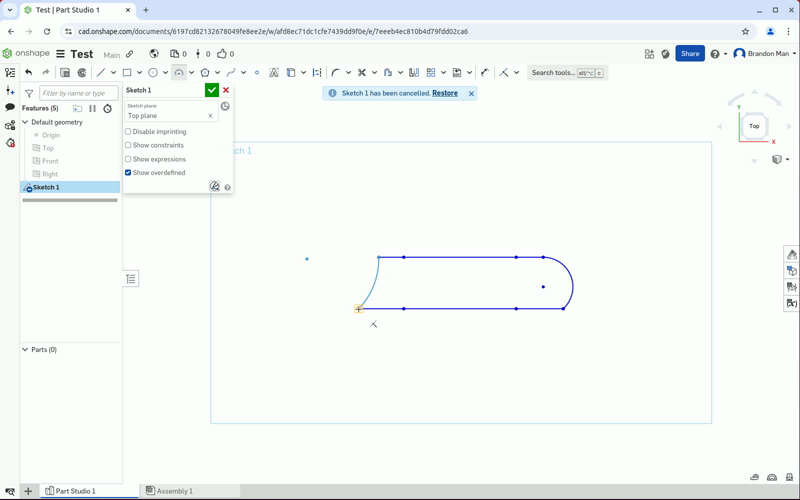
click(358, 308)
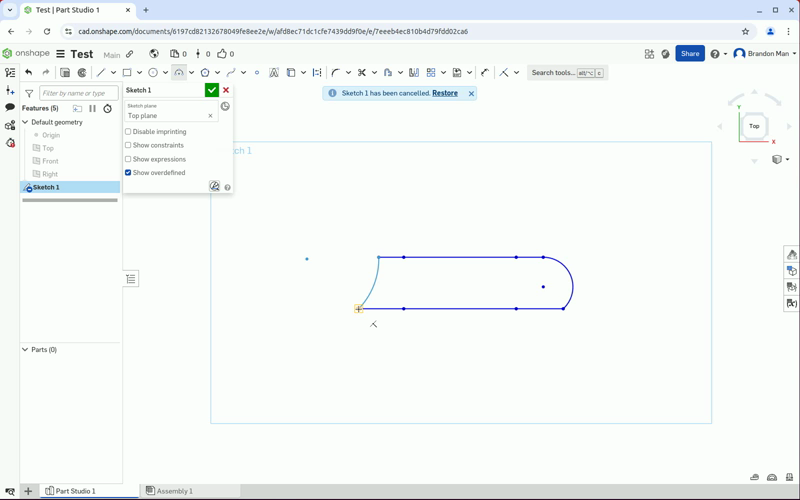
key_down(shift)
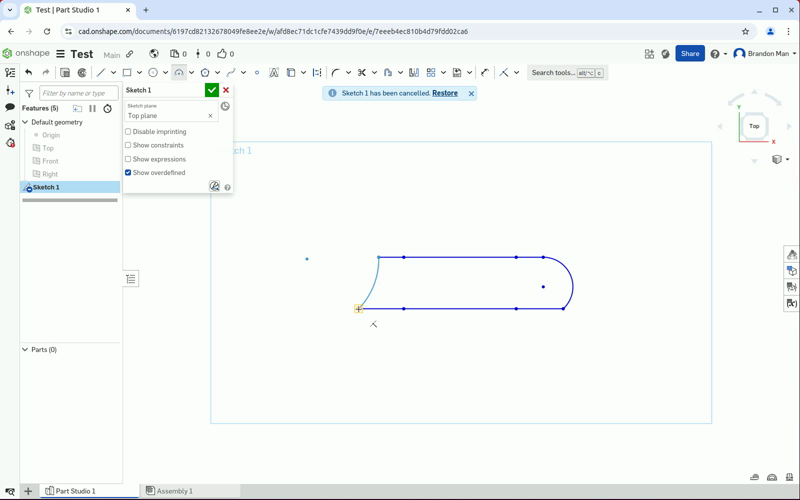
mouse_move(350, 275)
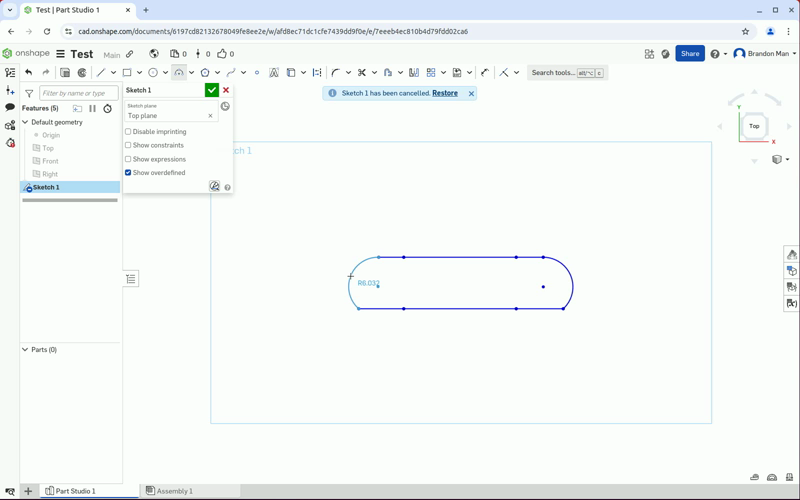
click(350, 275)
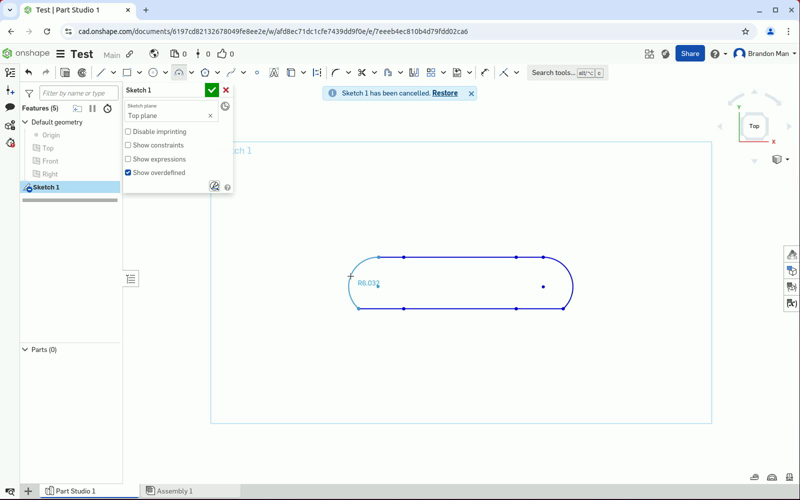
key_up(shift)
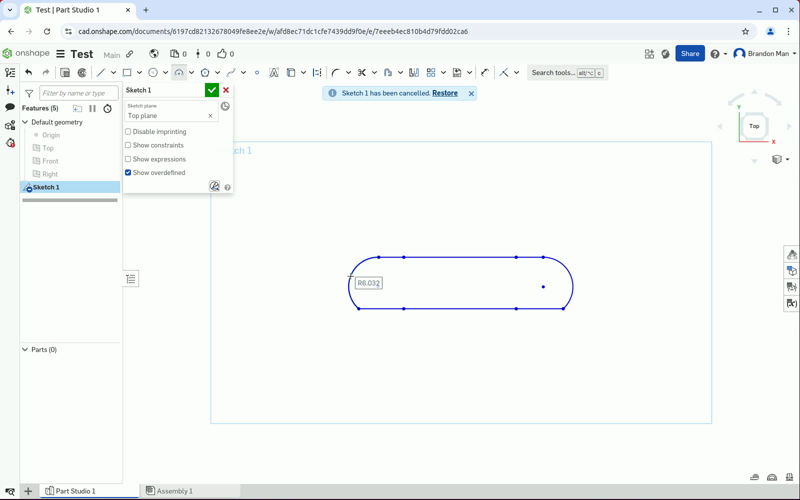
key(esc)
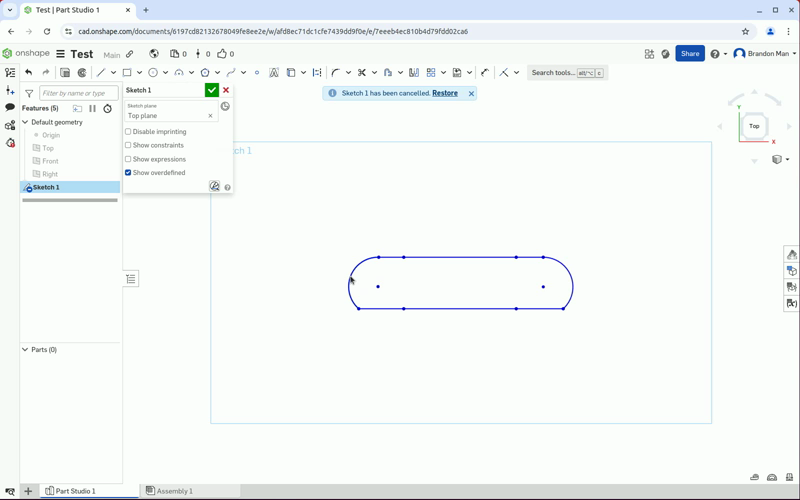
key(c)
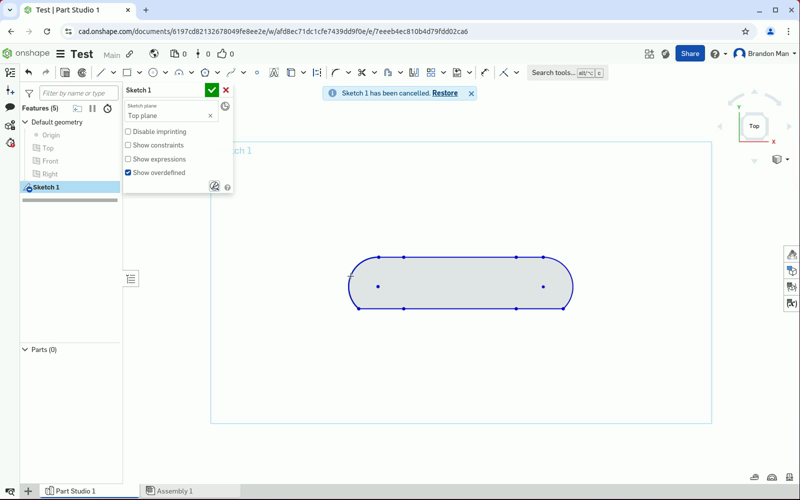
key_down(shift)
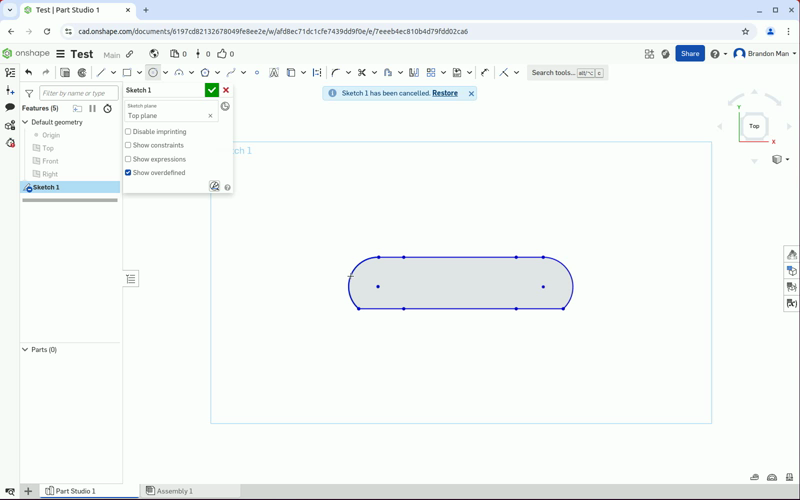
mouse_move(378, 286)
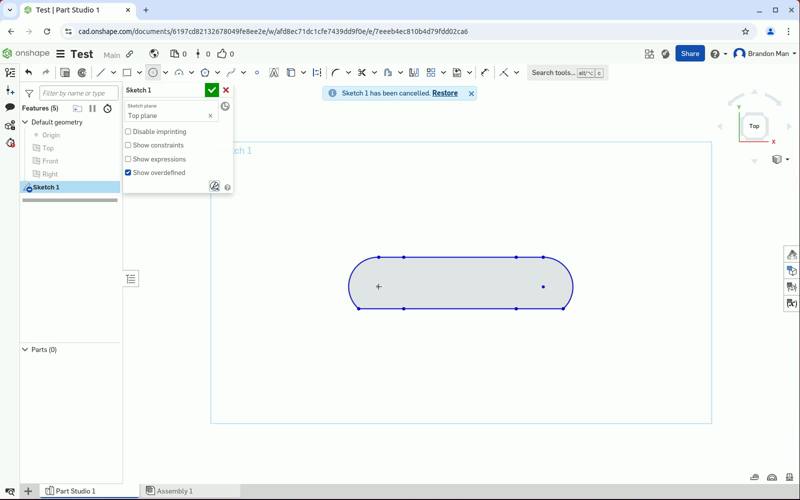
click(378, 286)
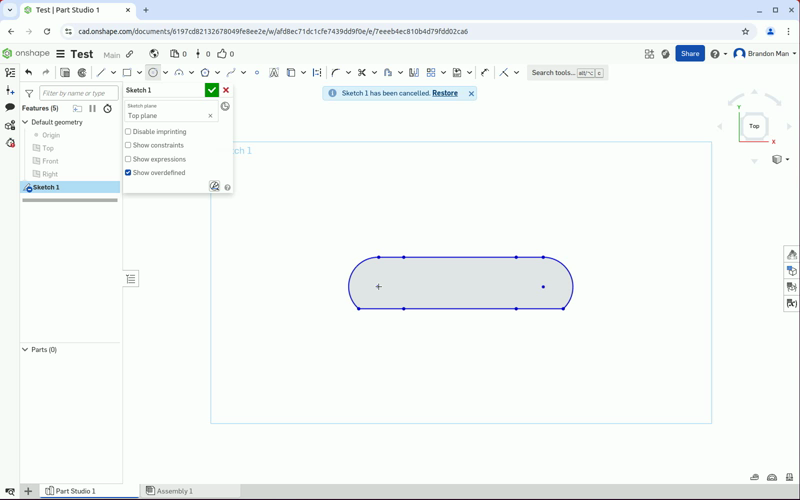
key_up(shift)
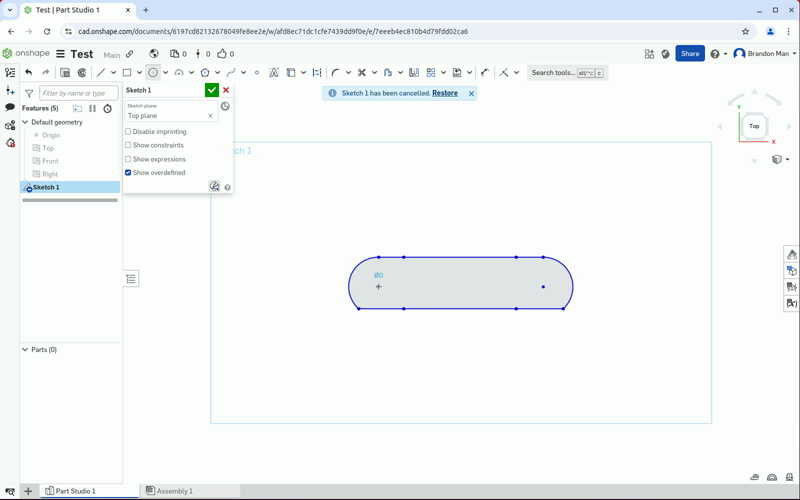
mouse_move(389, 286)
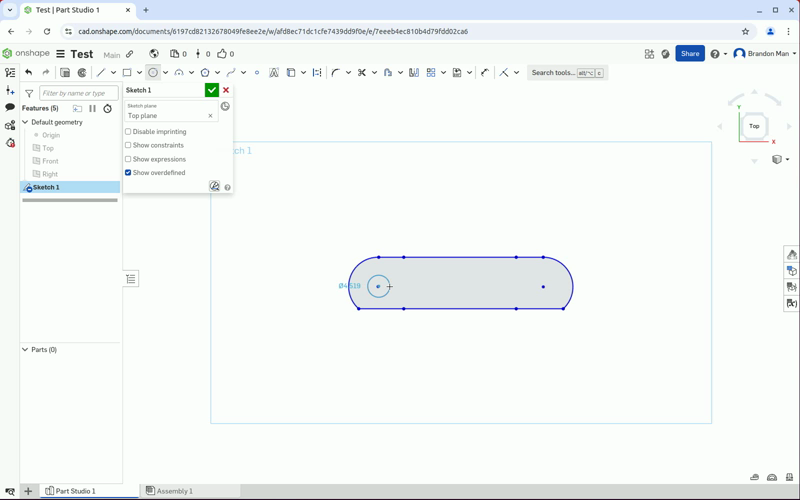
click(389, 286)
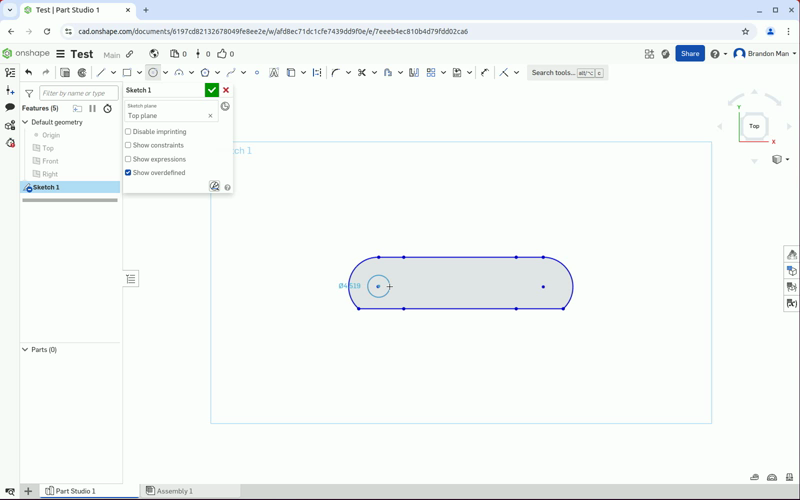
key(esc)
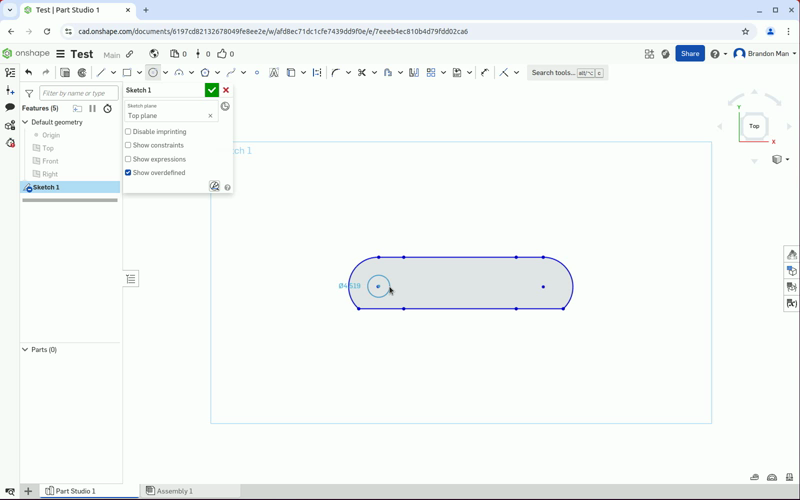
key(c)
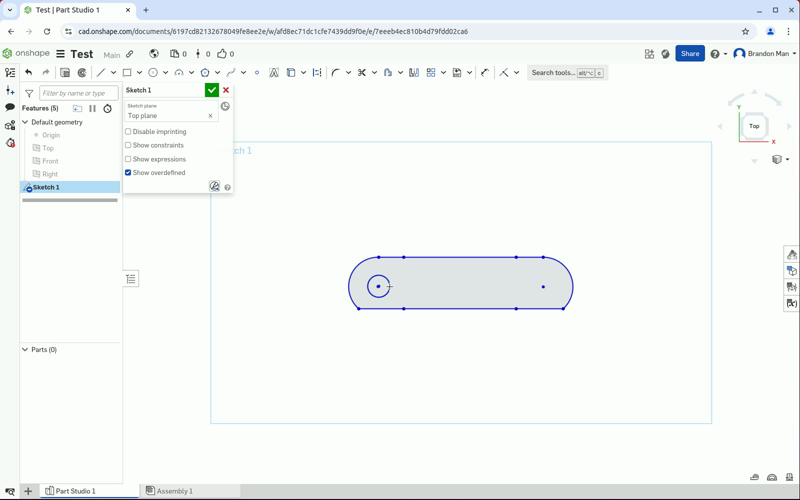
key_down(shift)
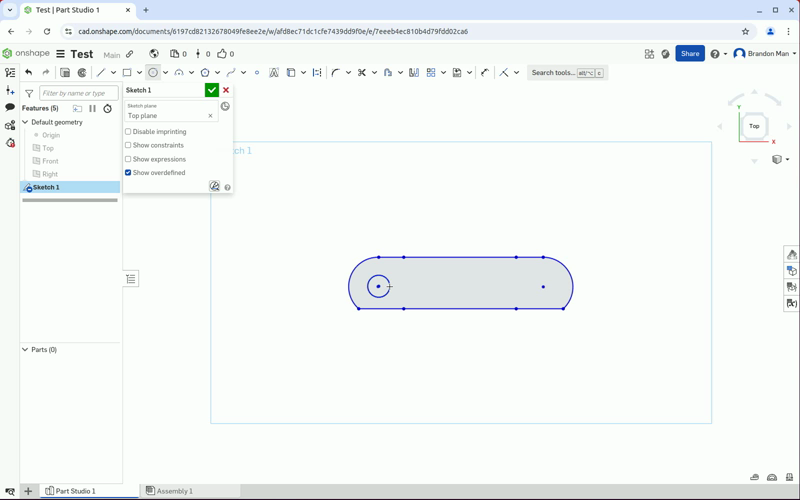
mouse_move(430, 295)
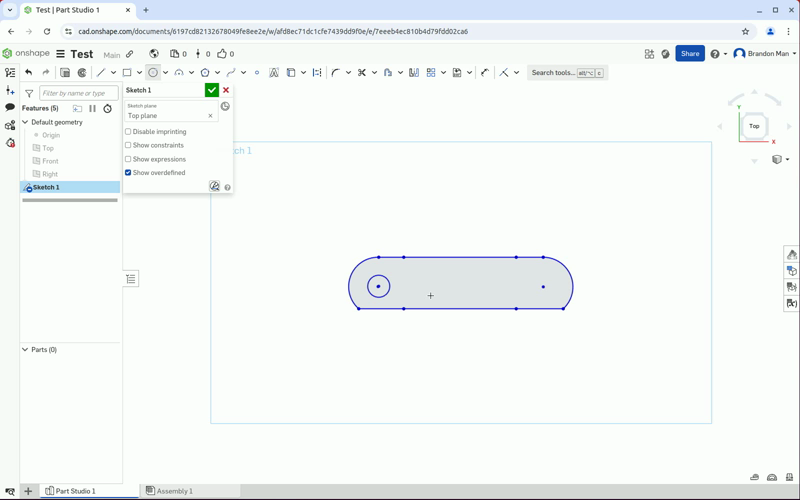
click(430, 295)
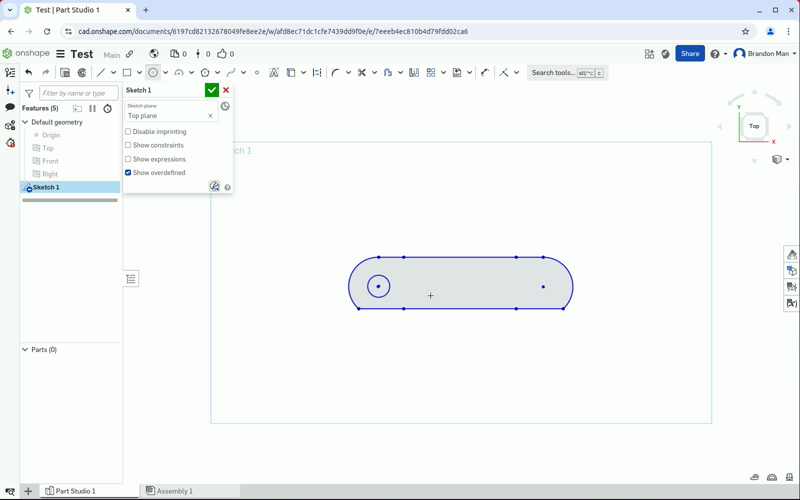
key_up(shift)
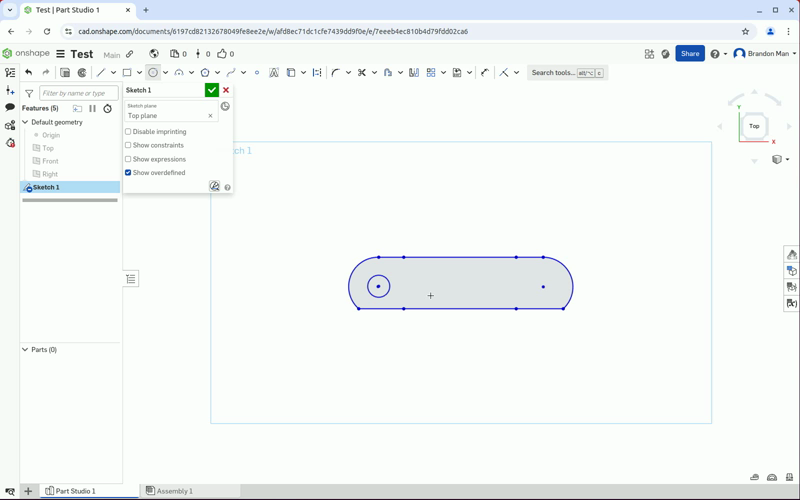
mouse_move(432, 295)
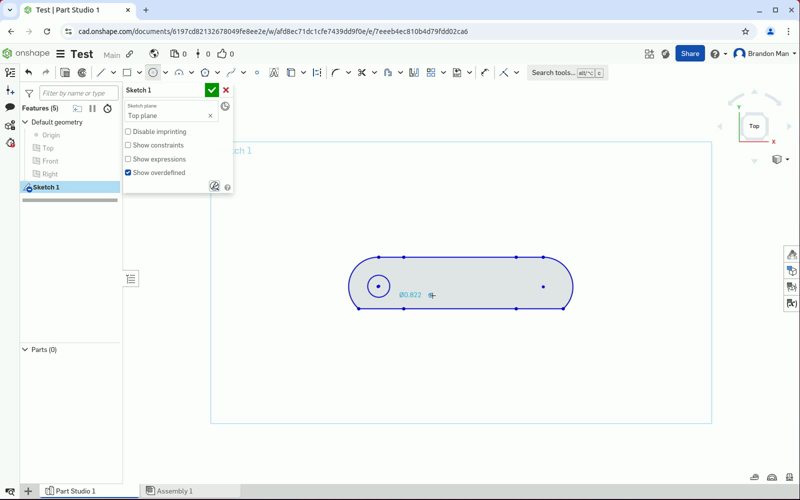
scroll(6)
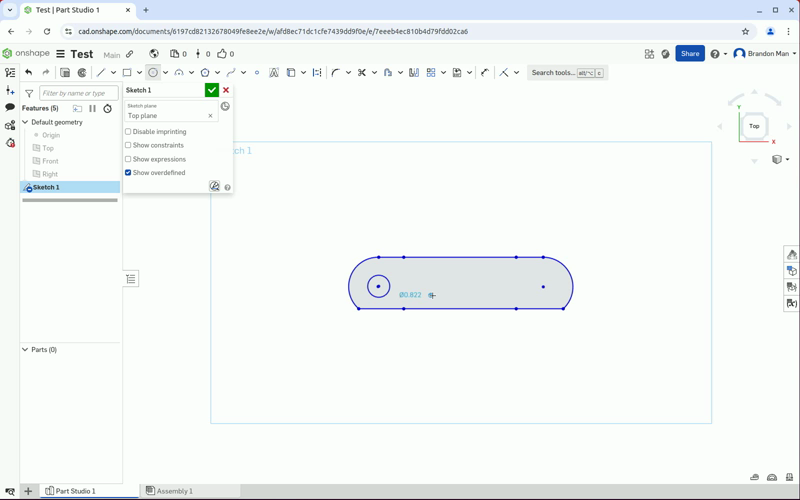
scroll(6)
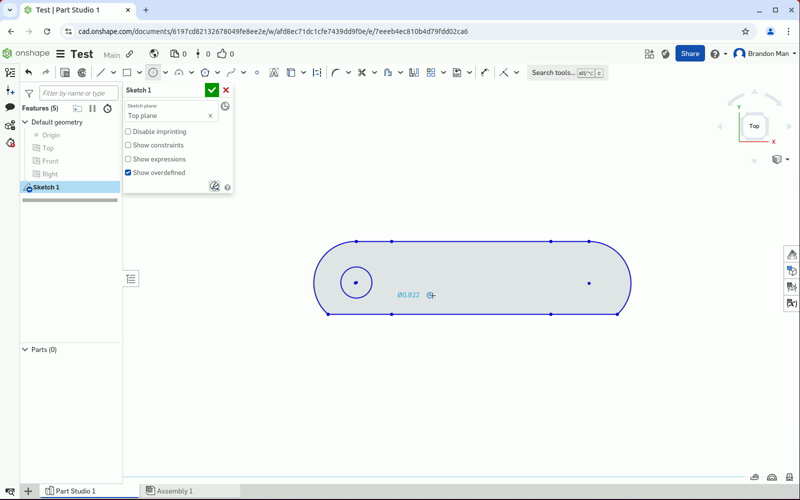
scroll(6)
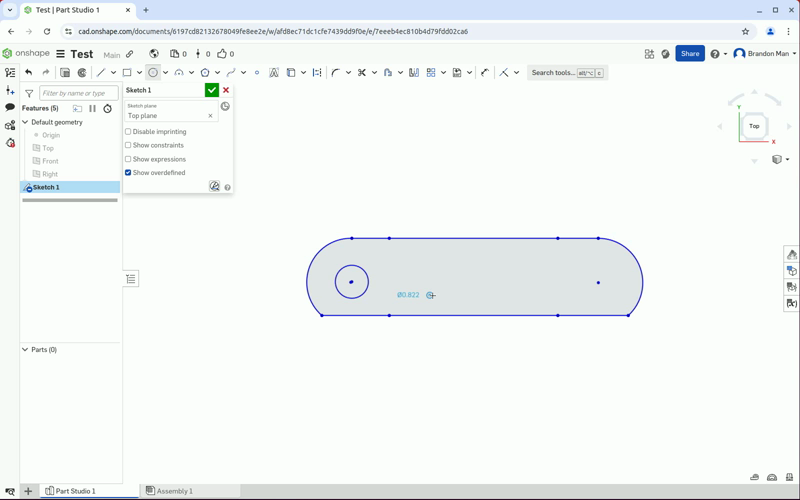
scroll(6)
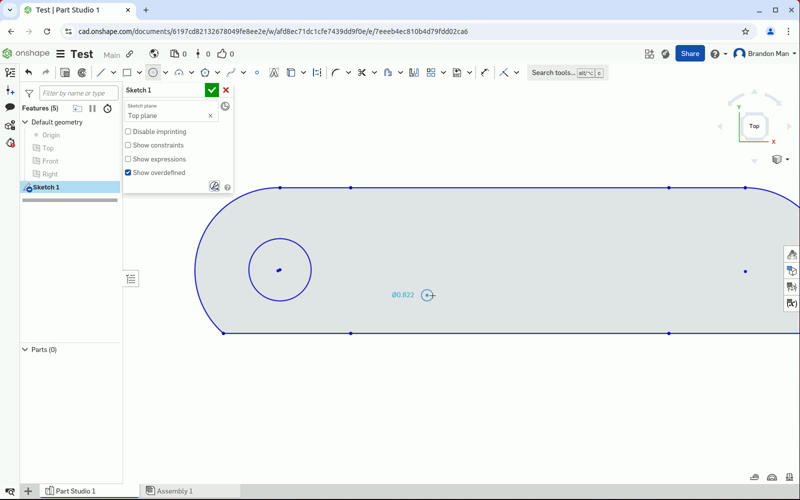
scroll(6)
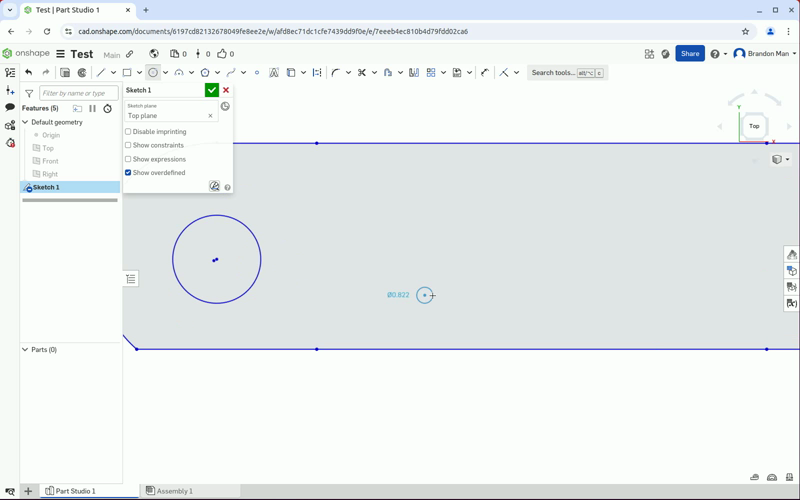
scroll(6)
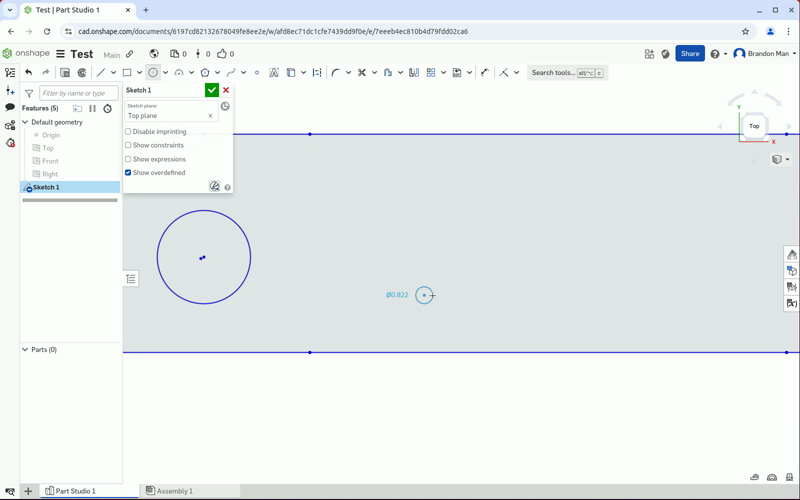
scroll(6)
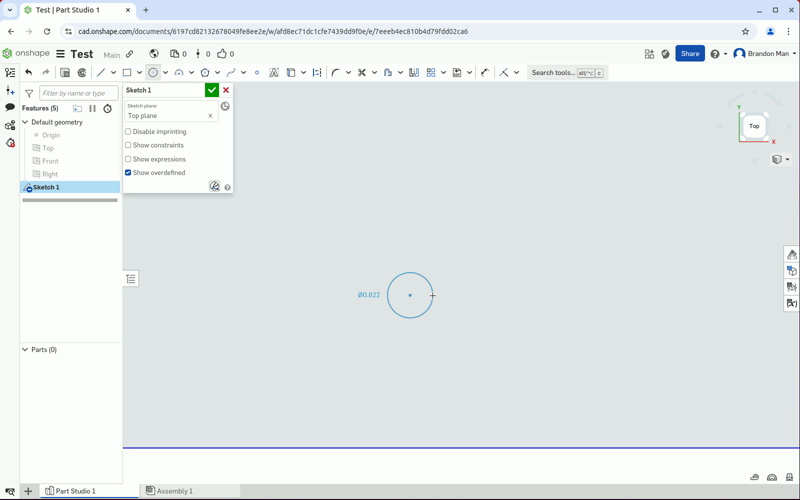
click(432, 295)
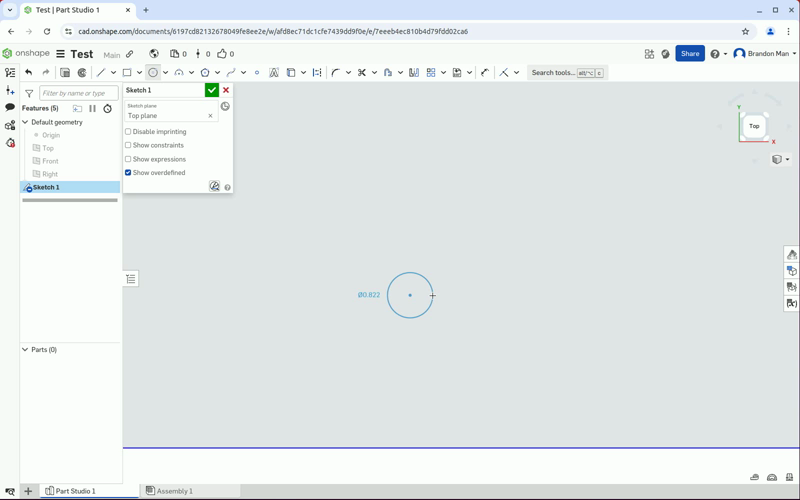
scroll(-6)
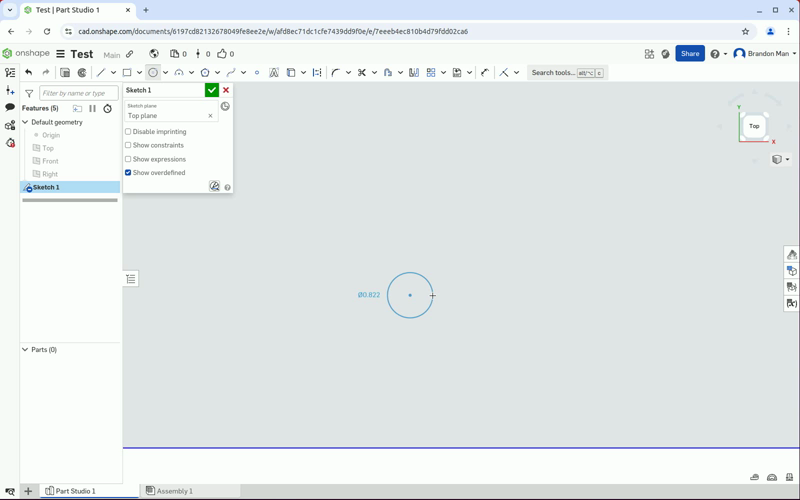
scroll(-6)
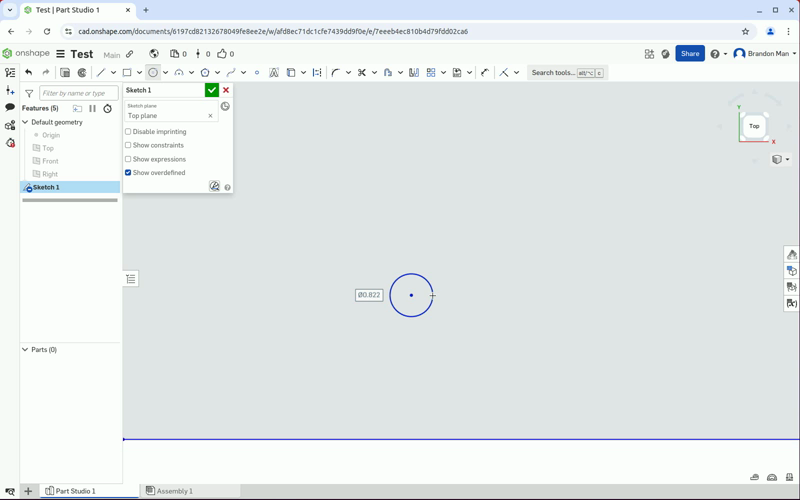
scroll(-6)
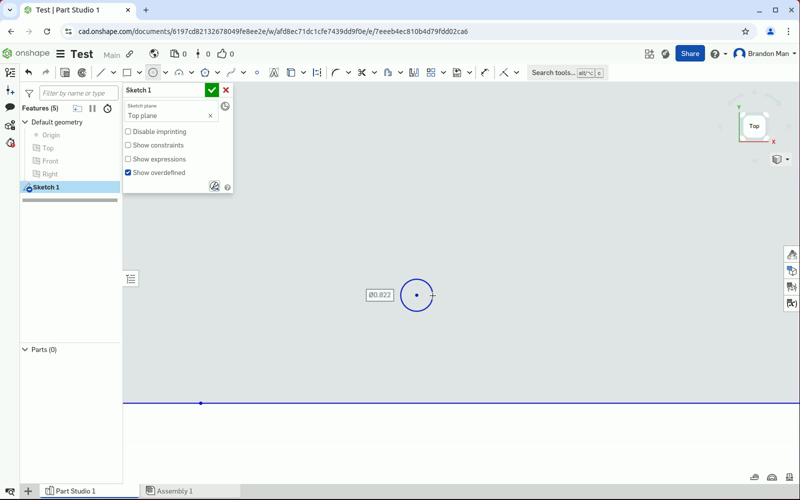
scroll(-6)
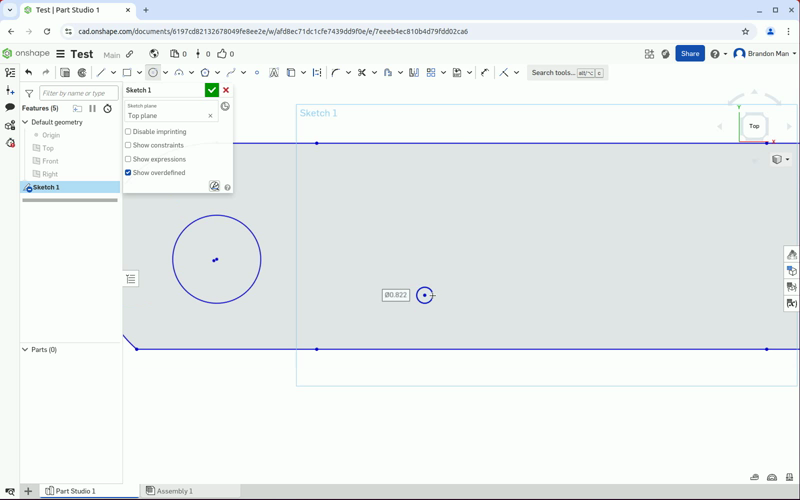
scroll(-6)
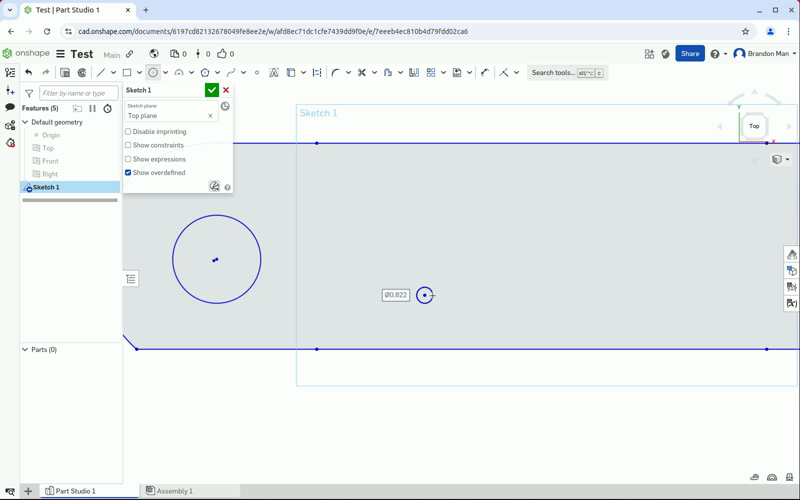
scroll(-6)
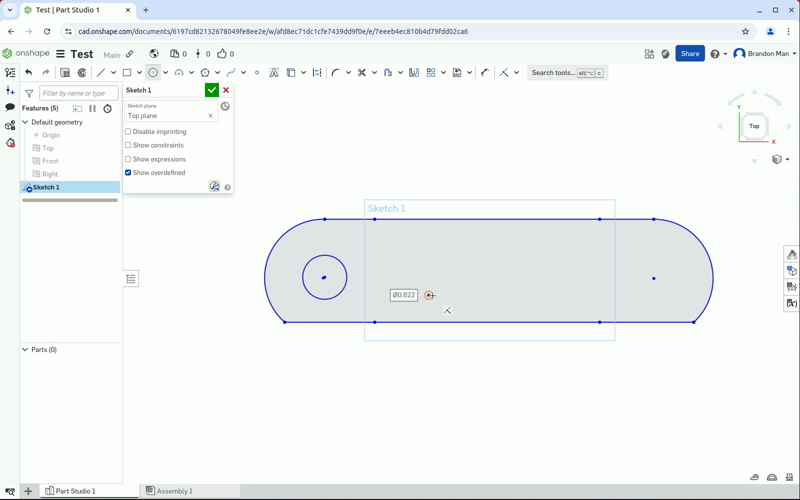
scroll(-6)
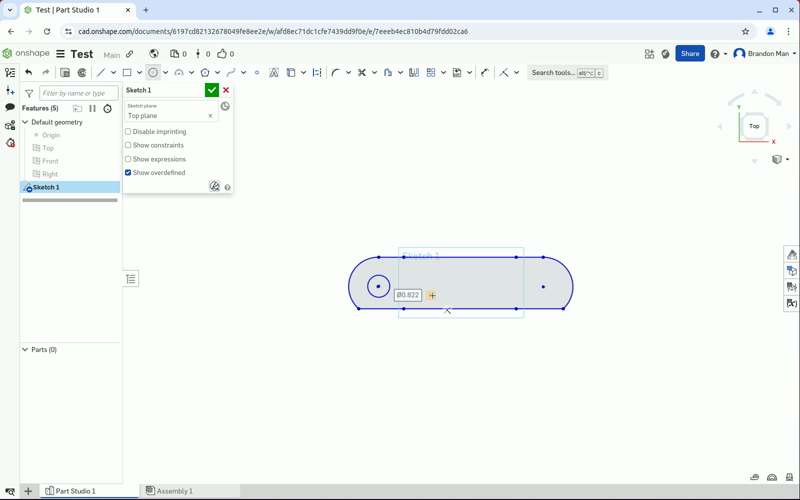
key(esc)
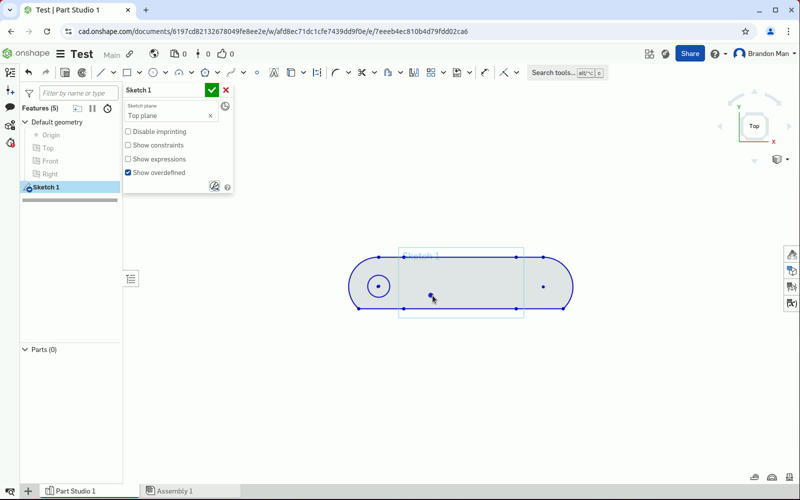
key(c)
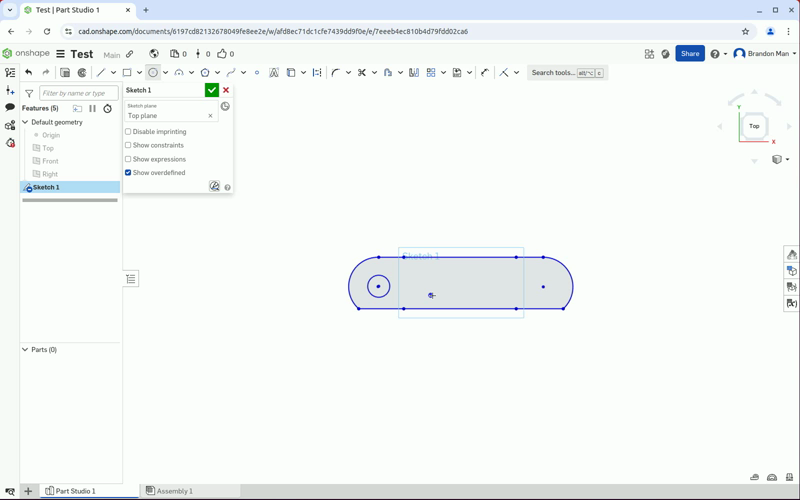
key_down(shift)
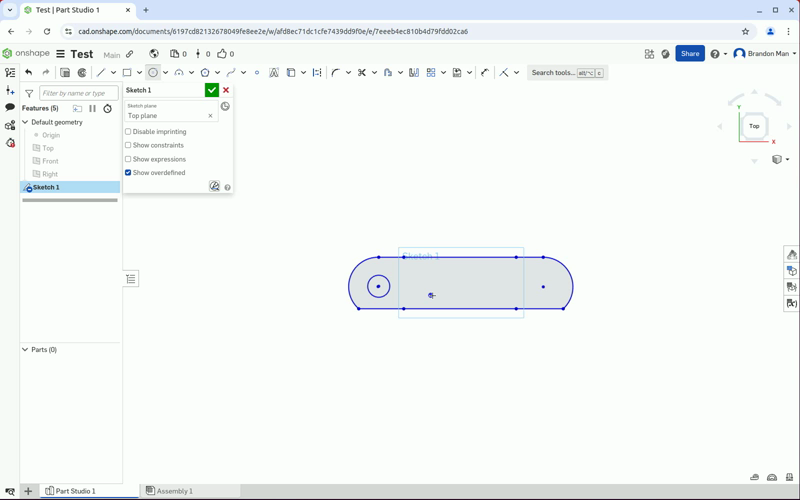
mouse_move(491, 272)
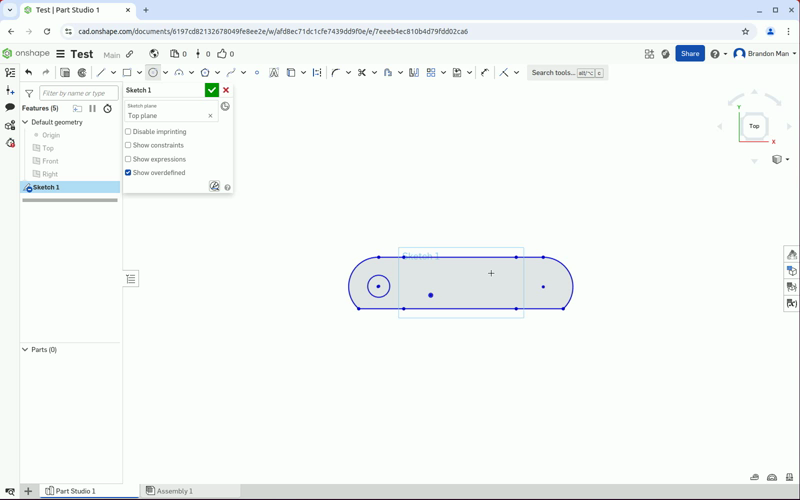
click(491, 272)
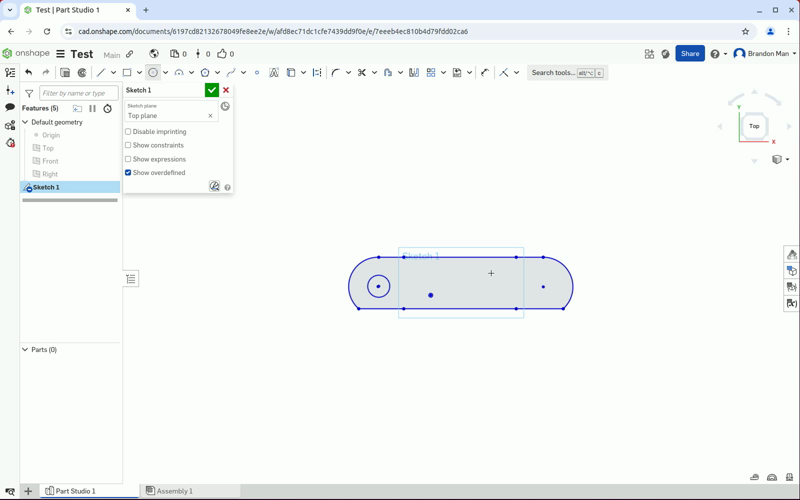
key_up(shift)
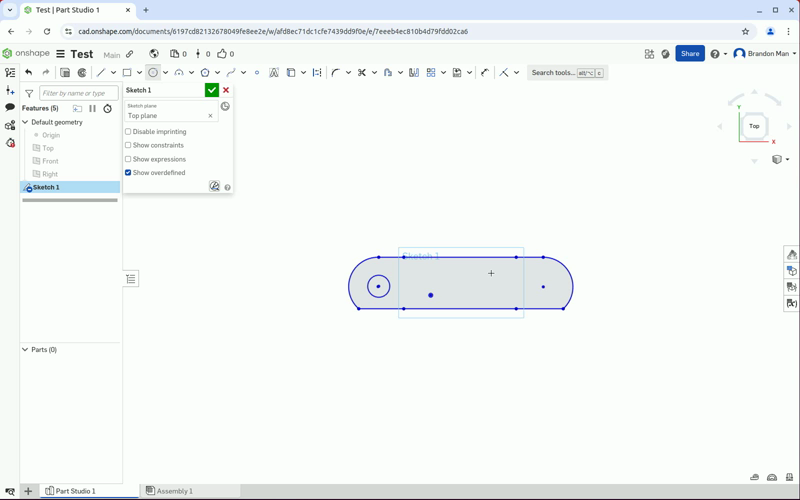
mouse_move(493, 272)
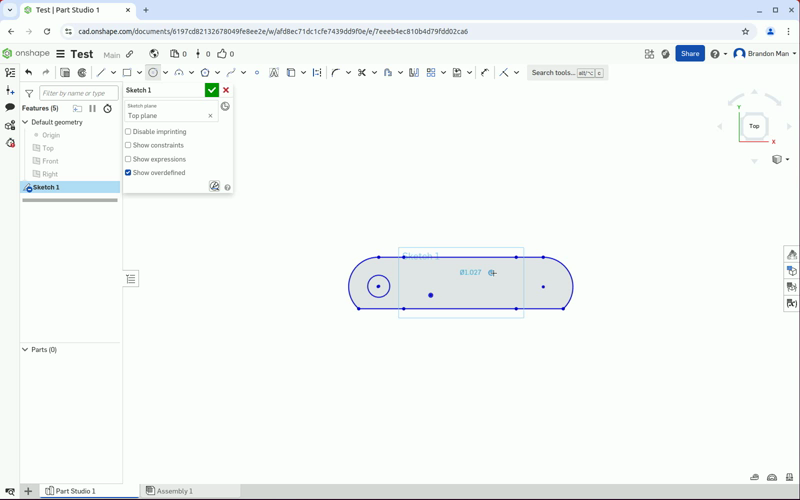
scroll(6)
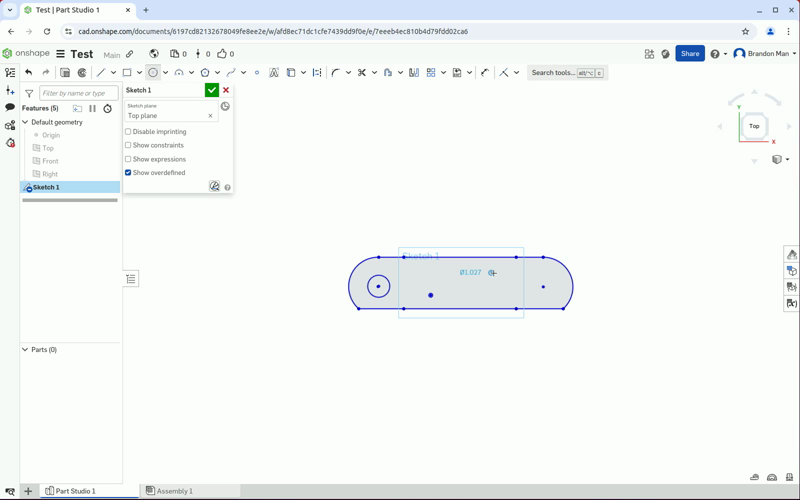
scroll(6)
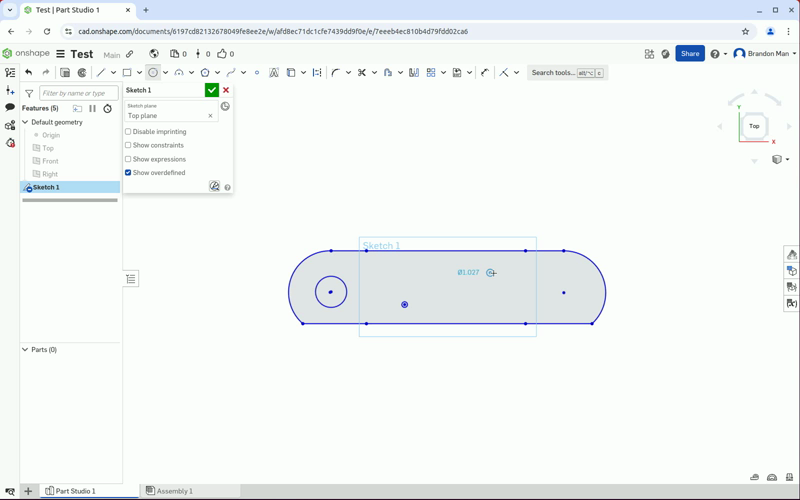
scroll(6)
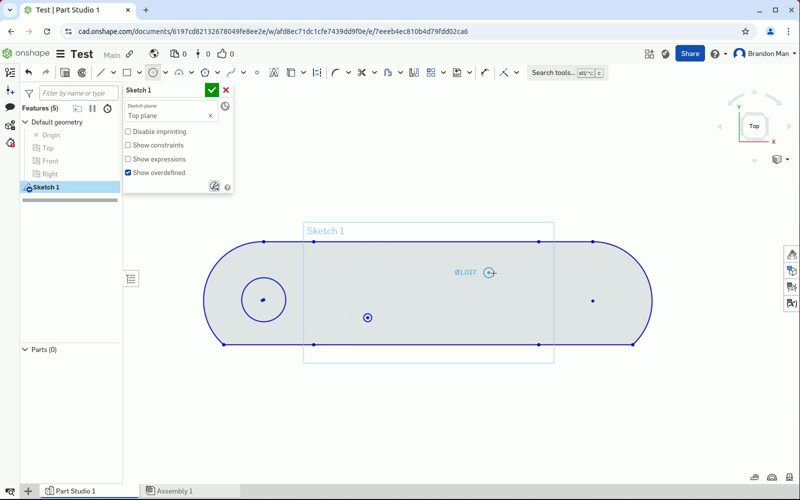
scroll(6)
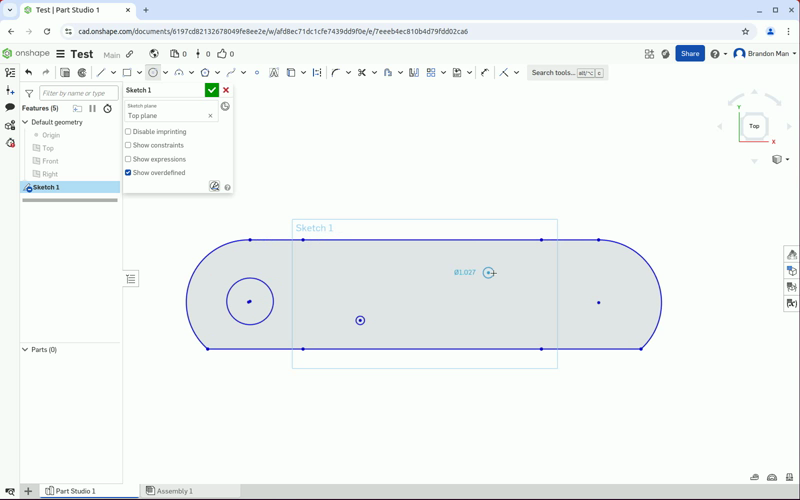
scroll(6)
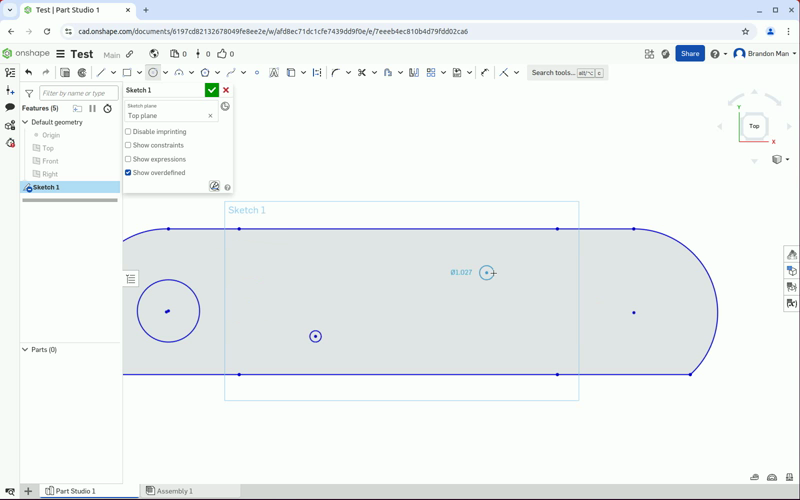
scroll(6)
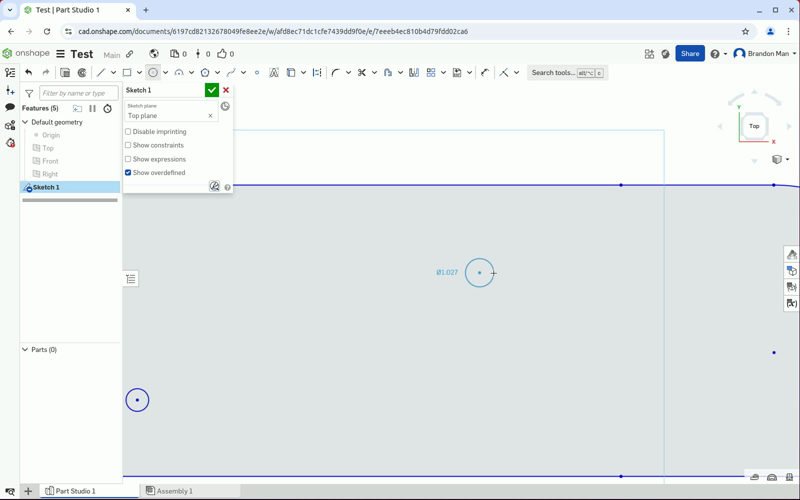
scroll(6)
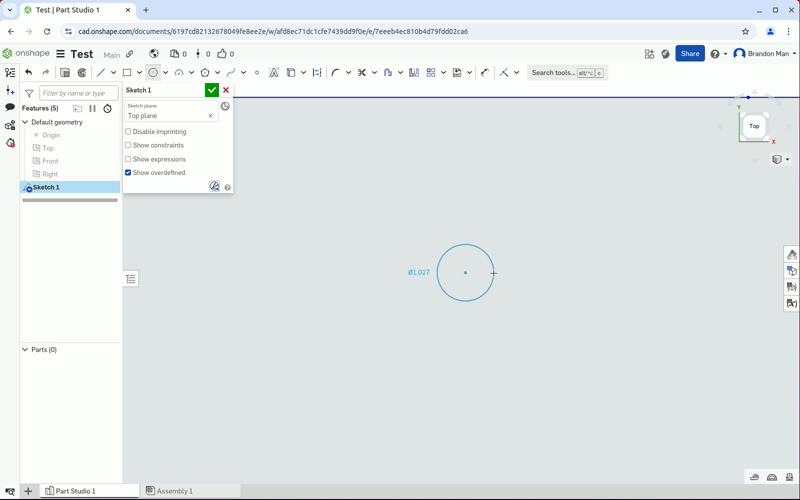
click(493, 272)
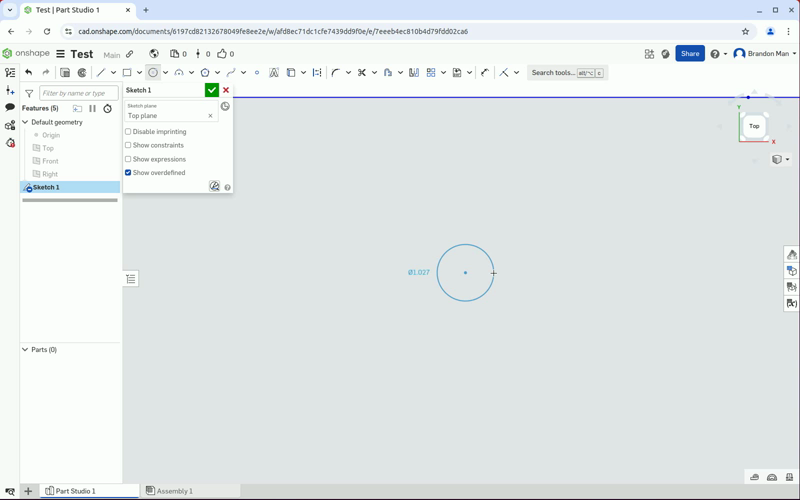
scroll(-6)
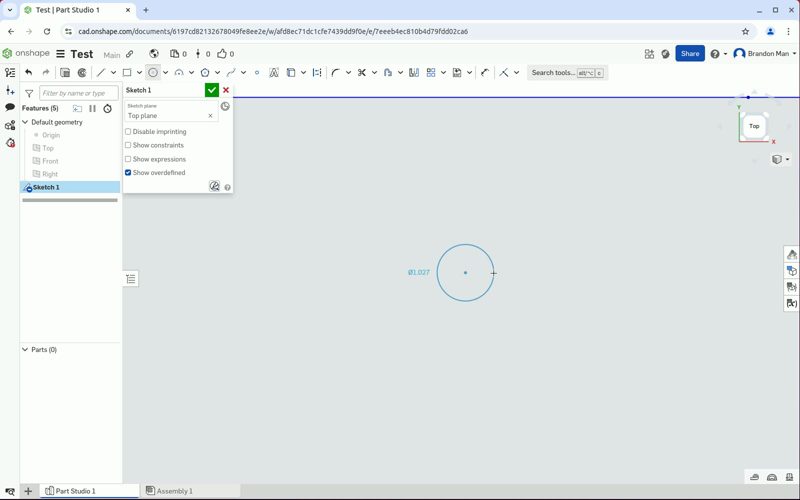
scroll(-6)
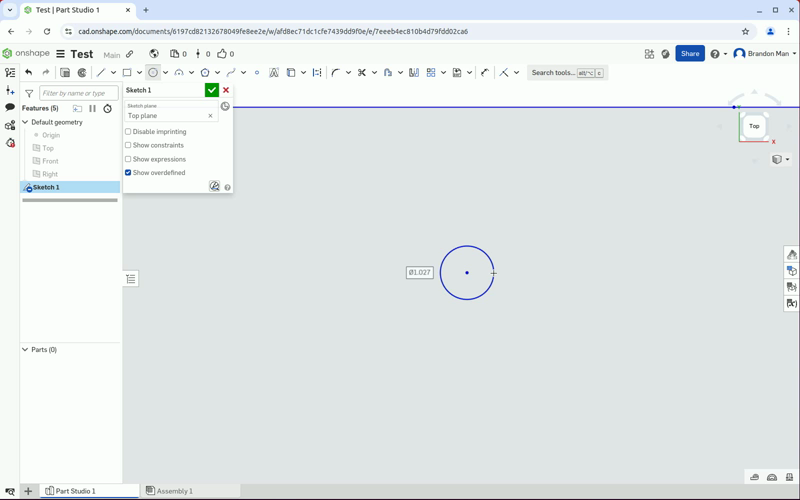
scroll(-6)
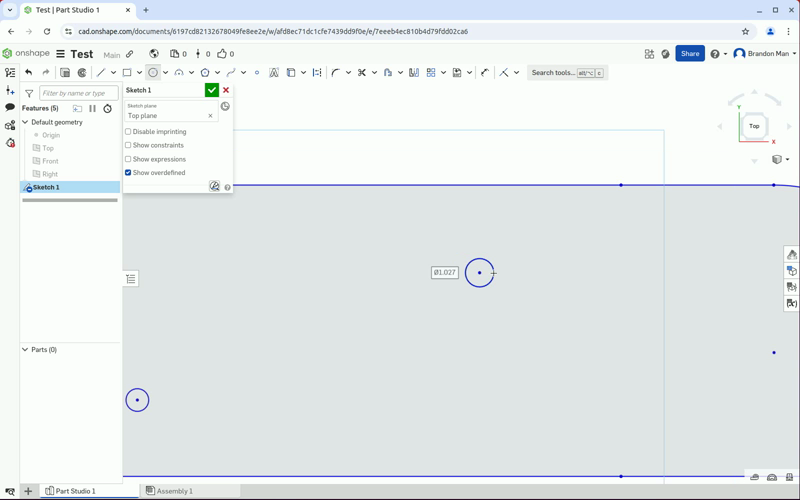
scroll(-6)
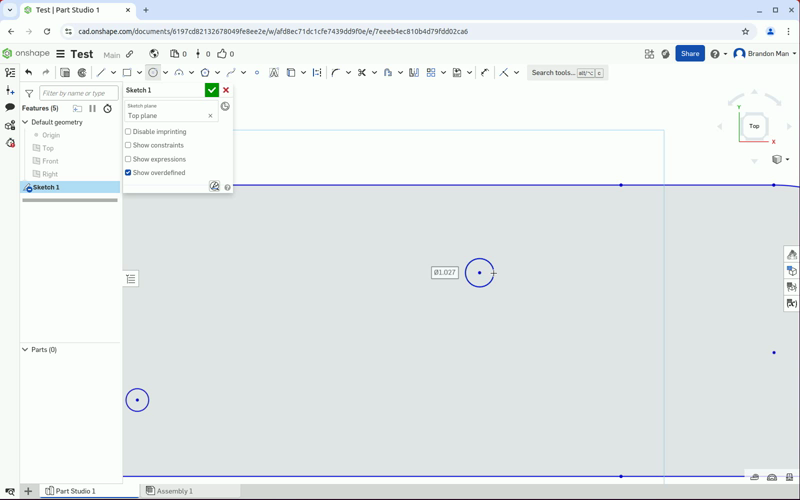
scroll(-6)
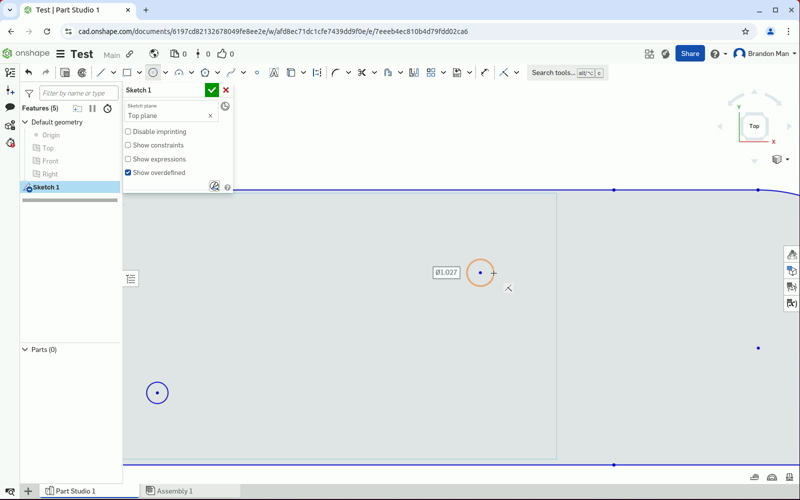
scroll(-6)
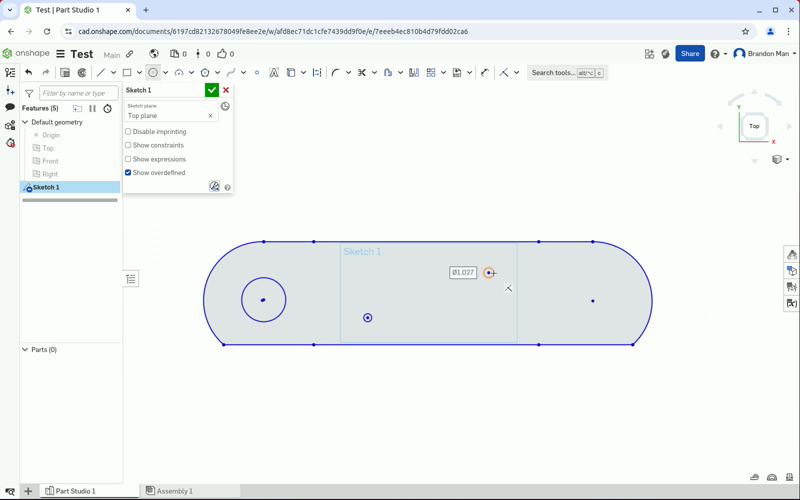
scroll(-6)
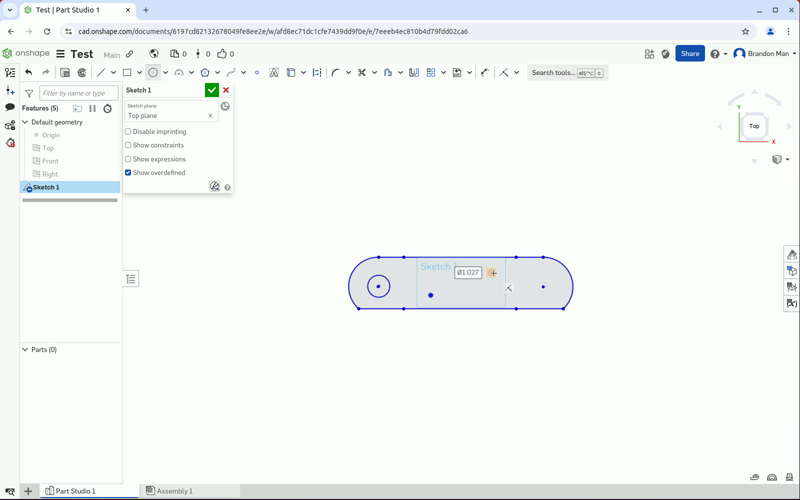
key(esc)
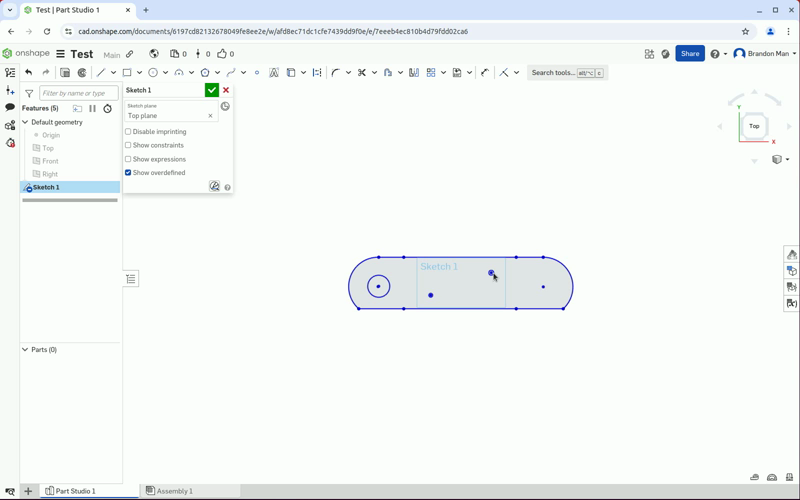
key(l)
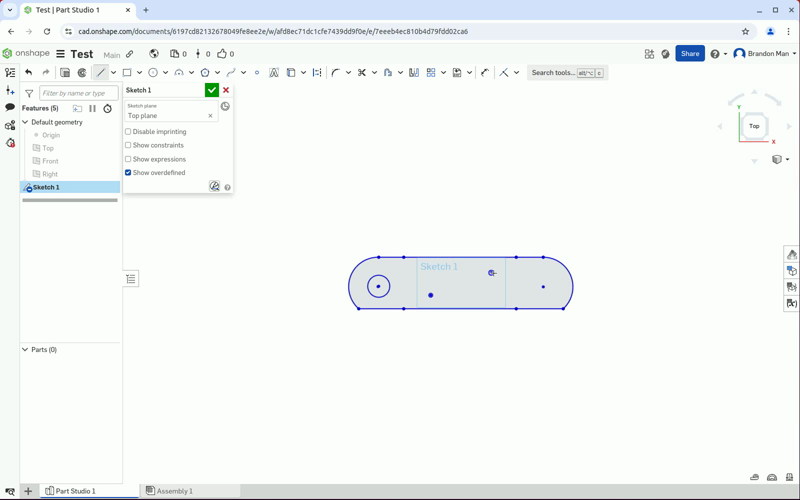
key_down(shift)
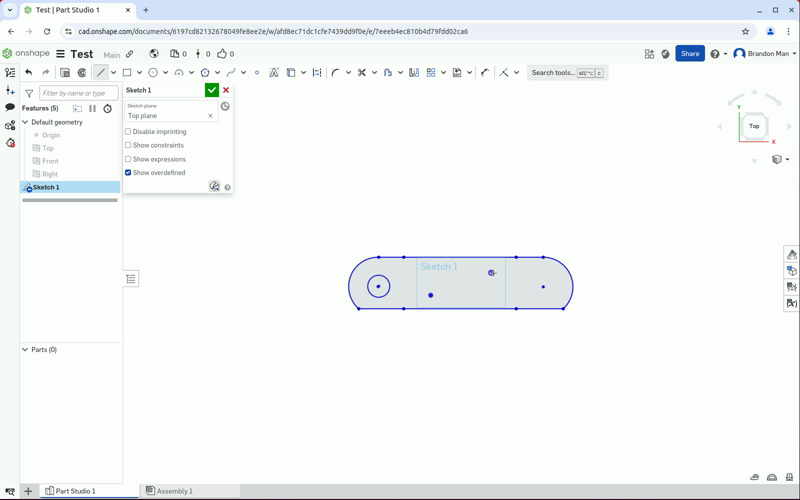
mouse_move(525, 290)
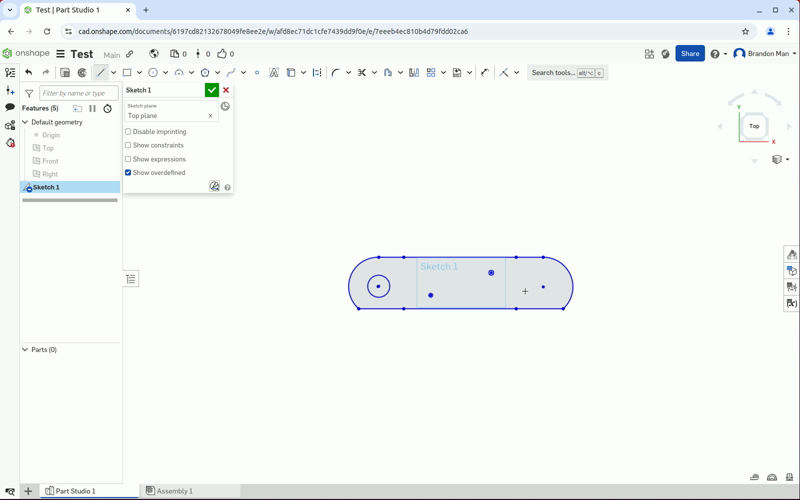
click(525, 290)
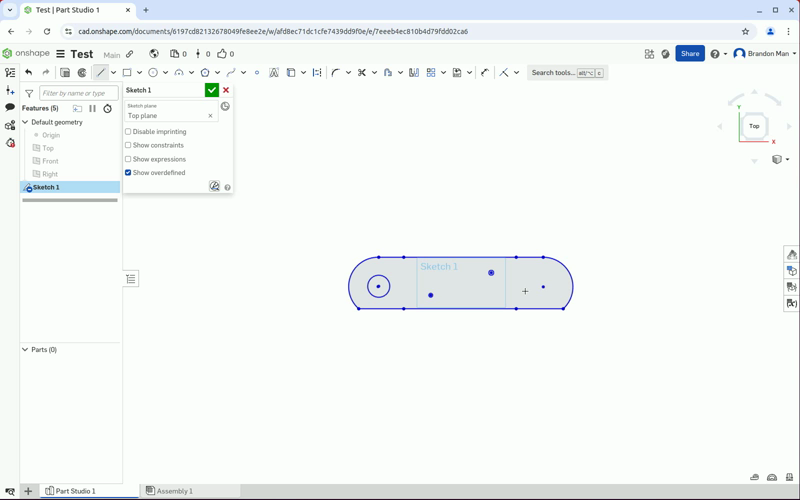
key_up(shift)
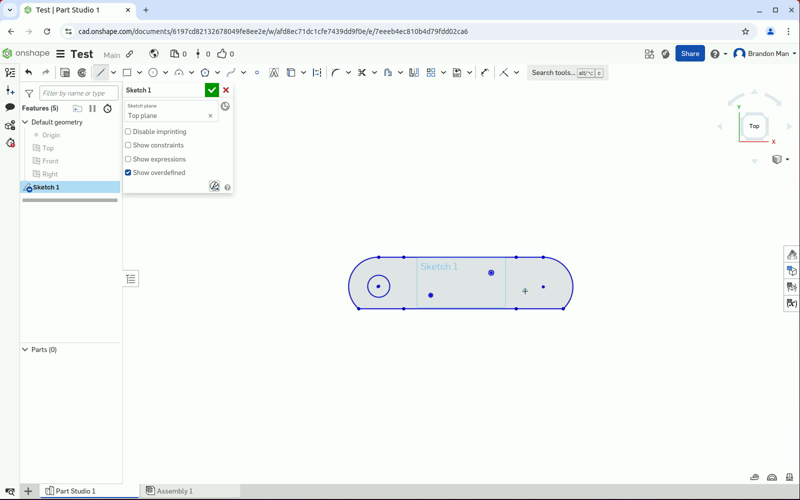
key_down(shift)
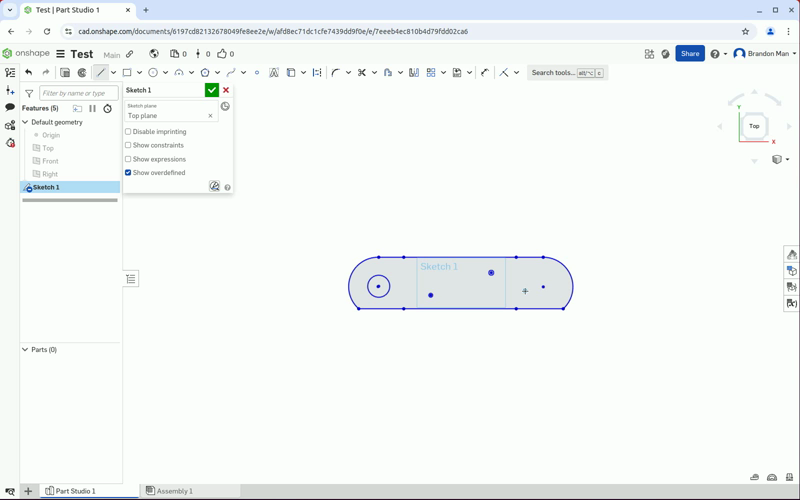
mouse_move(555, 290)
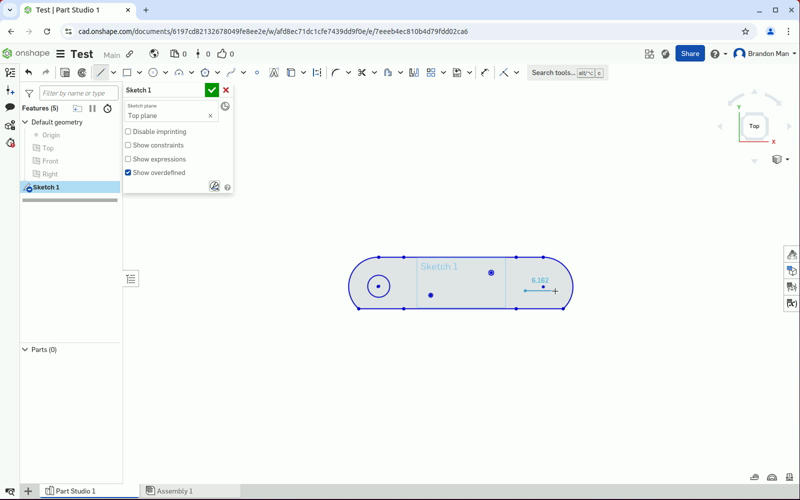
mouse_move(558, 290)
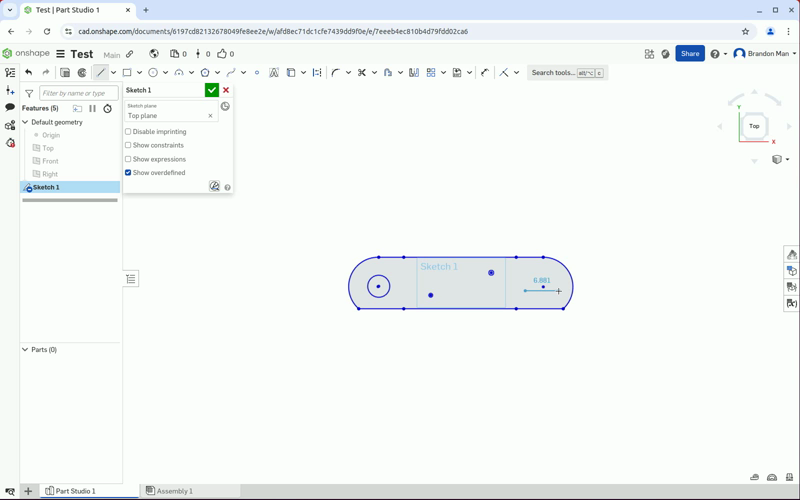
click(558, 290)
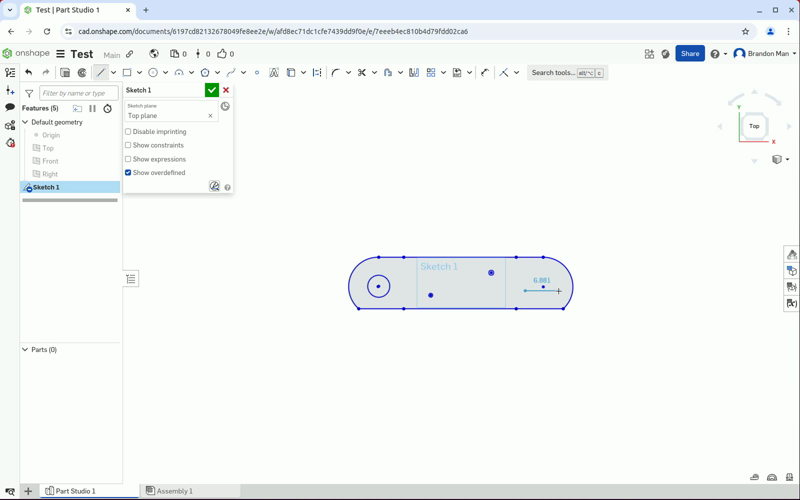
key_up(shift)
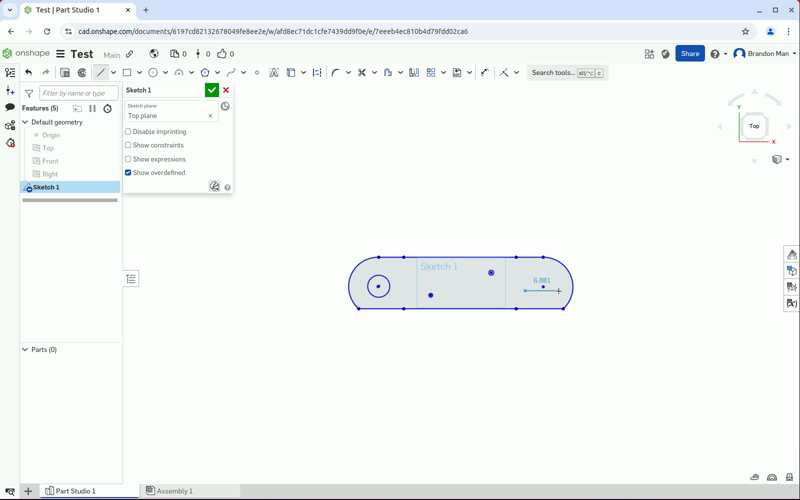
key(esc)
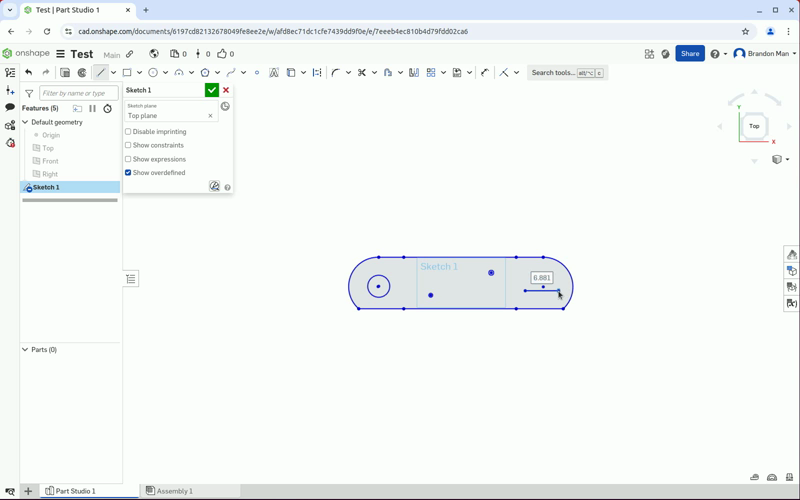
key(a)
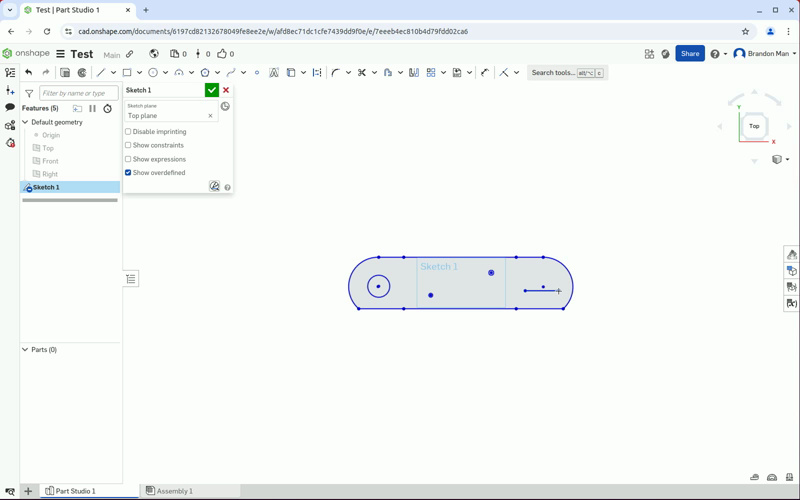
mouse_move(558, 290)
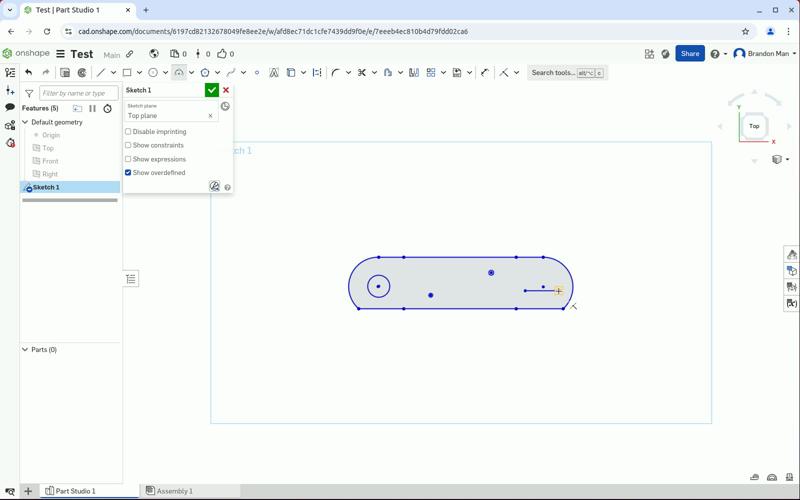
click(558, 290)
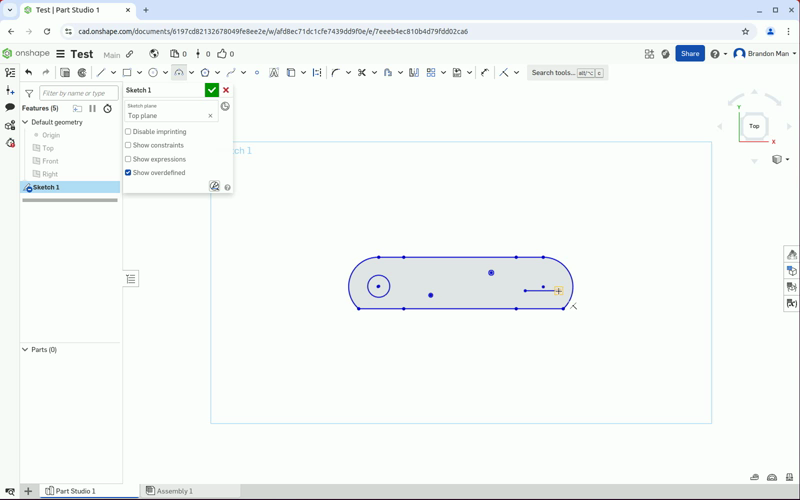
key_down(shift)
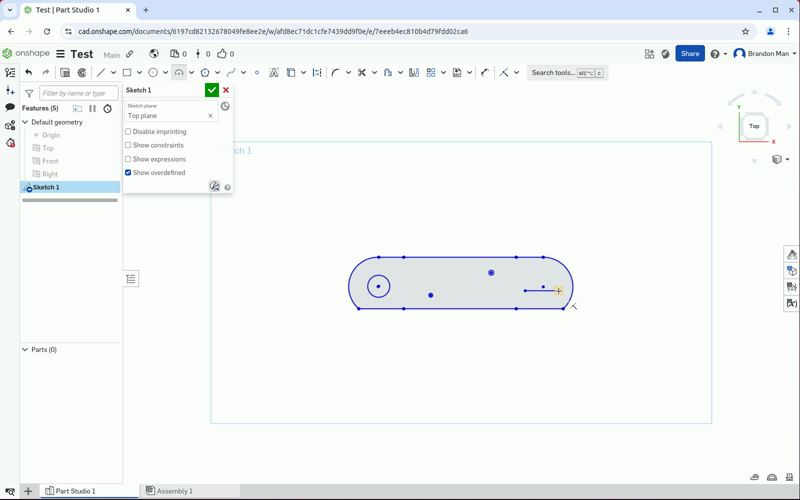
mouse_move(558, 281)
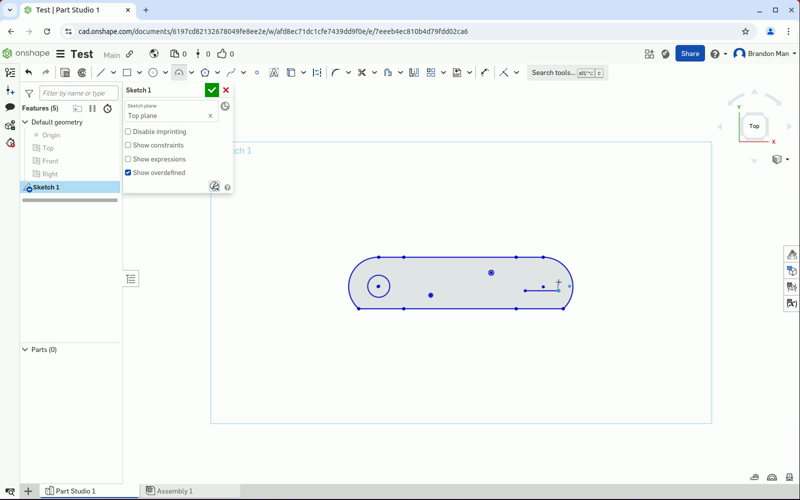
click(558, 281)
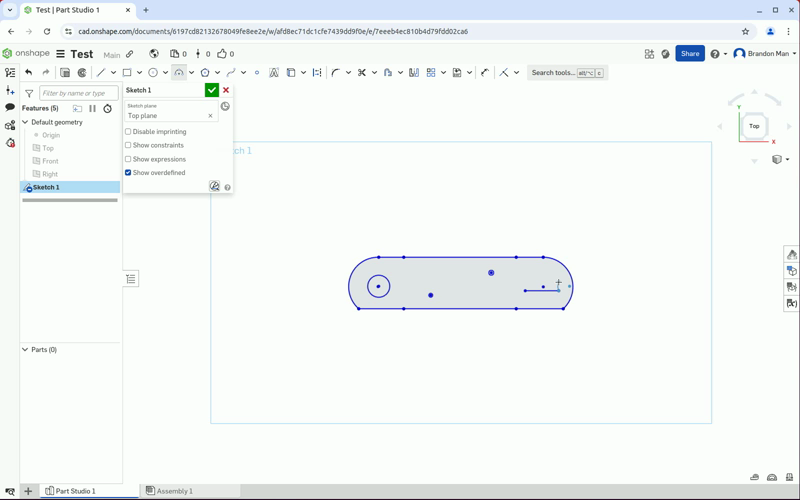
mouse_move(563, 286)
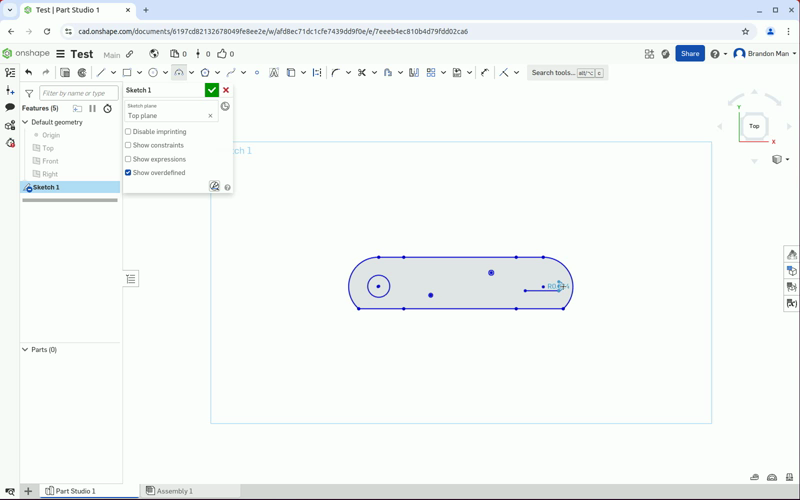
click(563, 286)
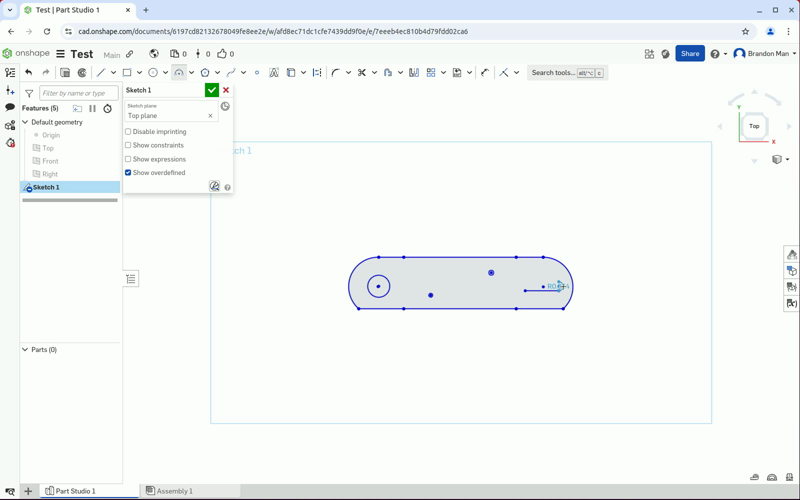
key_up(shift)
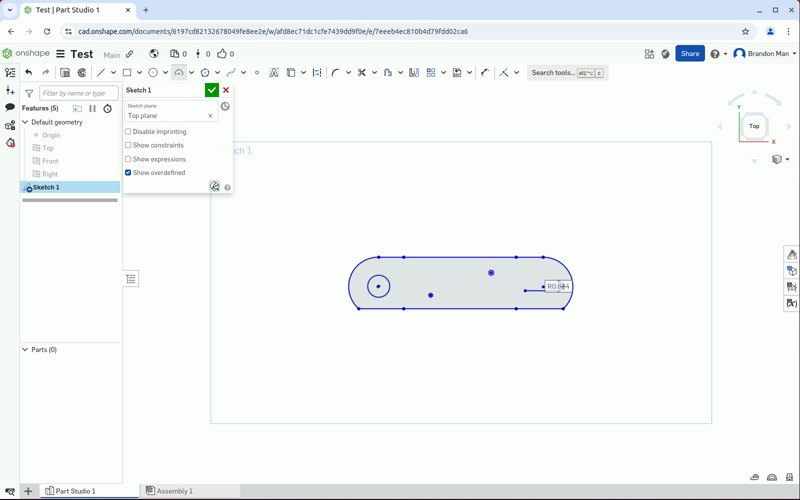
key(esc)
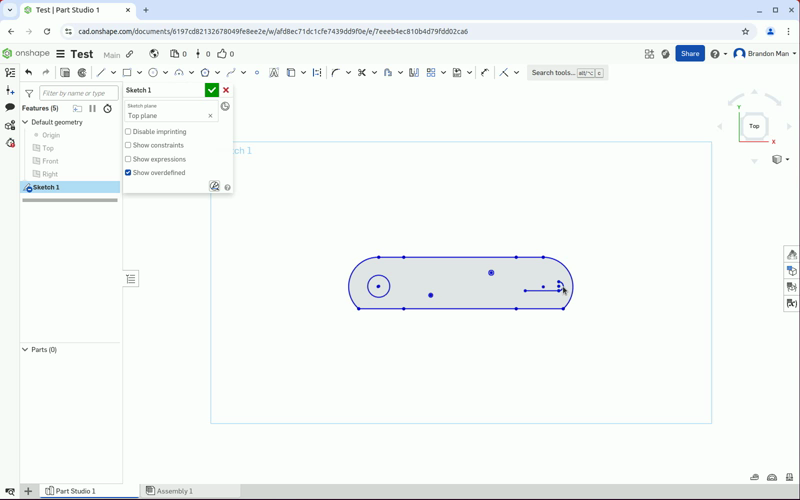
key(l)
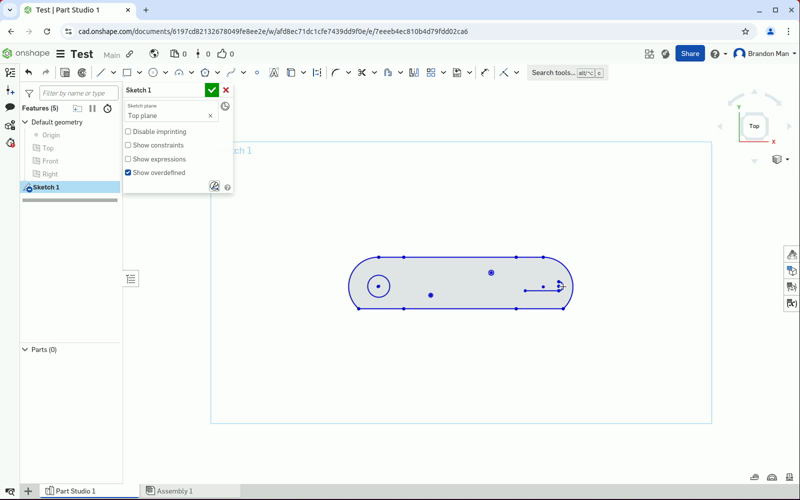
mouse_move(558, 281)
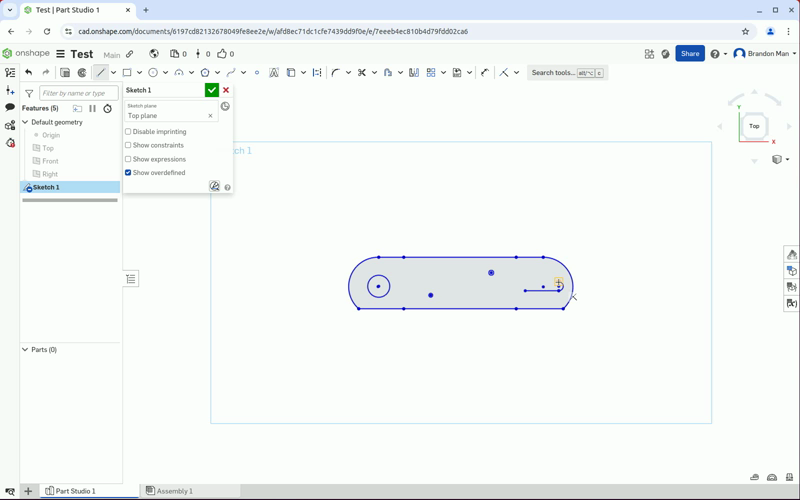
click(558, 281)
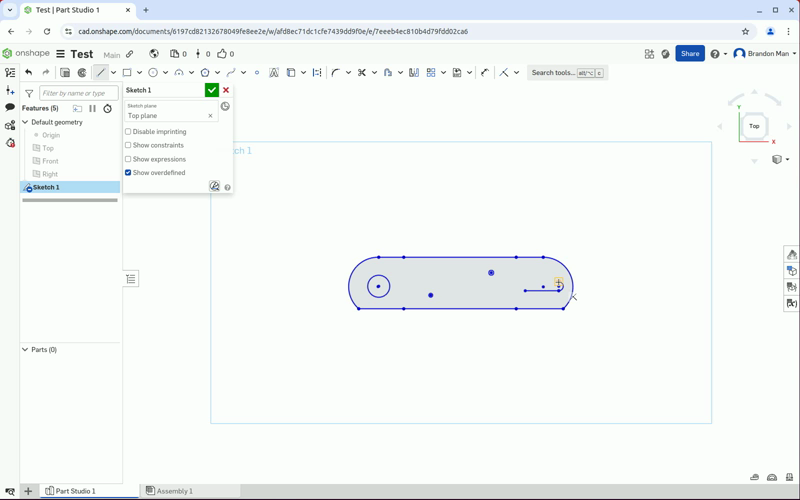
key_down(shift)
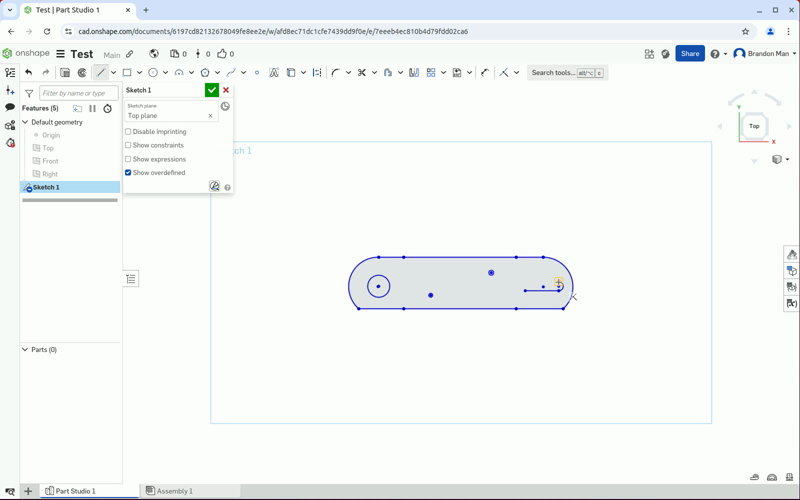
mouse_move(588, 281)
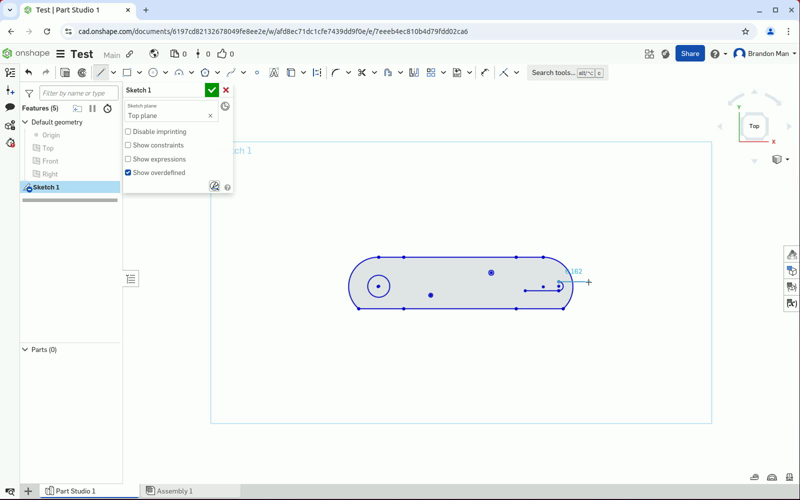
mouse_move(525, 281)
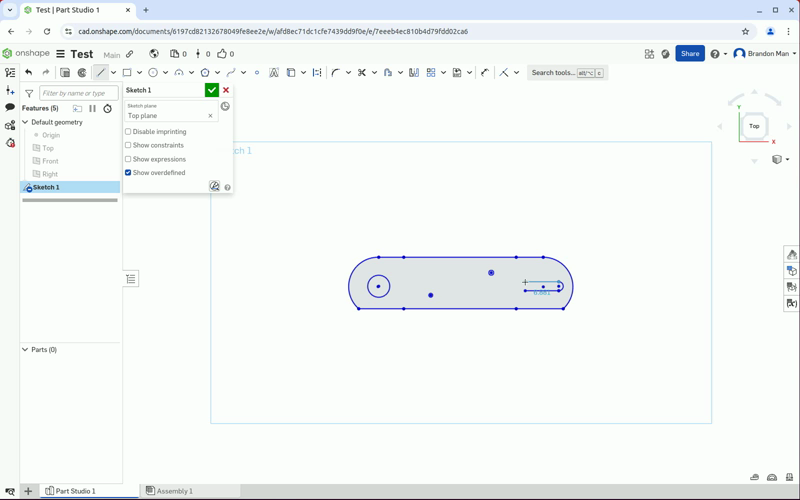
click(525, 281)
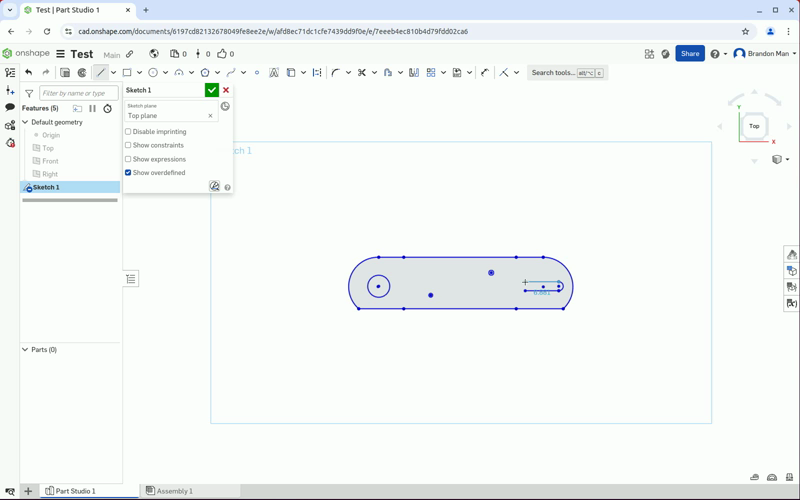
key_up(shift)
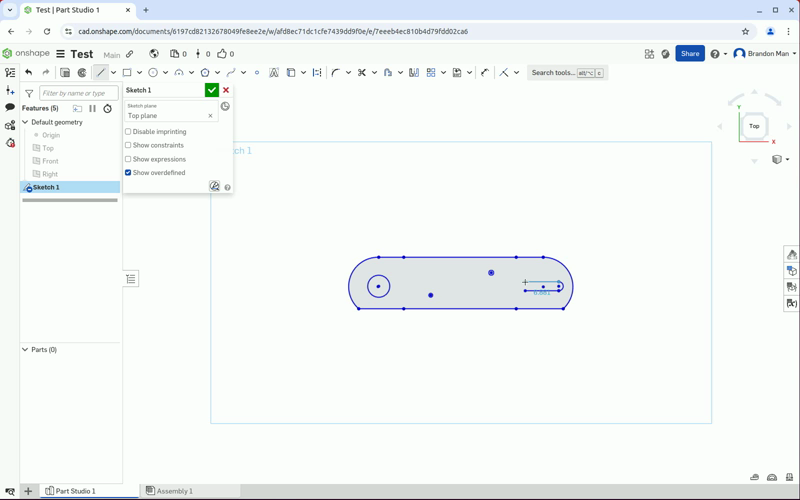
key(esc)
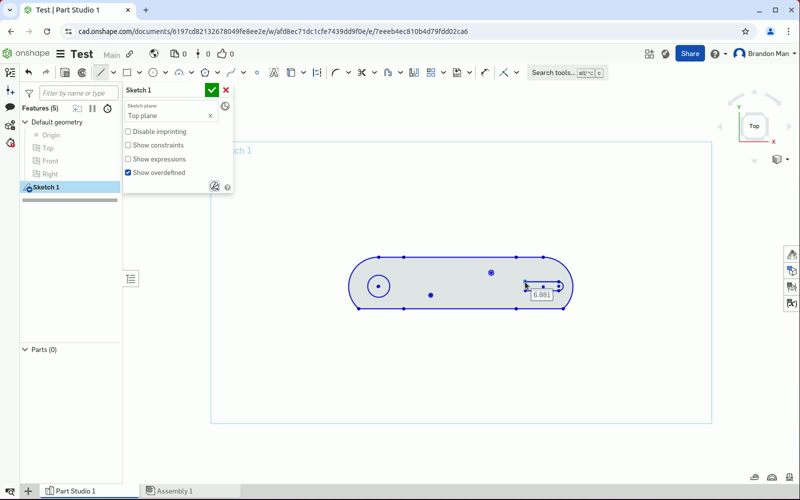
key(a)
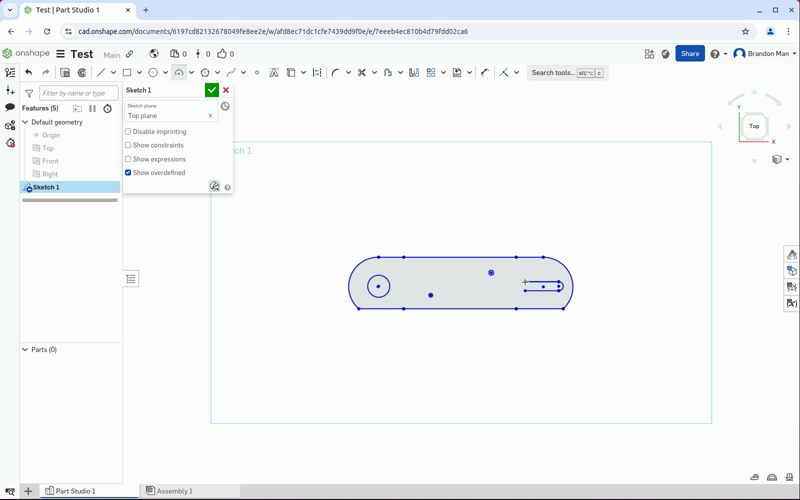
mouse_move(525, 281)
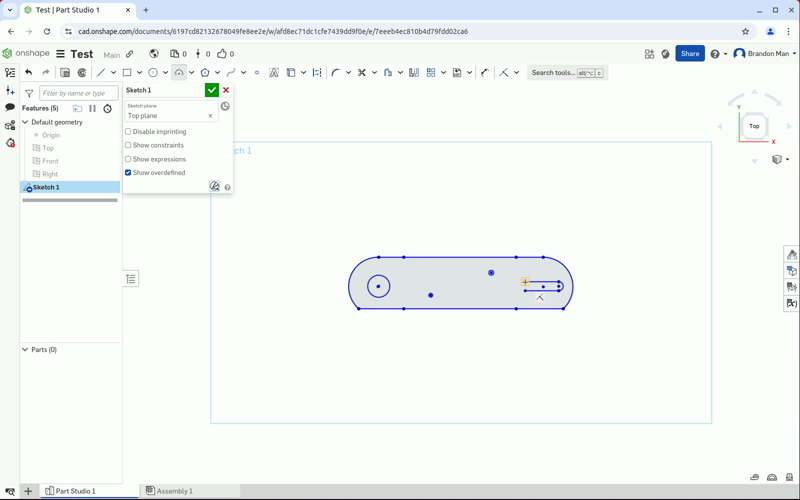
click(525, 281)
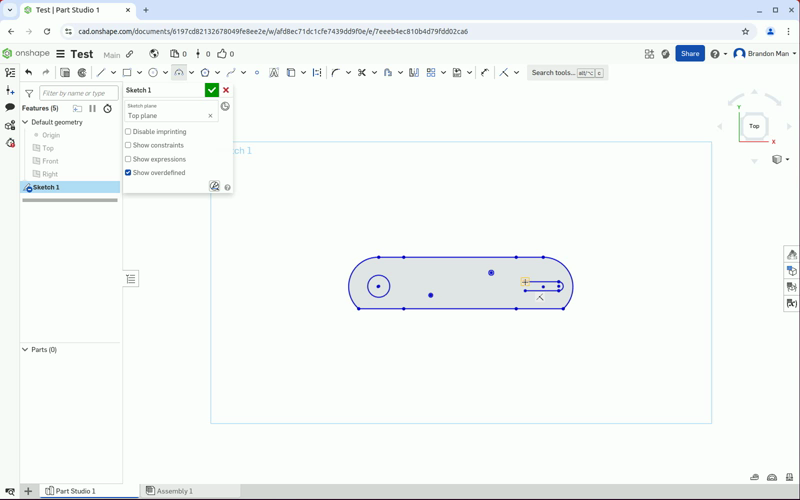
mouse_move(525, 290)
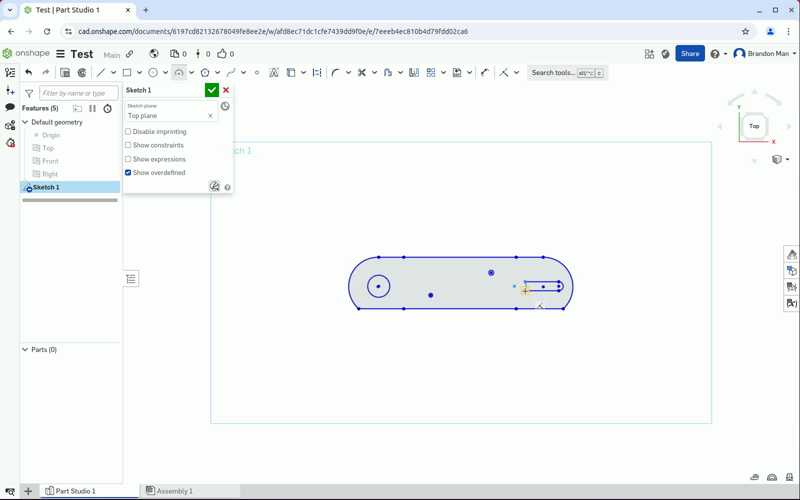
click(525, 290)
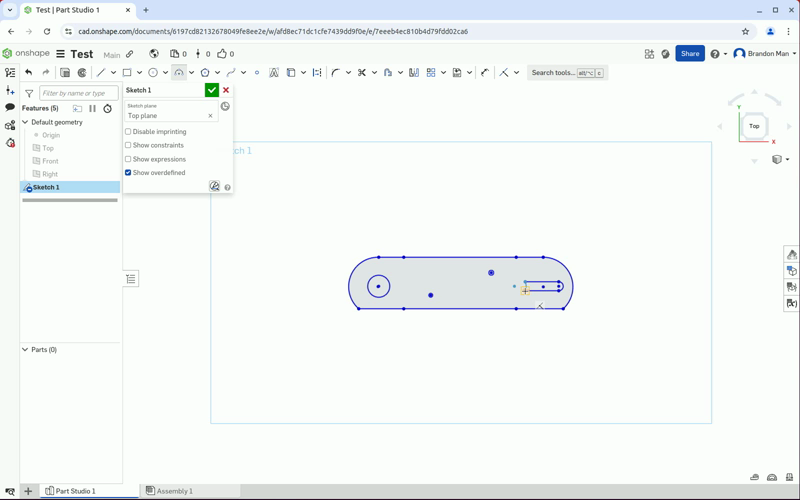
key_down(shift)
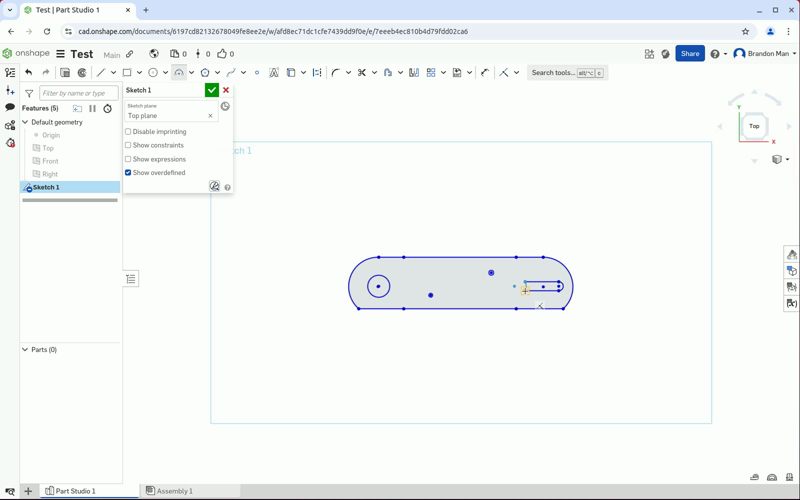
mouse_move(529, 286)
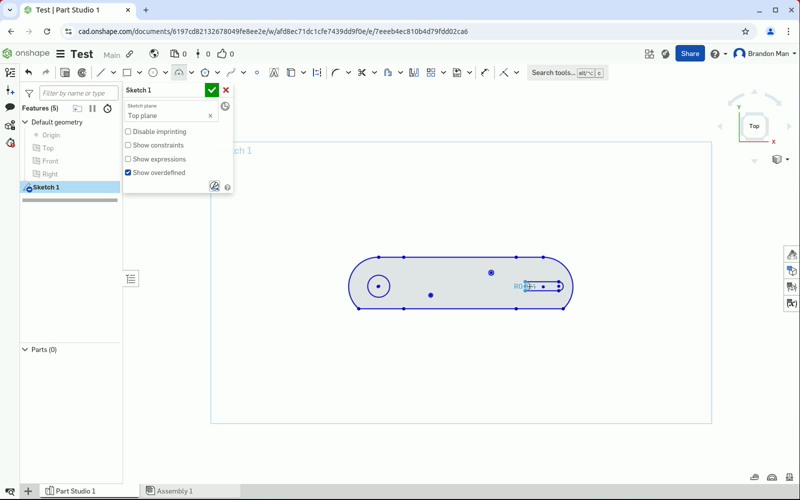
click(529, 286)
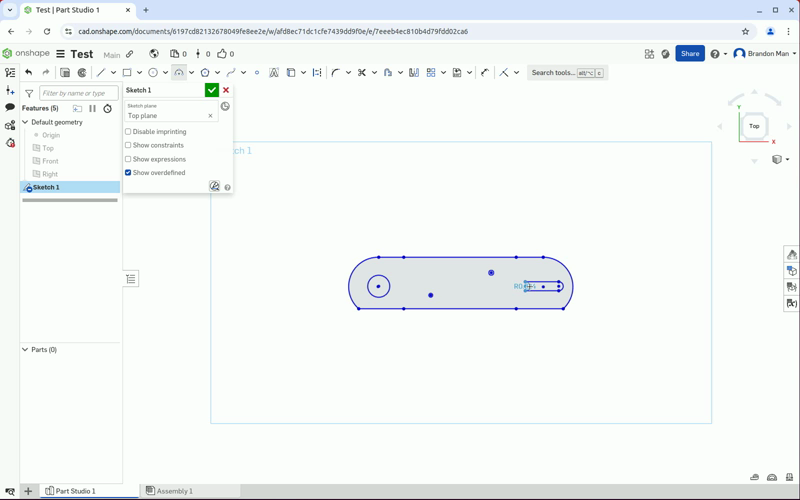
key_up(shift)
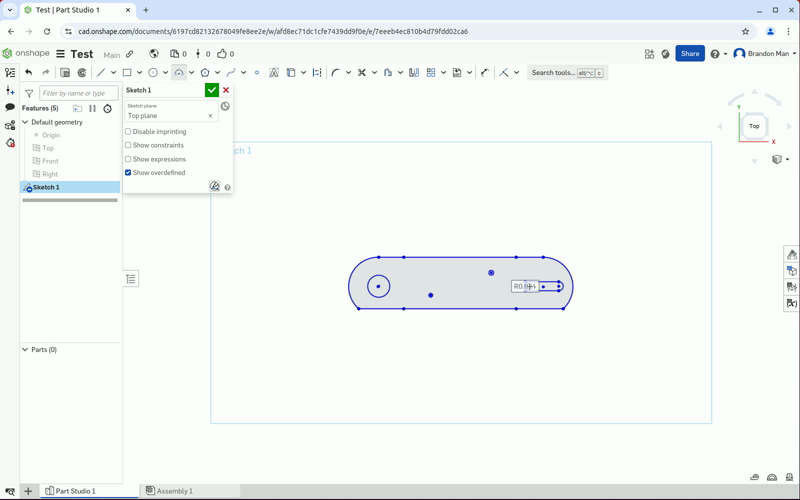
key(esc)
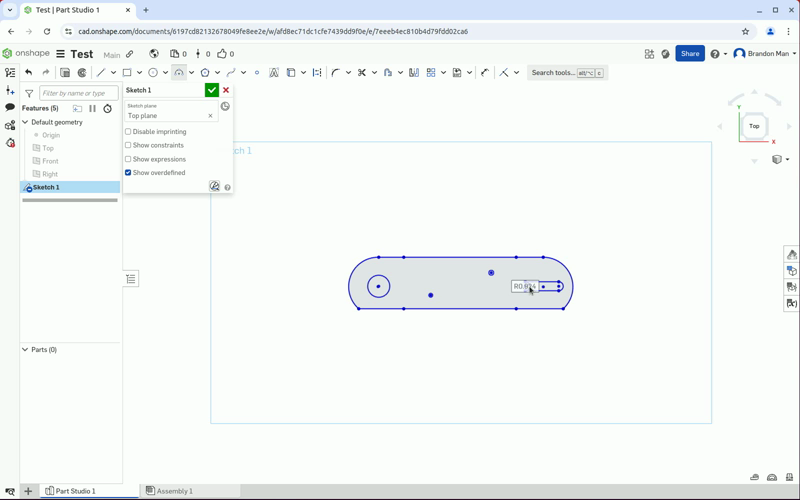
mouse_move(411, 300)
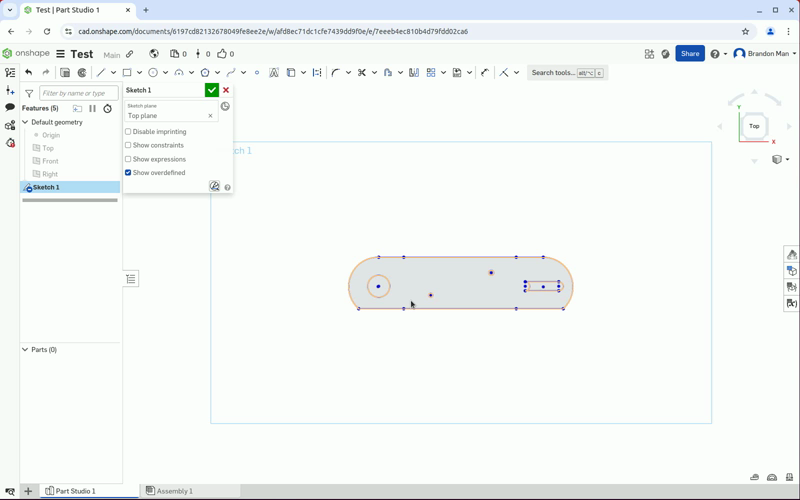
click(411, 300)
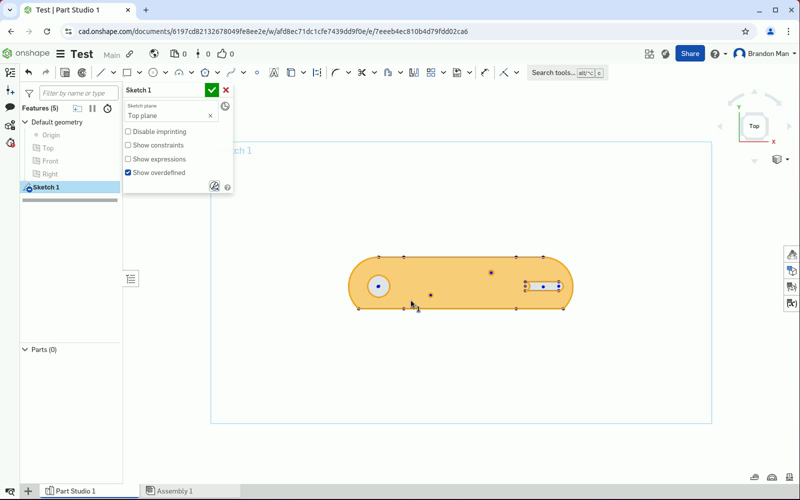
mouse_move(73, 352)
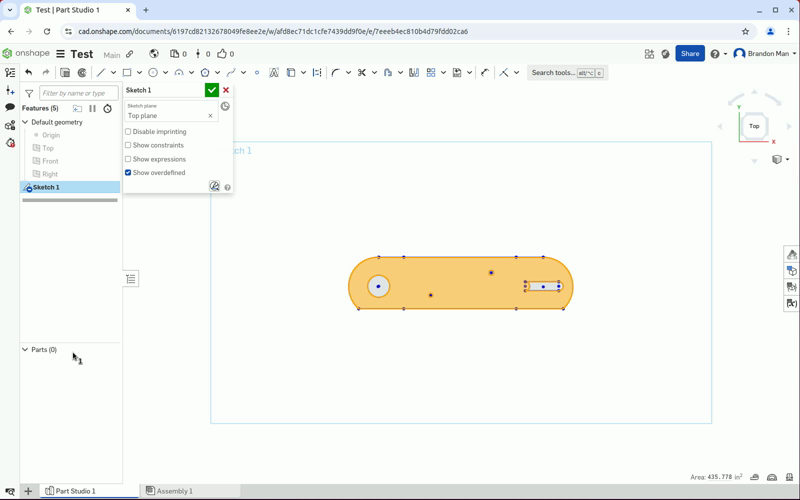
key(shift+y)
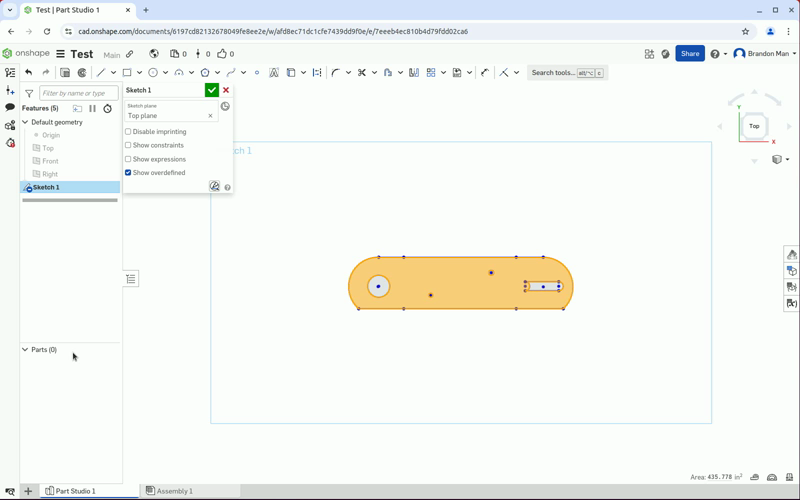
key(shift+e)
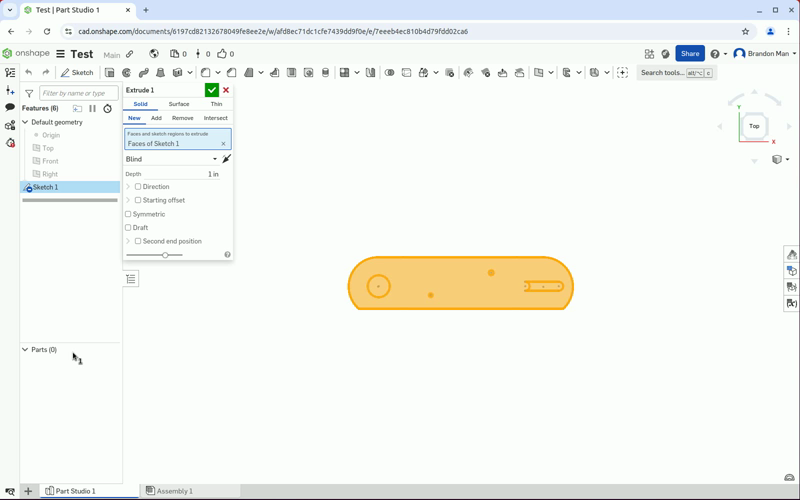
mouse_move(143, 106)
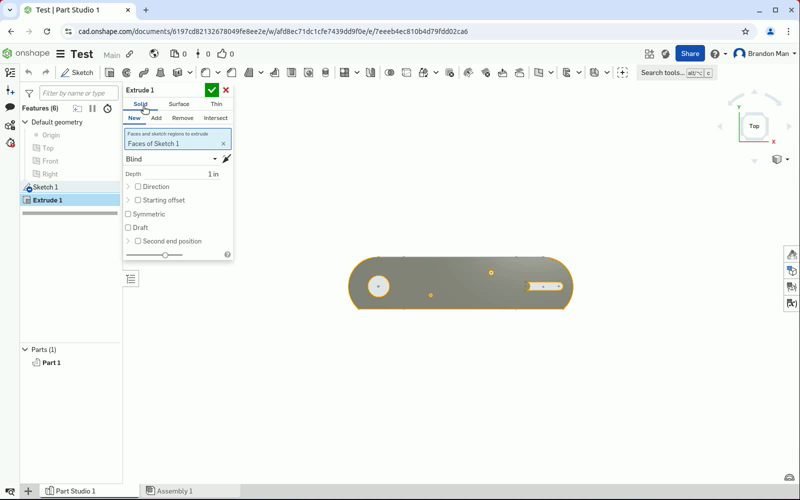
click(143, 106)
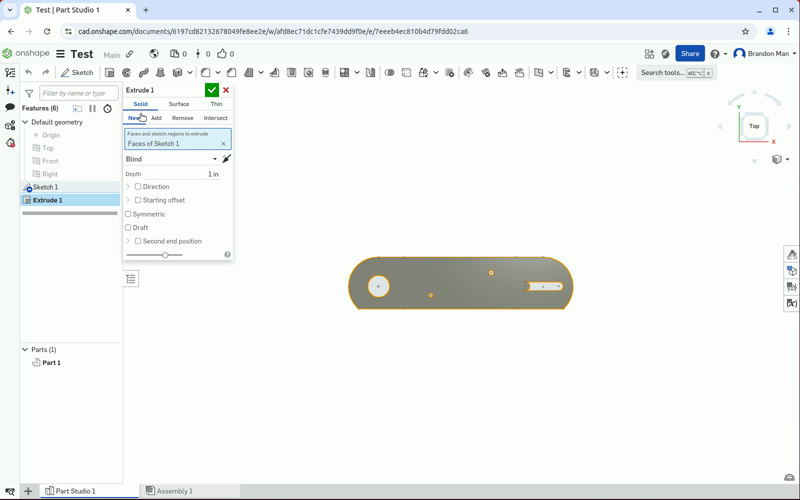
mouse_move(137, 120)
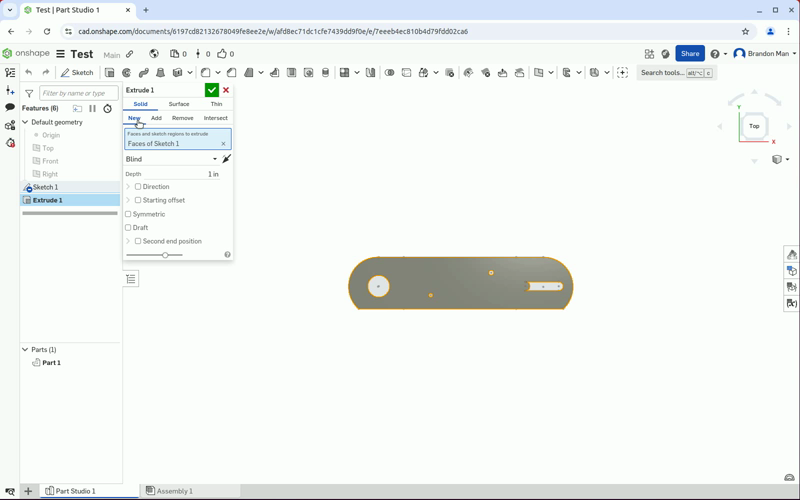
click(137, 120)
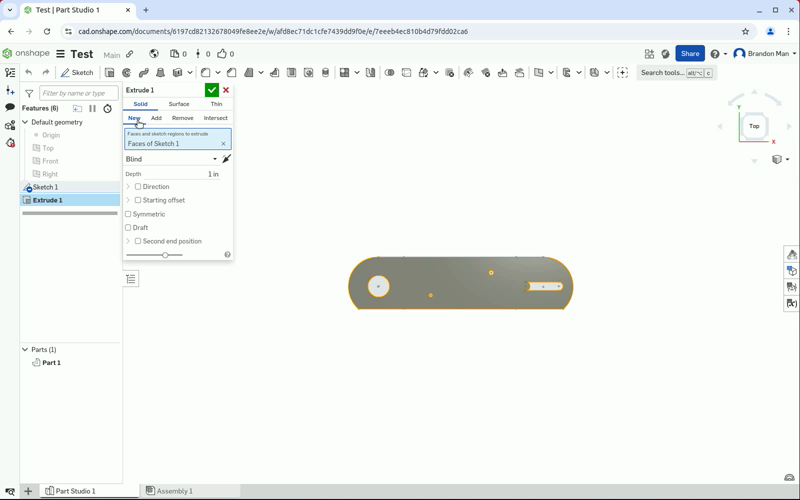
key(tab, 4)
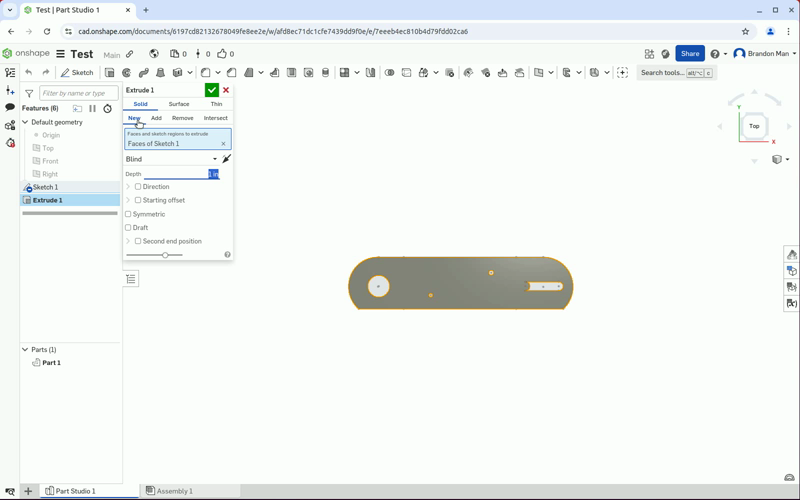
text(0.963)
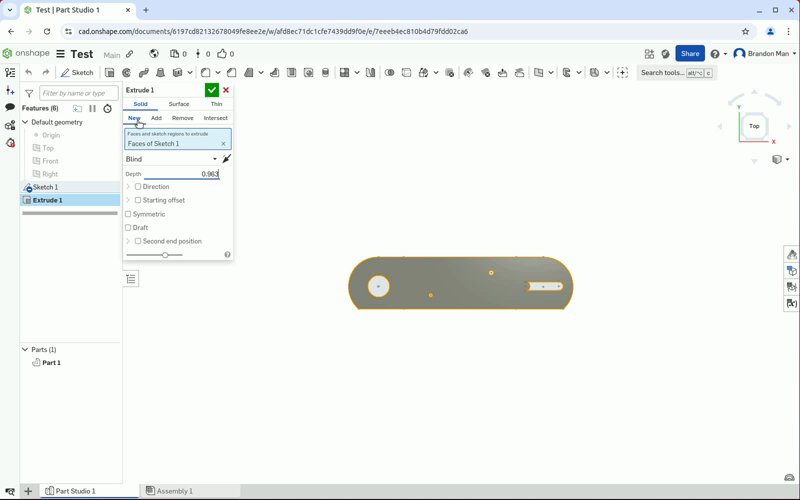
key(enter)
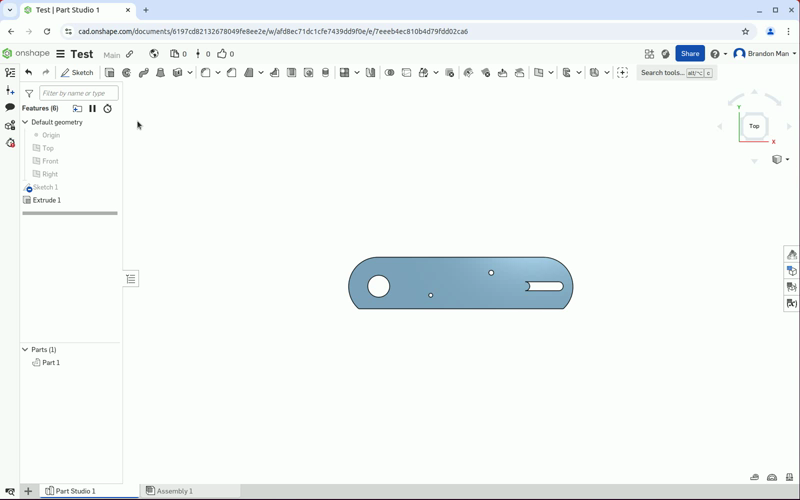
key(shift+h)
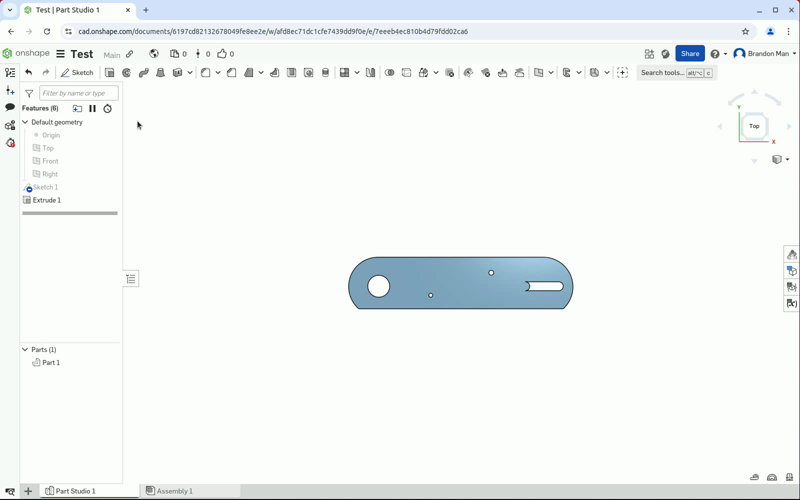
key(shift+h)
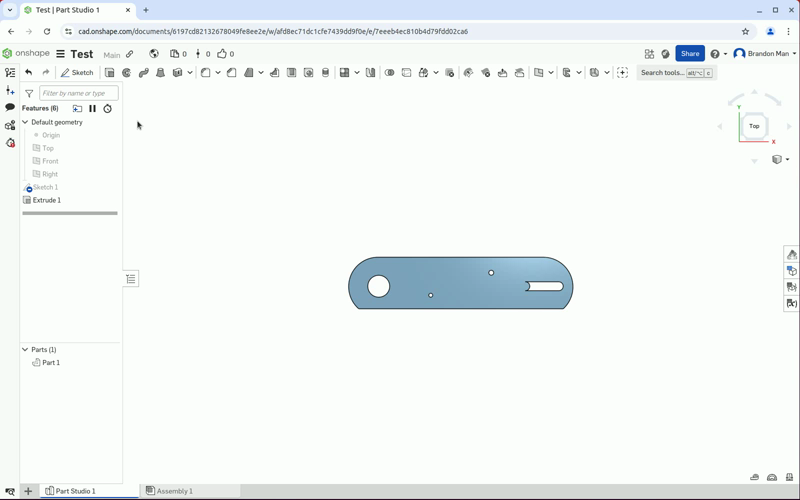
mouse_move(73, 189)
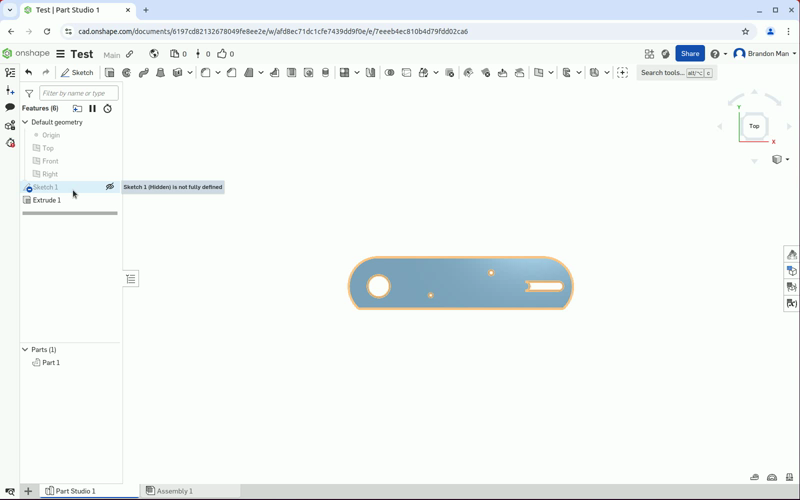
click(73, 189)
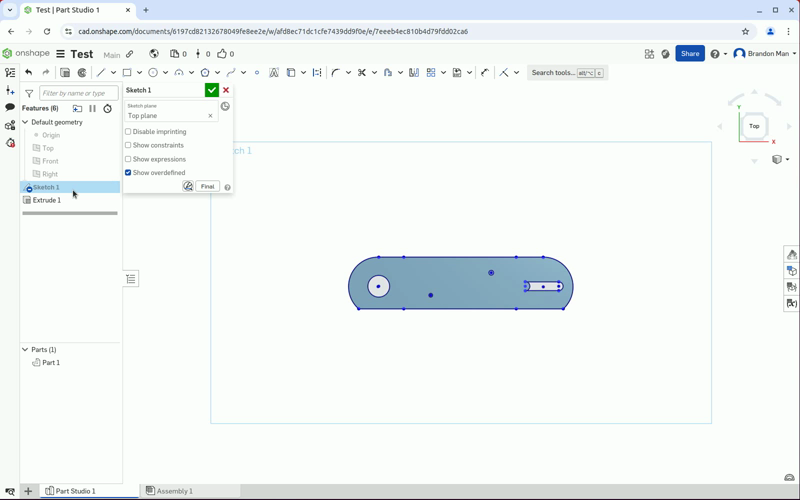
mouse_move(229, 92)
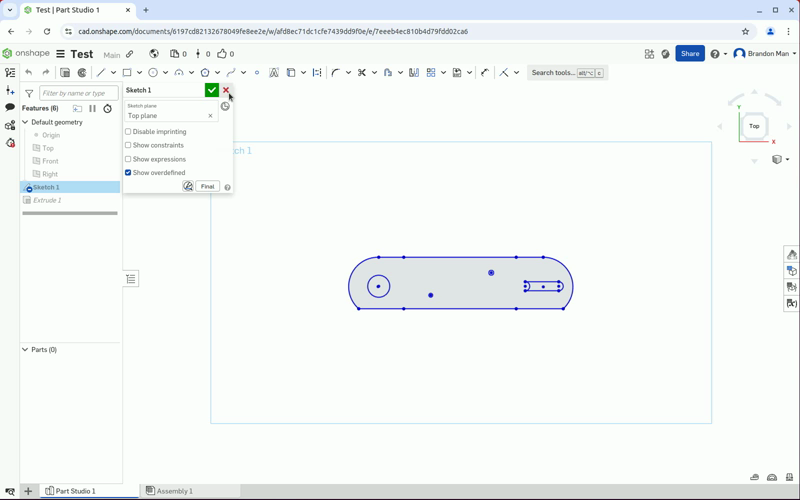
click(229, 92)
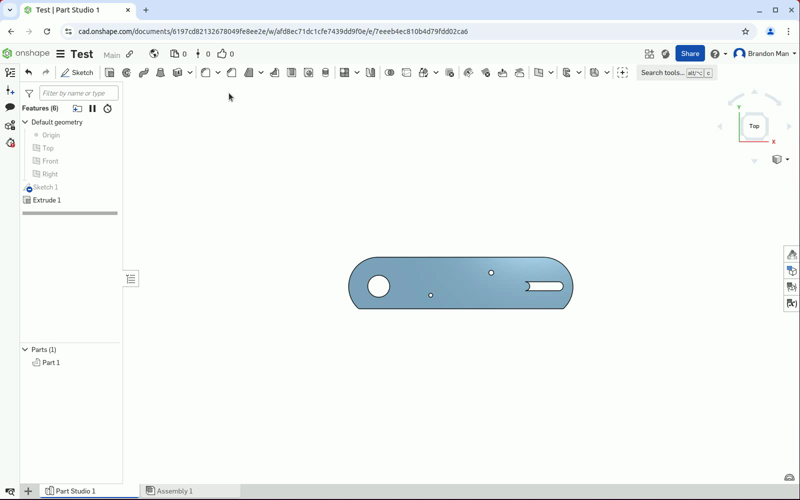
mouse_move(541, 75)
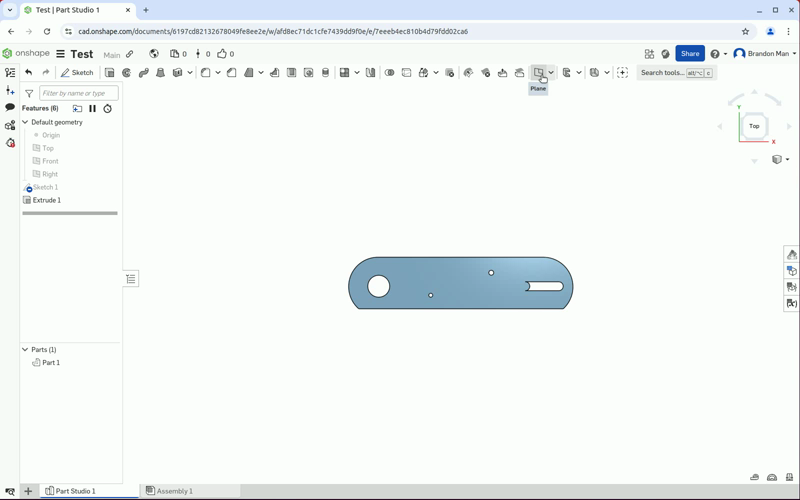
click(541, 75)
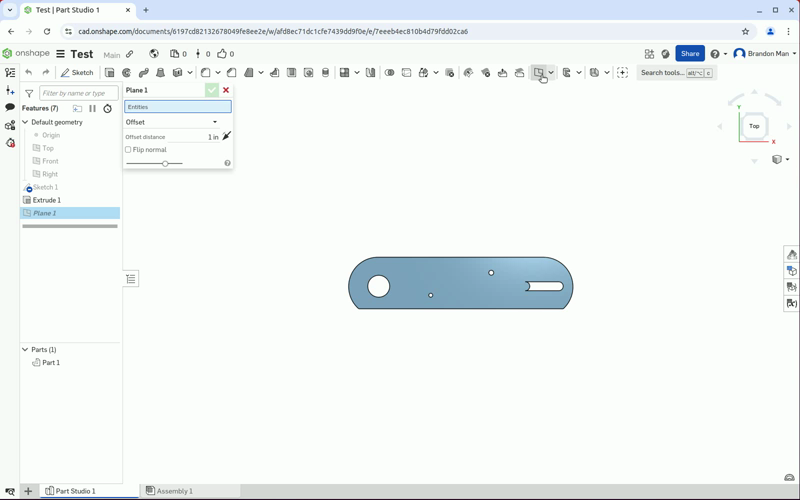
mouse_move(73, 150)
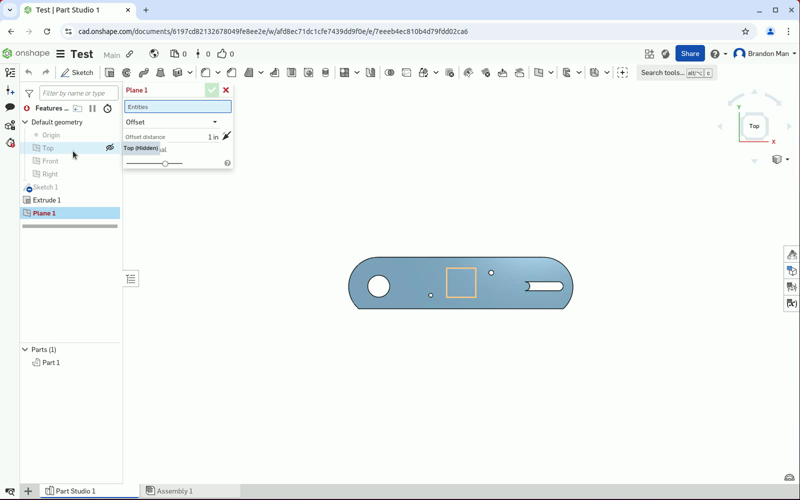
click(73, 150)
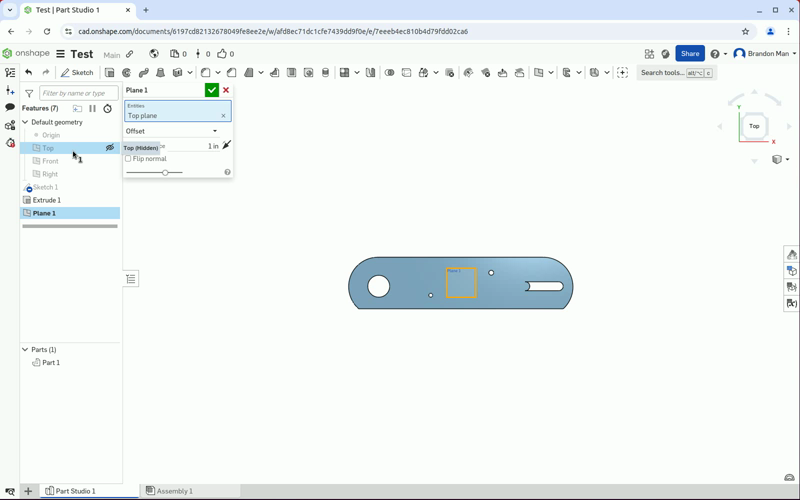
key(tab, 2)
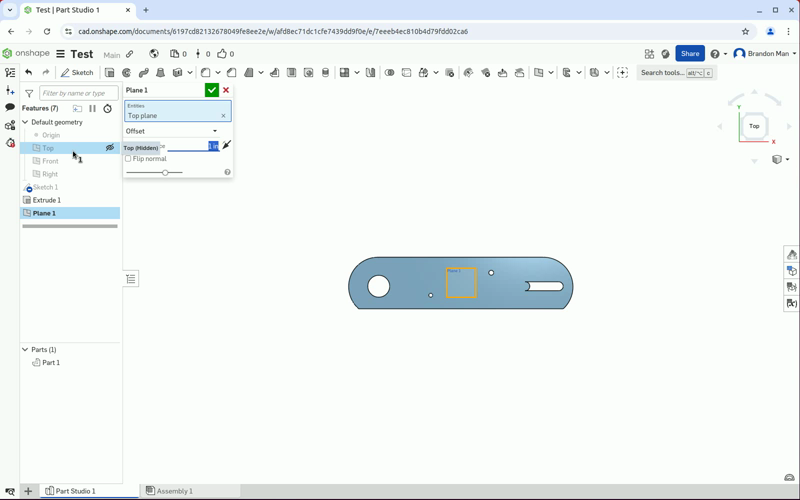
text(0.955)
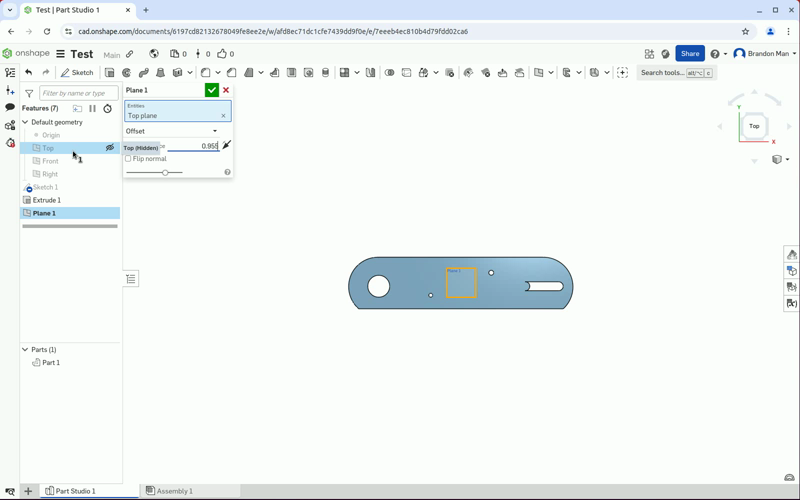
key(enter, 2)
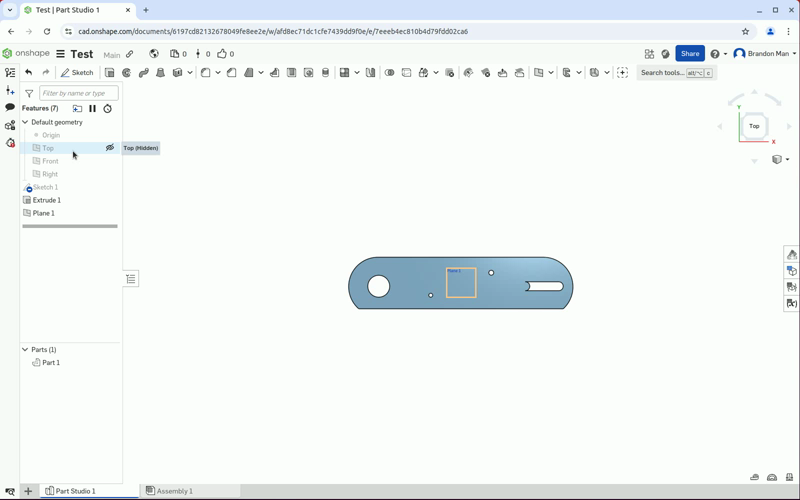
key(shift+s)
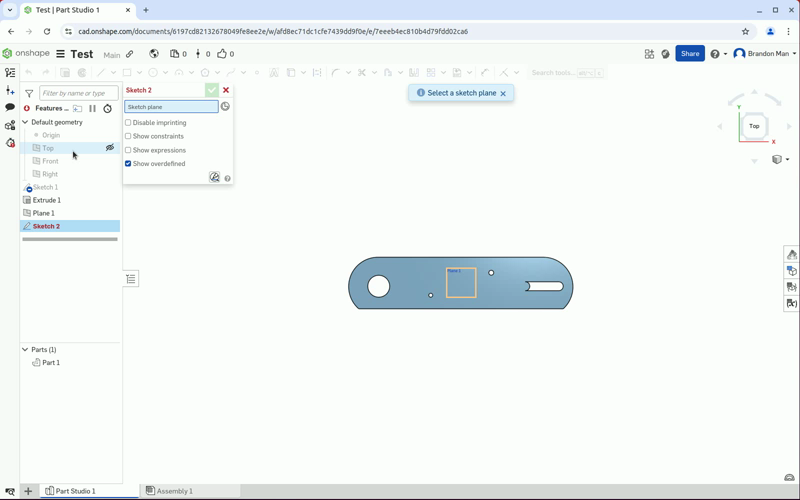
mouse_move(73, 215)
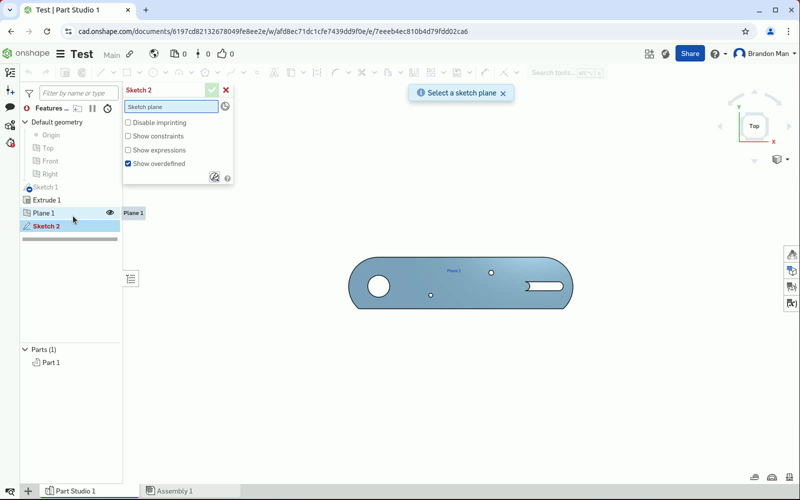
click(73, 215)
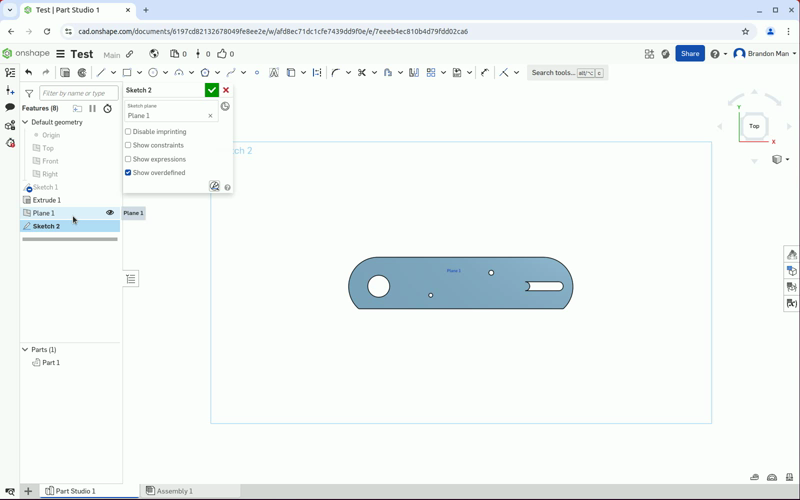
mouse_move(73, 352)
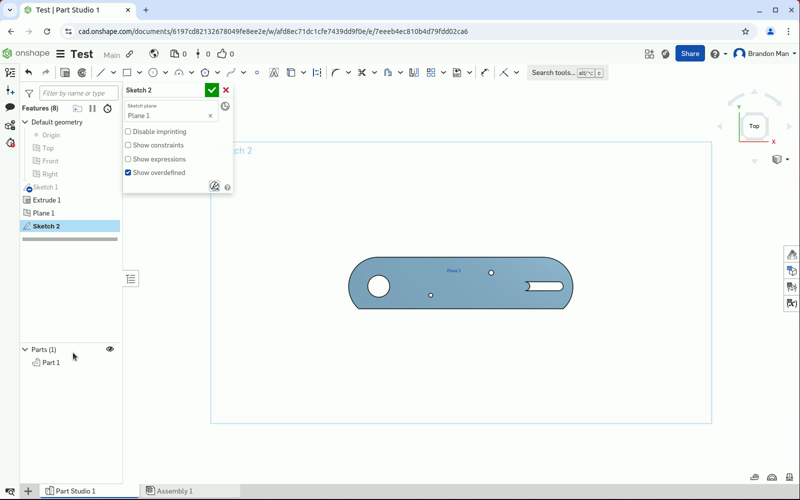
key(y)
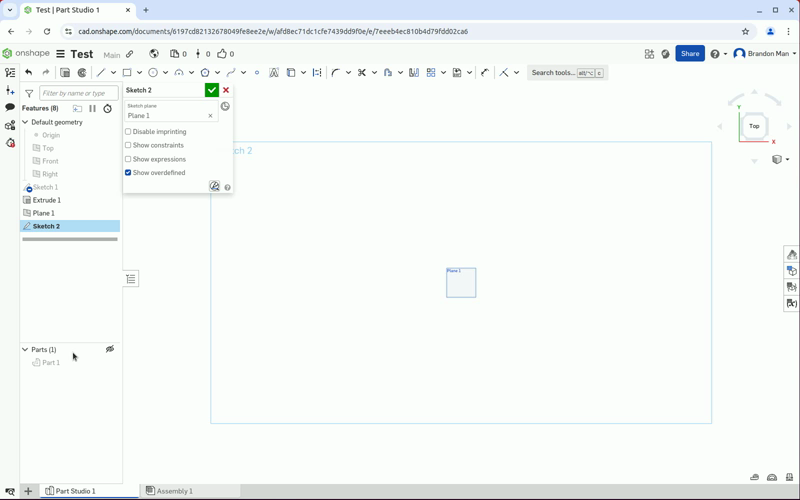
key(l)
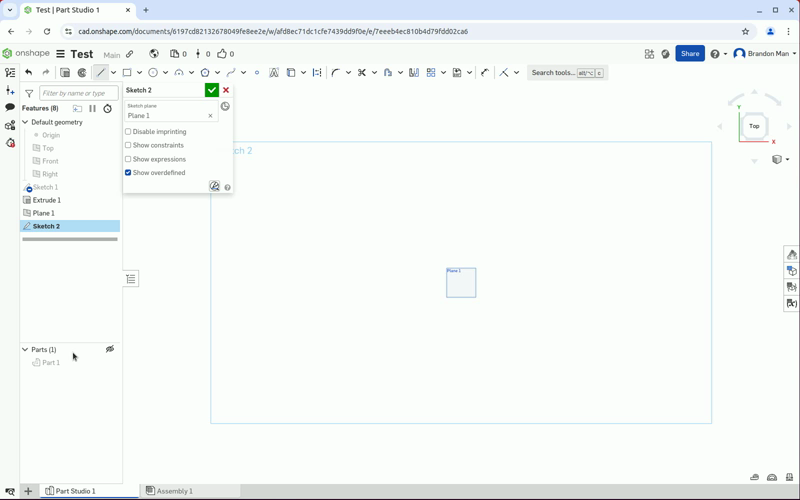
key_down(shift)
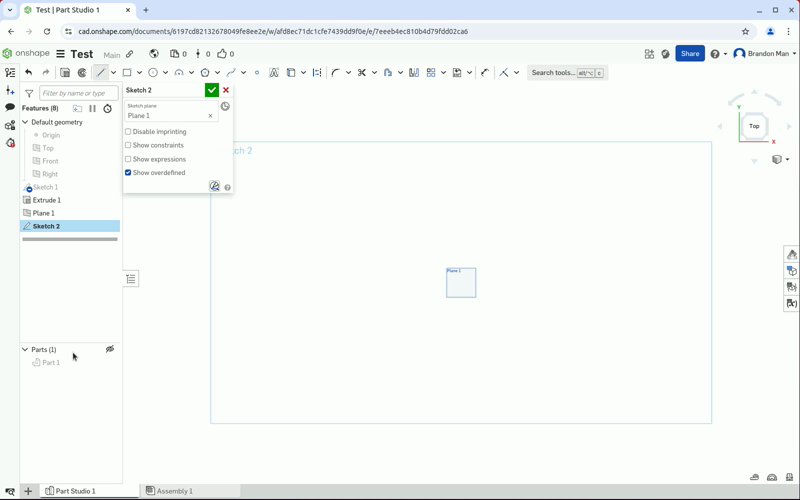
mouse_move(566, 292)
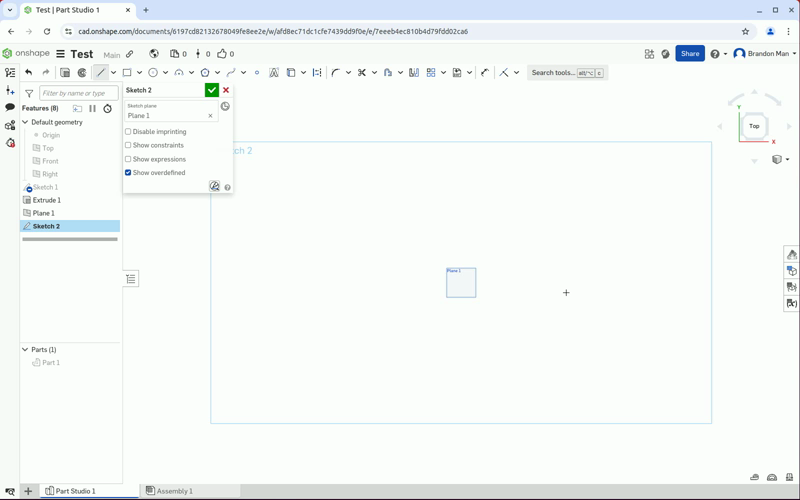
click(566, 292)
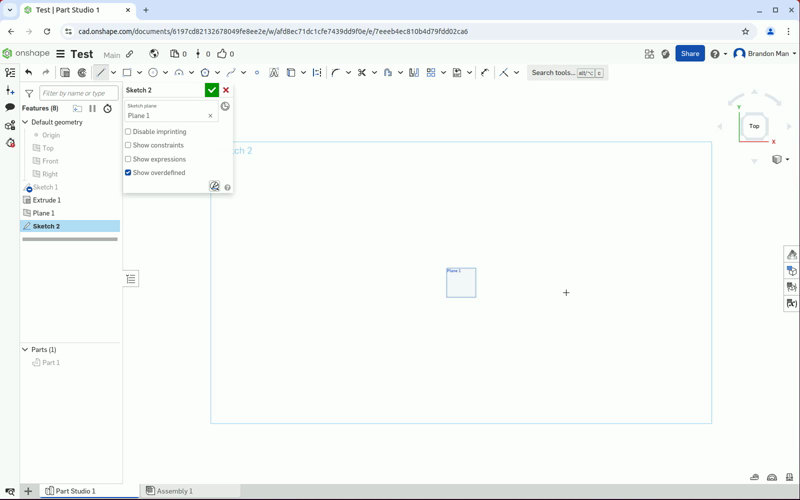
key_up(shift)
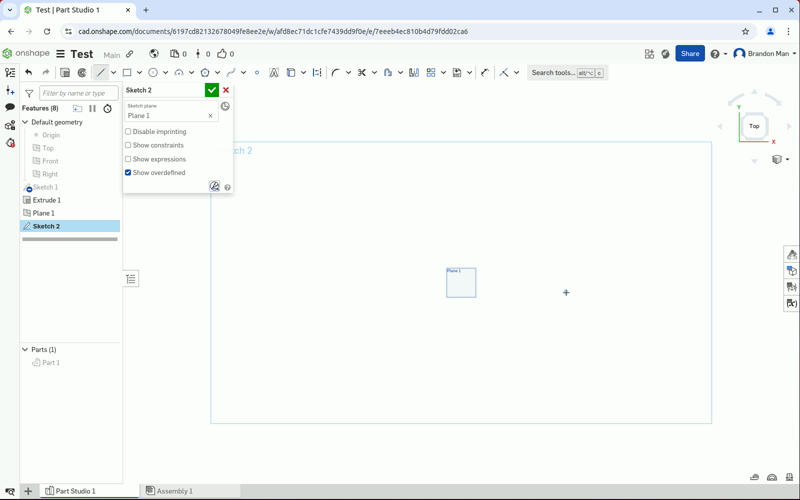
key_down(shift)
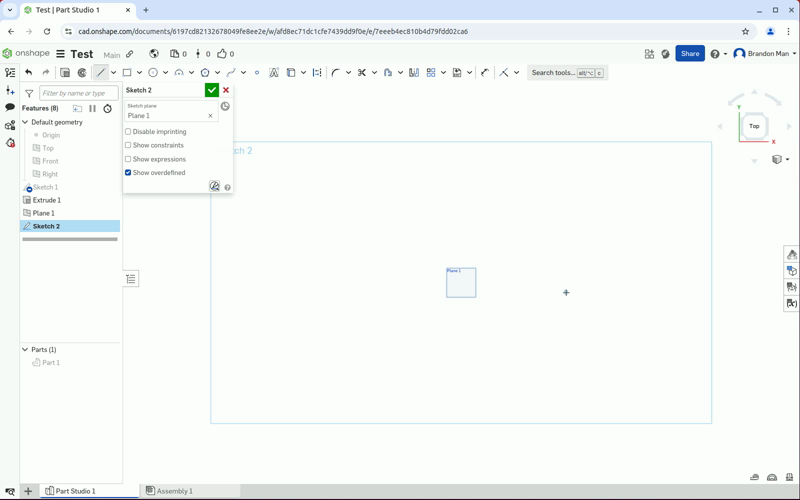
mouse_move(589, 292)
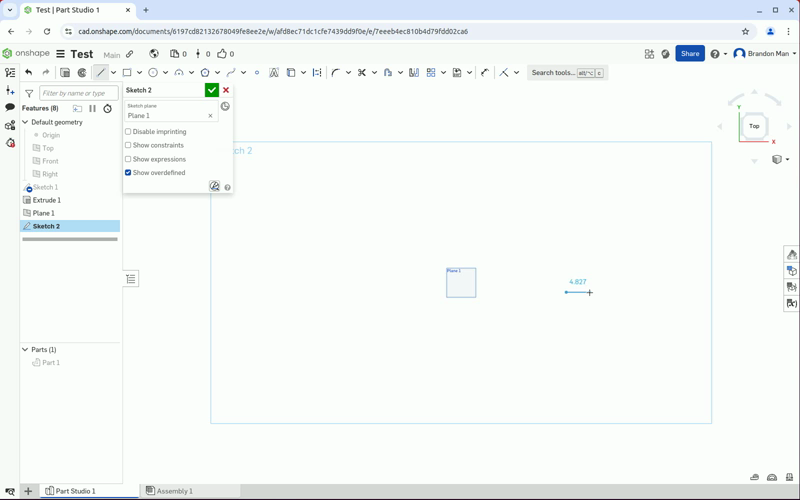
mouse_move(569, 292)
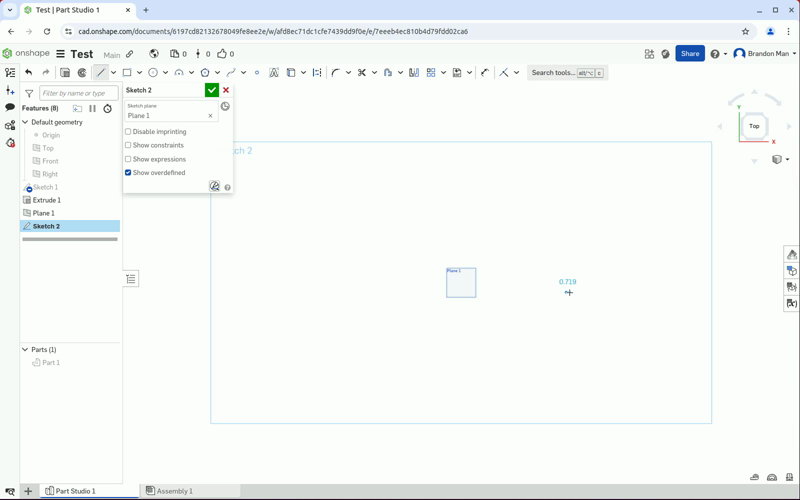
scroll(6)
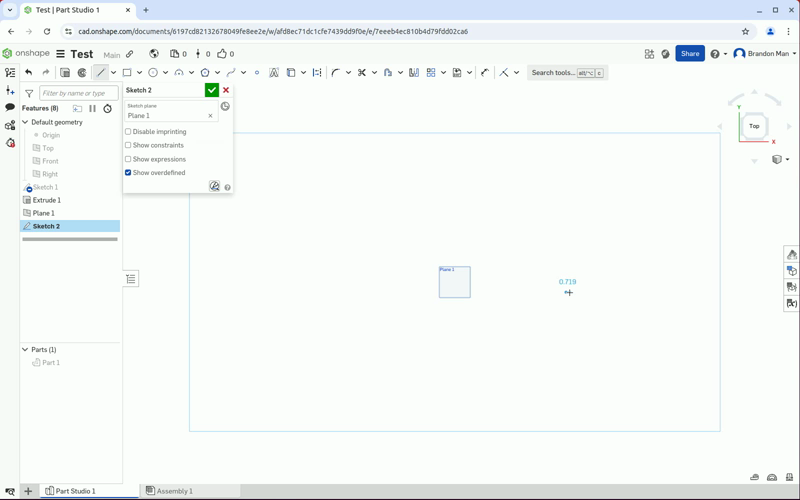
scroll(6)
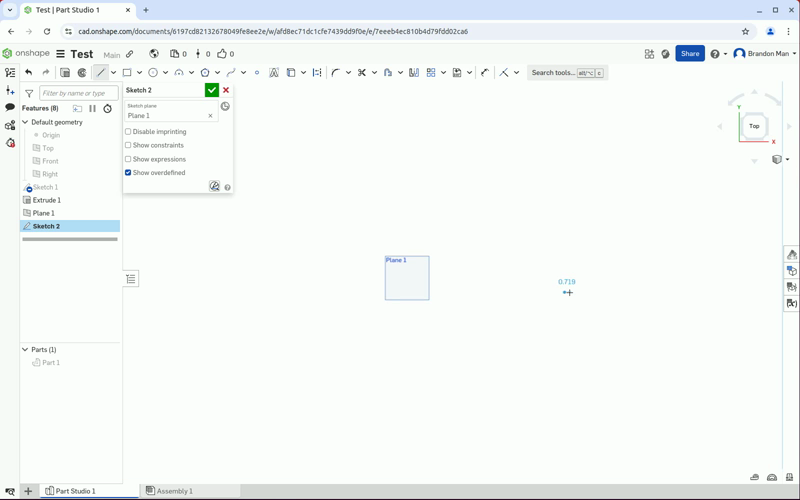
scroll(6)
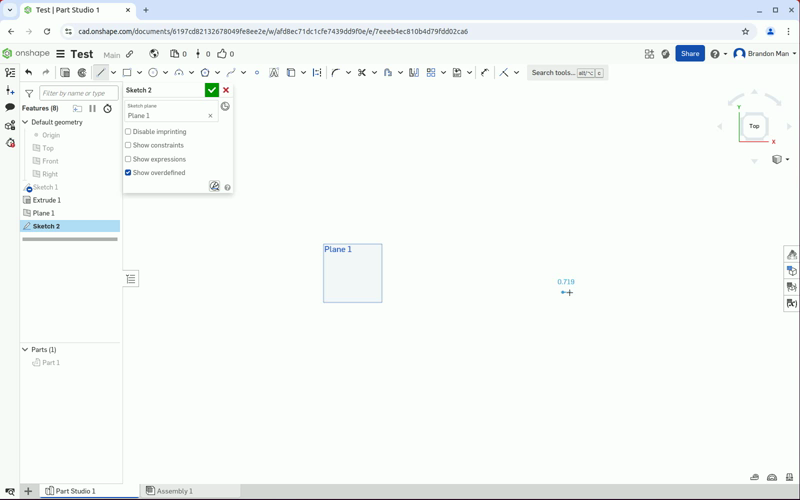
scroll(6)
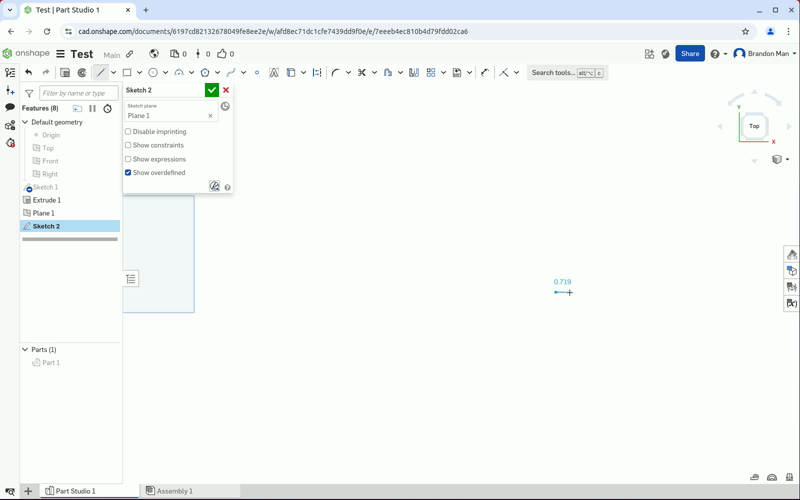
scroll(6)
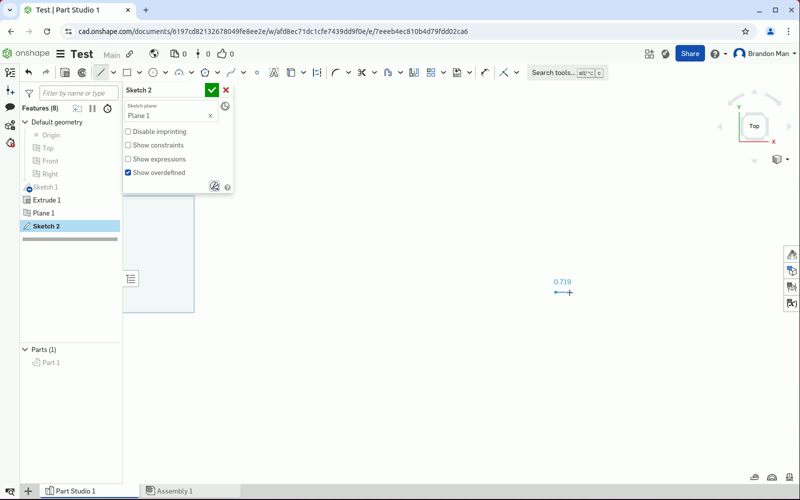
scroll(6)
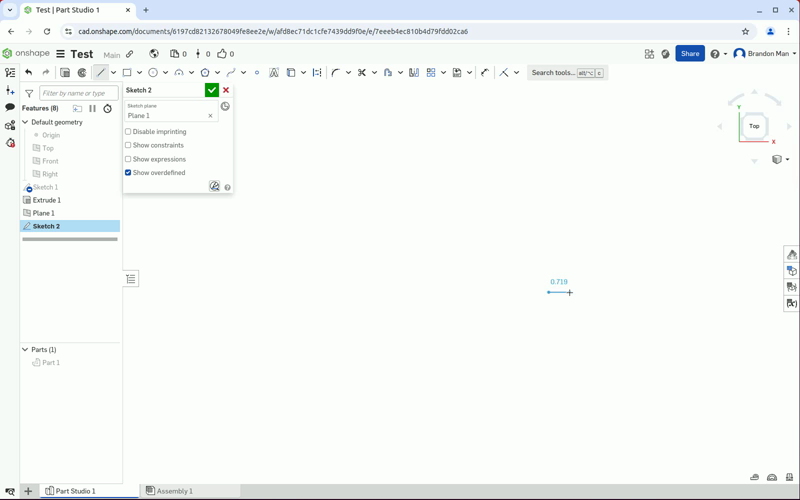
scroll(6)
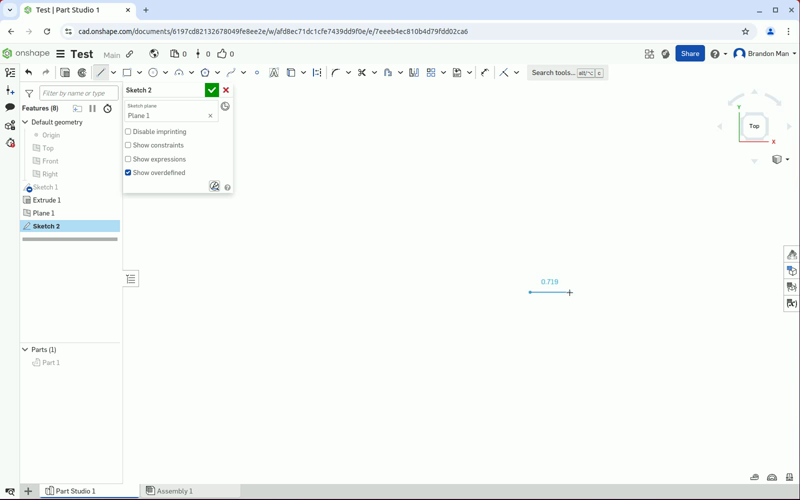
click(569, 292)
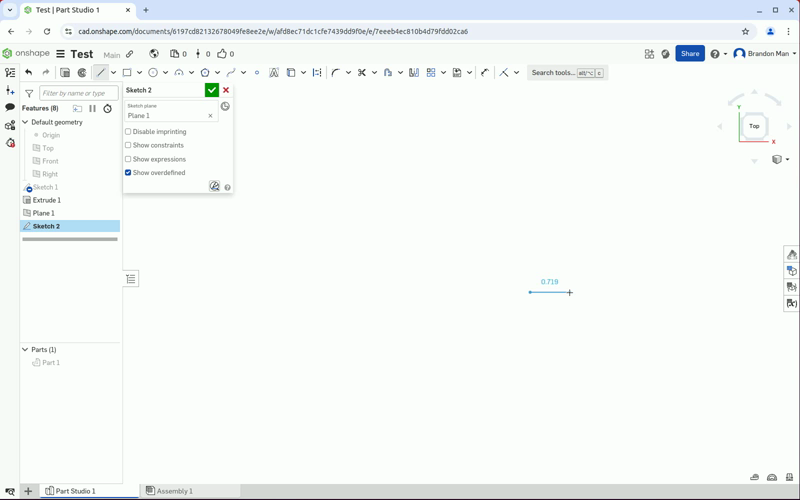
scroll(-6)
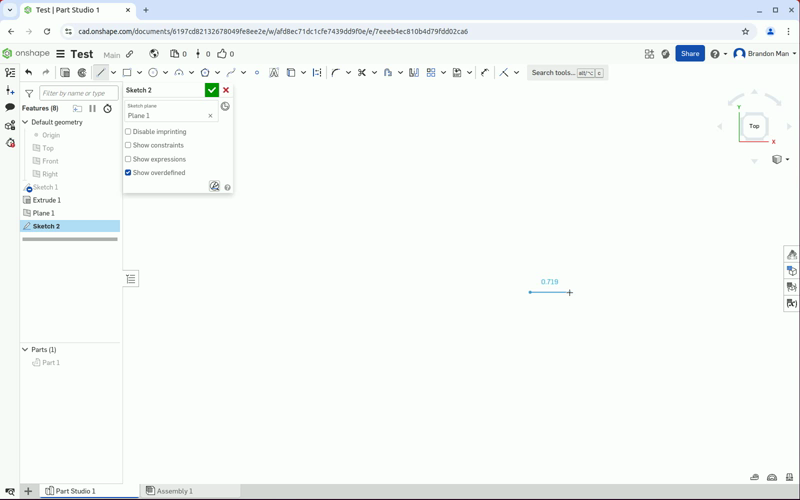
scroll(-6)
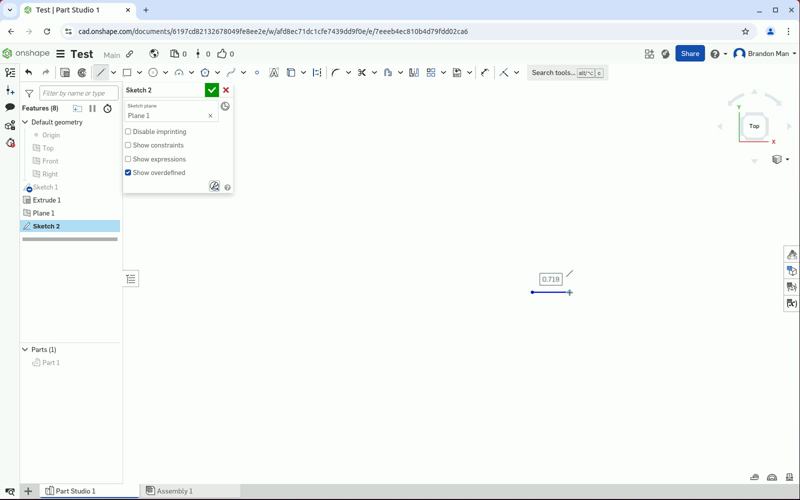
scroll(-6)
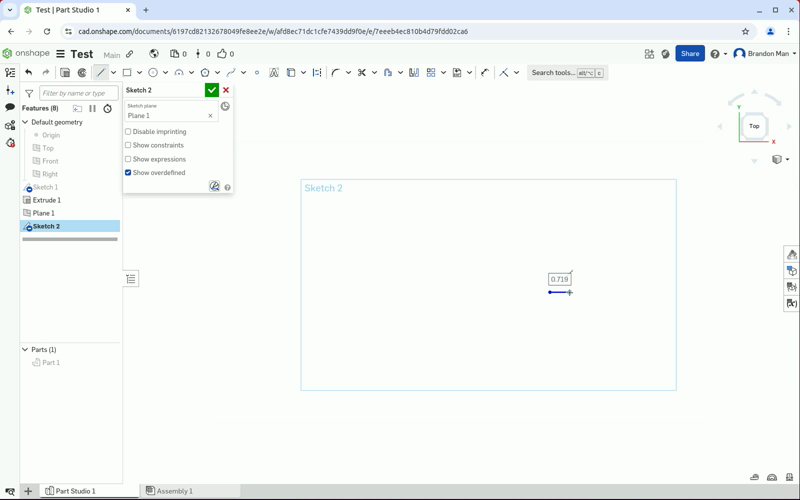
scroll(-6)
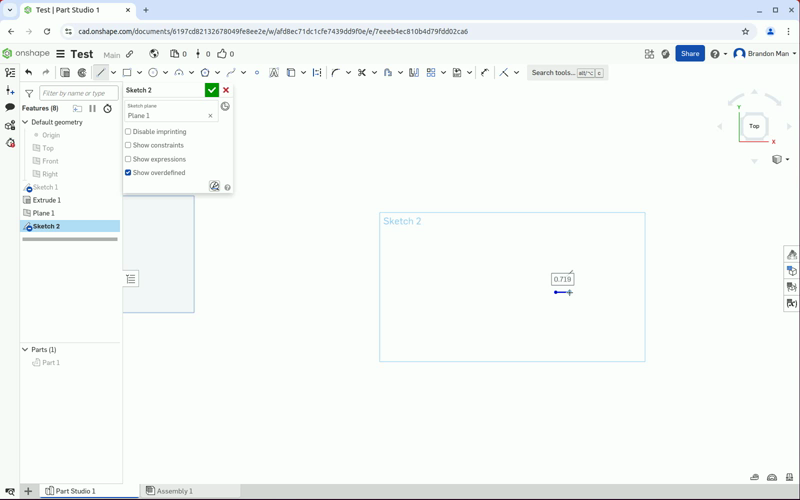
scroll(-6)
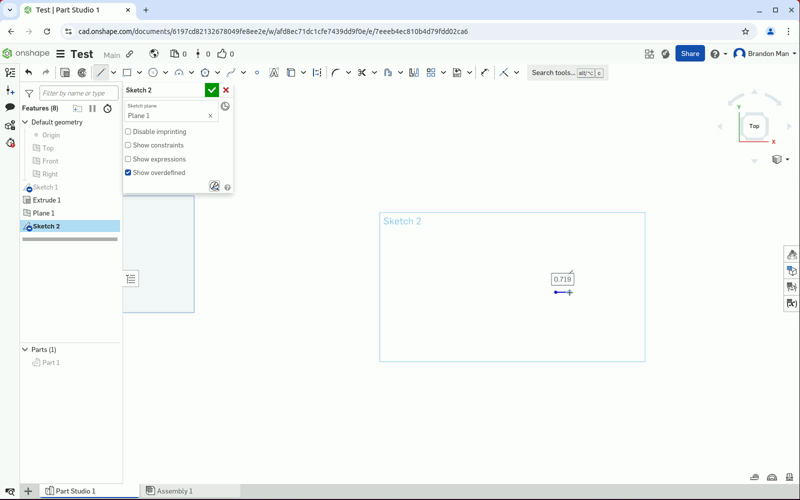
scroll(-6)
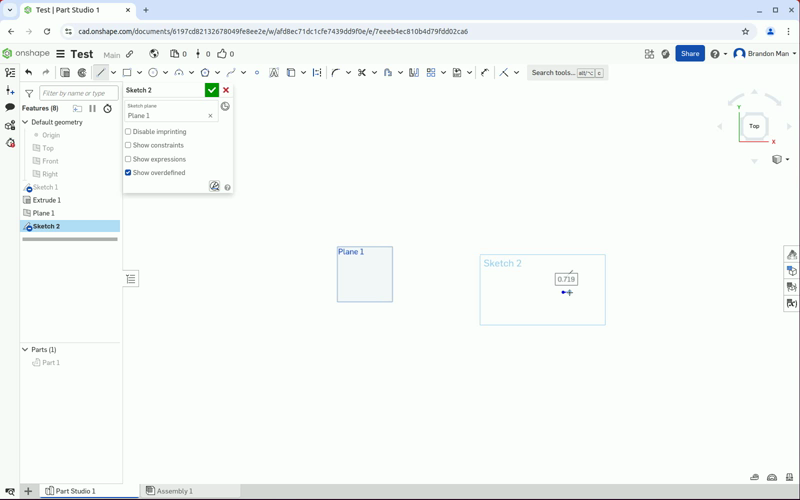
scroll(-6)
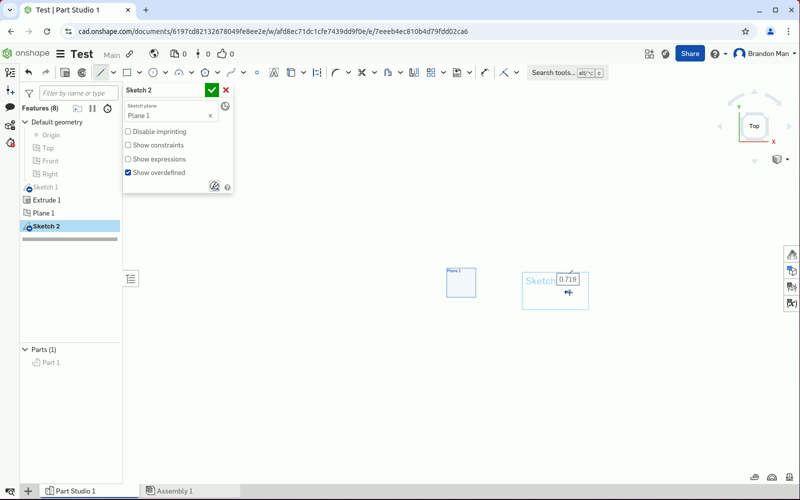
key_up(shift)
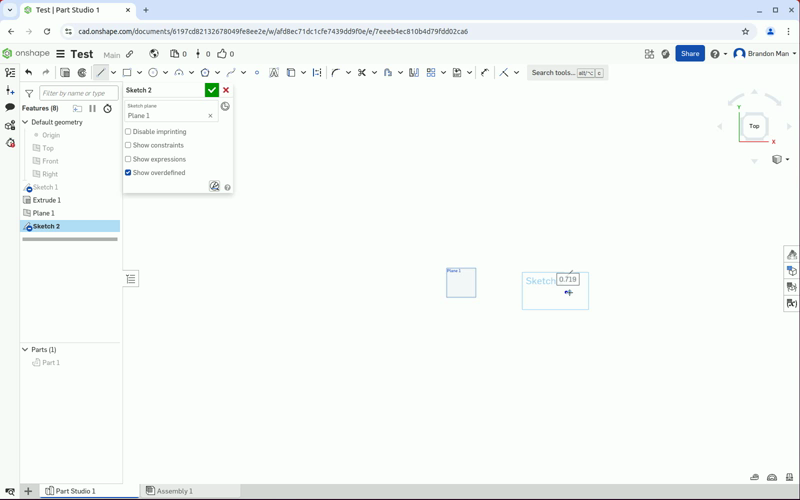
key_down(shift)
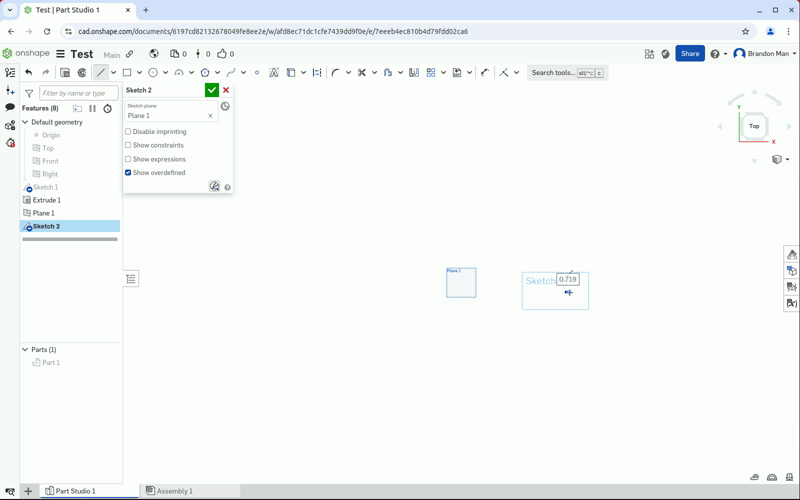
mouse_move(589, 292)
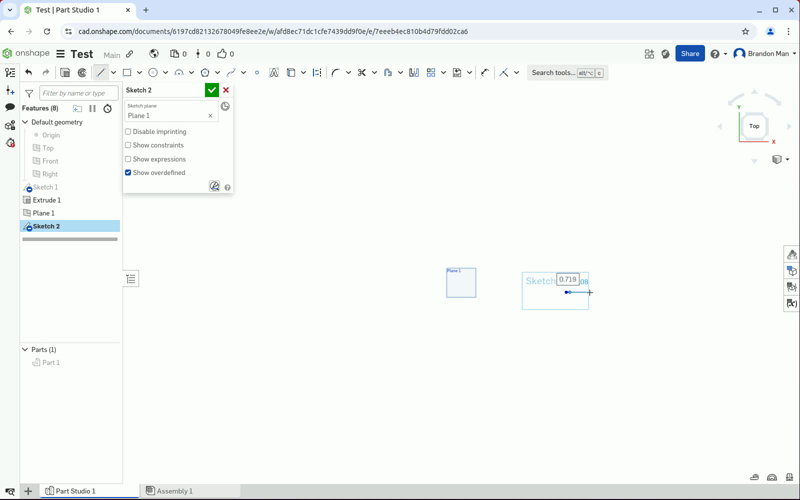
mouse_move(569, 279)
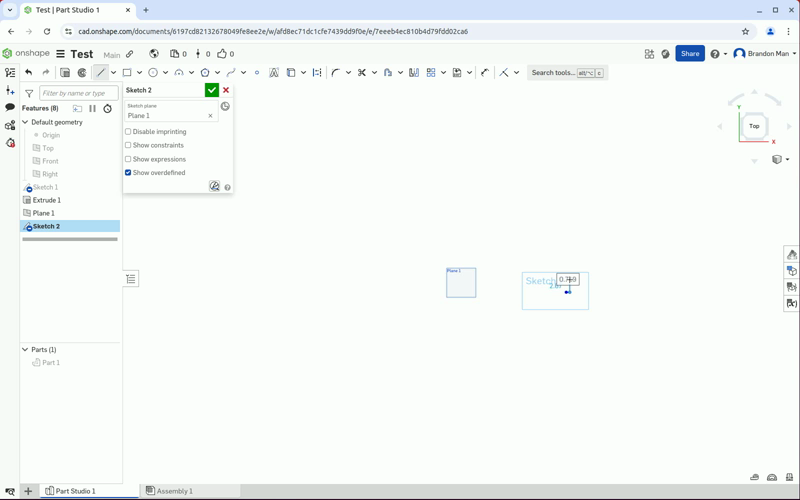
click(569, 279)
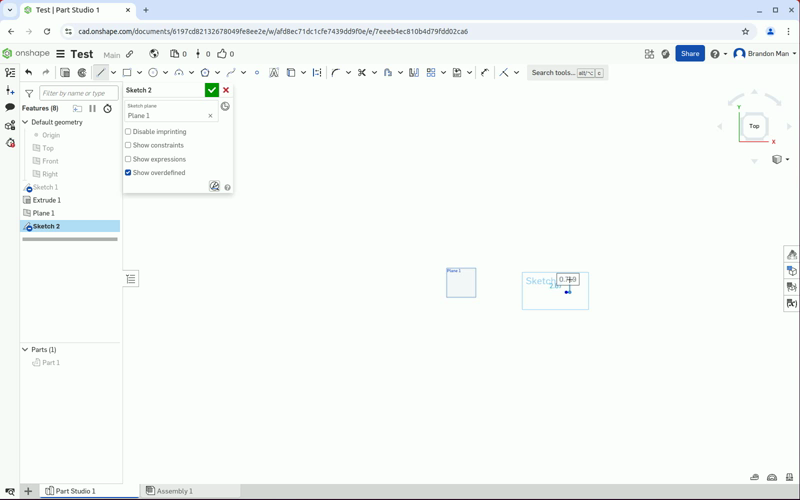
key_up(shift)
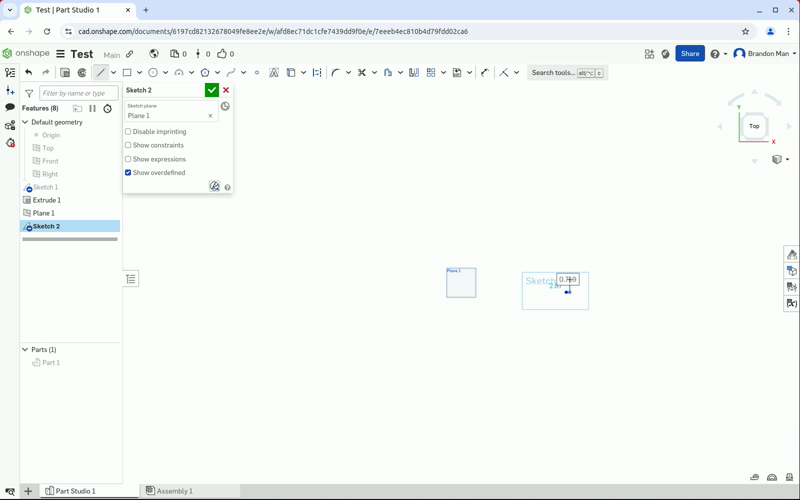
key_down(shift)
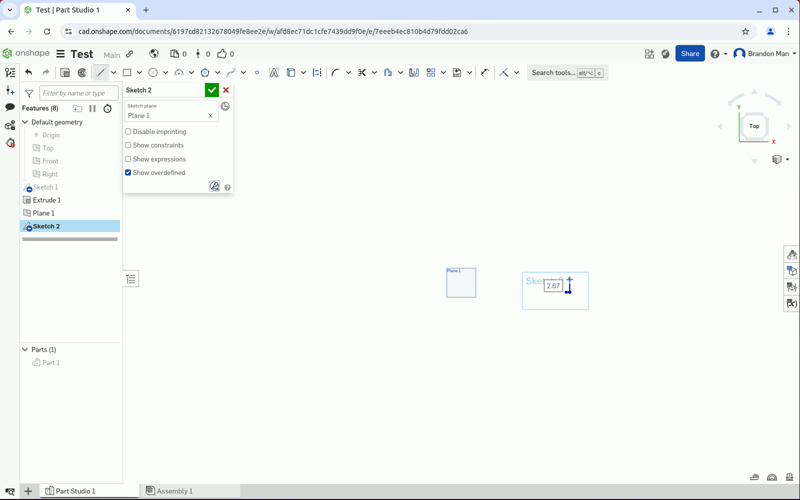
mouse_move(589, 279)
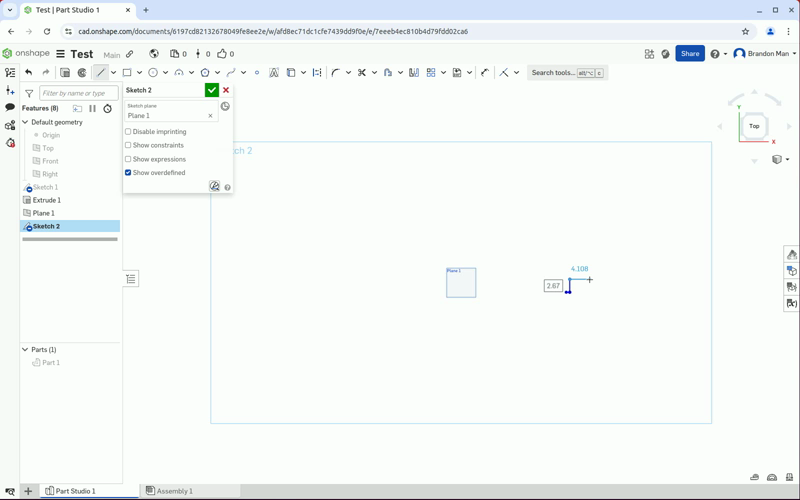
mouse_move(566, 279)
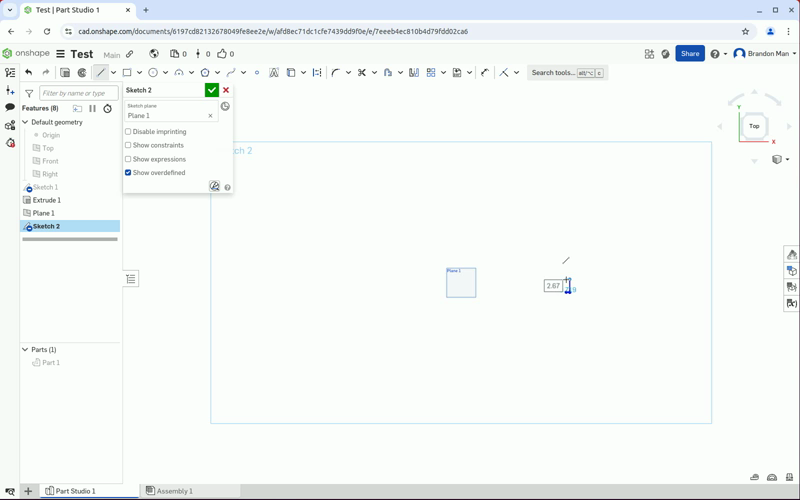
scroll(6)
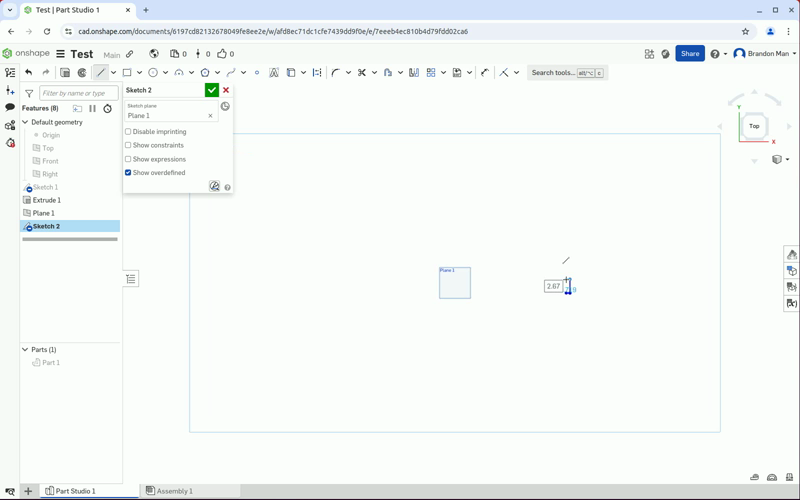
scroll(6)
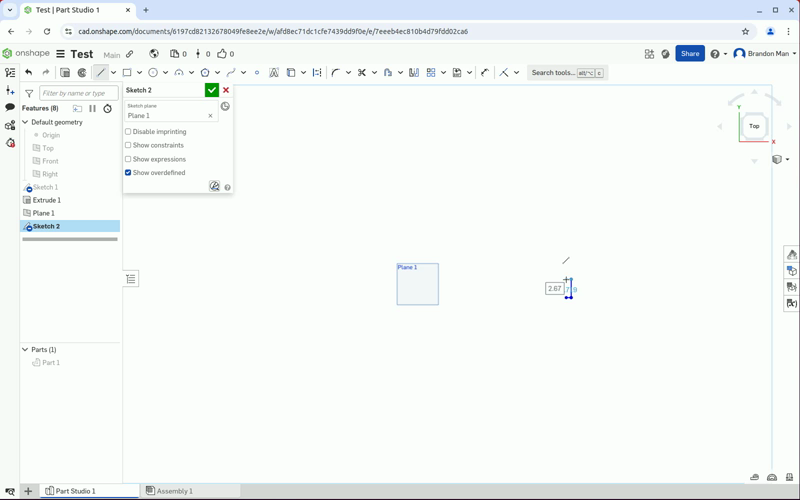
scroll(6)
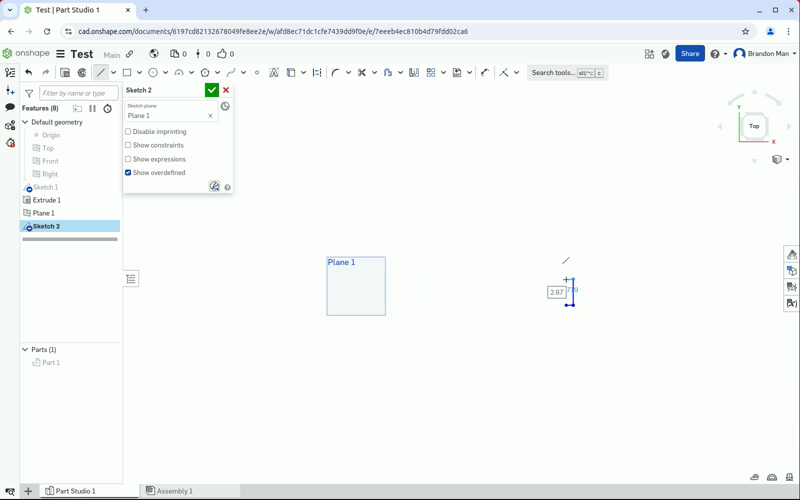
scroll(6)
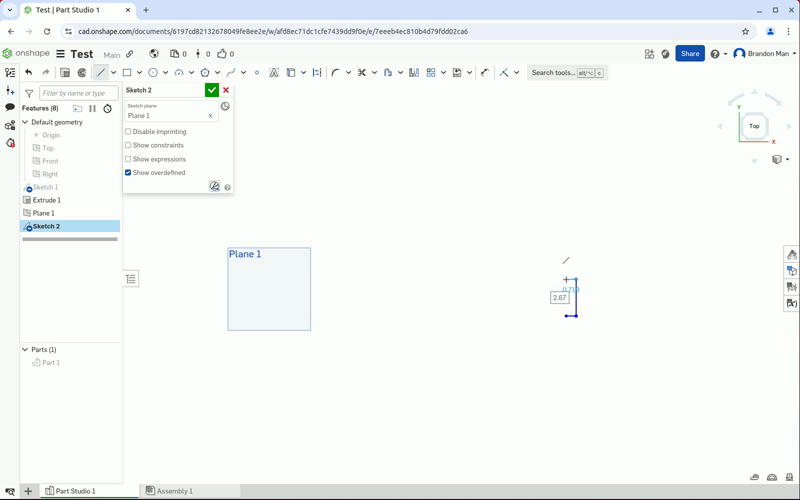
scroll(6)
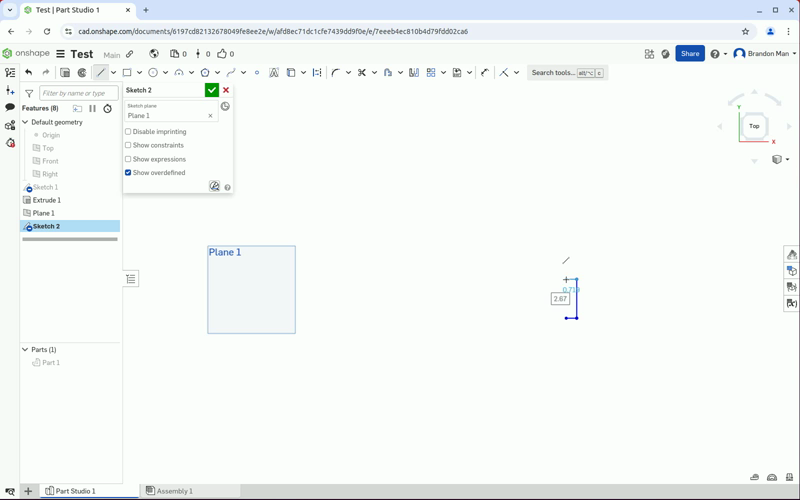
scroll(6)
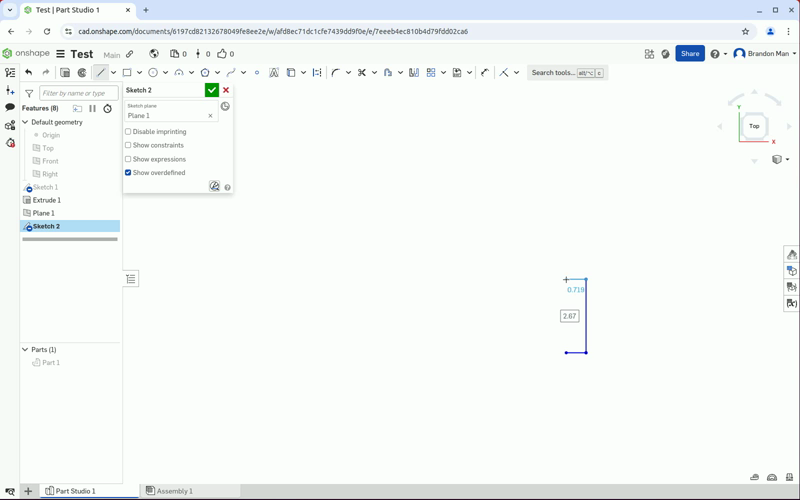
scroll(6)
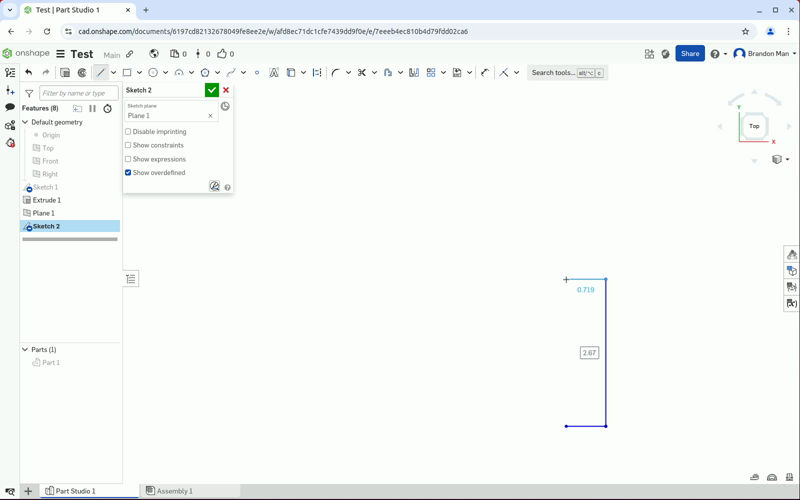
click(566, 279)
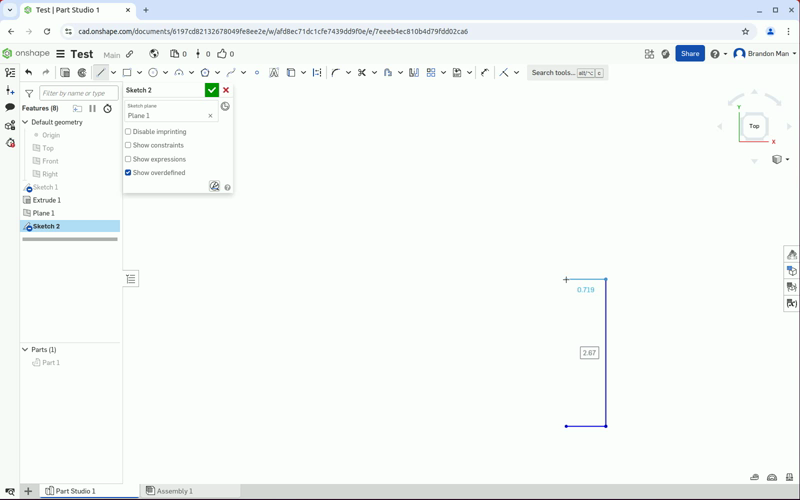
scroll(-6)
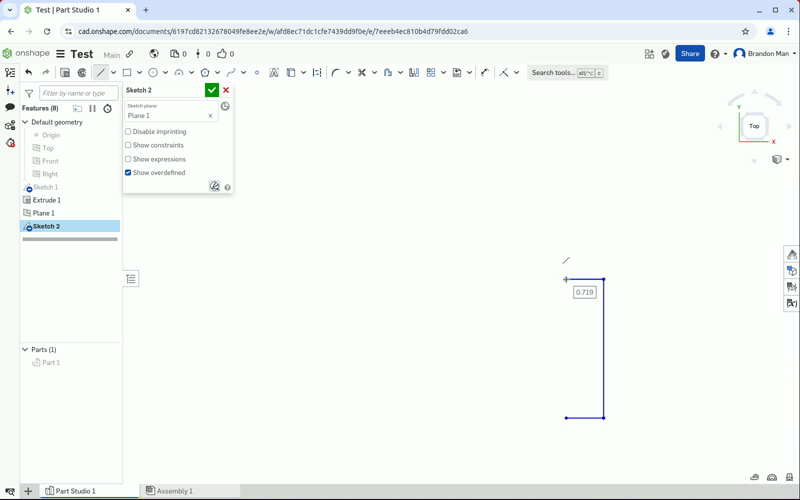
scroll(-6)
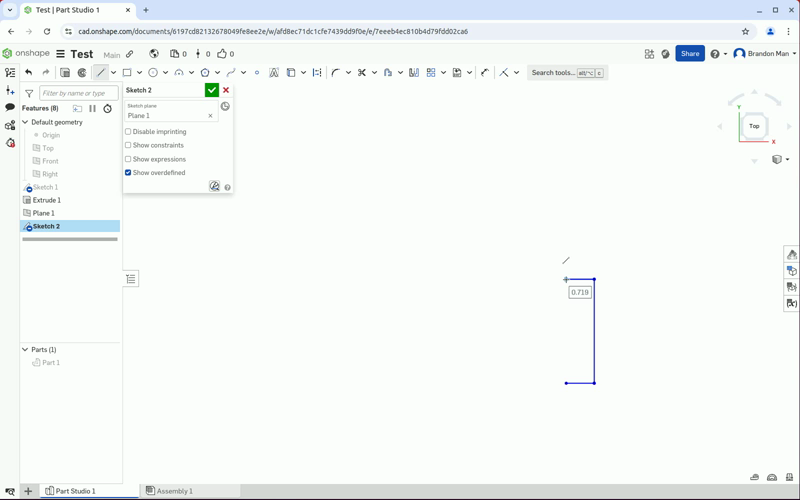
scroll(-6)
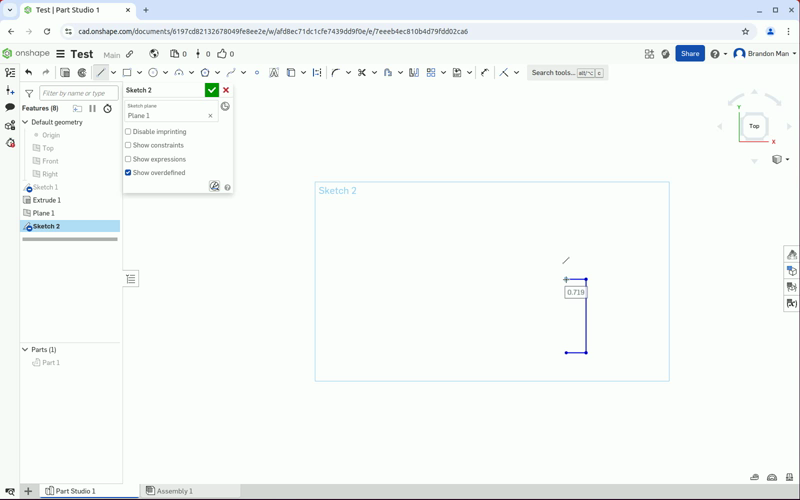
scroll(-6)
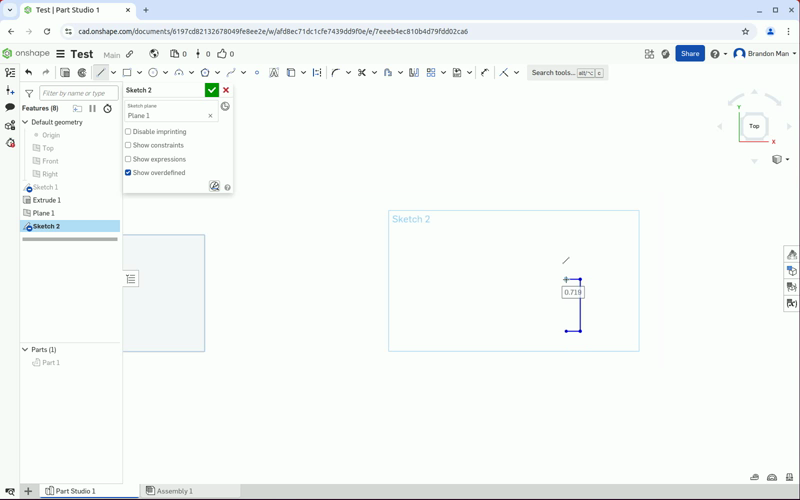
scroll(-6)
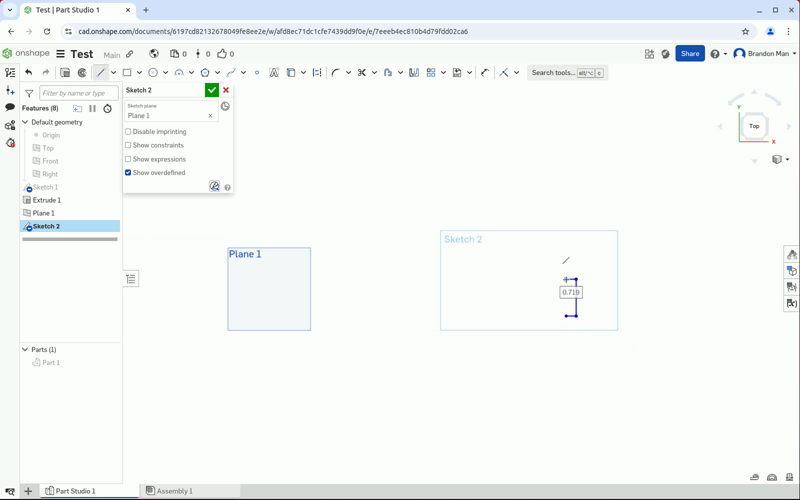
scroll(-6)
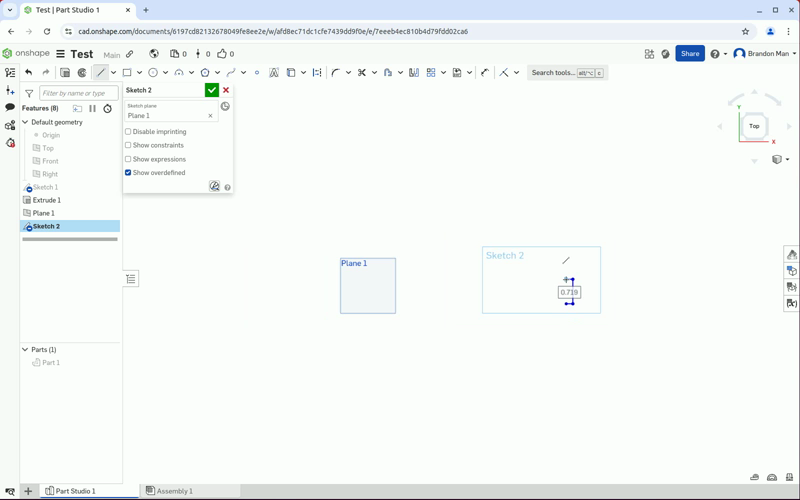
scroll(-6)
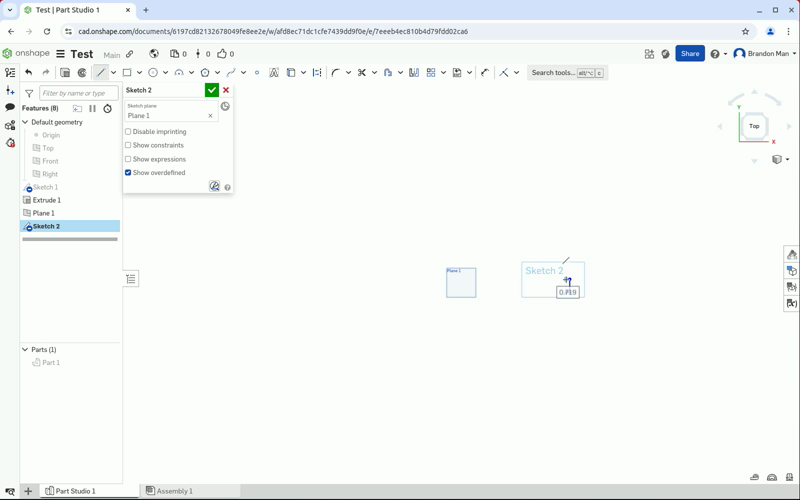
key_up(shift)
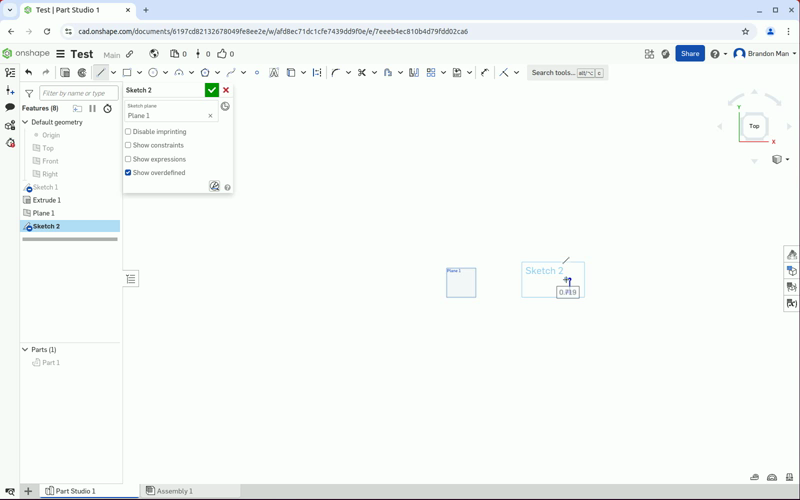
mouse_move(589, 279)
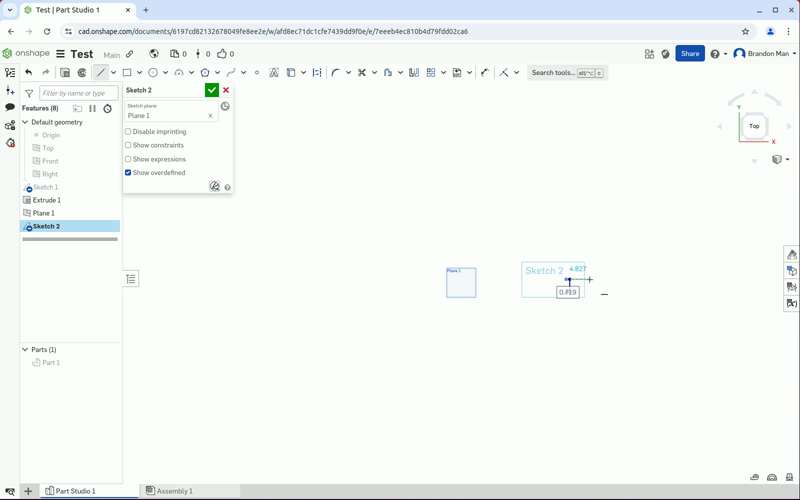
key_down(shift)
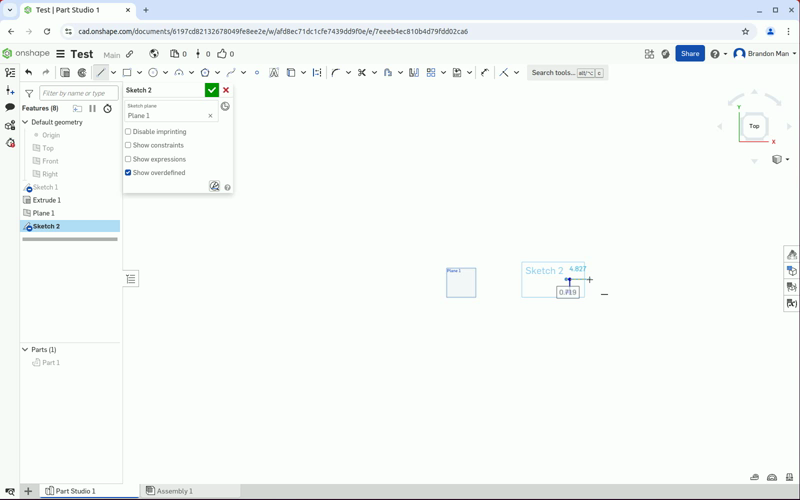
mouse_move(566, 292)
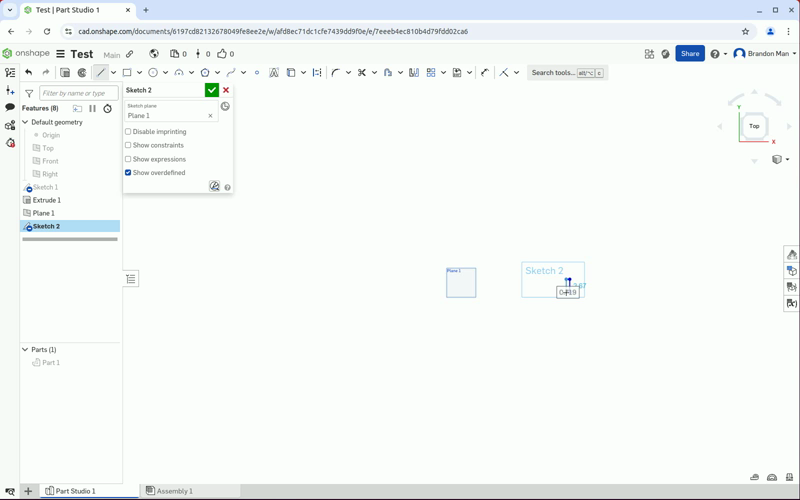
scroll(6)
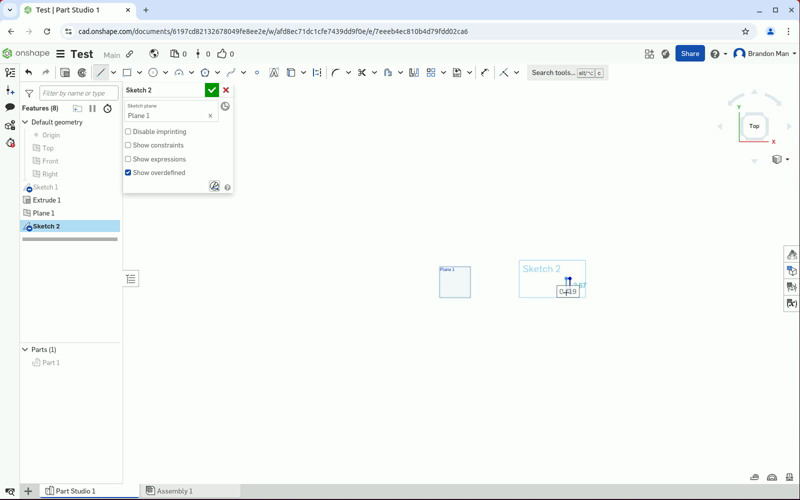
scroll(6)
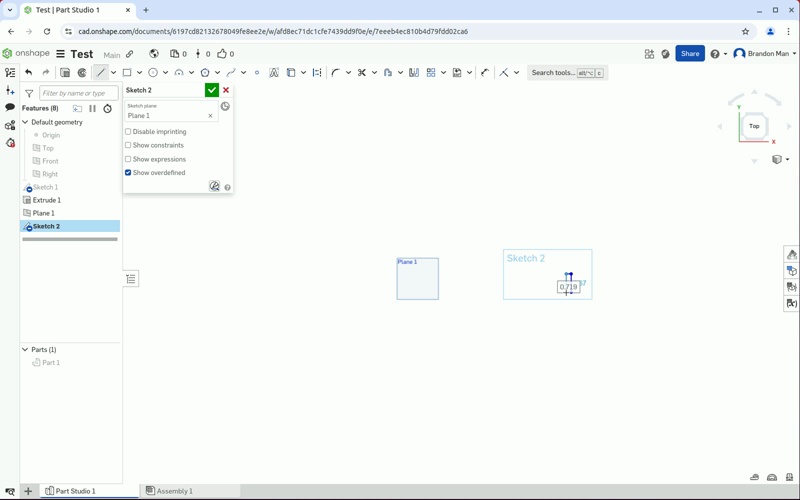
scroll(6)
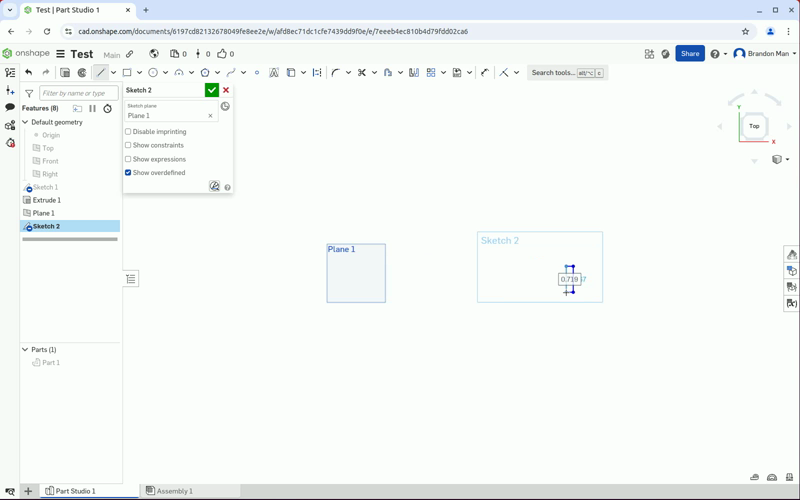
scroll(6)
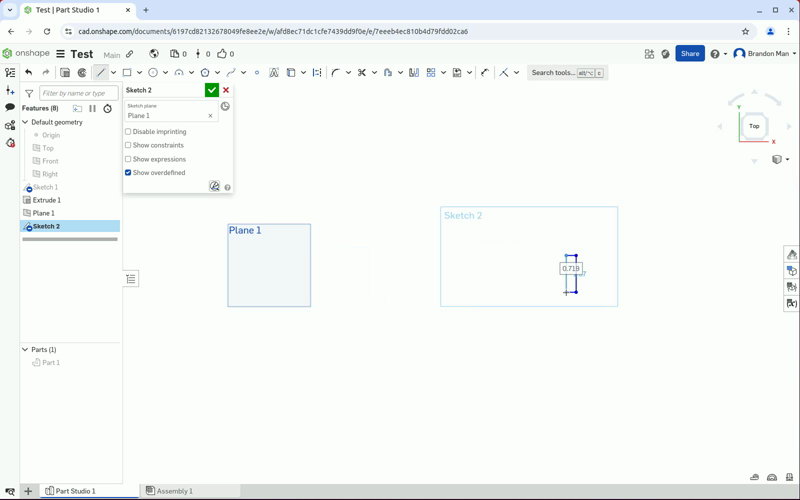
scroll(6)
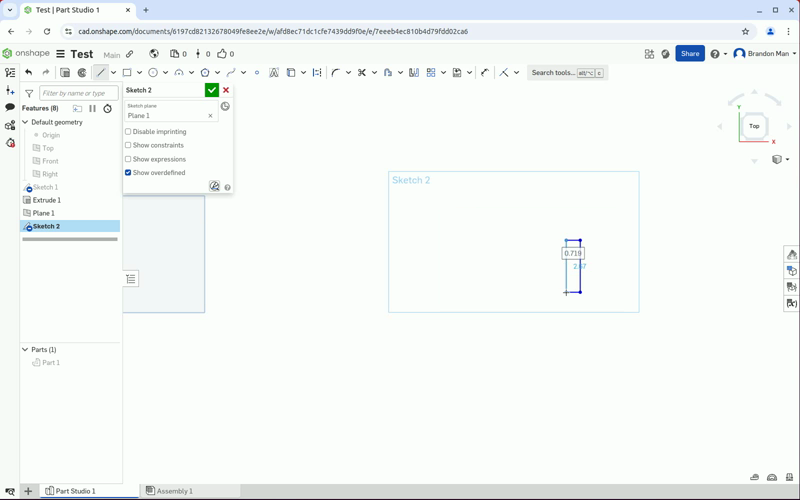
scroll(6)
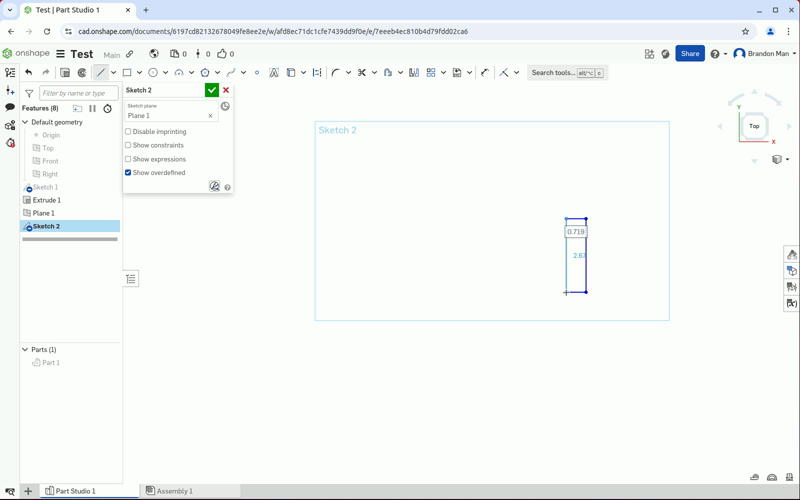
scroll(6)
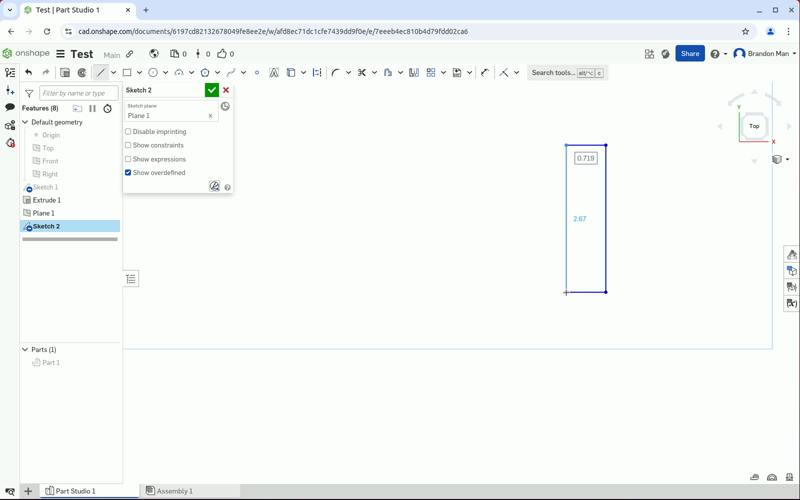
key_up(shift)
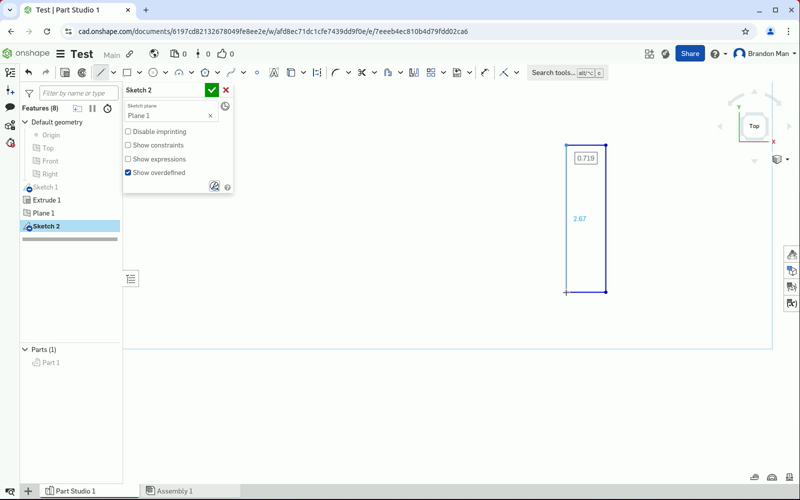
click(566, 292)
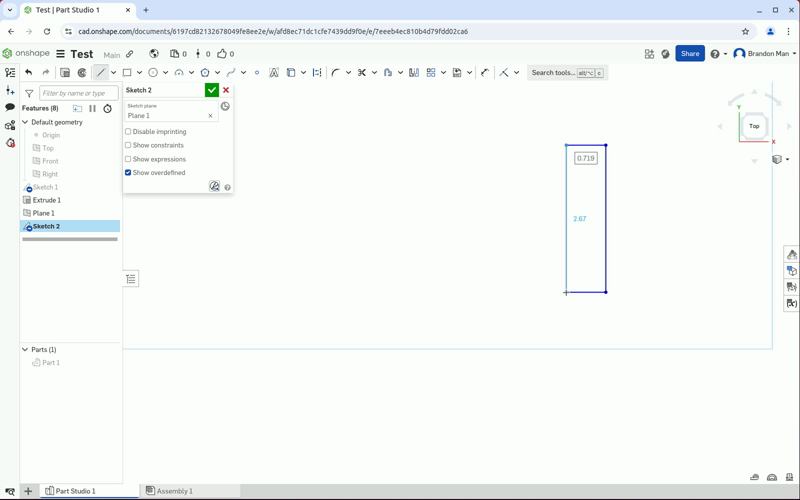
scroll(-6)
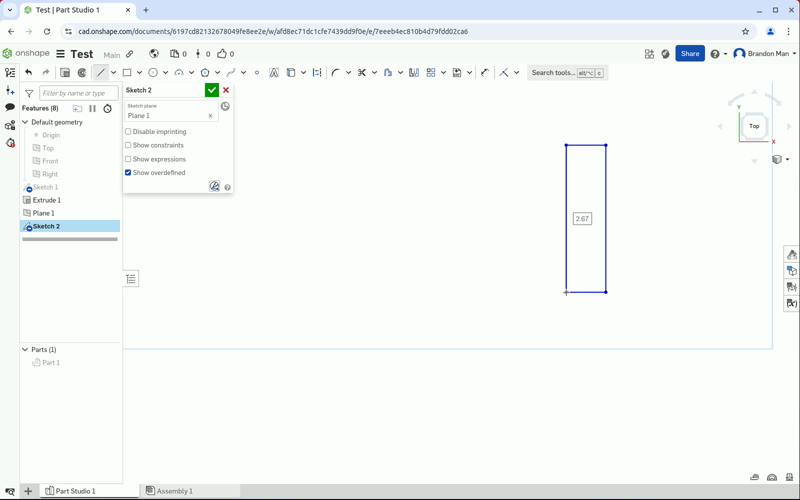
scroll(-6)
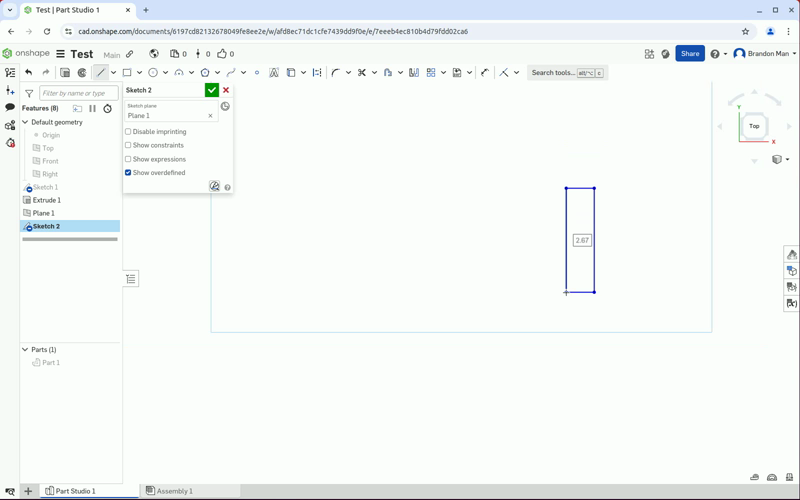
scroll(-6)
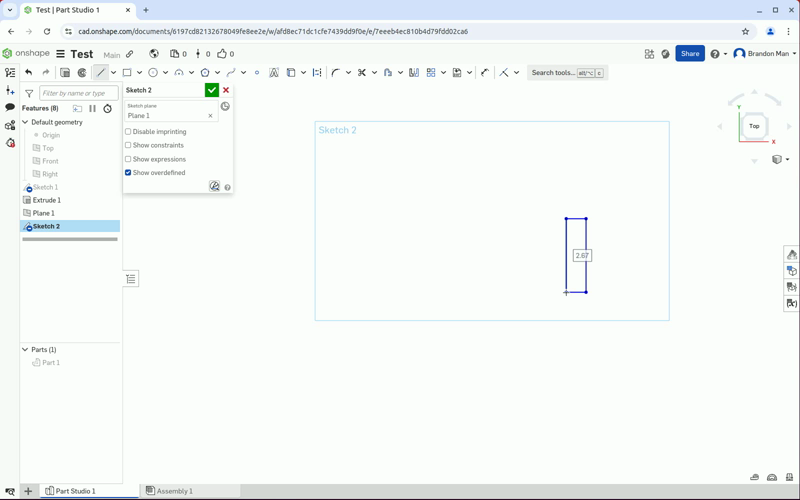
scroll(-6)
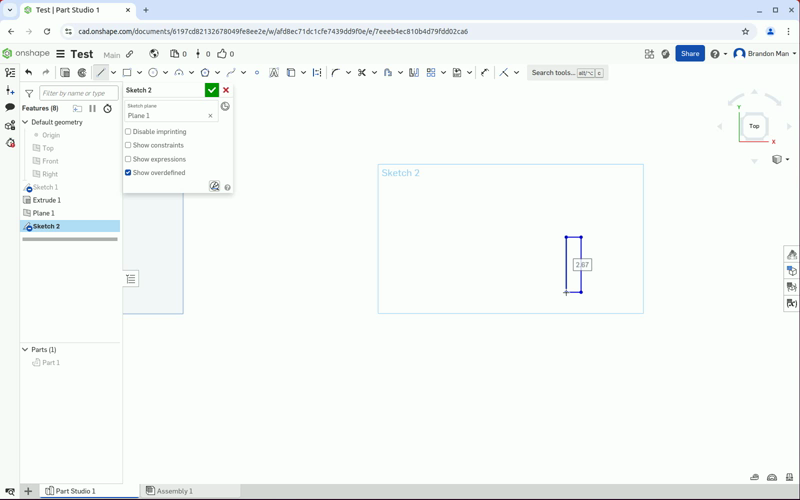
scroll(-6)
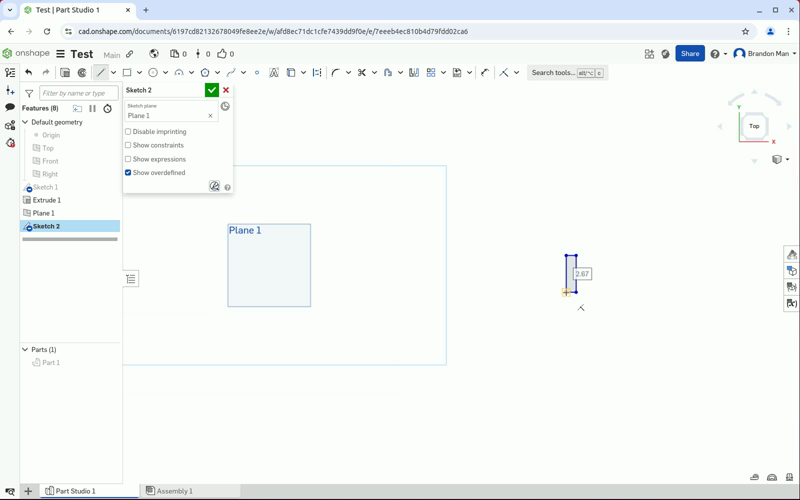
scroll(-6)
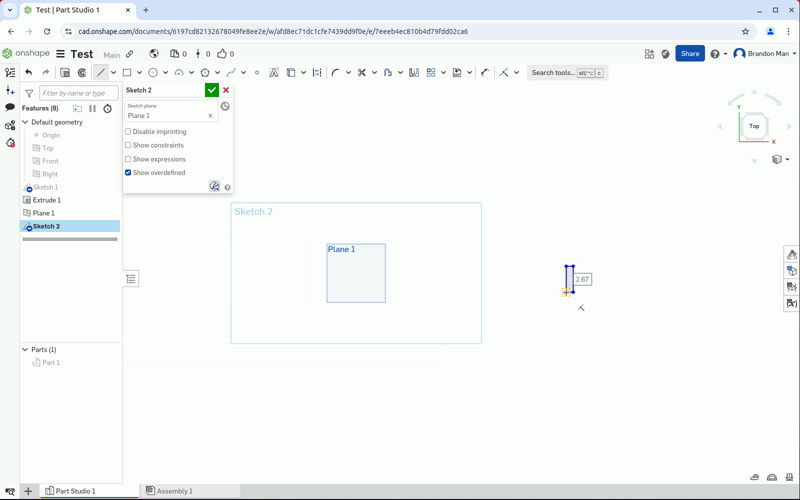
scroll(-6)
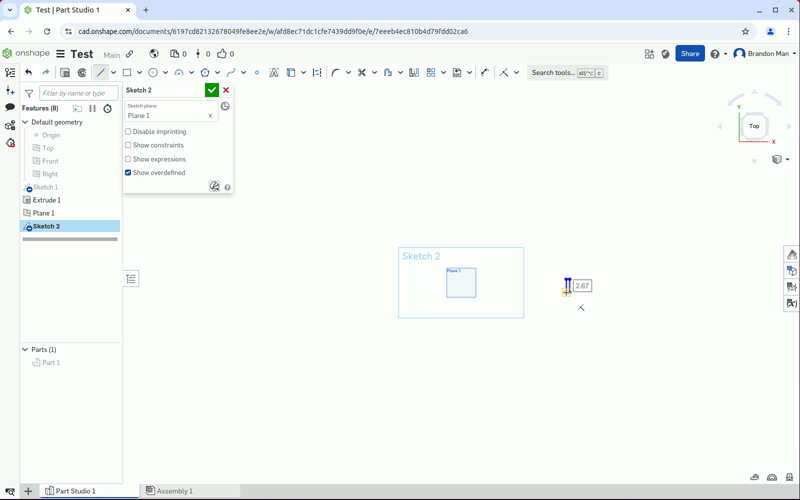
key(esc)
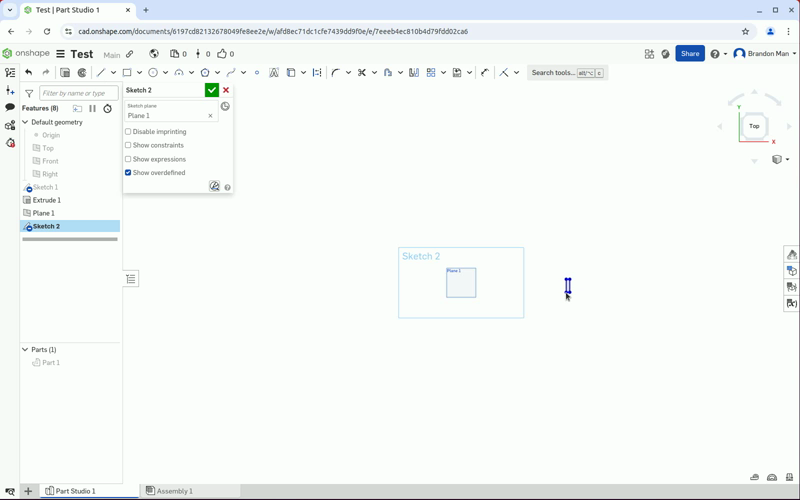
mouse_move(569, 281)
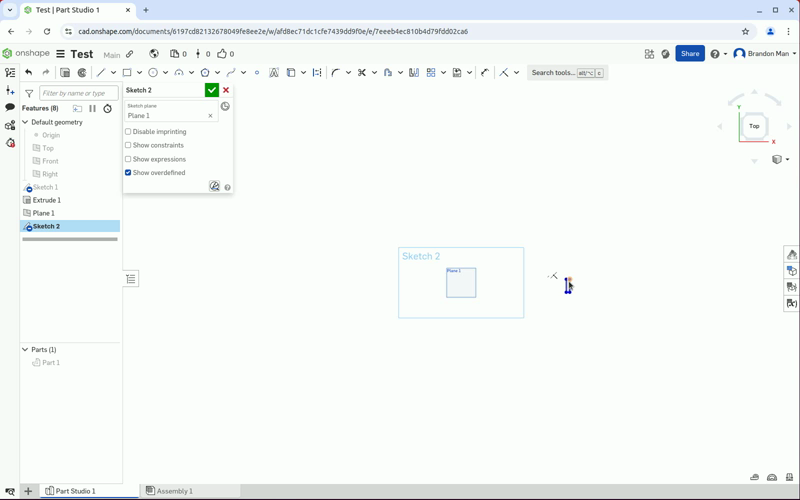
scroll(6)
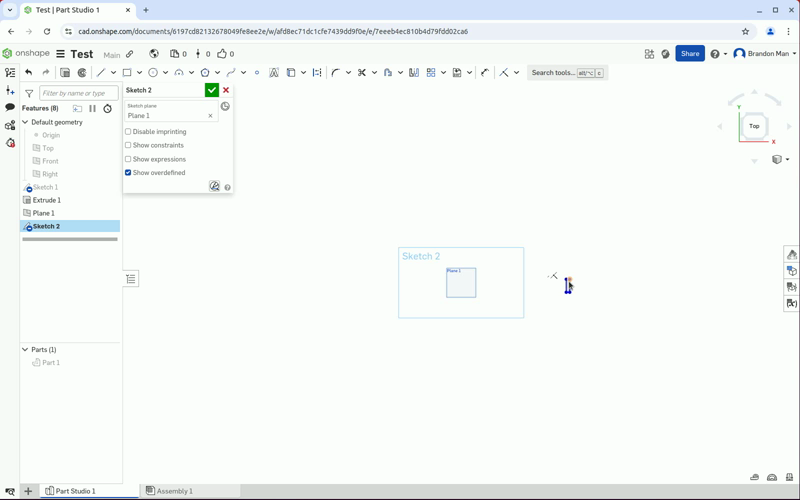
scroll(6)
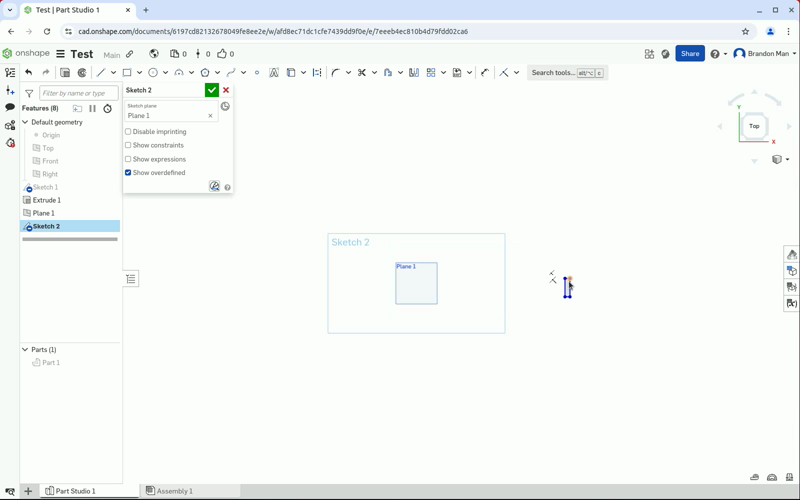
scroll(6)
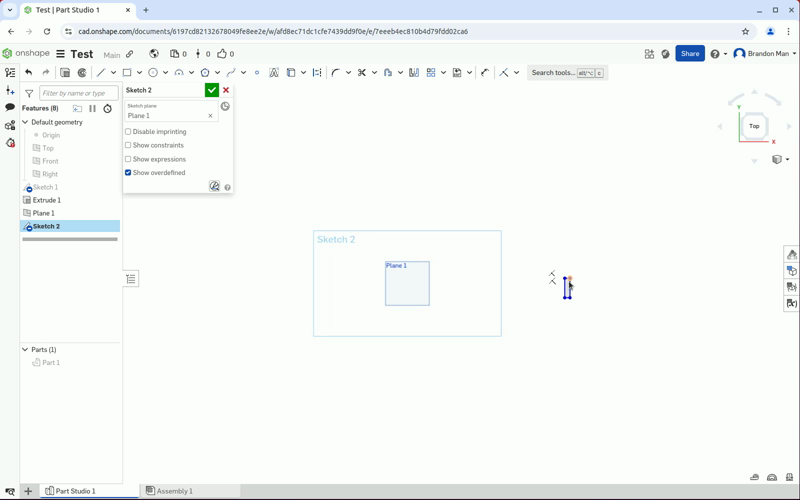
scroll(6)
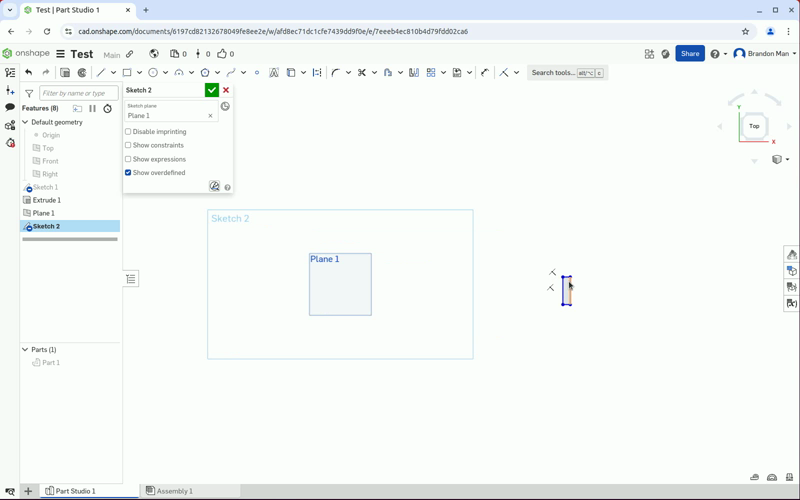
scroll(6)
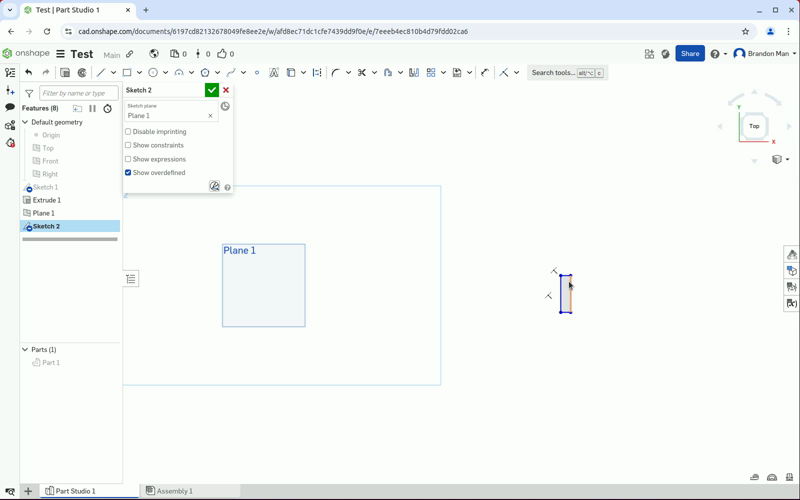
scroll(6)
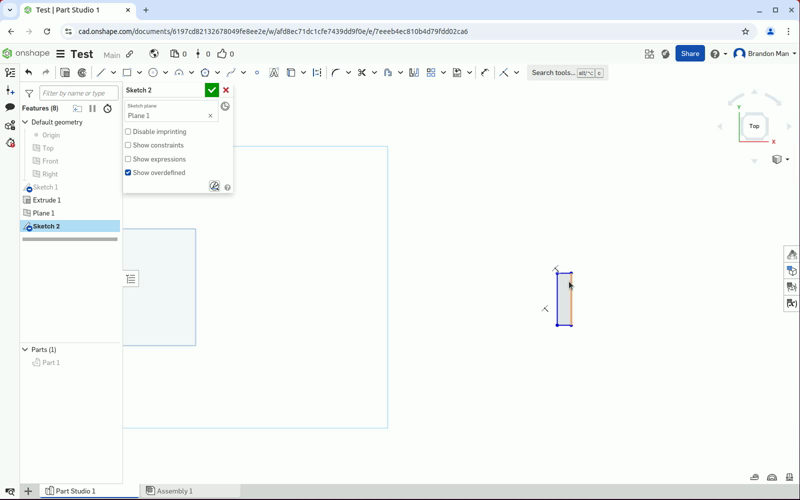
scroll(6)
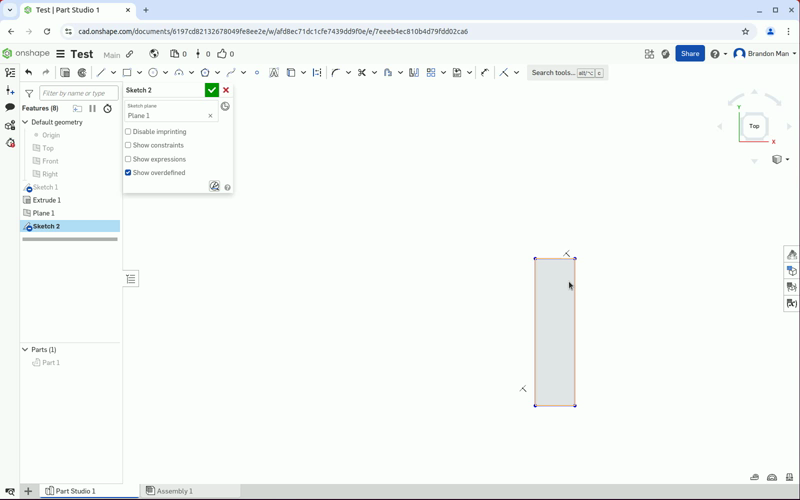
click(569, 281)
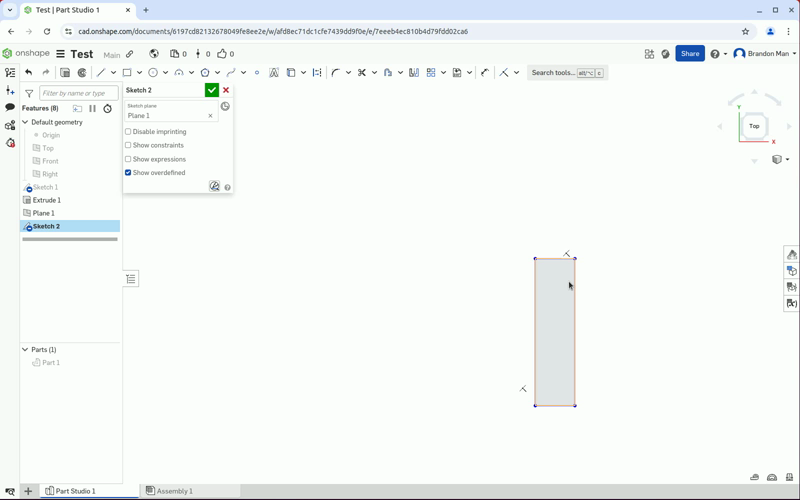
scroll(-6)
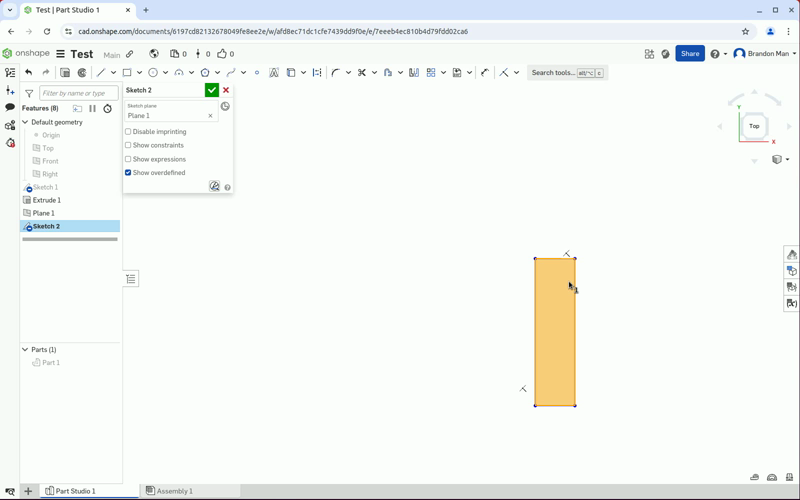
scroll(-6)
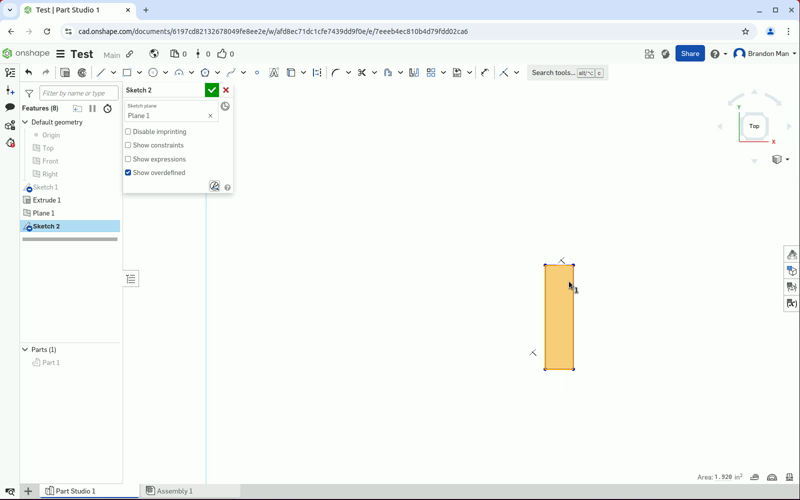
scroll(-6)
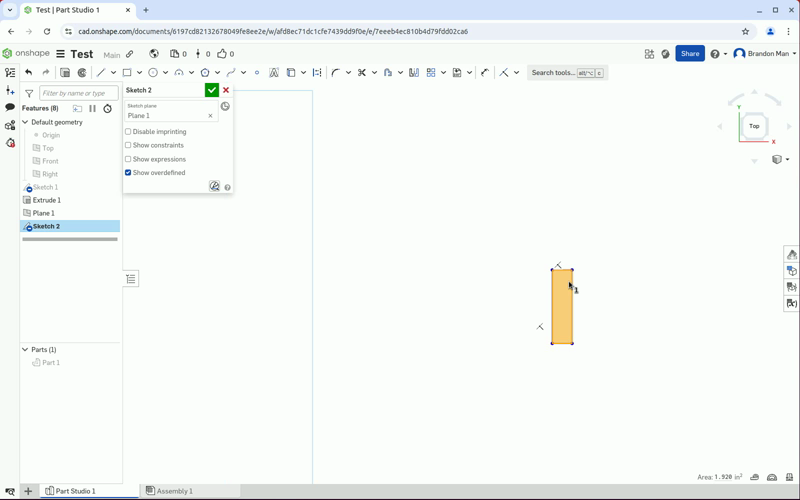
scroll(-6)
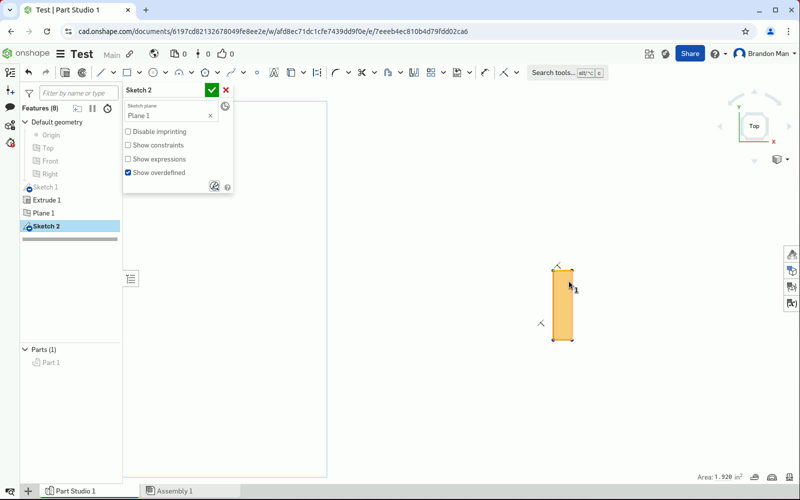
scroll(-6)
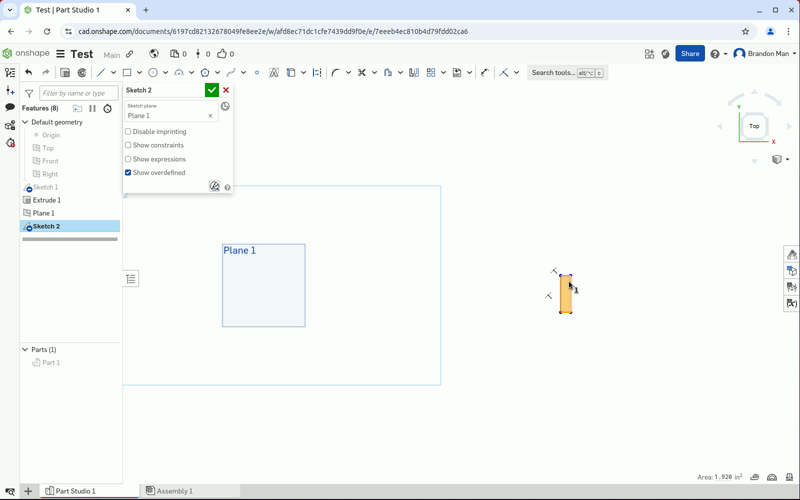
scroll(-6)
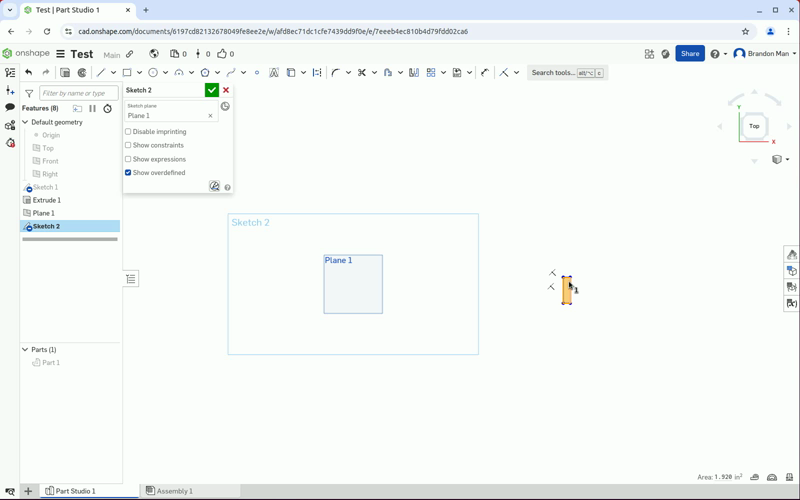
scroll(-6)
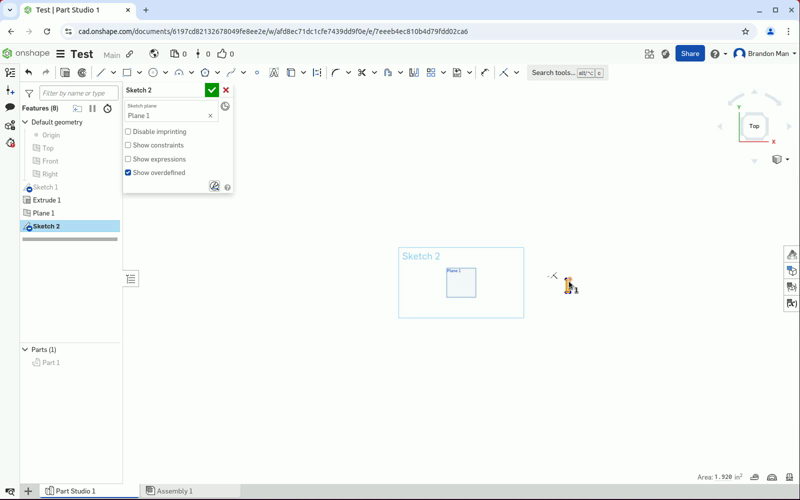
mouse_move(73, 352)
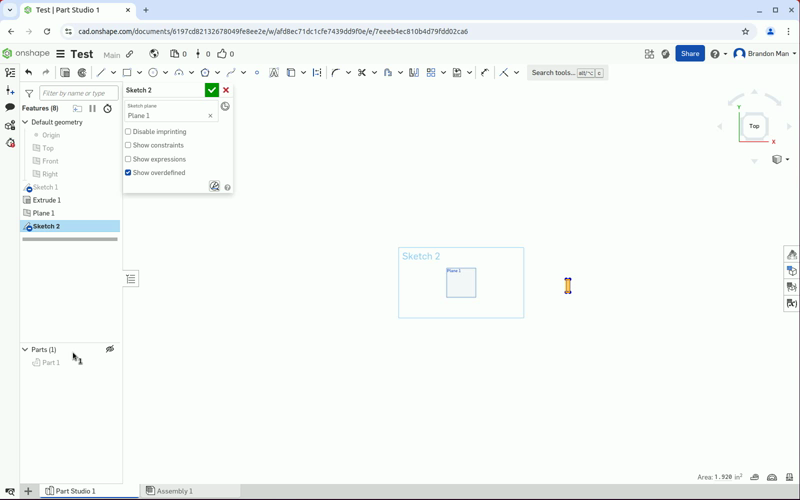
key(shift+y)
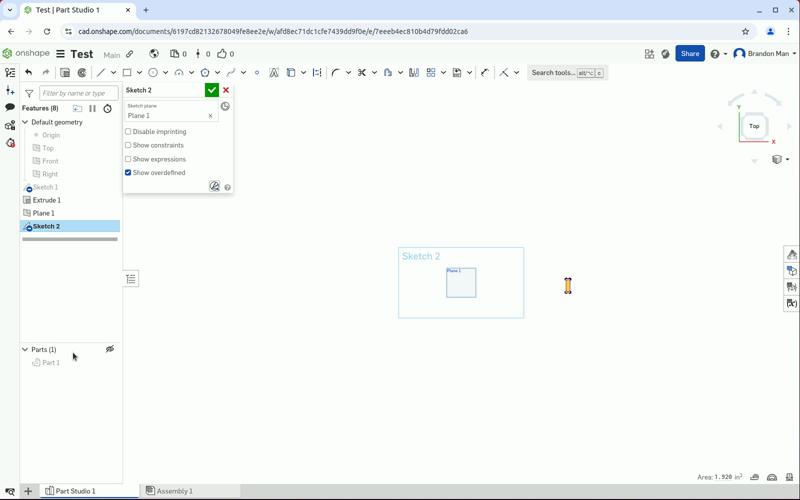
key(shift+e)
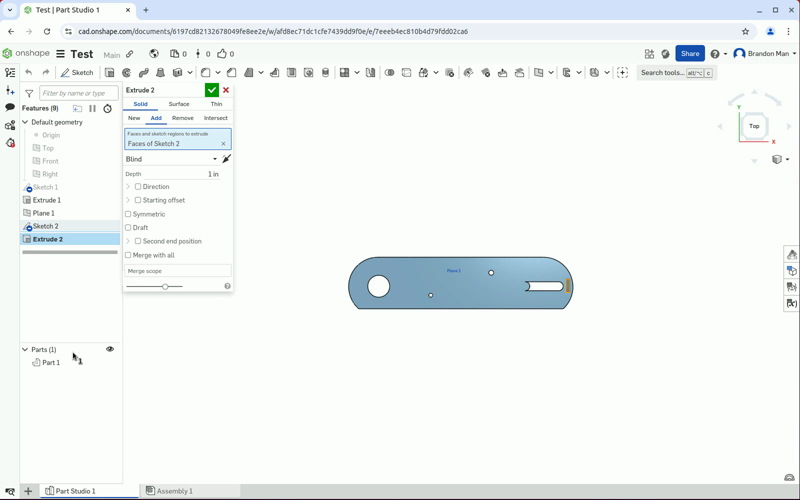
mouse_move(143, 106)
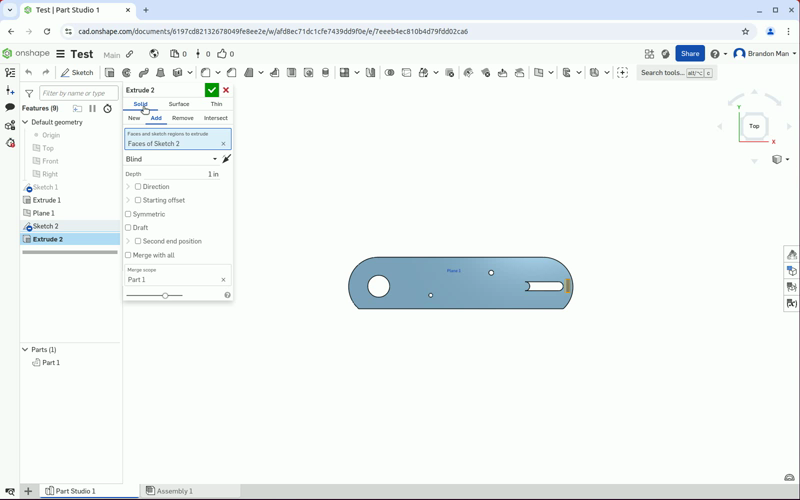
click(143, 106)
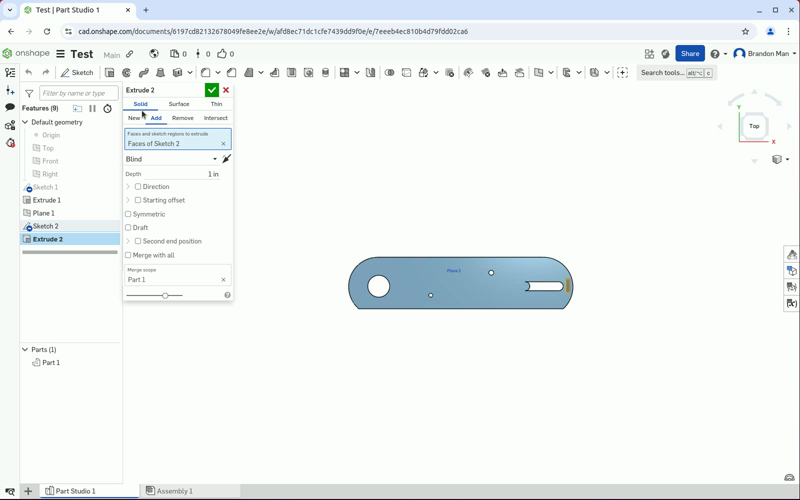
mouse_move(137, 120)
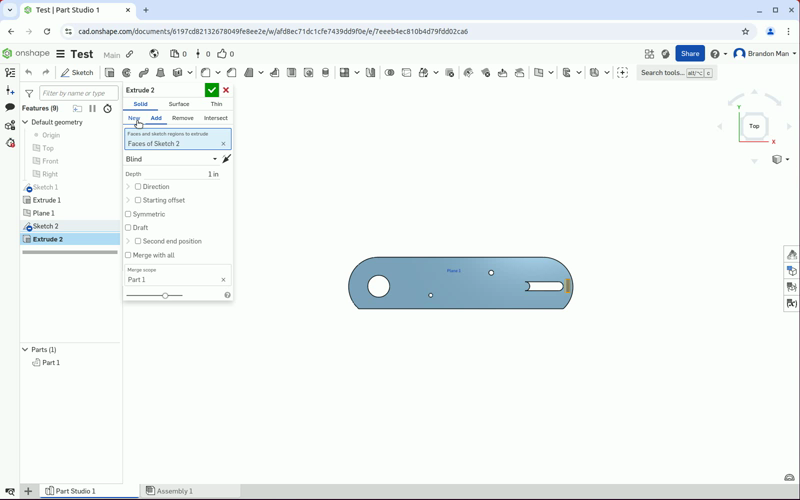
click(137, 120)
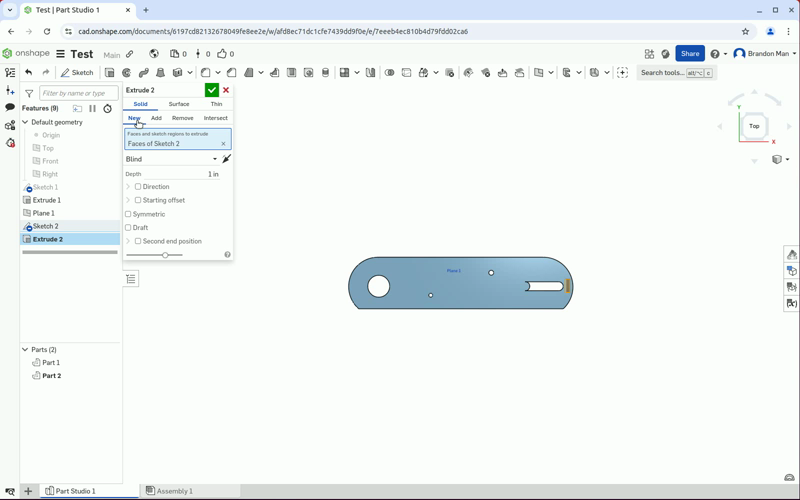
key(tab, 4)
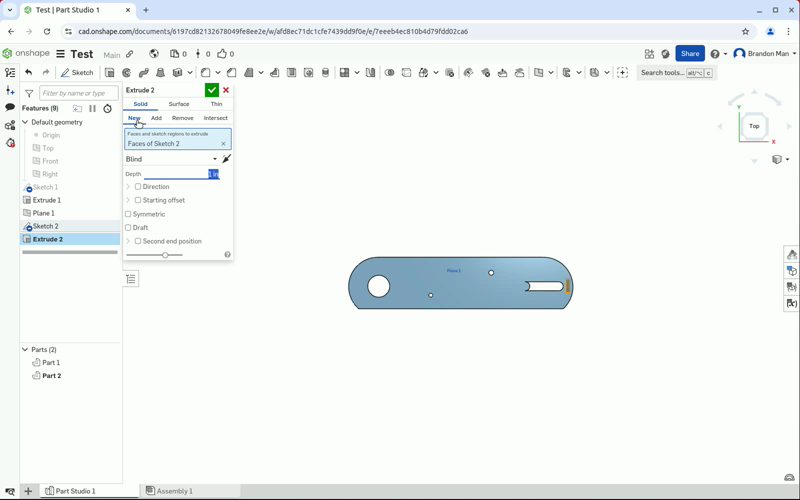
text(2.407)
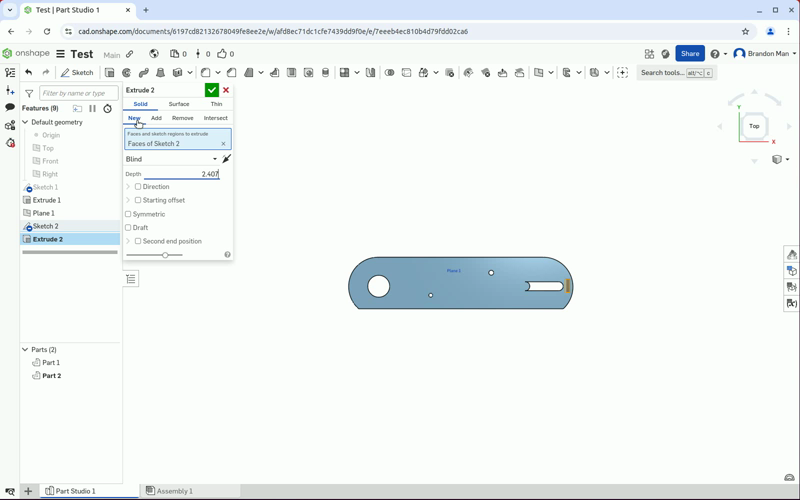
key(enter)
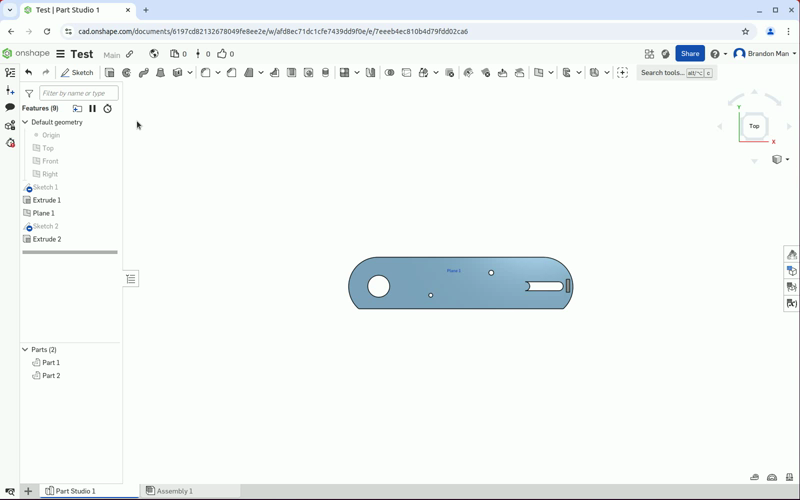
key(shift+h)
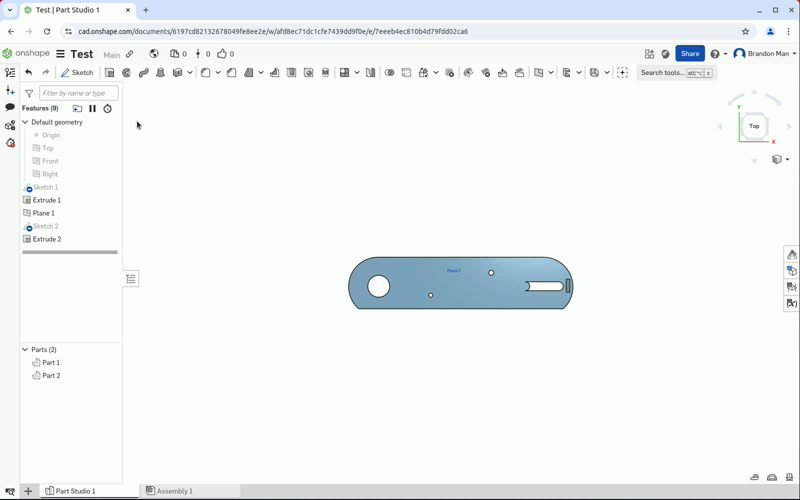
key(shift+h)
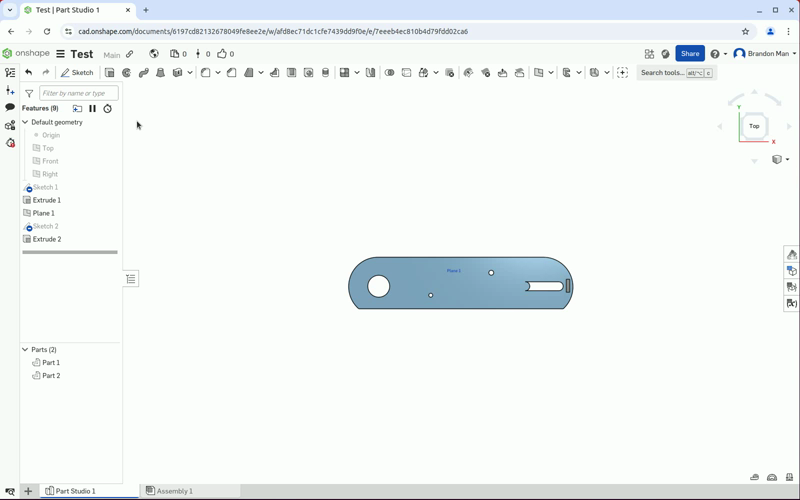
mouse_move(73, 189)
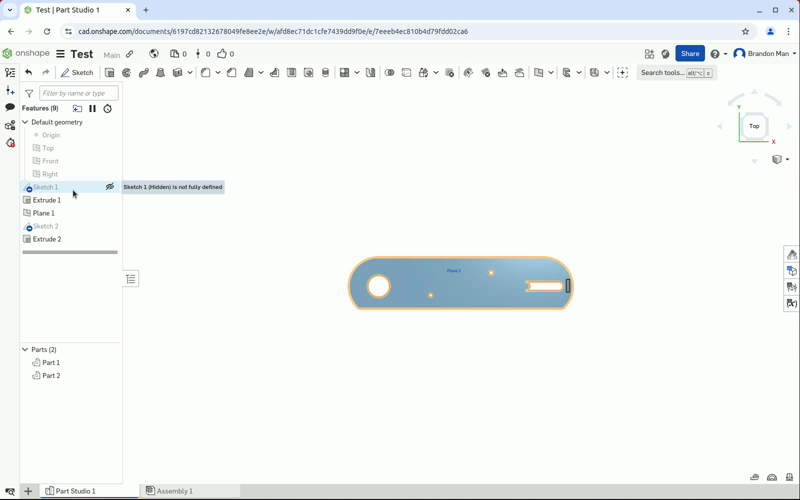
click(73, 189)
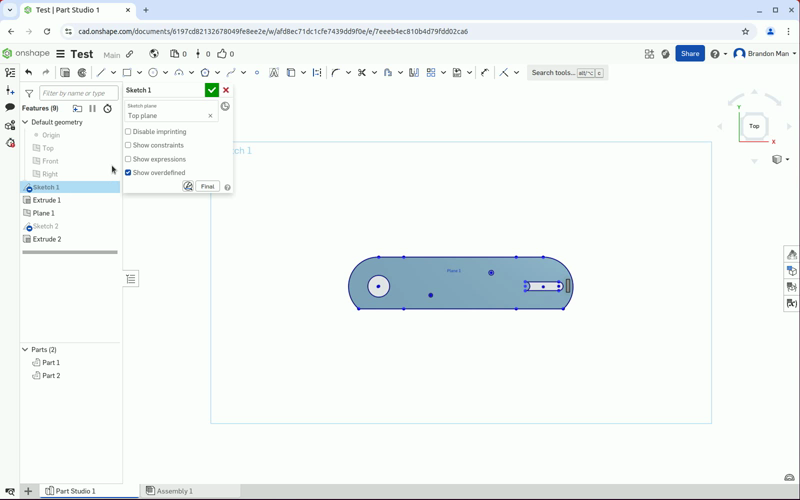
mouse_move(229, 92)
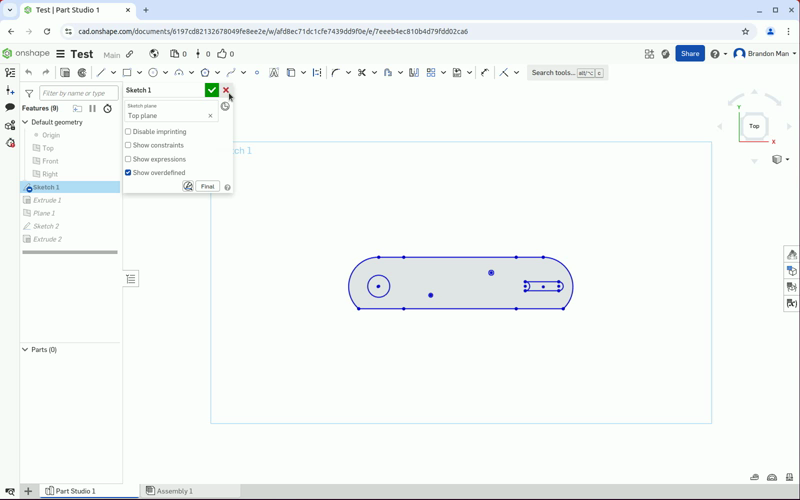
click(229, 92)
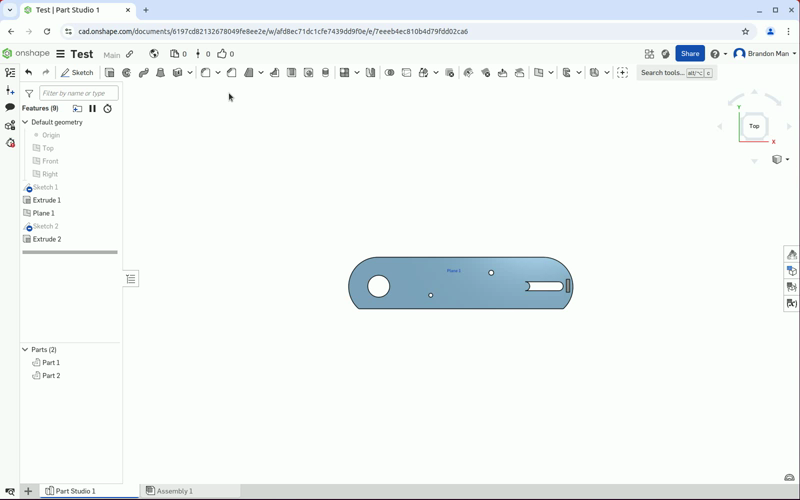
mouse_move(73, 352)
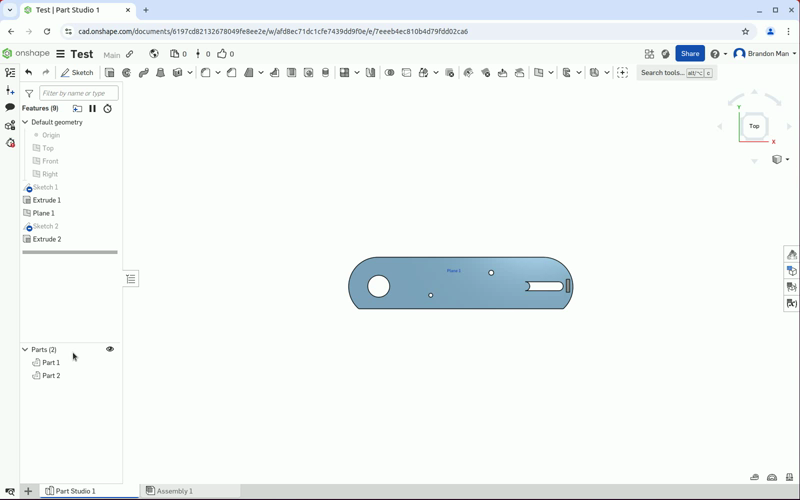
key(y)
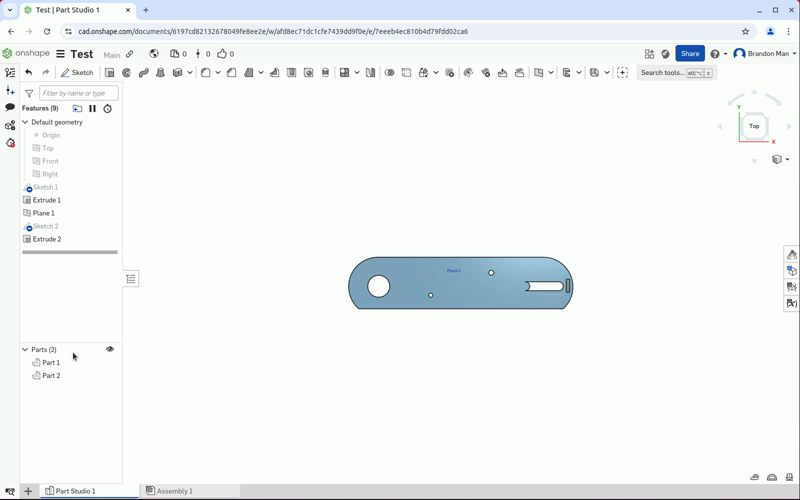
key(shift+p)
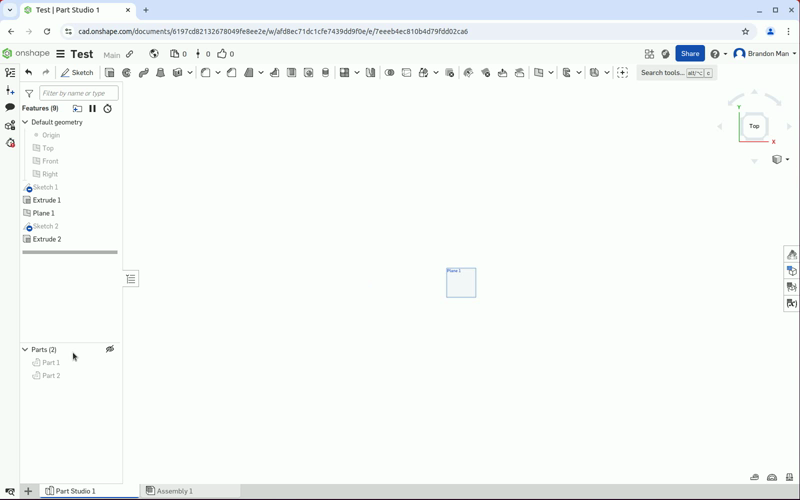
key(space)
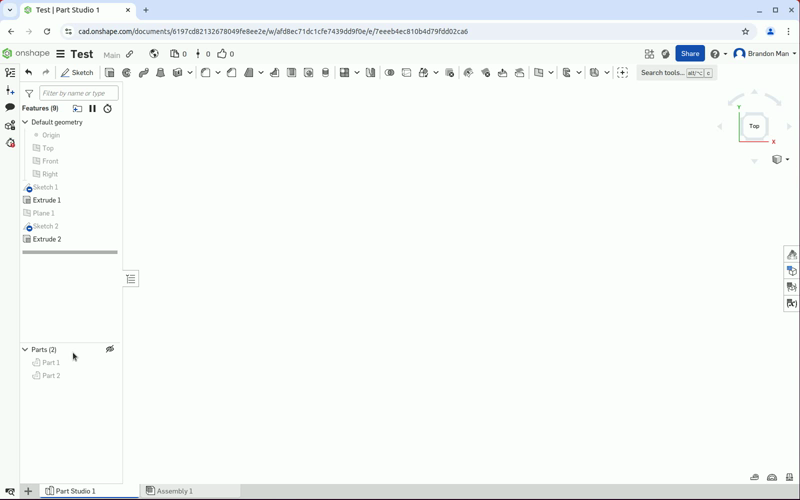
key_down(shift)
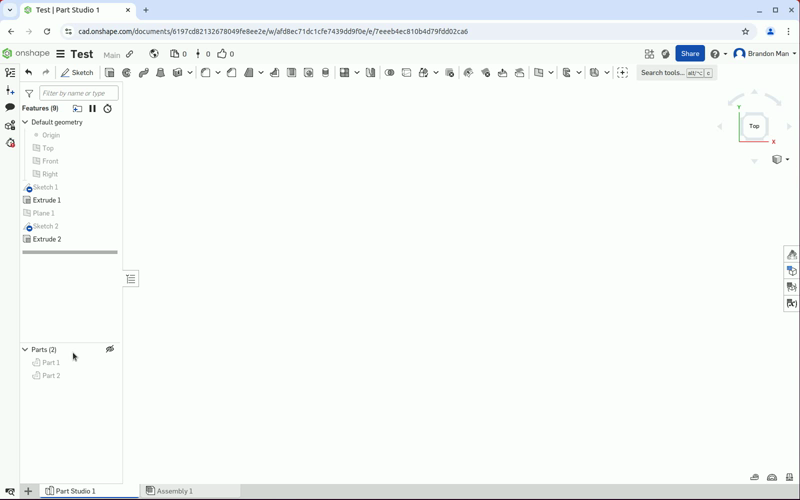
key(up)
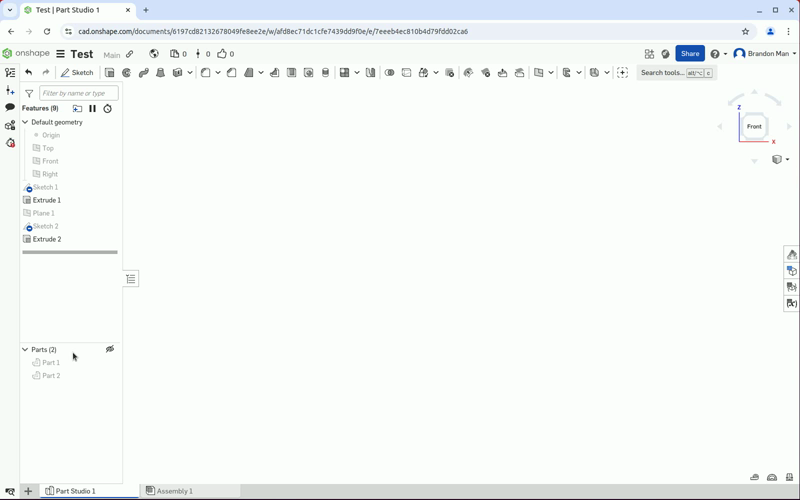
key_up(shift)
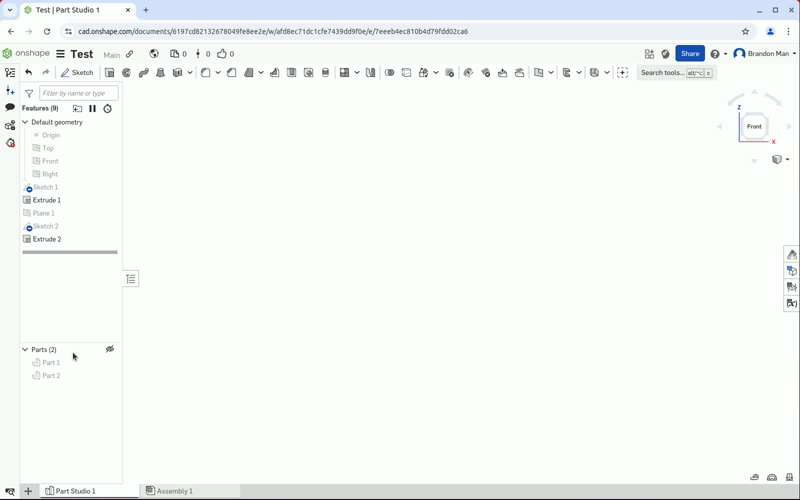
key(space)
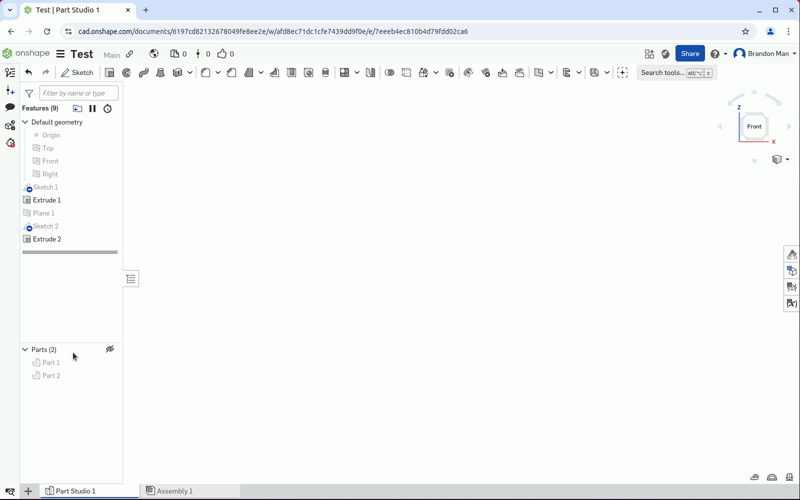
key_down(shift)
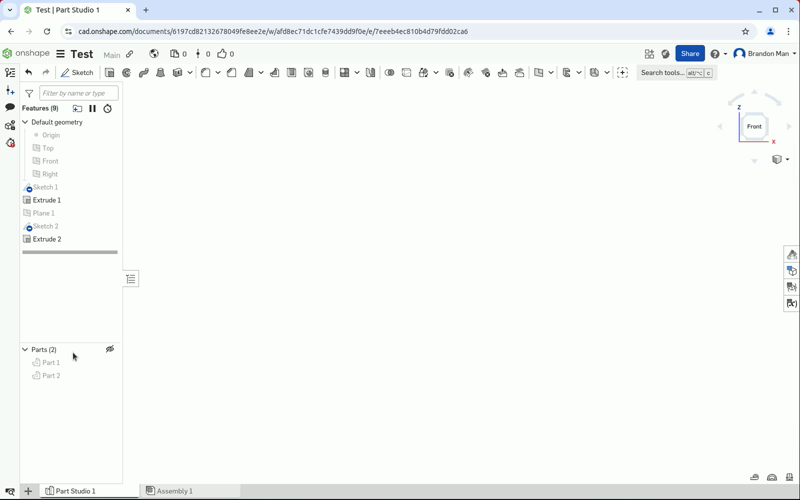
key(left)
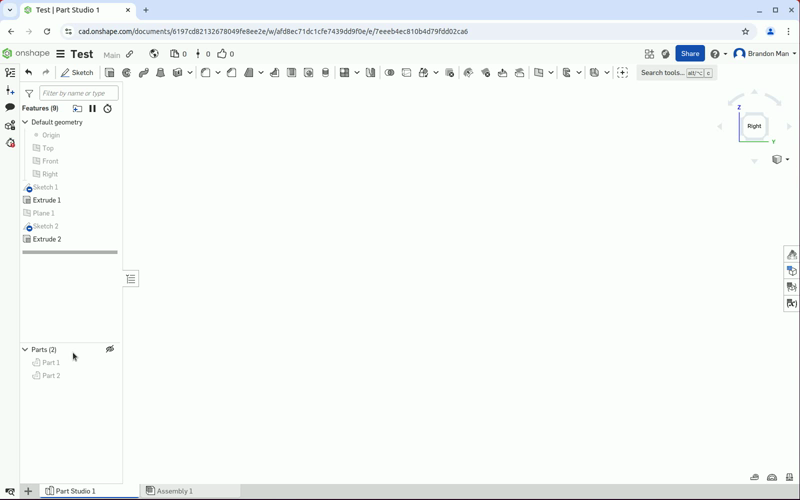
key_up(shift)
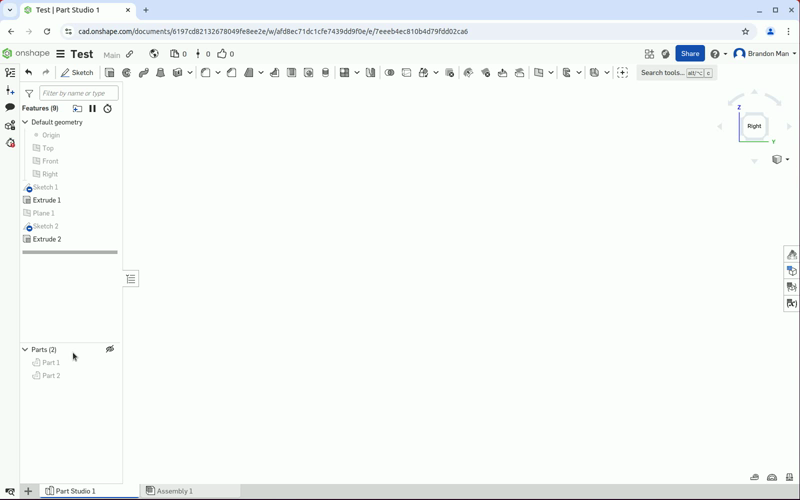
mouse_move(73, 352)
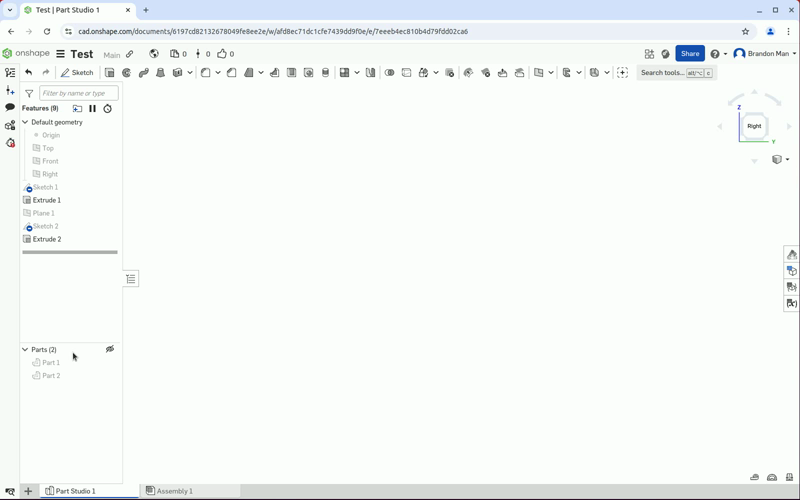
key(shift+y)
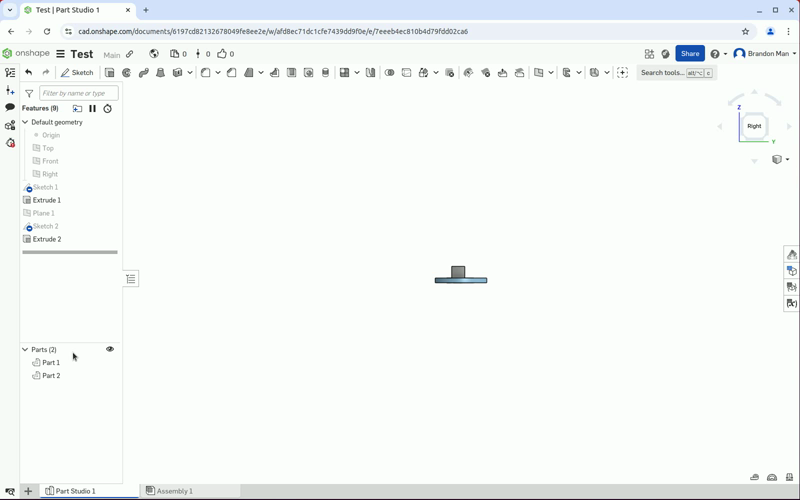
mouse_move(541, 75)
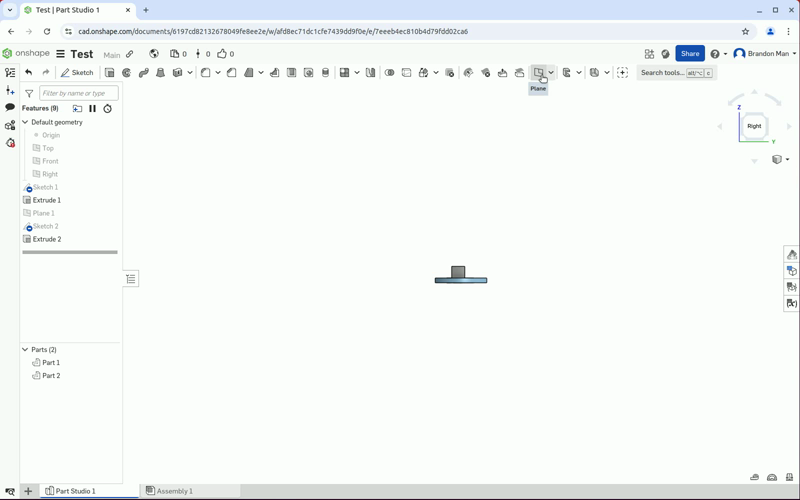
click(541, 75)
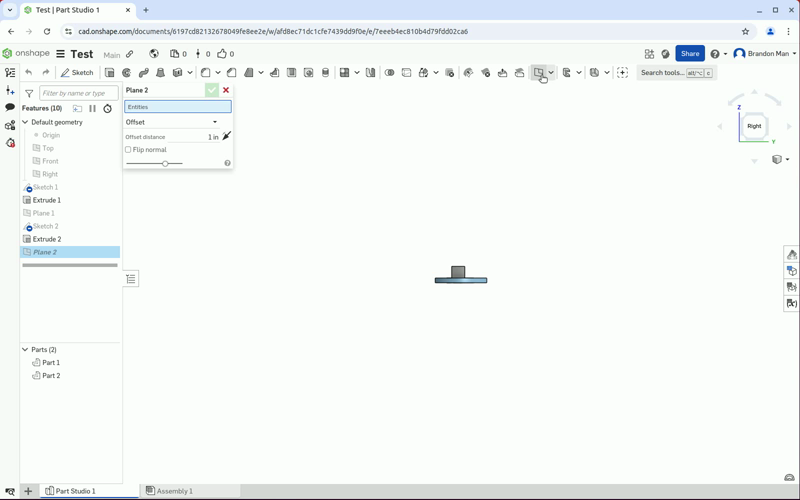
mouse_move(73, 176)
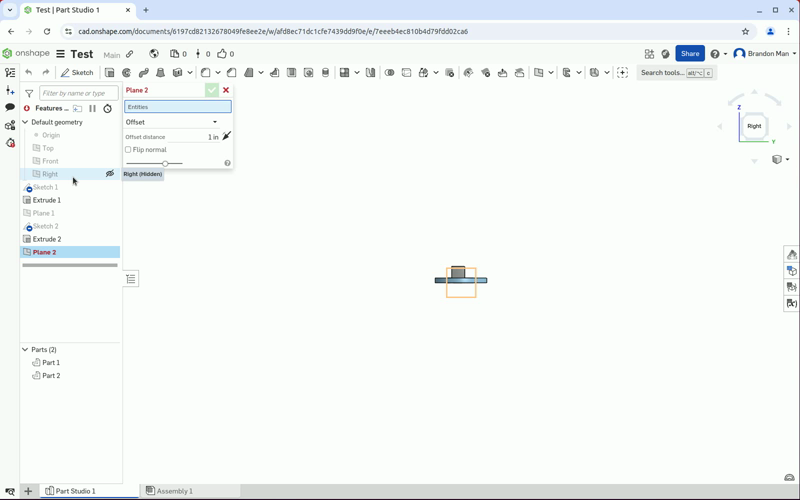
click(73, 176)
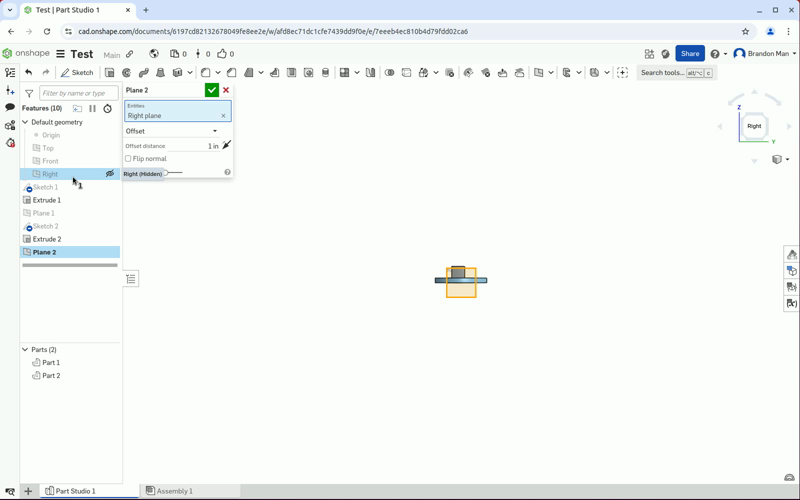
key(tab, 2)
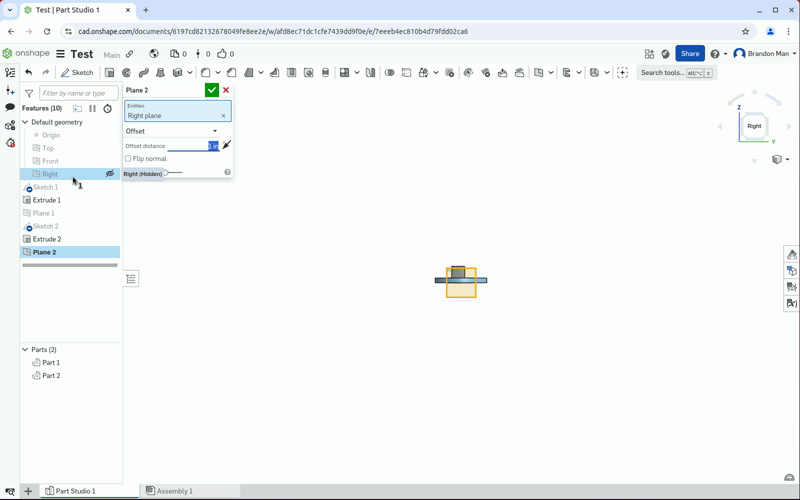
text(22.4)
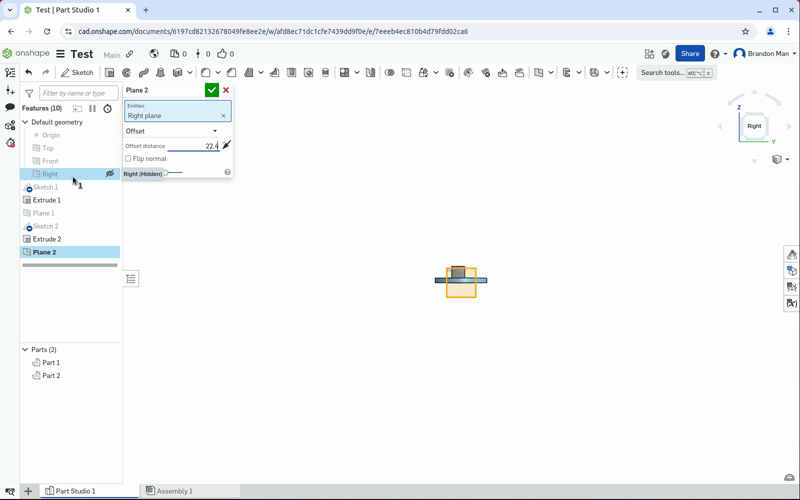
key(enter, 2)
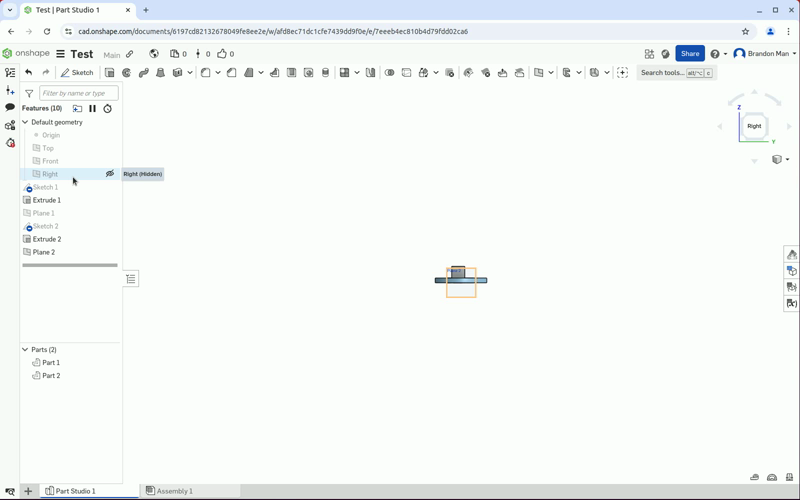
key(shift+s)
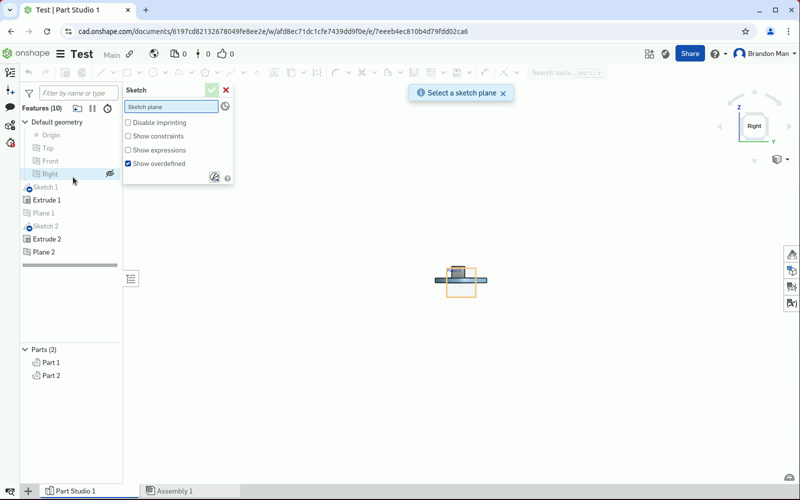
mouse_move(73, 254)
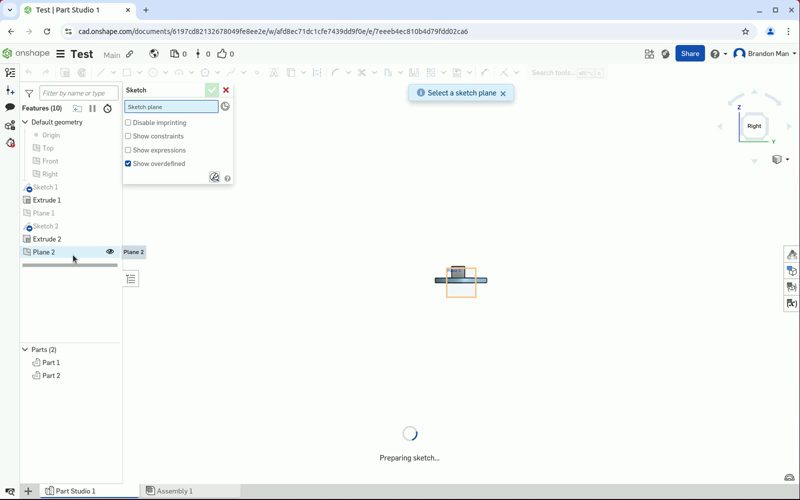
click(73, 254)
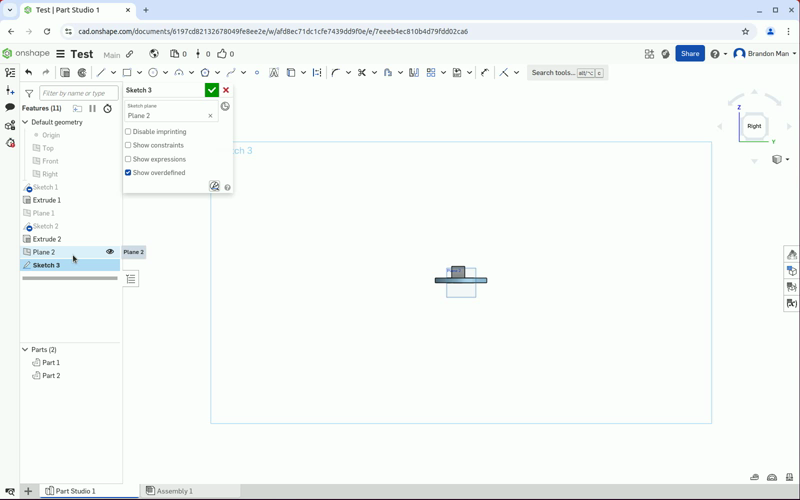
mouse_move(73, 352)
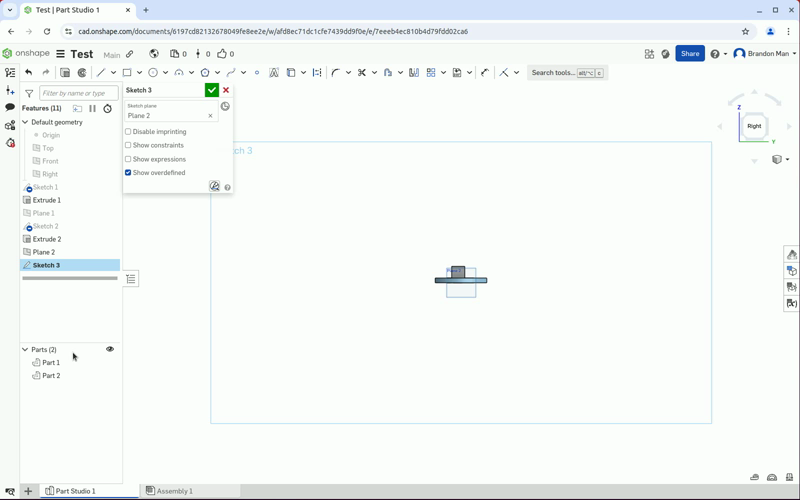
key(y)
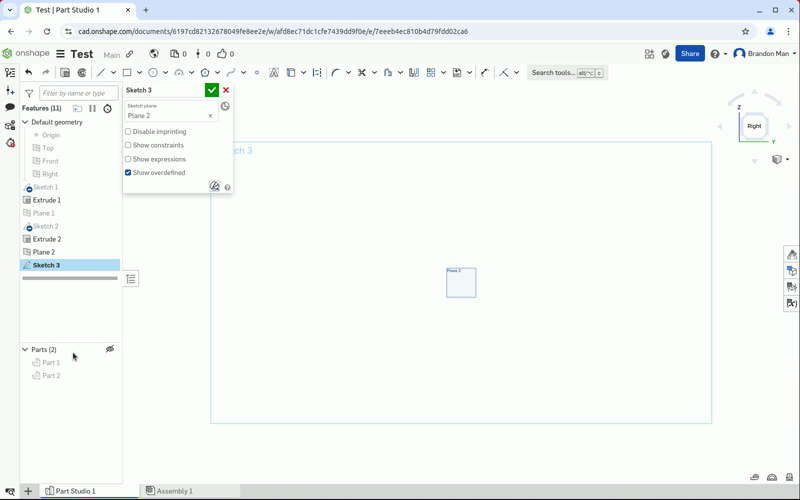
key(c)
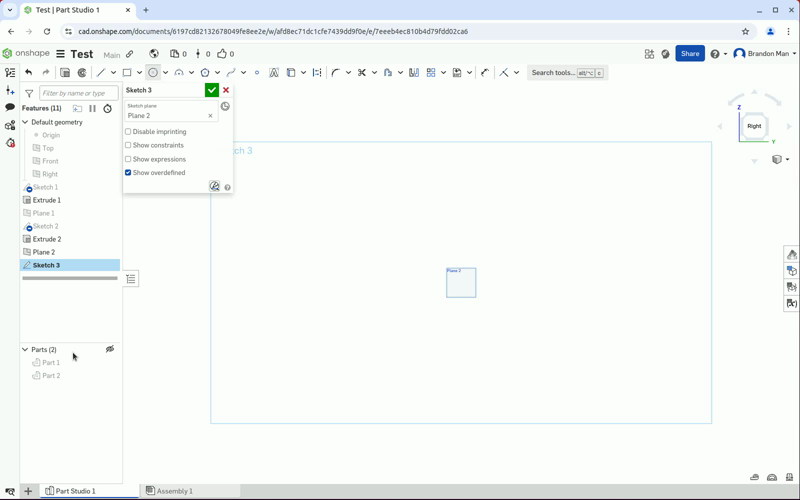
key_down(shift)
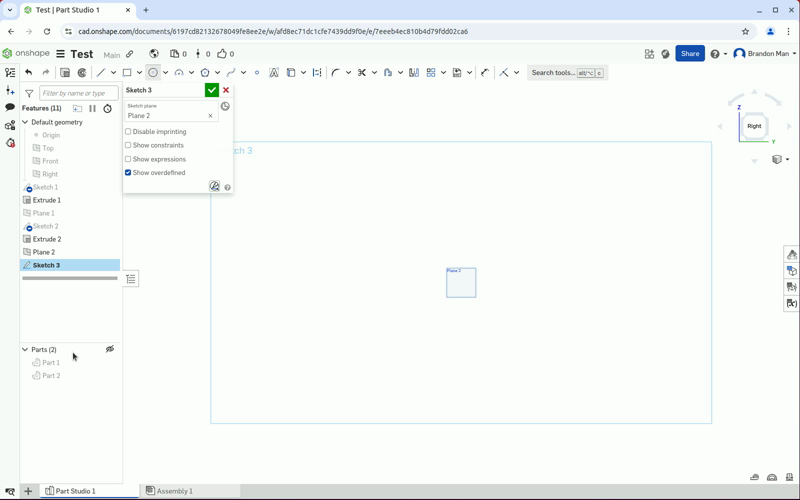
mouse_move(457, 272)
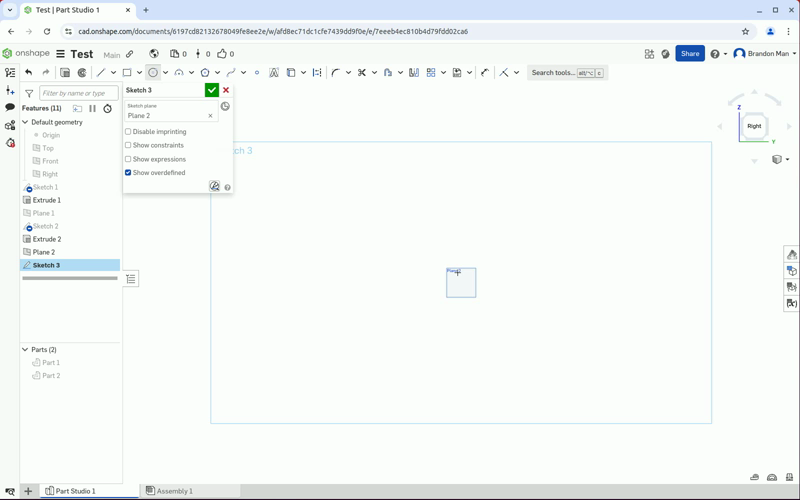
click(457, 272)
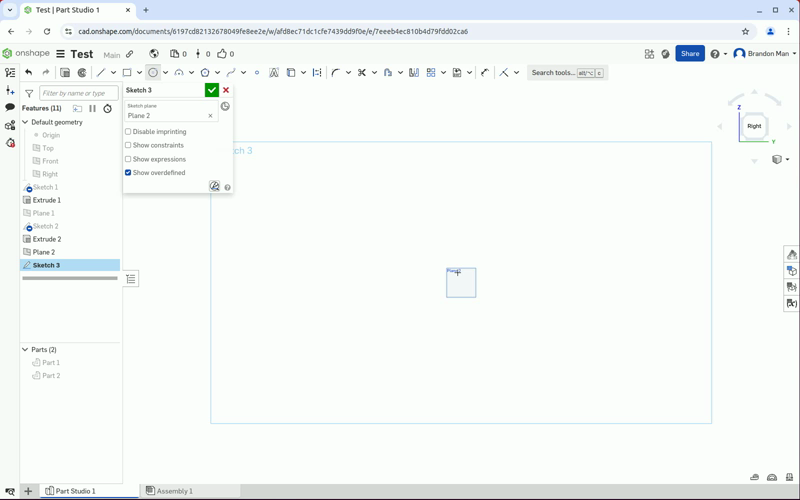
key_up(shift)
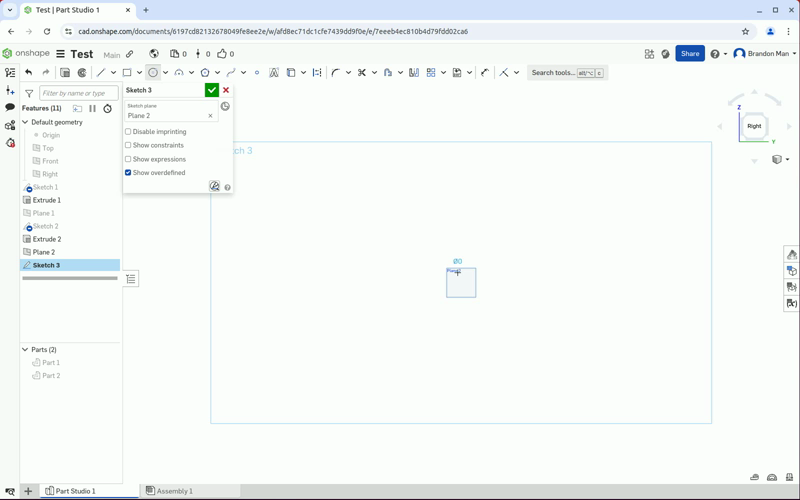
mouse_move(460, 272)
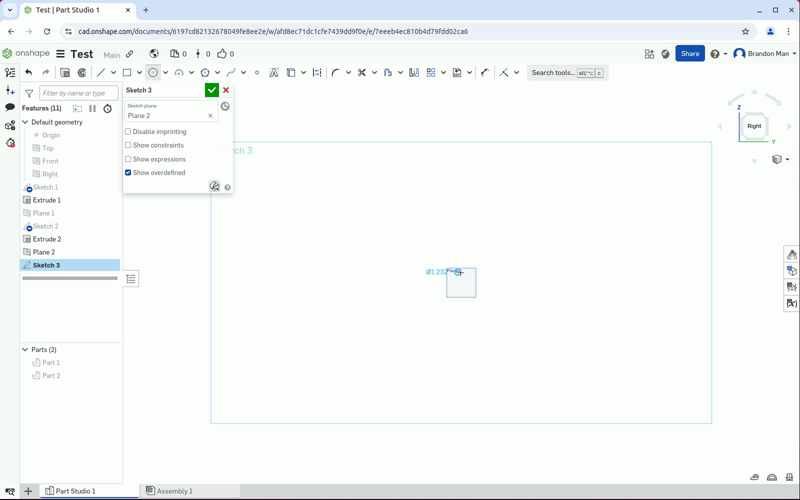
click(460, 272)
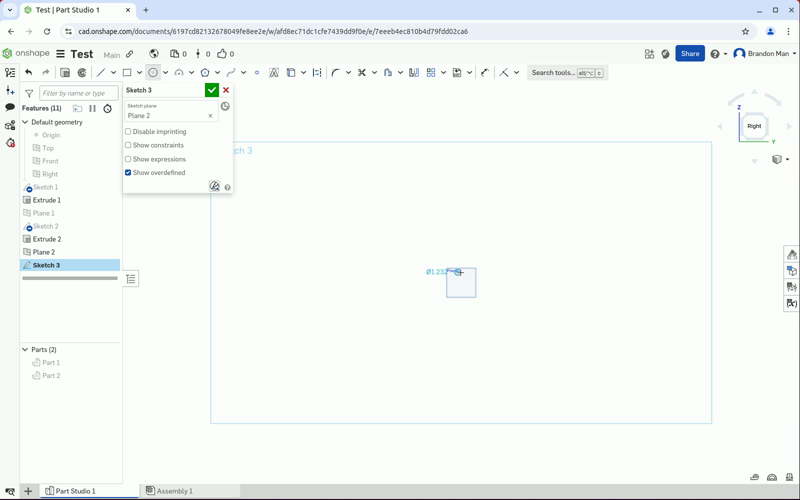
key(esc)
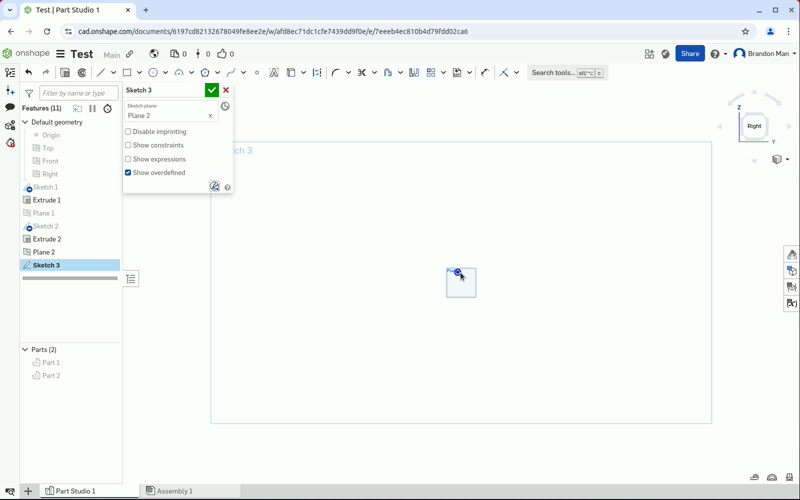
mouse_move(458, 272)
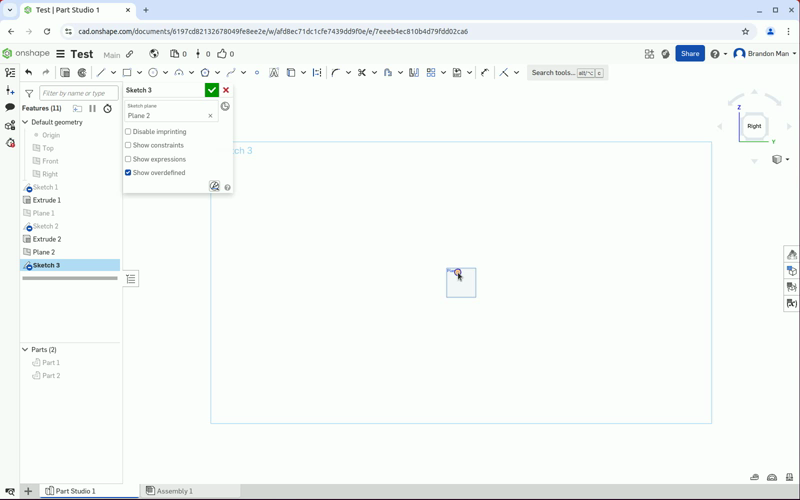
scroll(6)
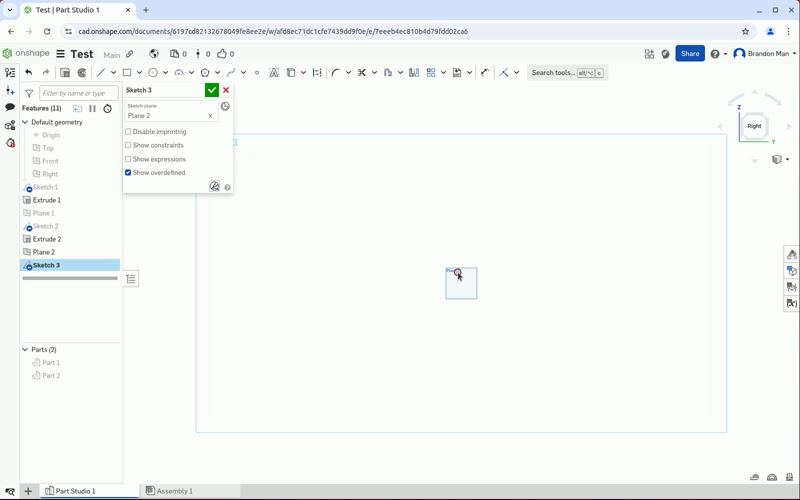
scroll(6)
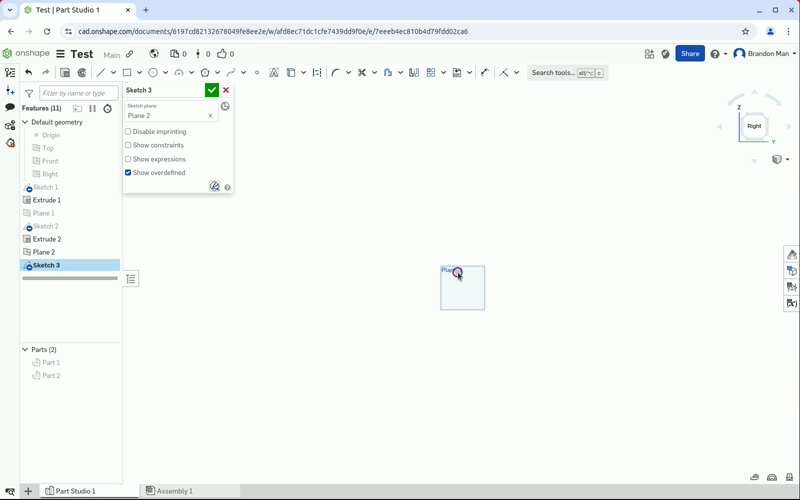
scroll(6)
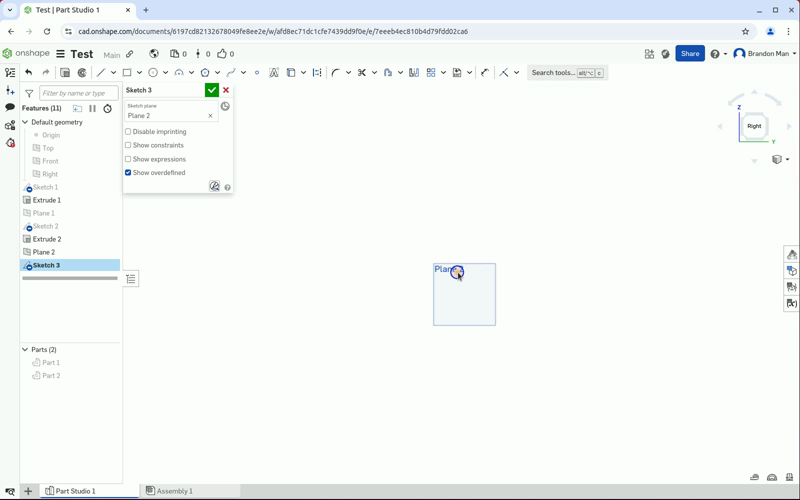
scroll(6)
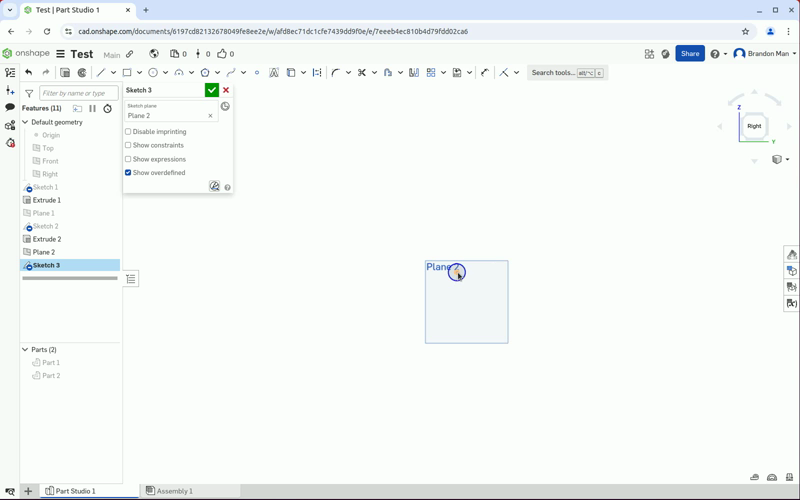
scroll(6)
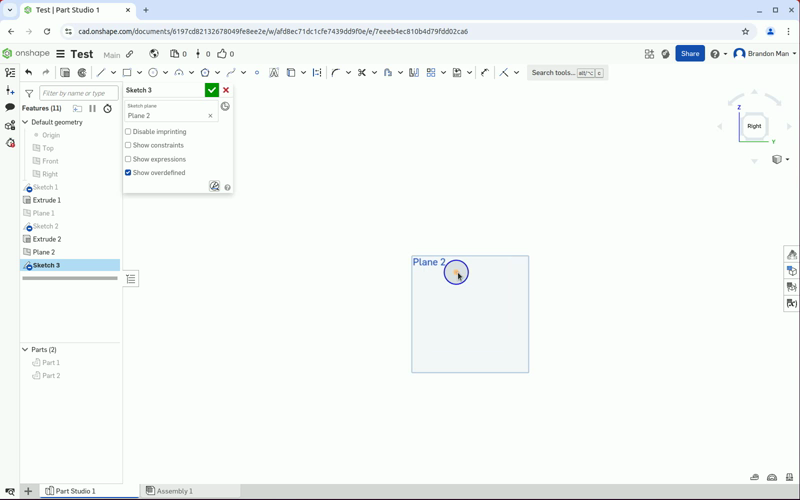
scroll(6)
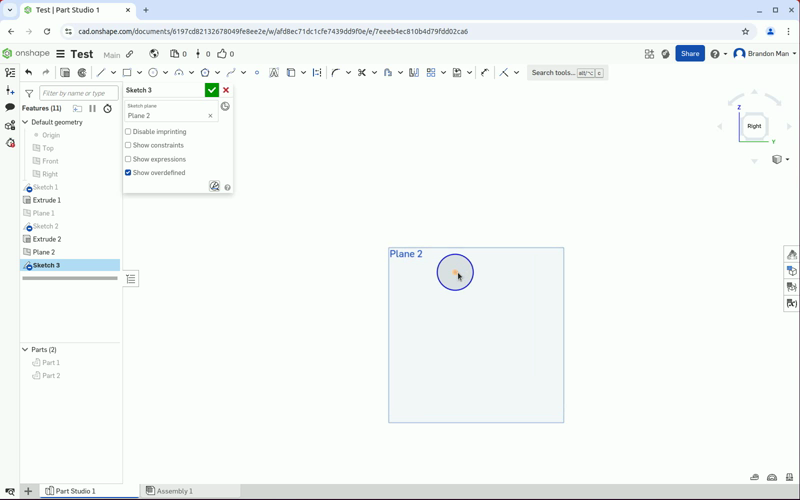
scroll(6)
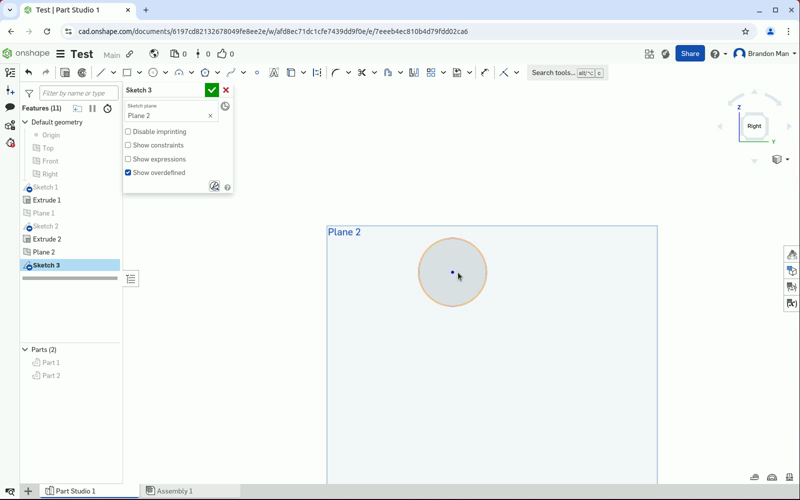
click(458, 272)
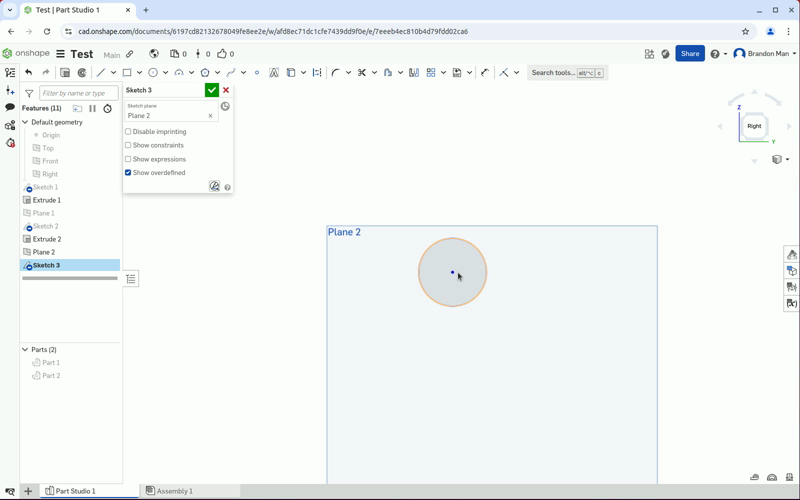
scroll(-6)
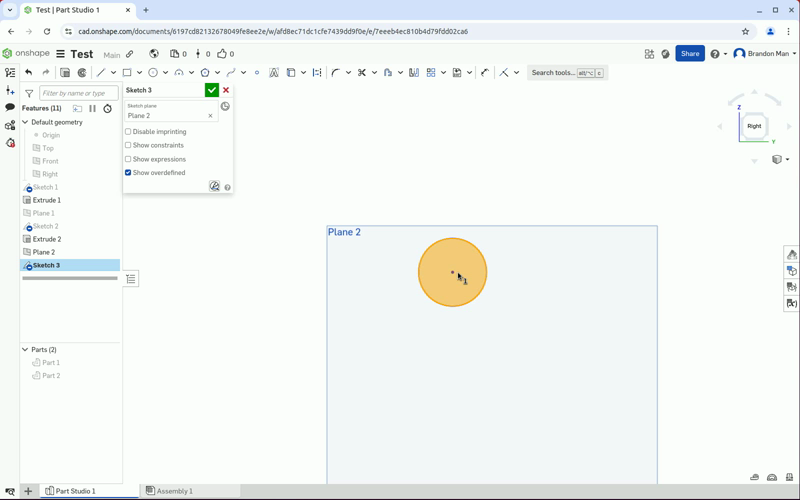
scroll(-6)
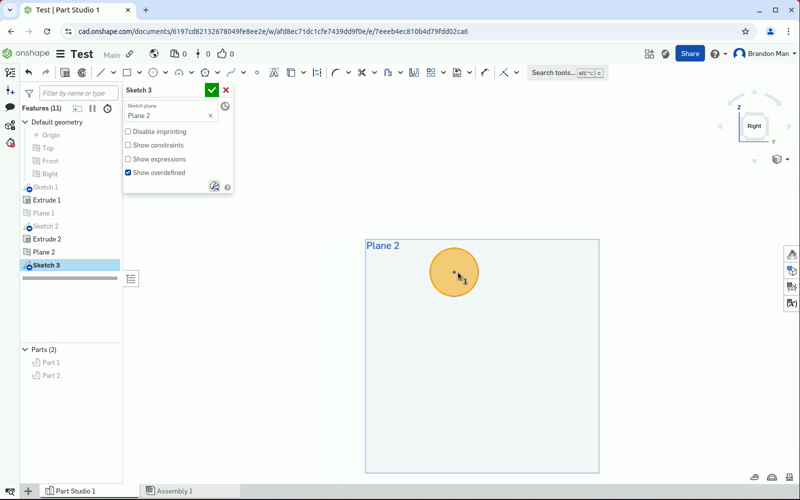
scroll(-6)
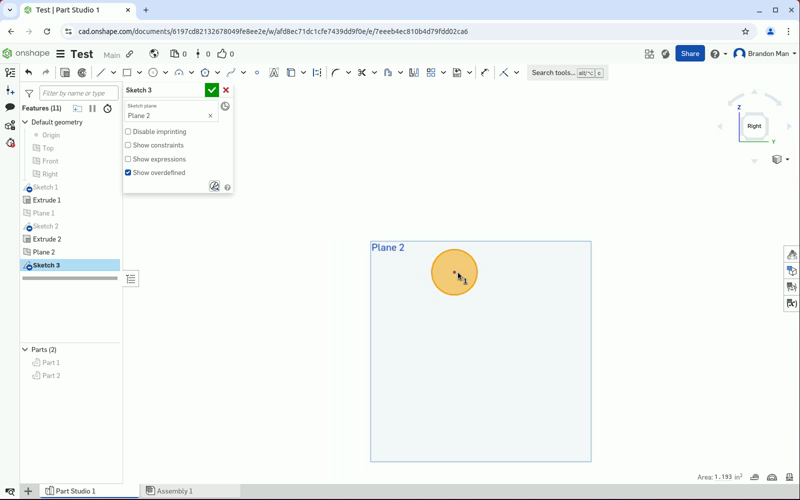
scroll(-6)
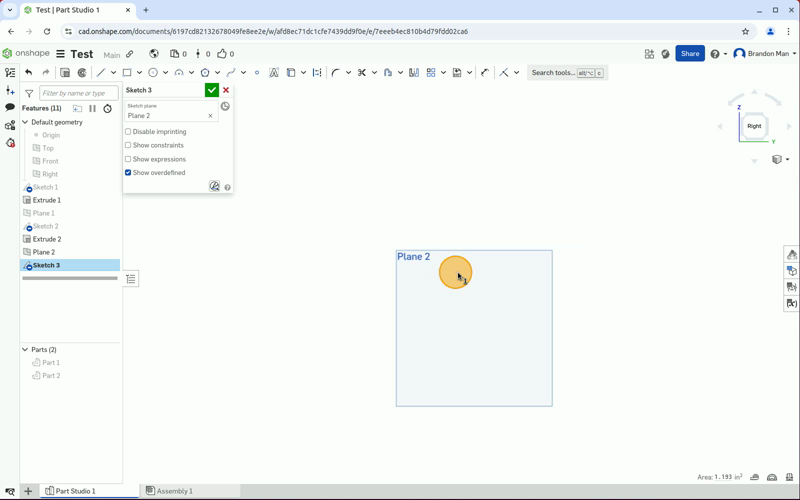
scroll(-6)
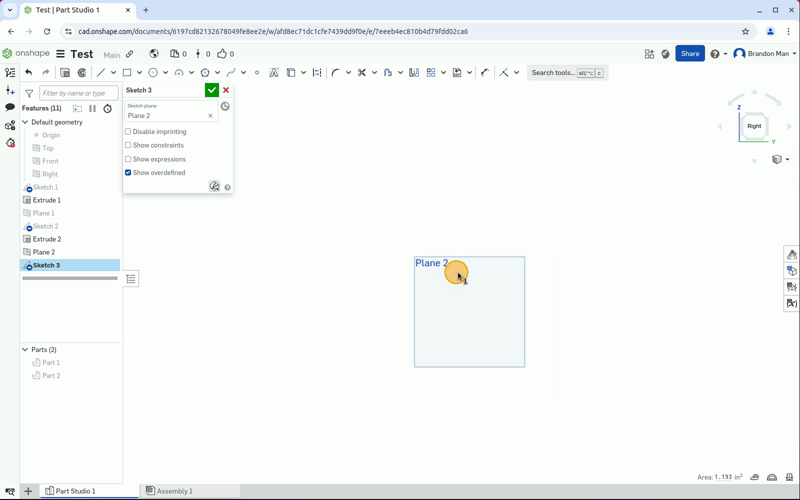
scroll(-6)
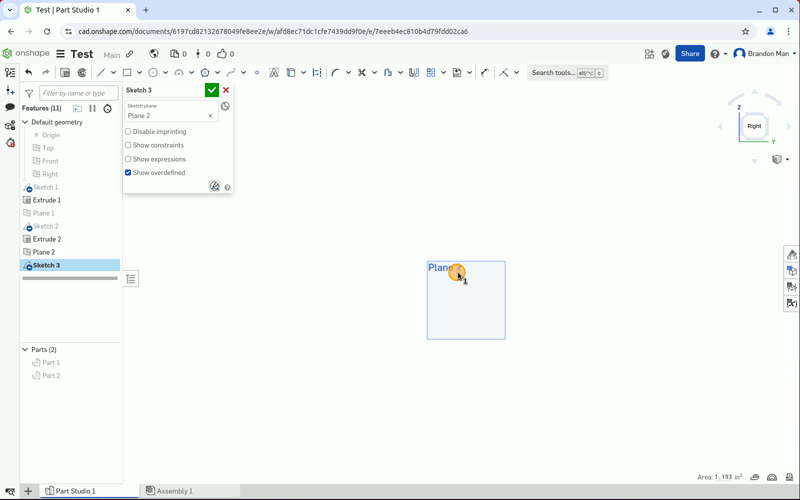
scroll(-6)
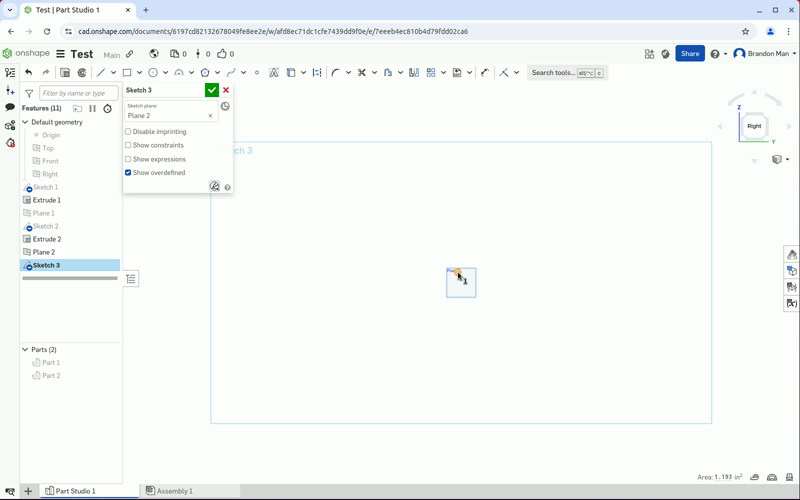
mouse_move(73, 352)
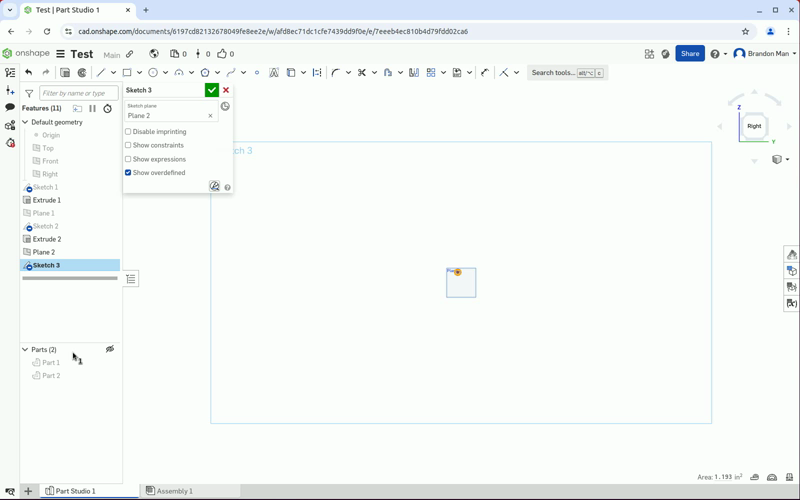
key(shift+y)
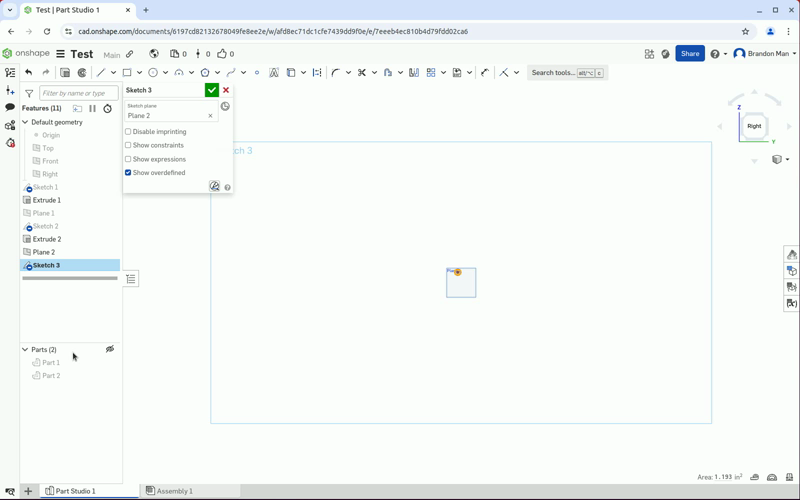
key(shift+e)
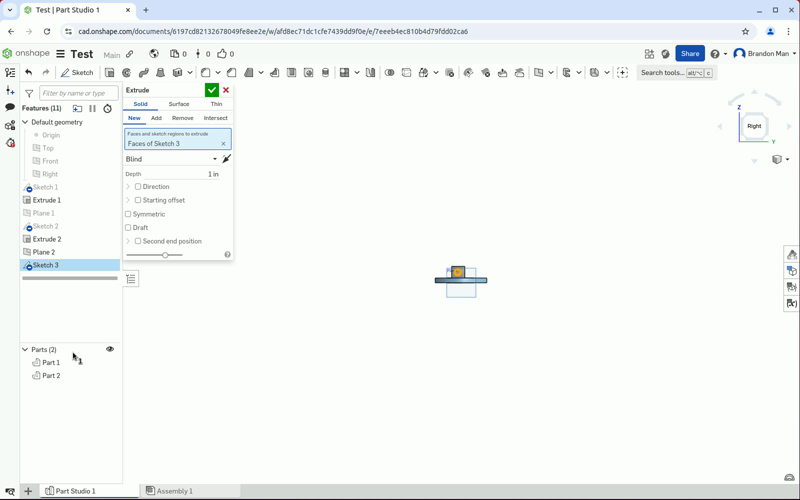
mouse_move(143, 106)
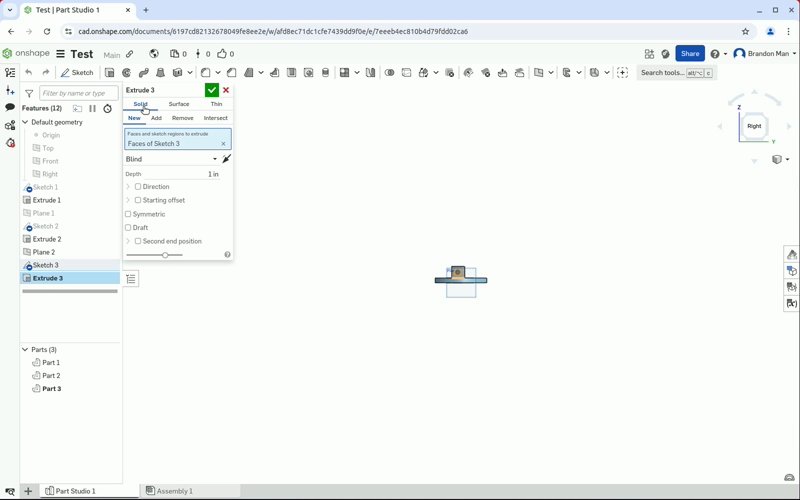
click(143, 106)
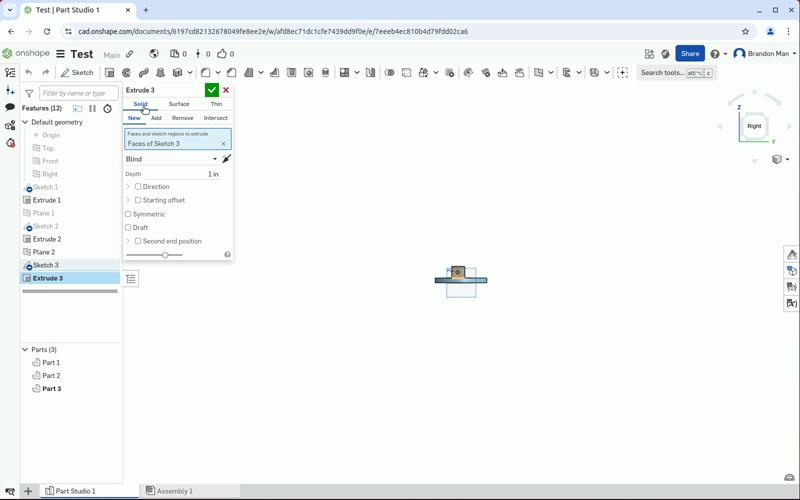
mouse_move(186, 120)
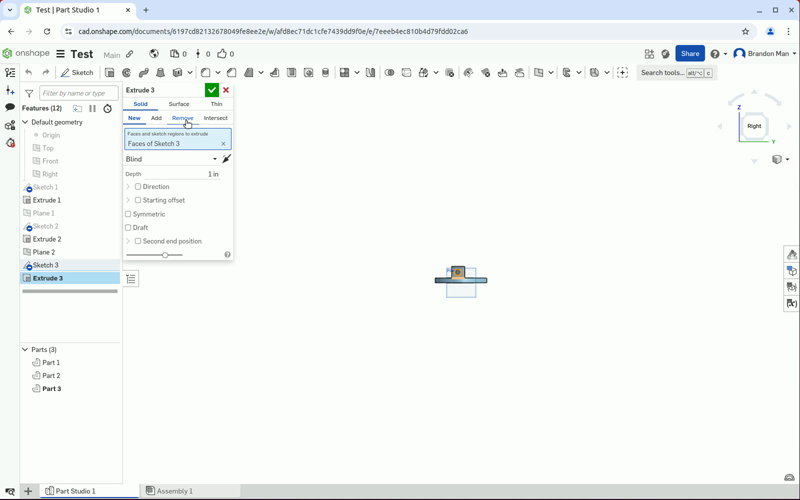
click(186, 120)
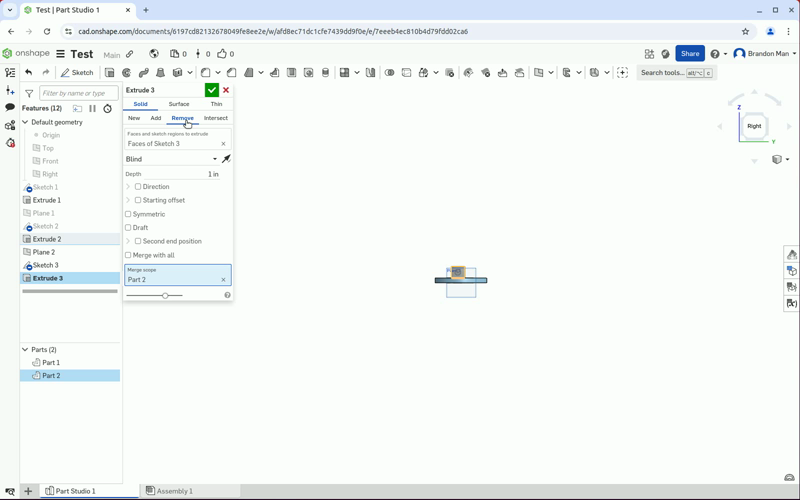
key(tab, 4)
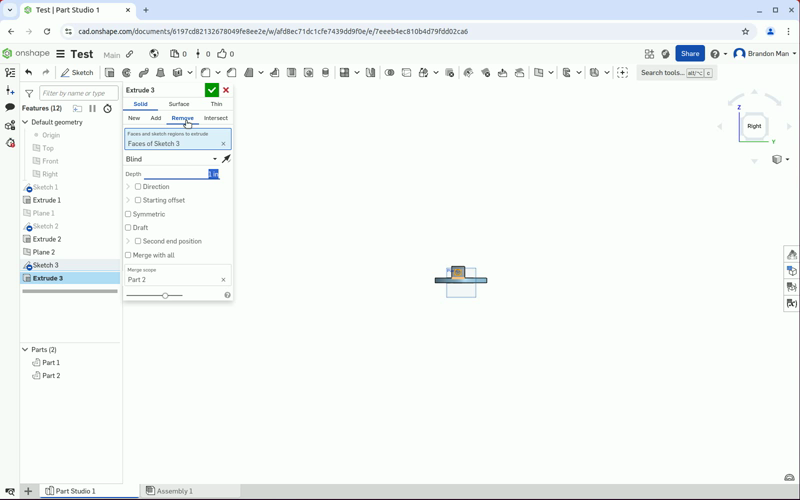
text(3.851)
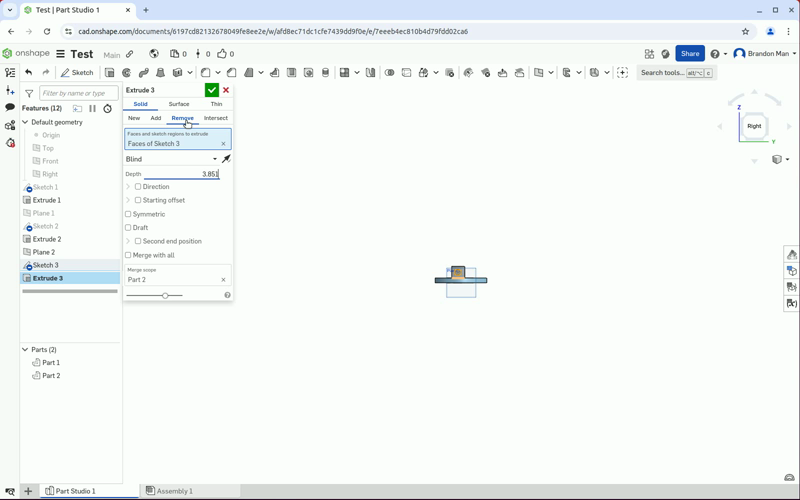
key(tab, 6)
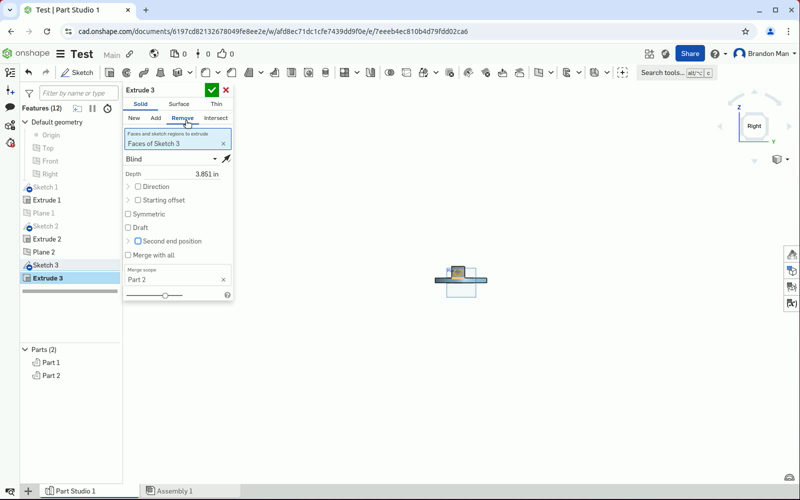
key(space)
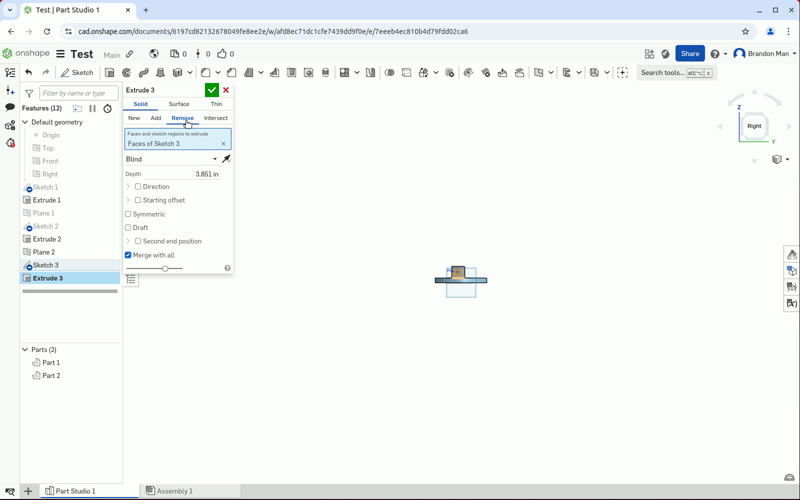
key(enter)
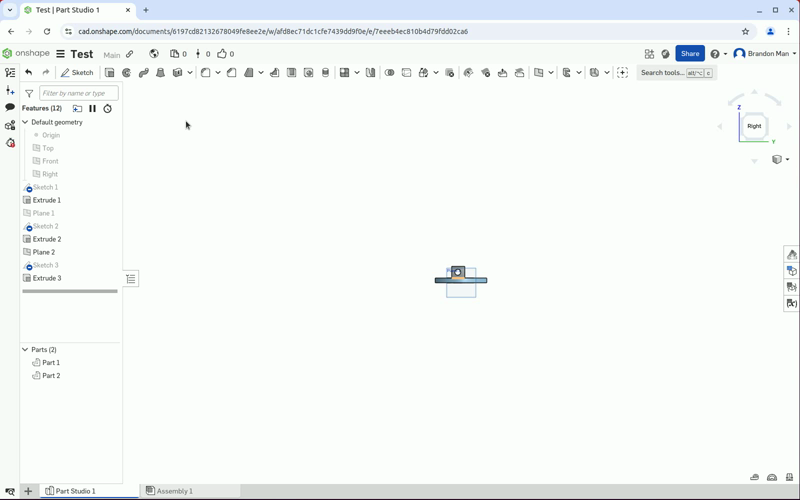
key(shift+h)
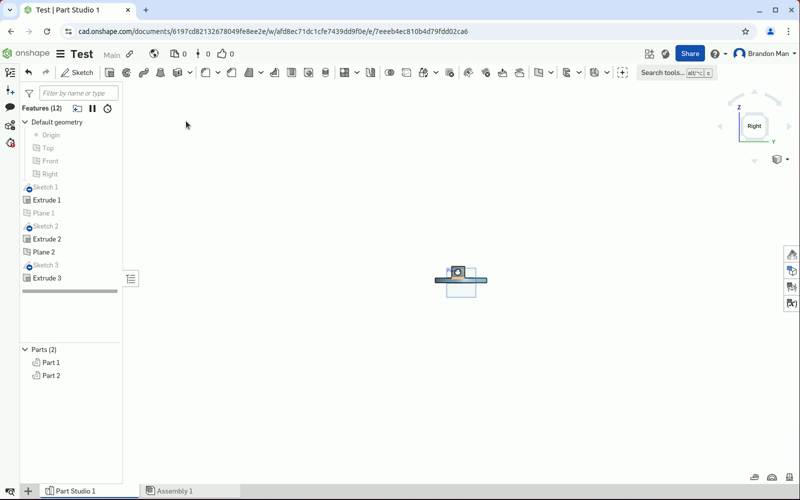
key(shift+h)
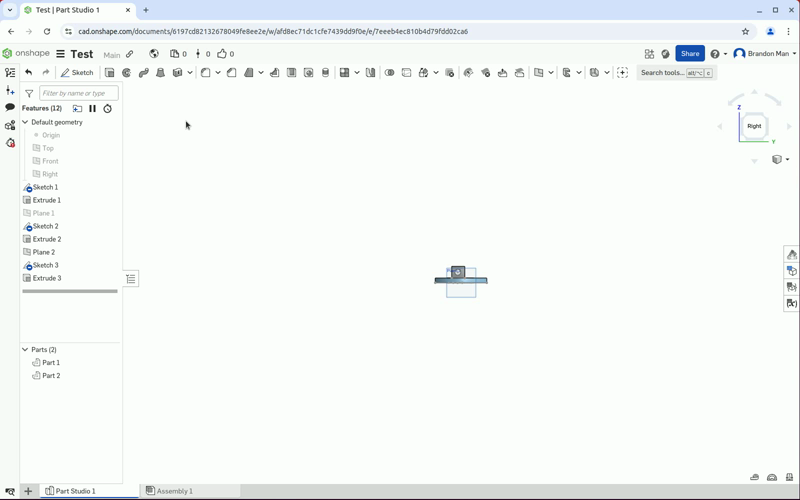
key(shift+7)
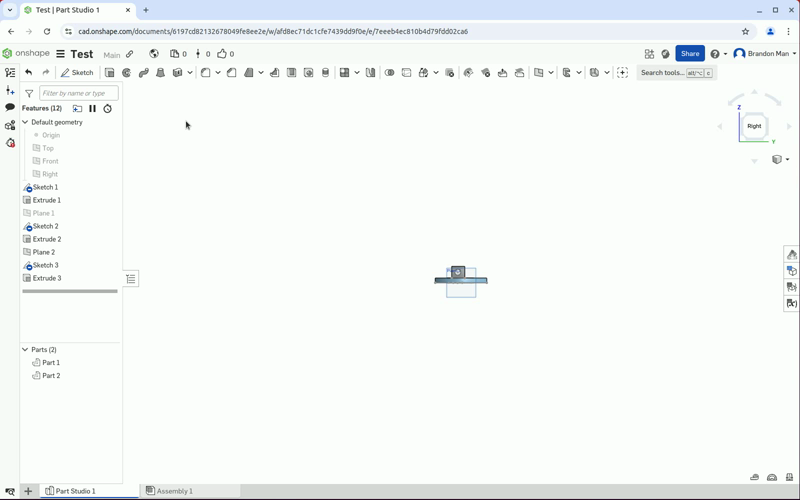
key(right, 2)
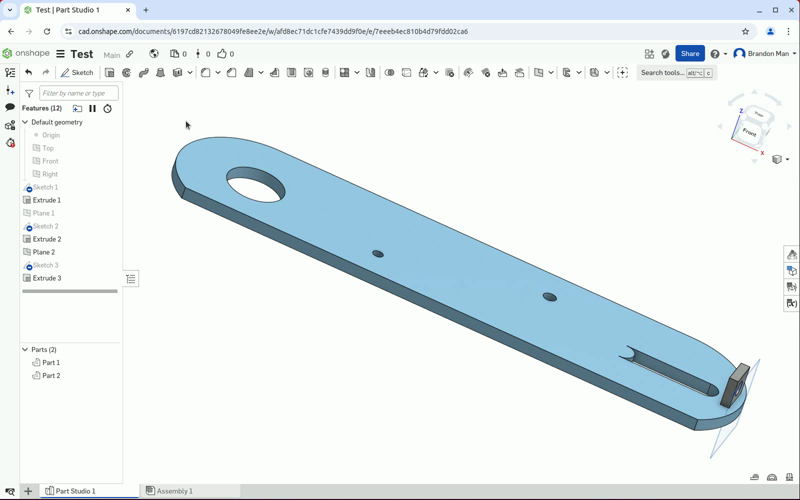
key(down, 2)
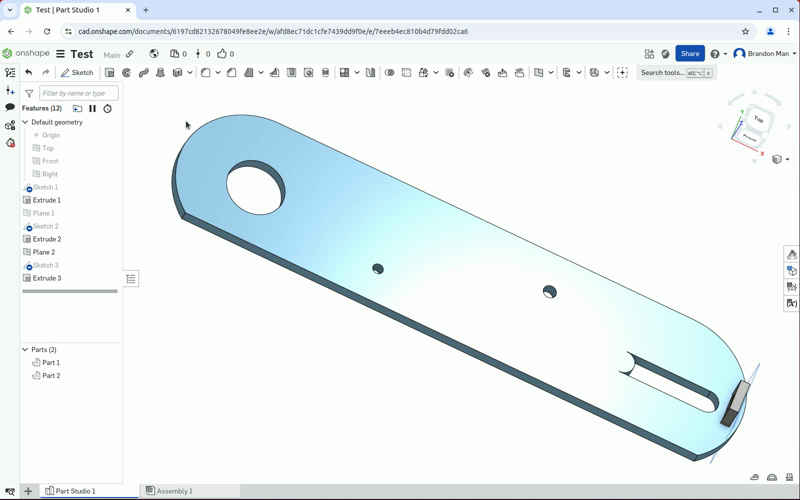
key(up, 2)
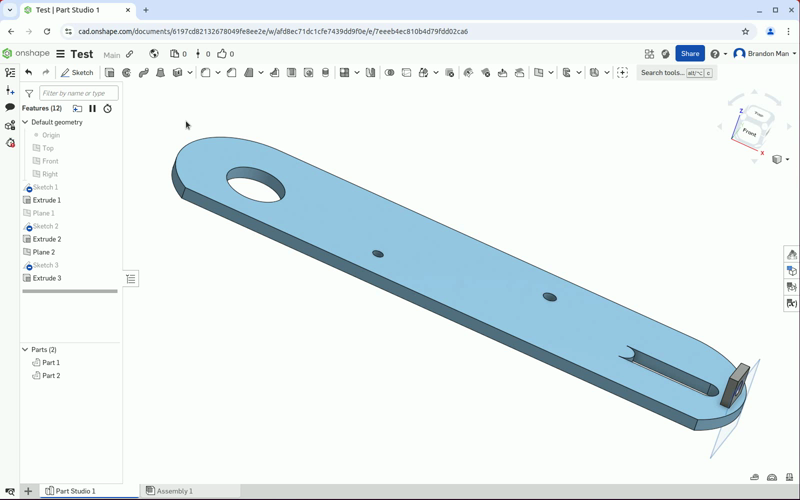
key(left, 2)
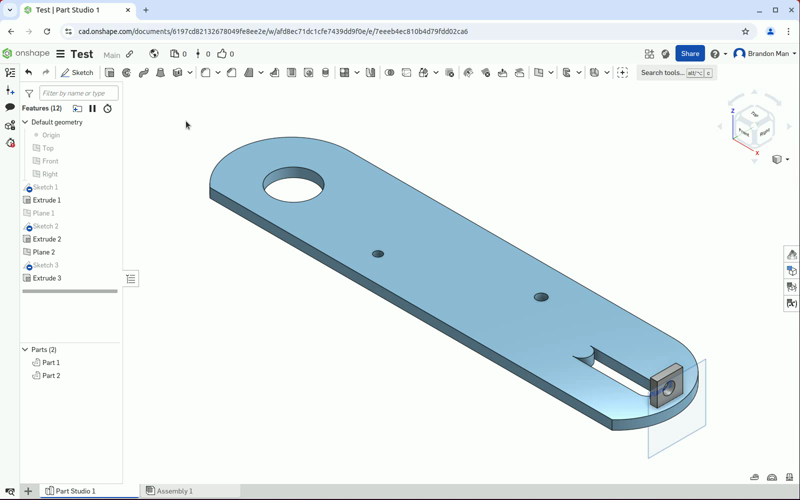
mouse_move(73, 189)
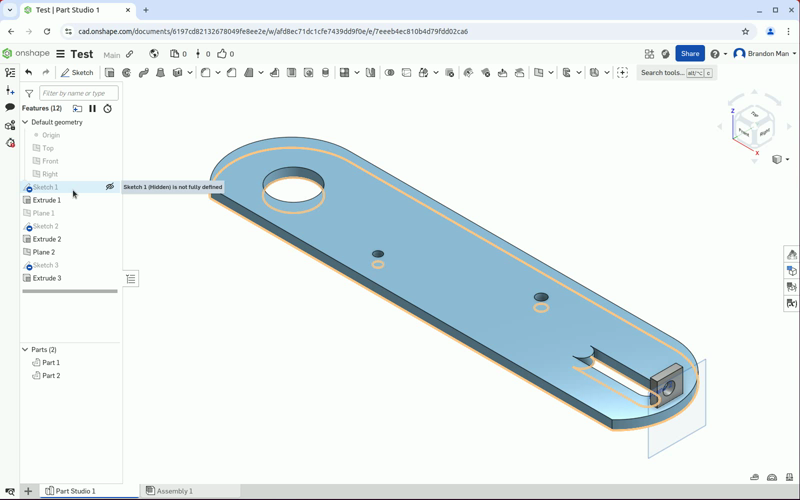
click(73, 189)